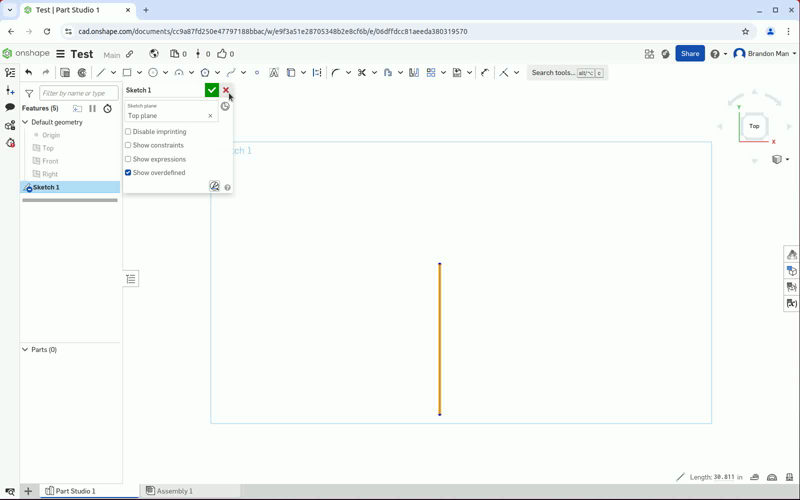
key(shift+h)
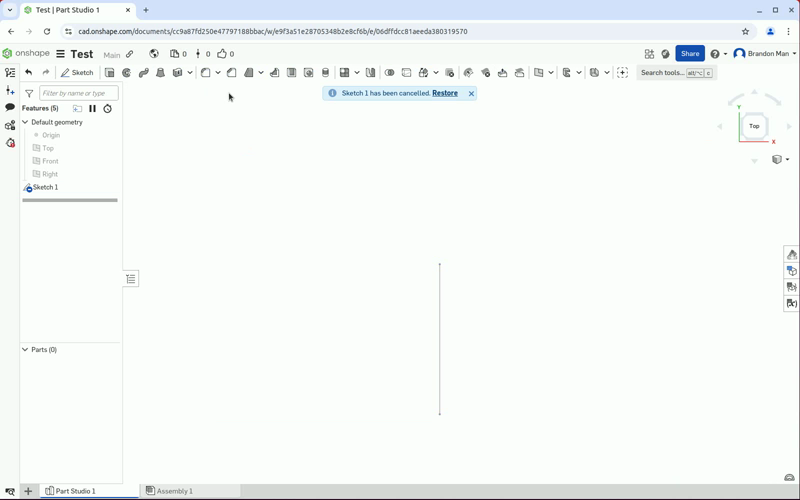
key(shift+s)
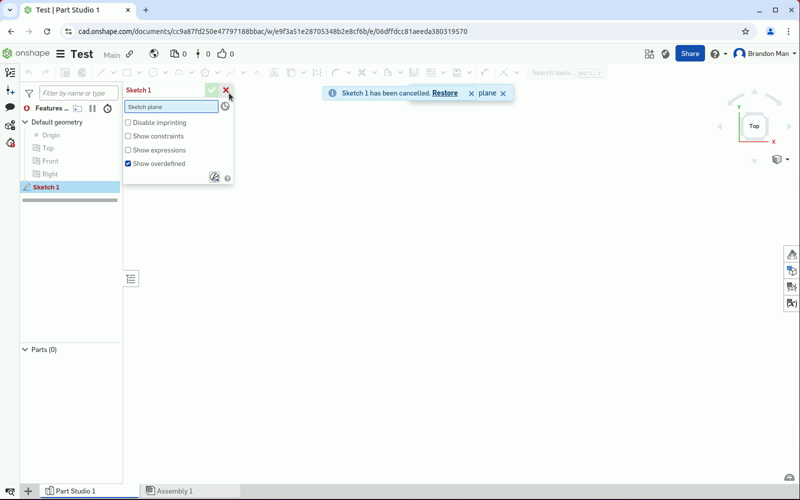
mouse_move(73, 150)
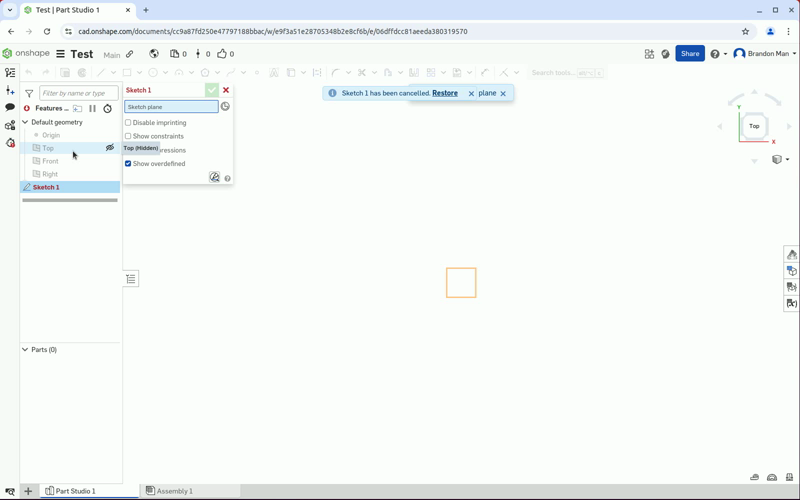
click(73, 150)
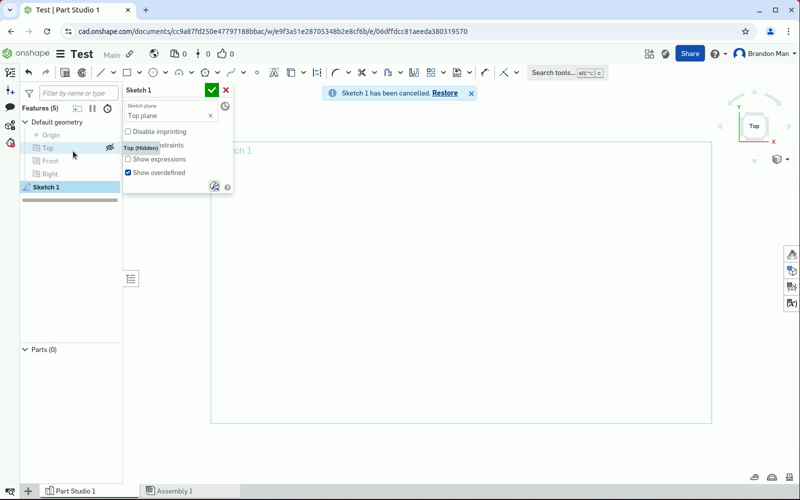
mouse_move(73, 352)
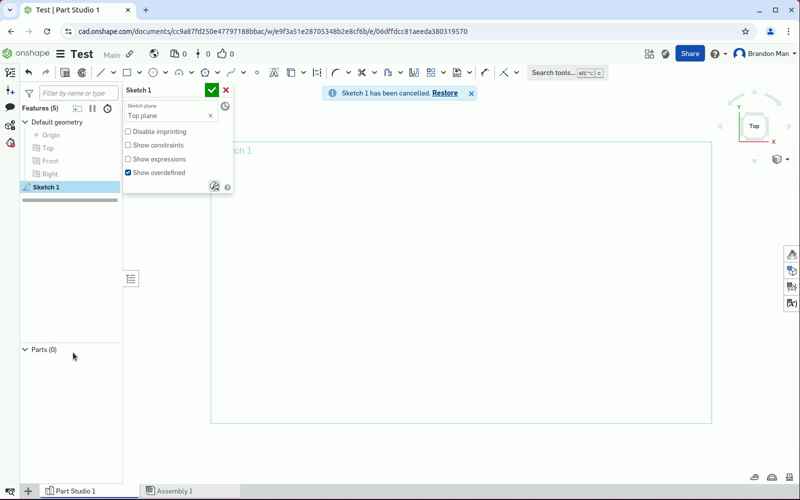
key(y)
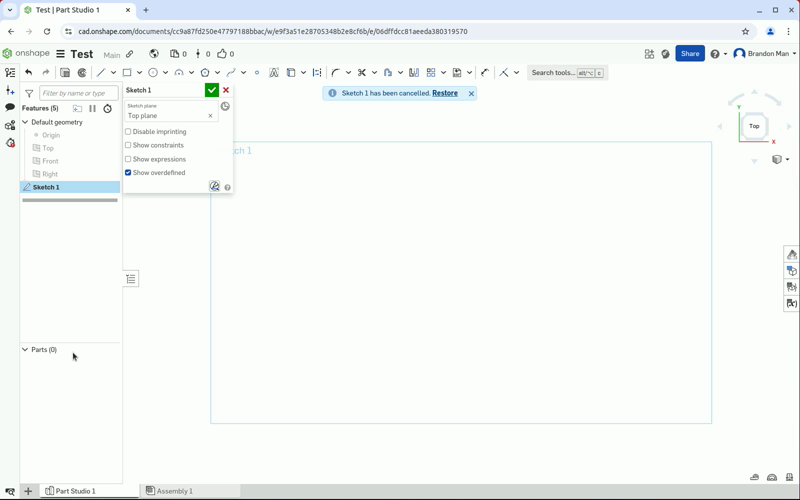
key(l)
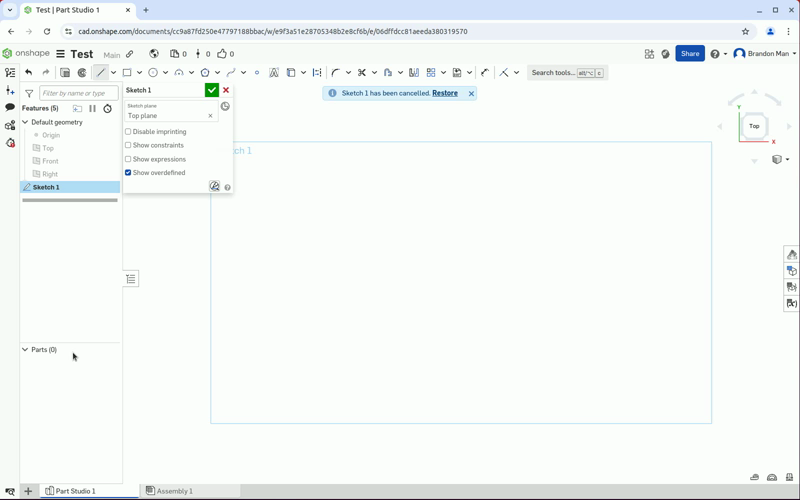
key_down(shift)
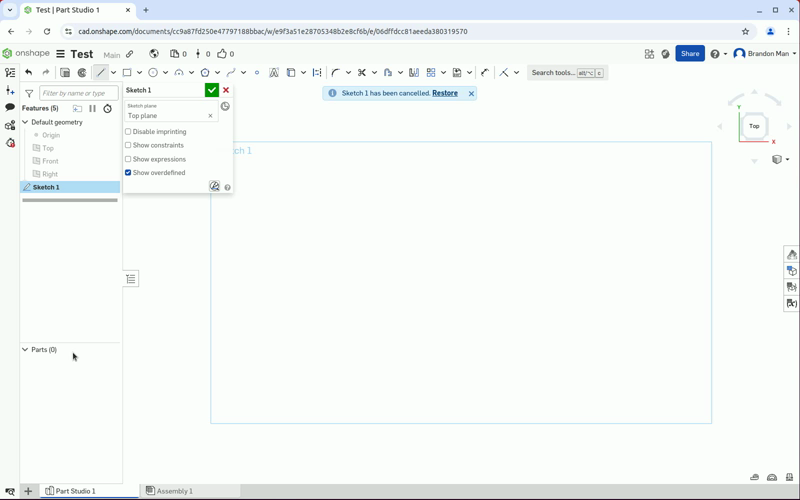
mouse_move(348, 170)
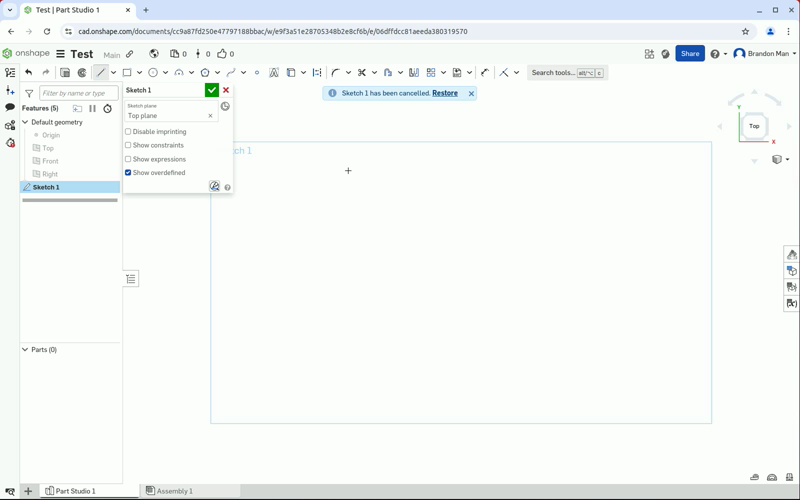
click(348, 170)
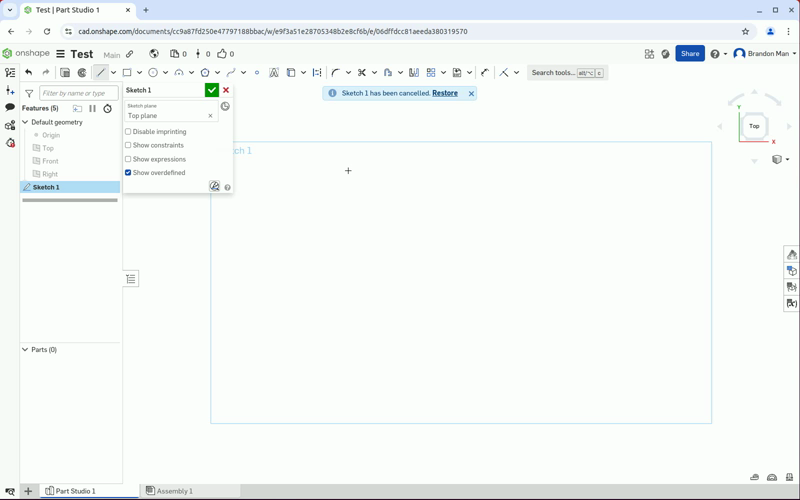
key_up(shift)
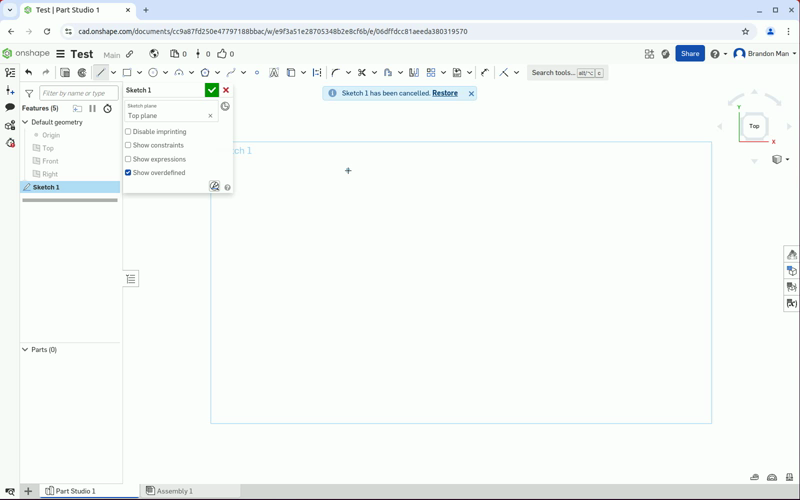
key_down(shift)
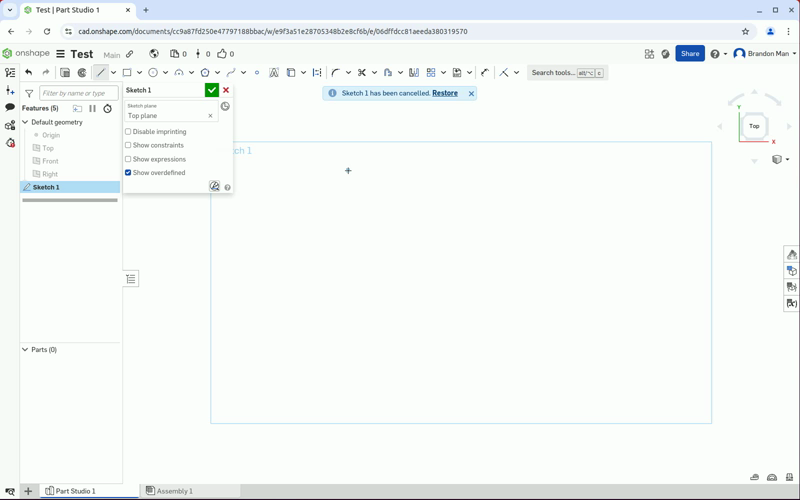
mouse_move(376, 227)
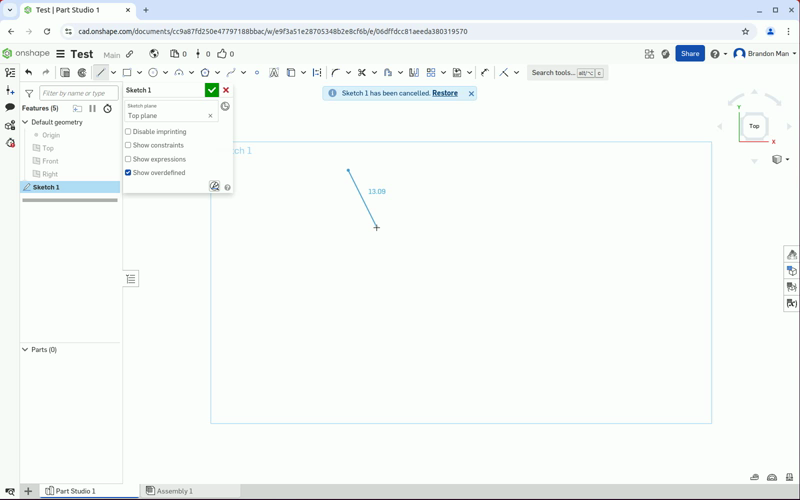
click(376, 227)
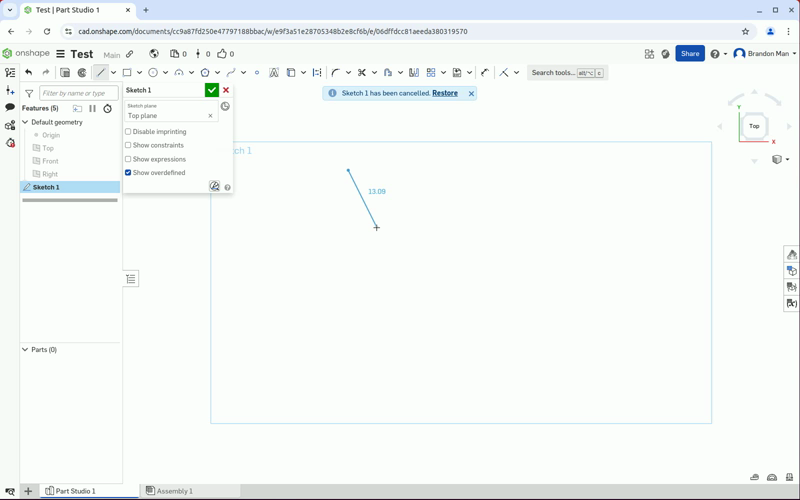
key_up(shift)
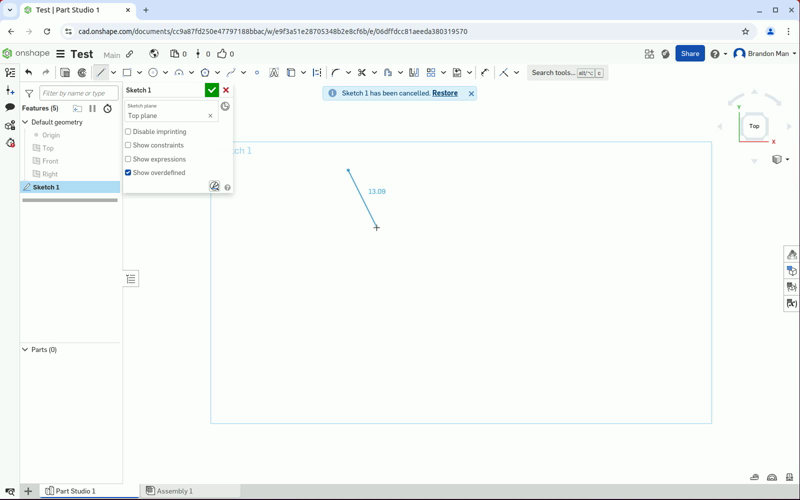
key_down(shift)
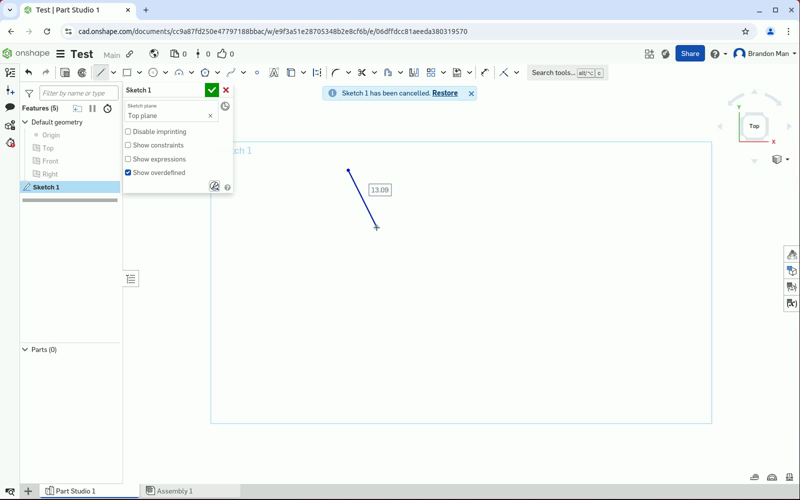
mouse_move(404, 282)
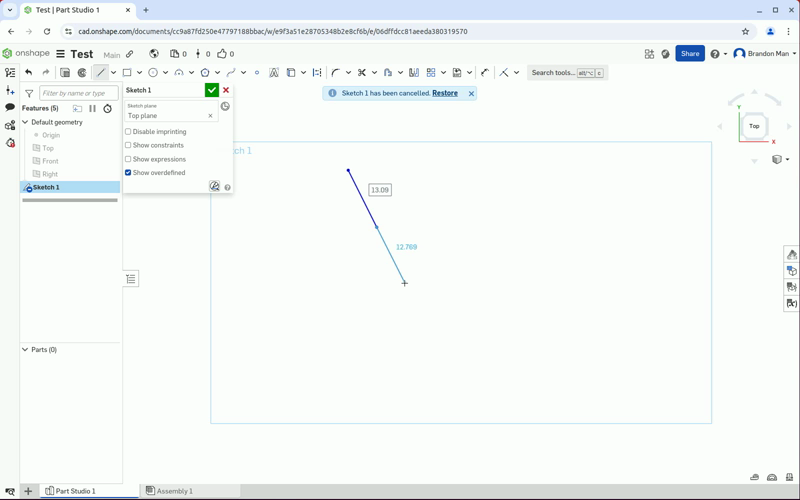
click(404, 282)
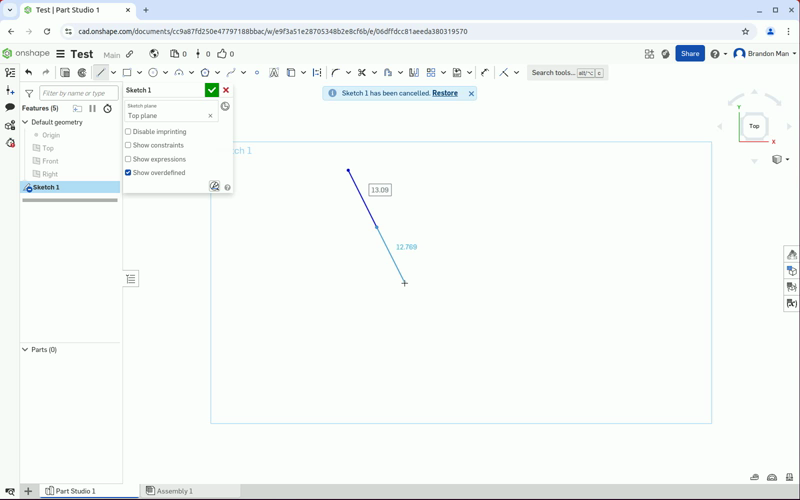
key_up(shift)
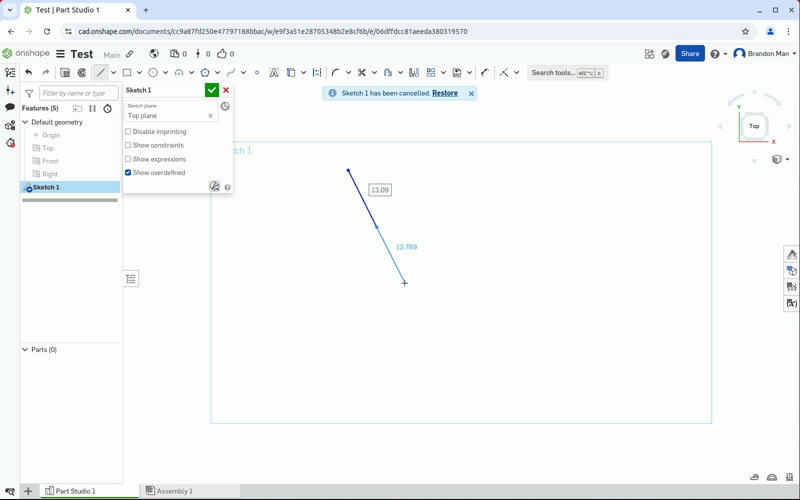
key_down(shift)
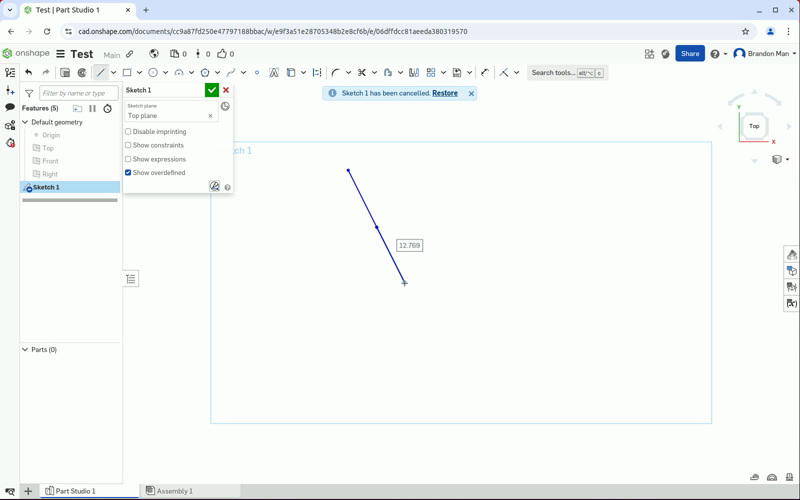
mouse_move(434, 282)
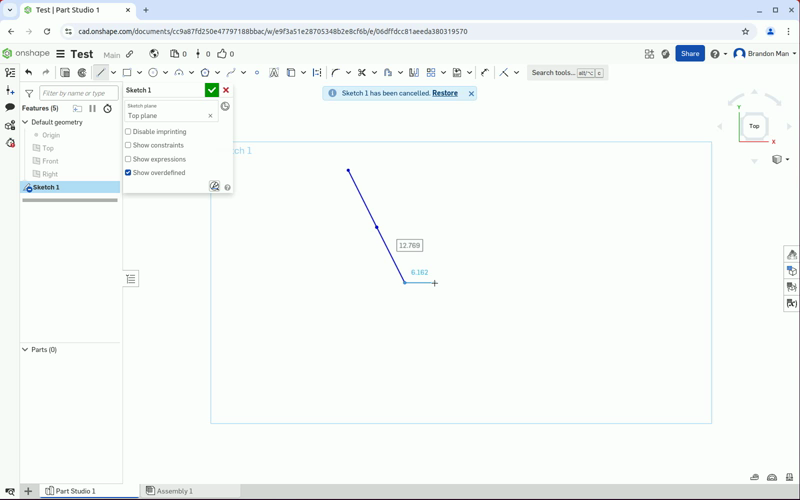
mouse_move(416, 282)
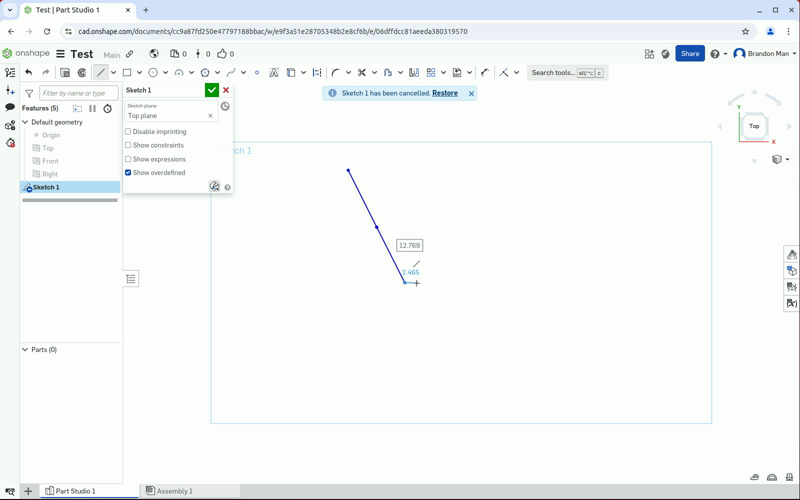
click(416, 282)
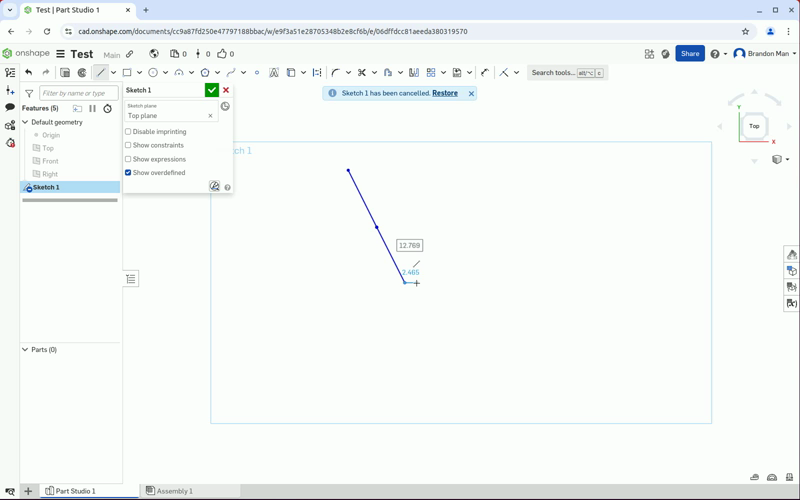
key_up(shift)
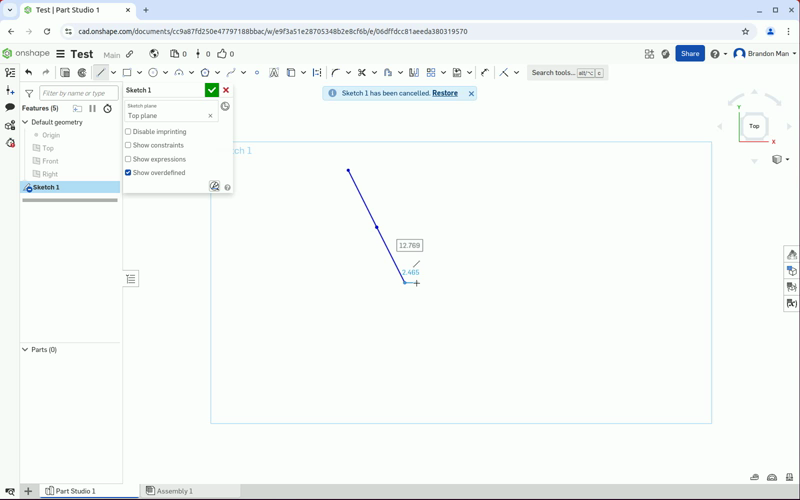
key(esc)
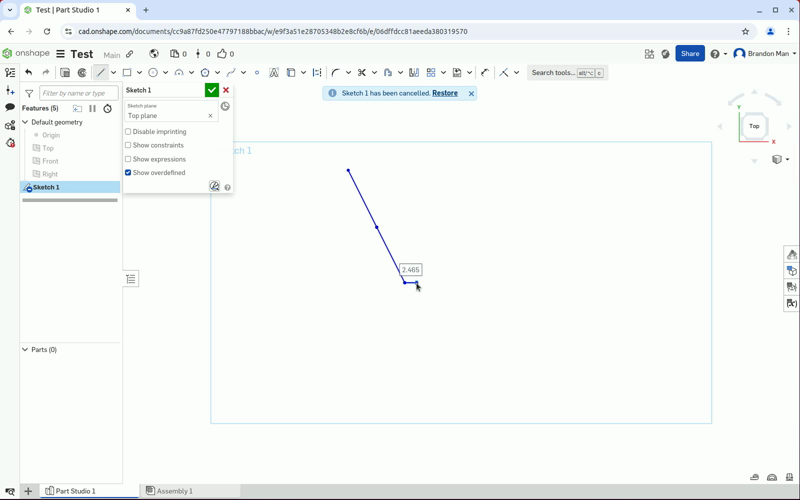
key(a)
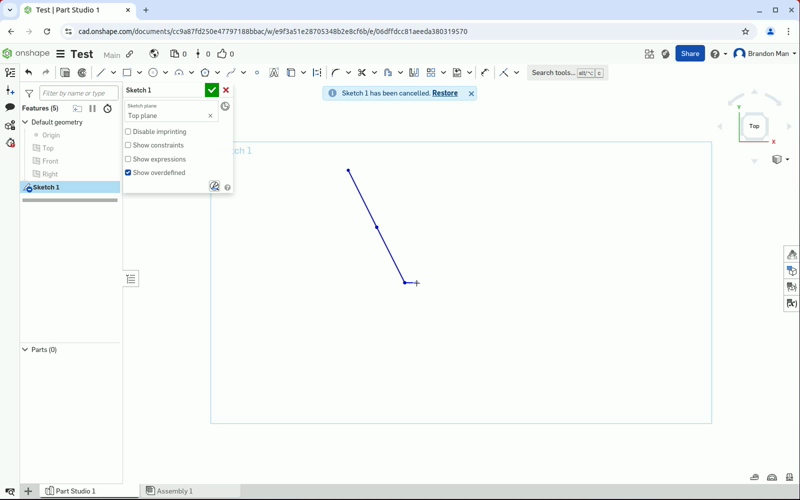
mouse_move(416, 282)
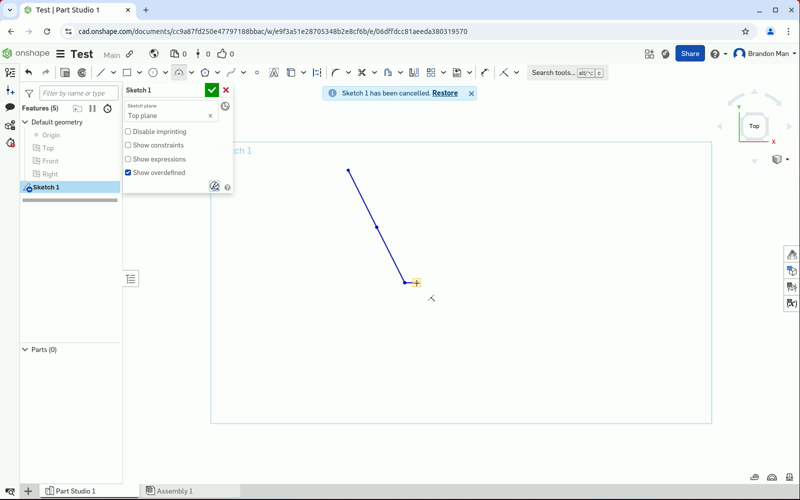
click(416, 282)
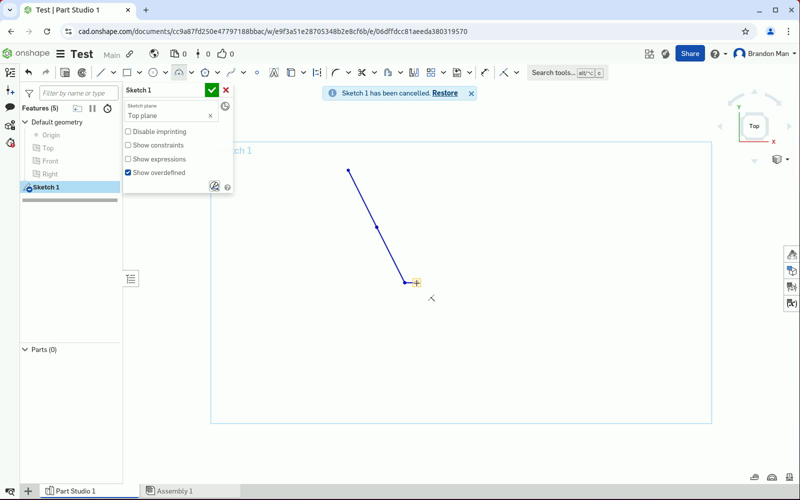
key_down(shift)
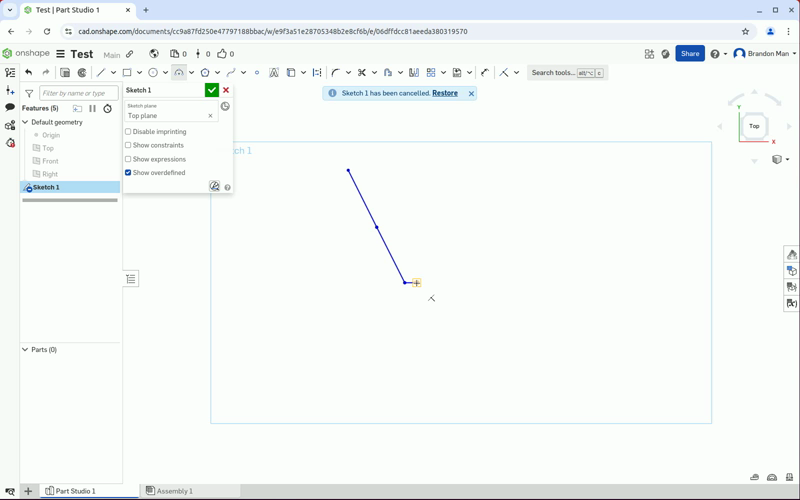
mouse_move(453, 240)
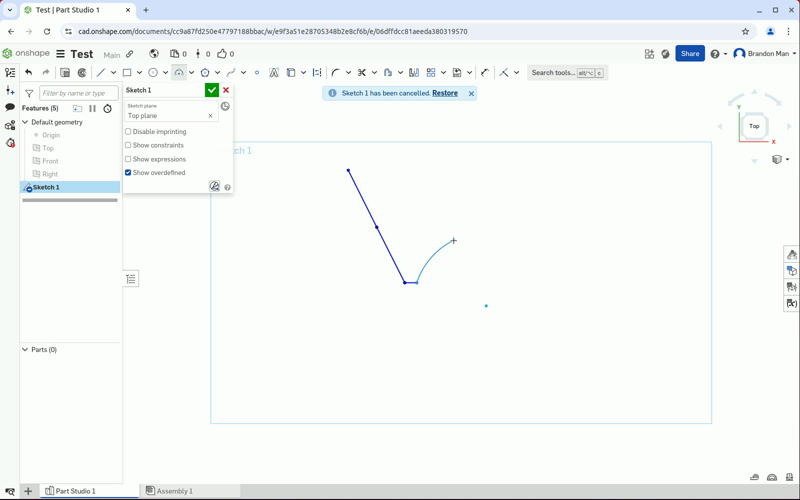
click(453, 240)
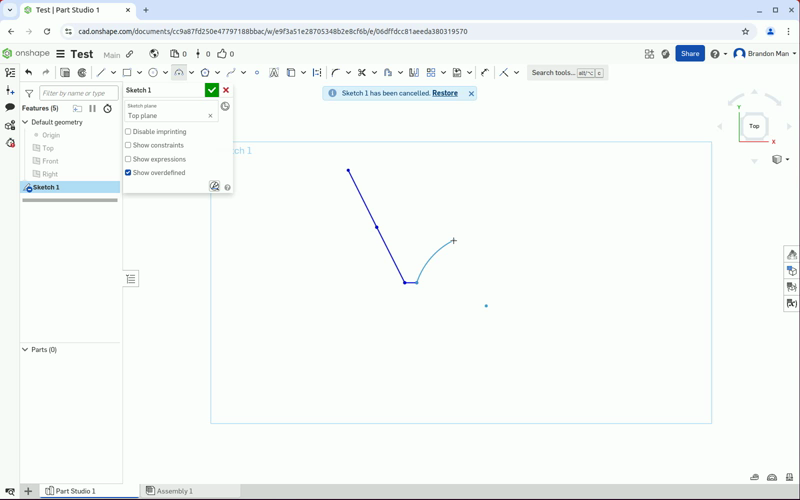
mouse_move(427, 255)
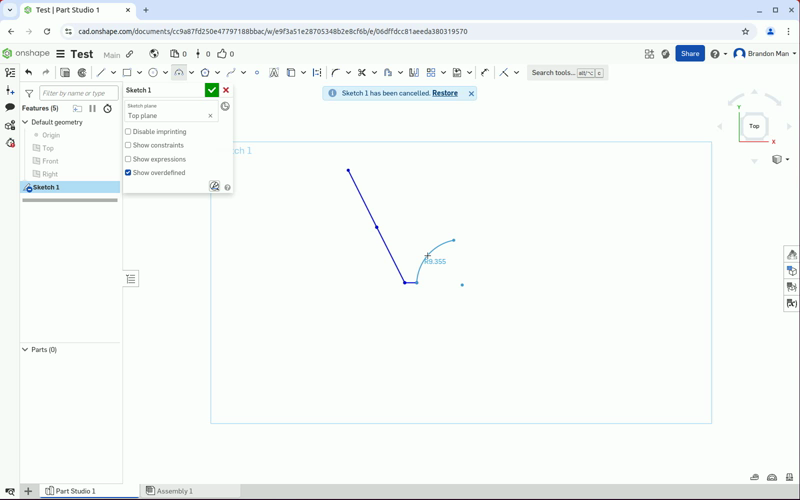
click(427, 255)
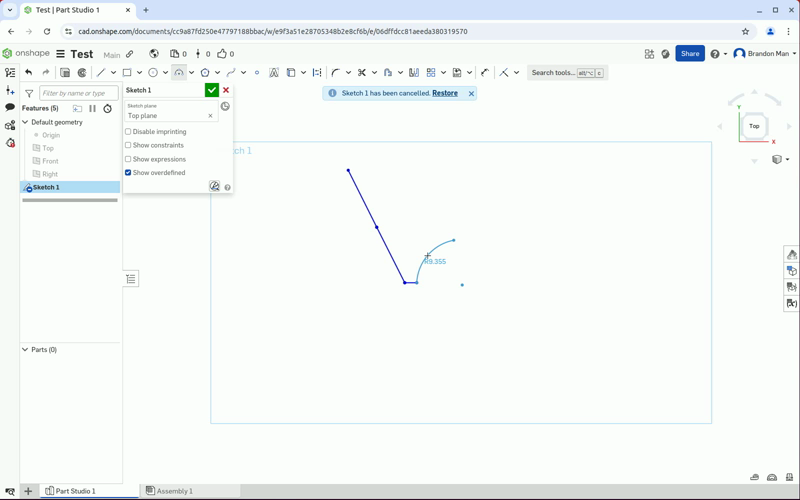
key_up(shift)
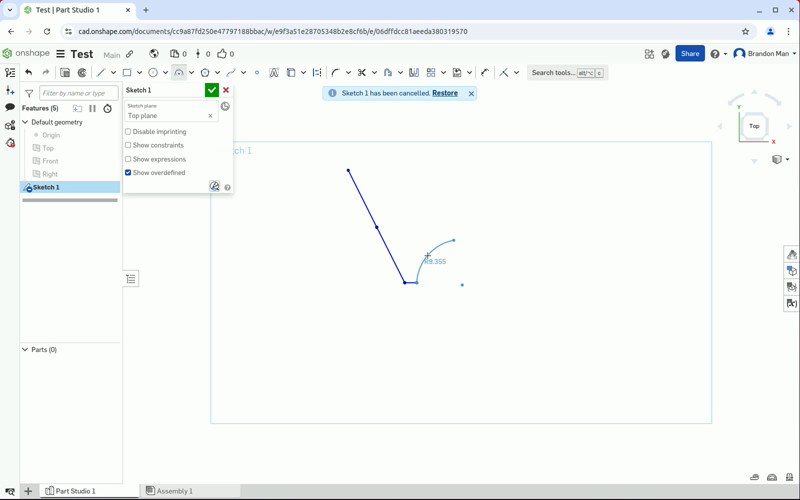
key(esc)
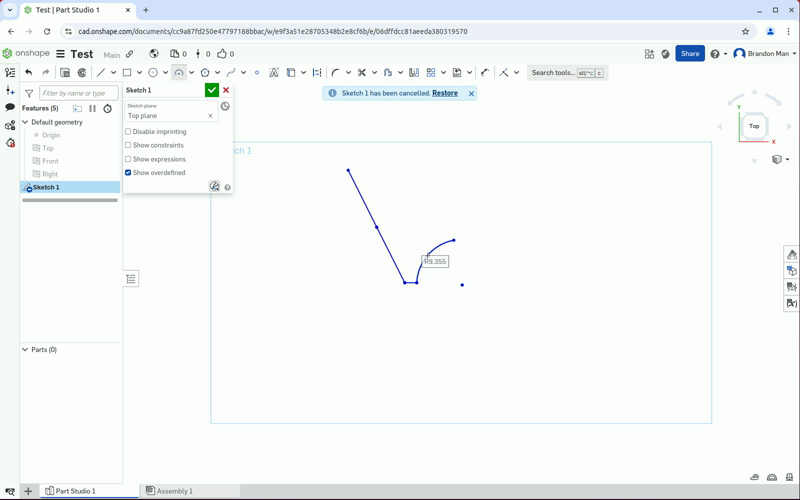
key(l)
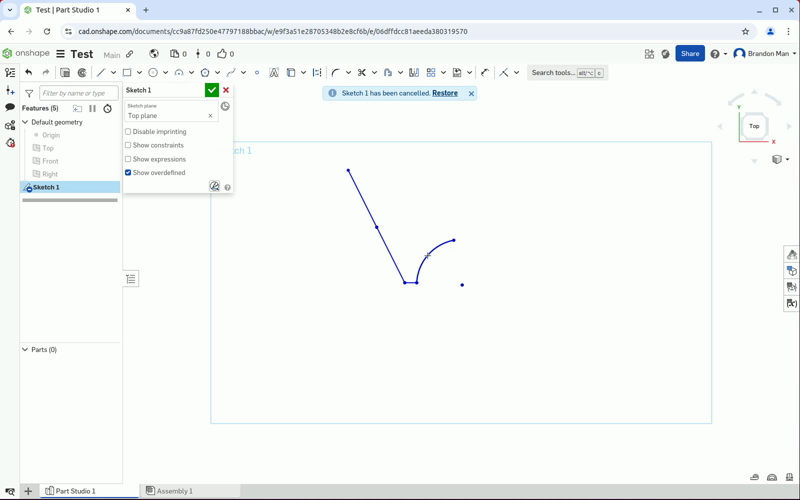
mouse_move(453, 240)
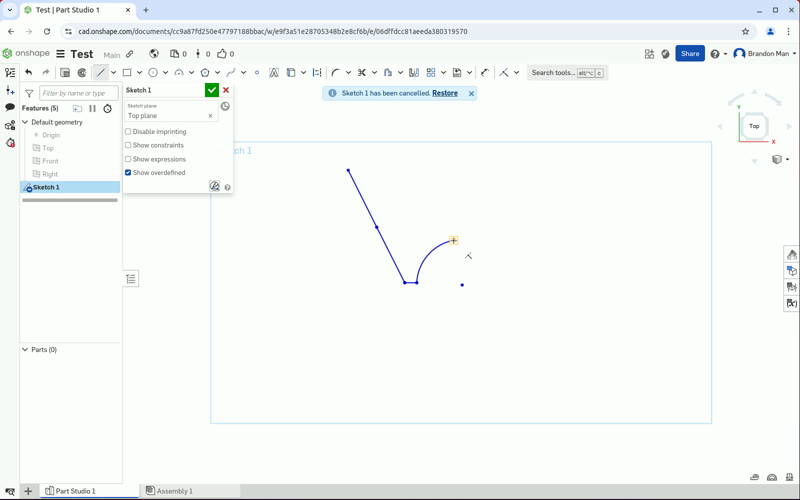
click(453, 240)
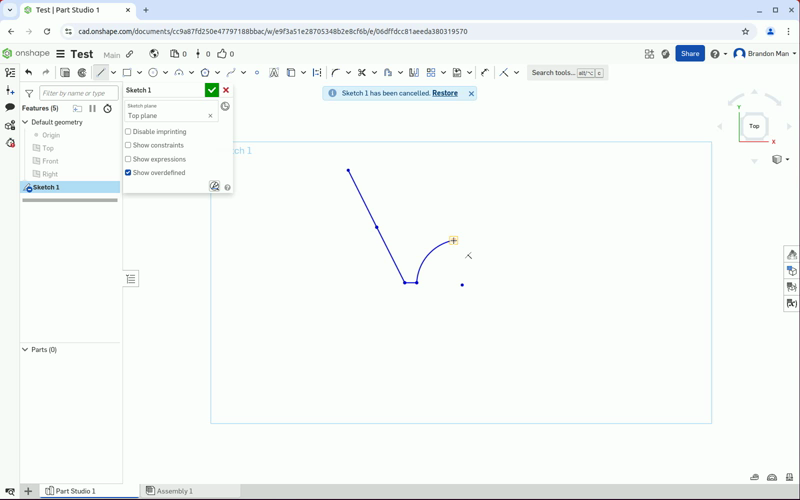
key_down(shift)
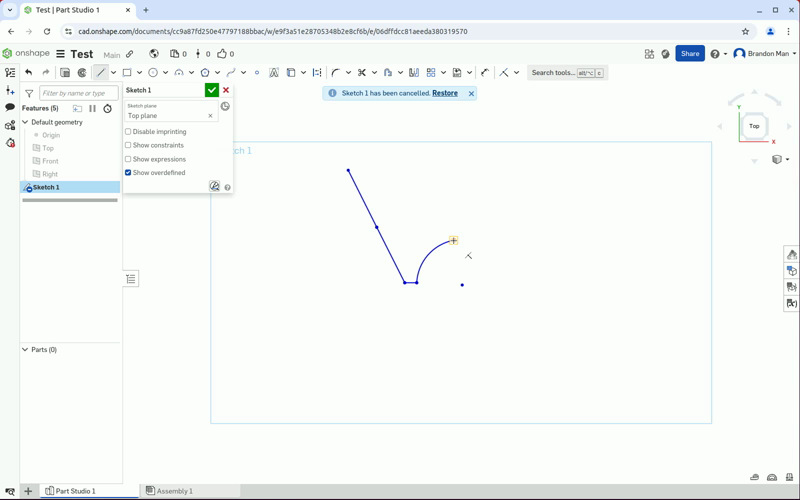
mouse_move(483, 240)
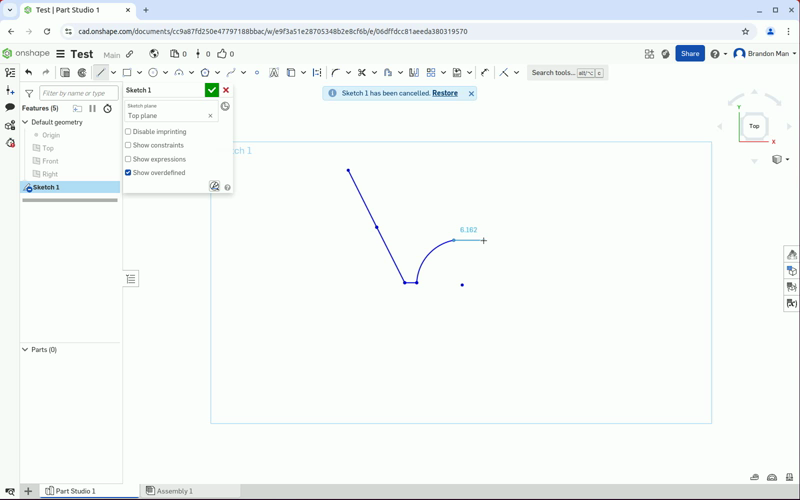
mouse_move(432, 198)
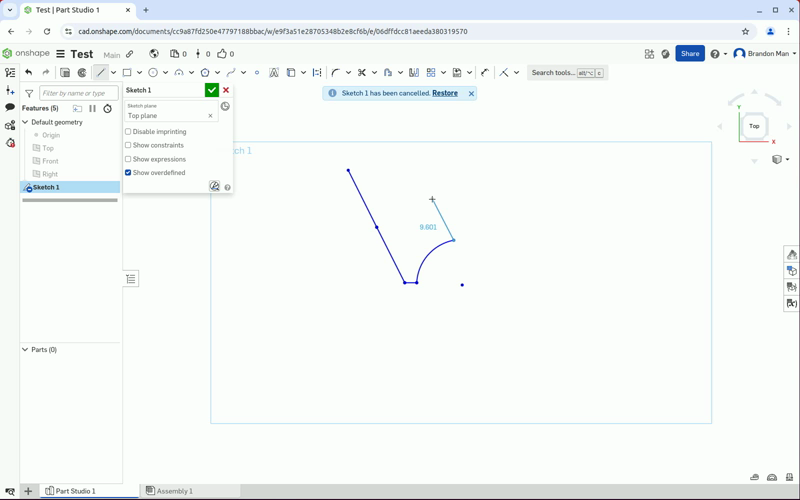
click(432, 198)
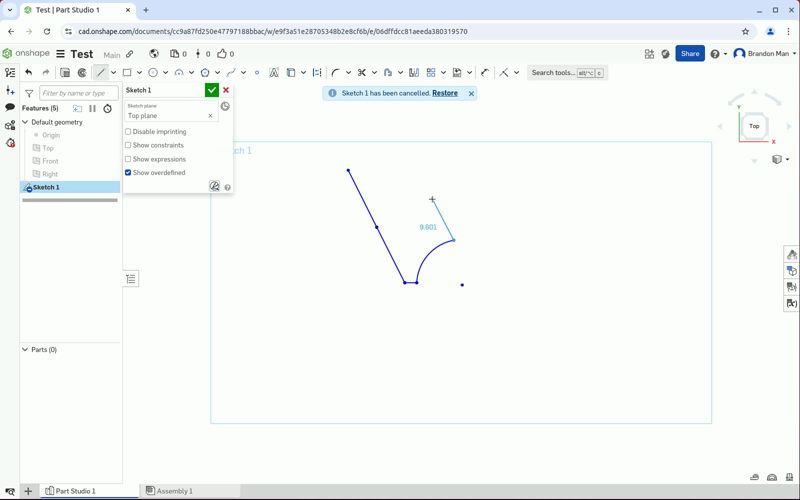
key_up(shift)
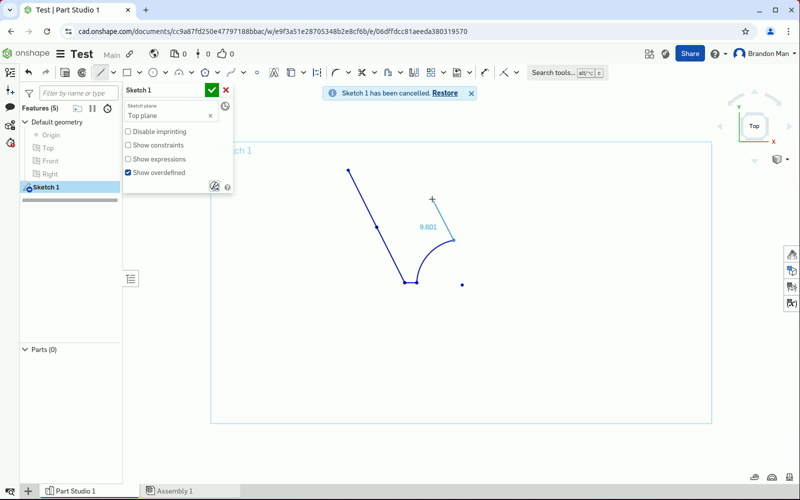
key_down(shift)
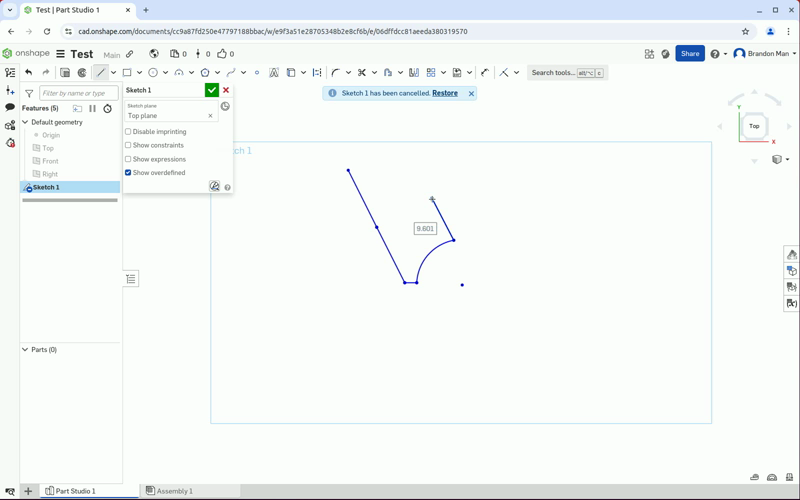
mouse_move(348, 170)
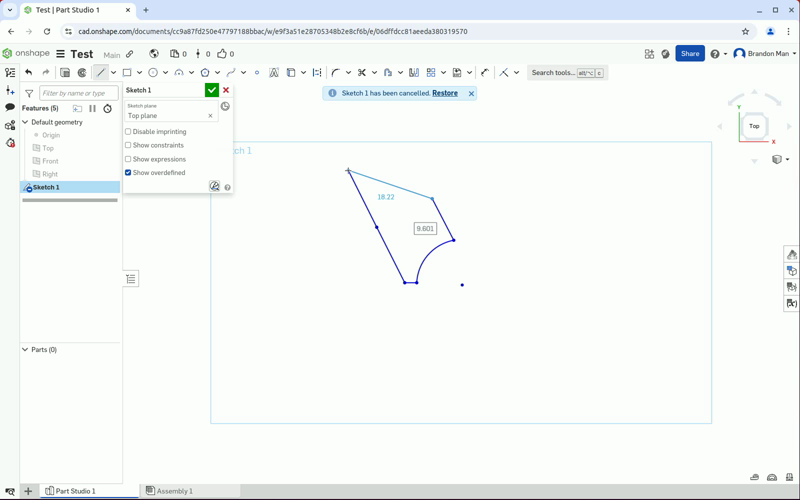
key_up(shift)
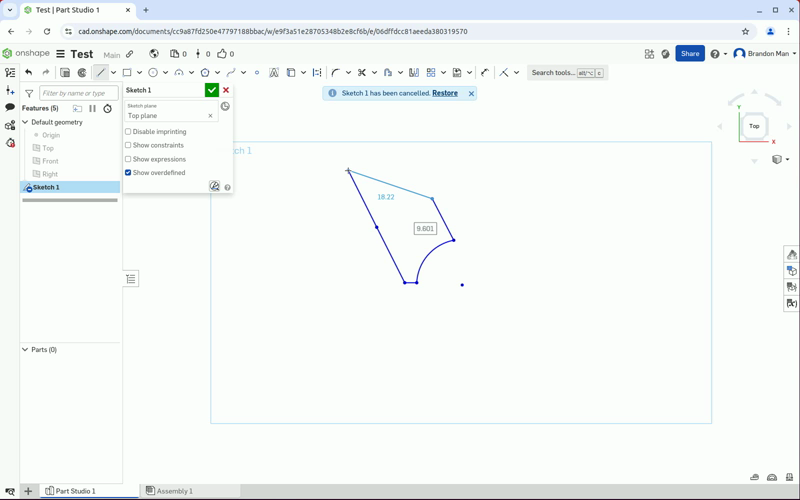
click(348, 170)
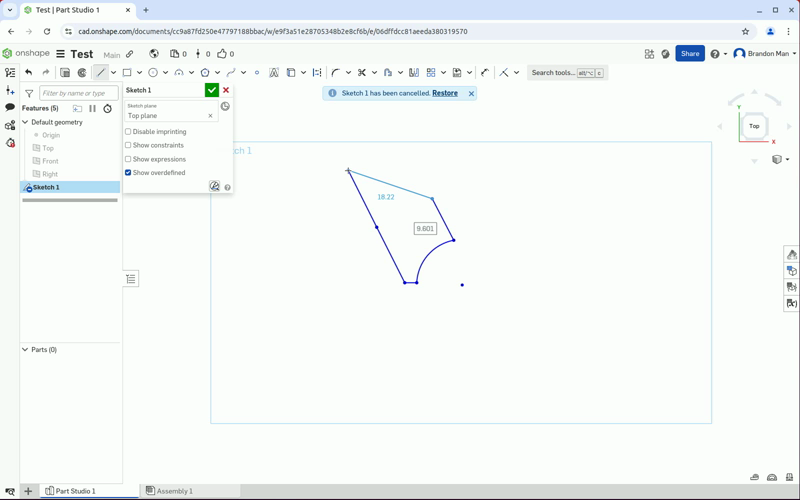
key(esc)
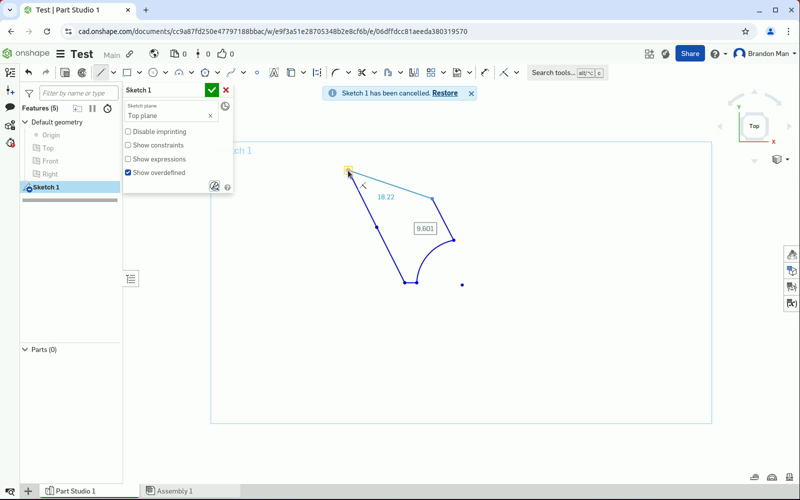
mouse_move(403, 248)
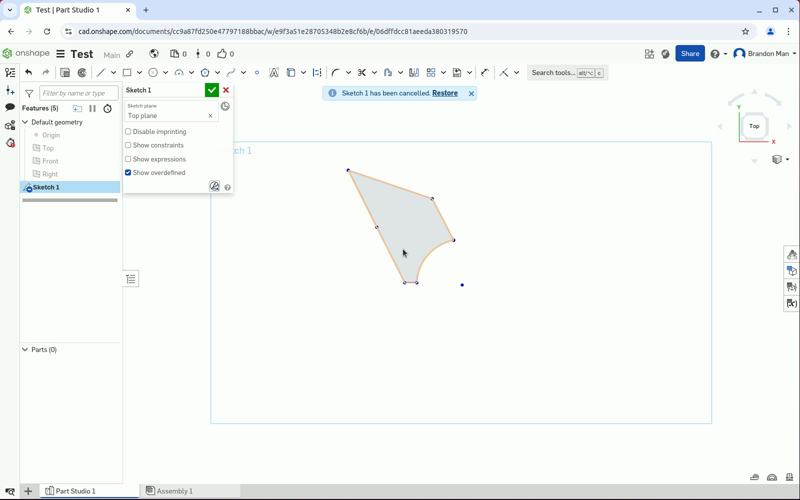
click(403, 248)
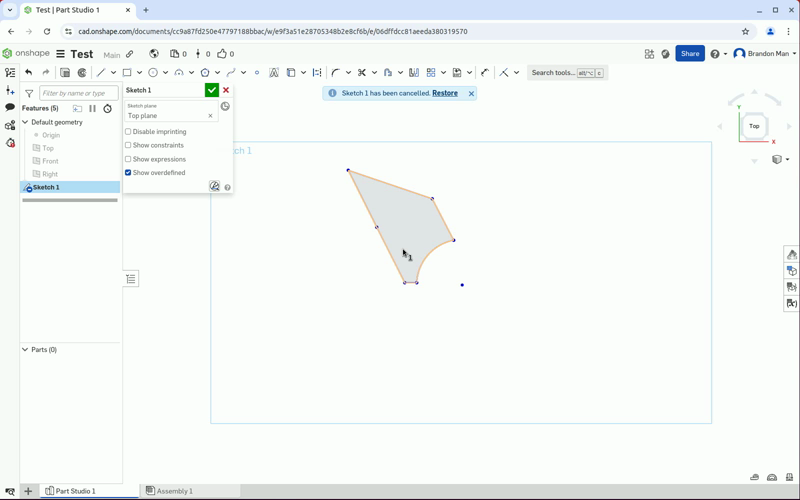
mouse_move(73, 352)
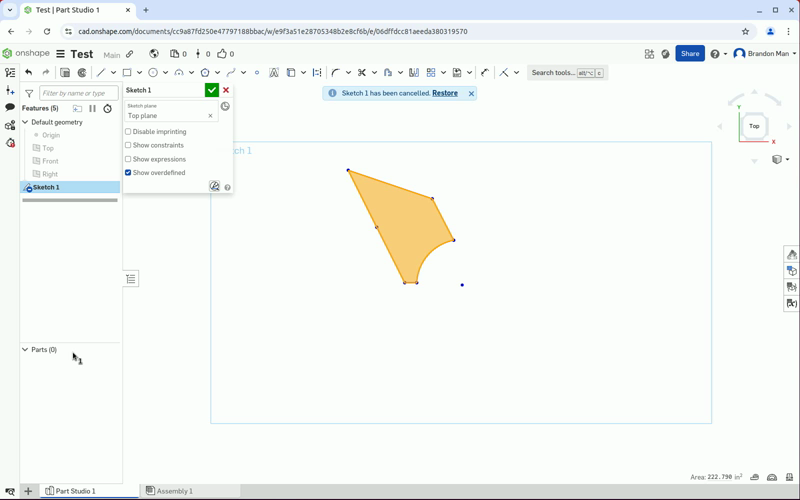
key(shift+y)
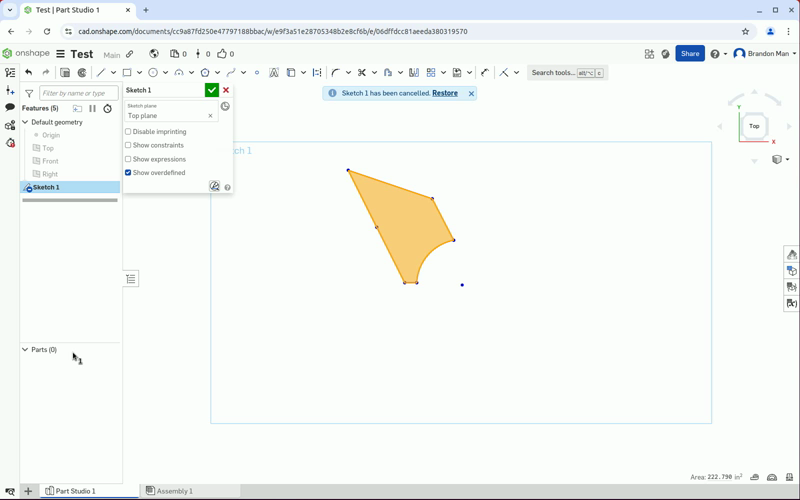
key(shift+e)
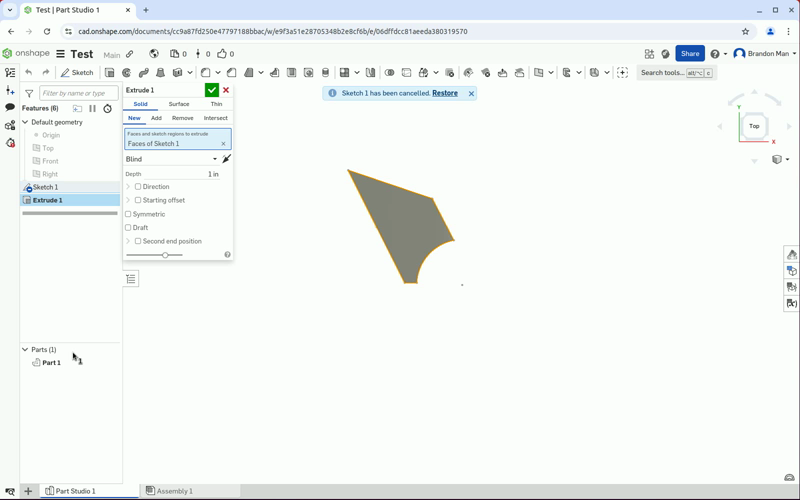
mouse_move(143, 106)
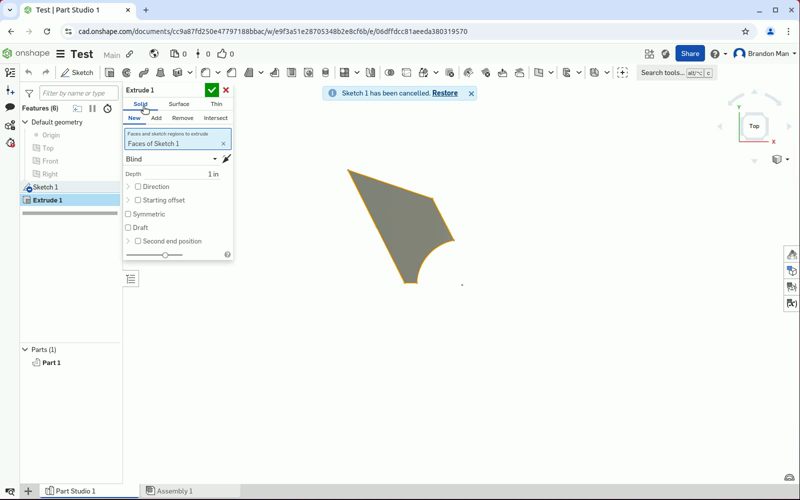
click(143, 106)
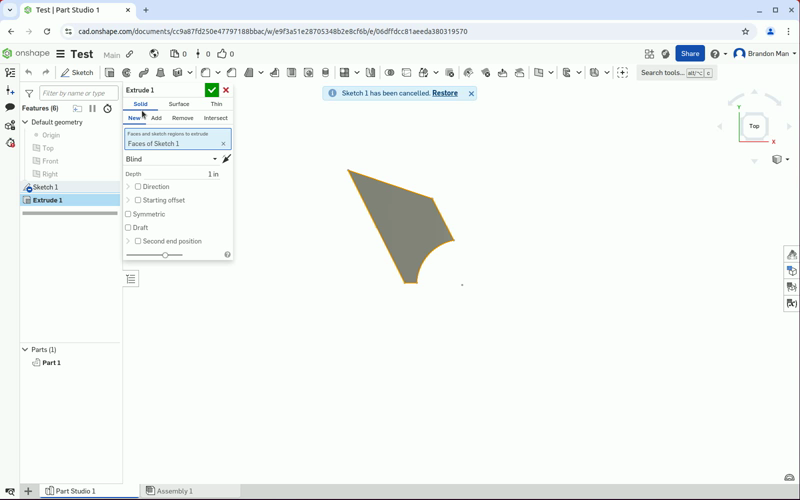
mouse_move(137, 120)
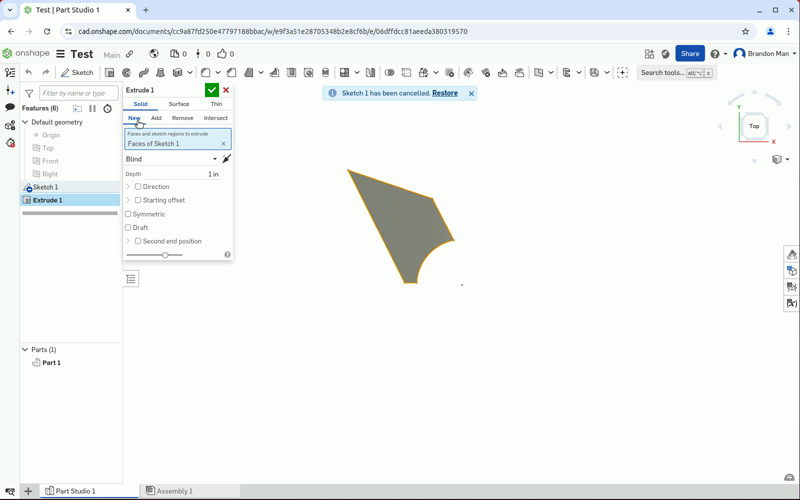
click(137, 120)
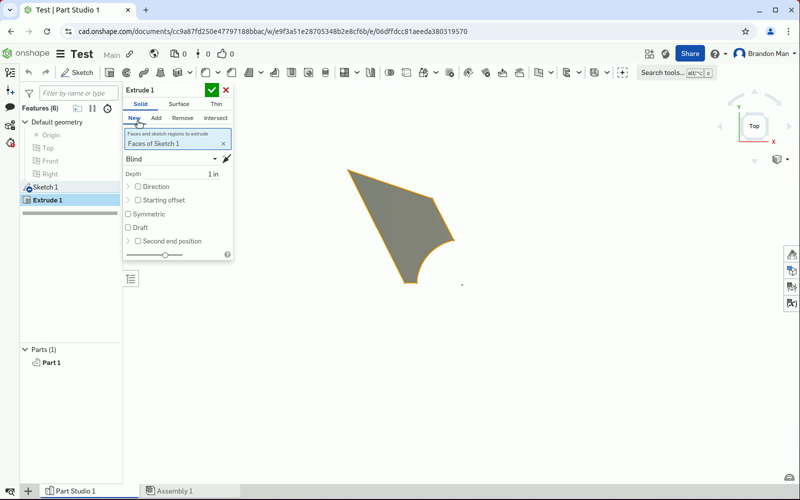
key(tab, 4)
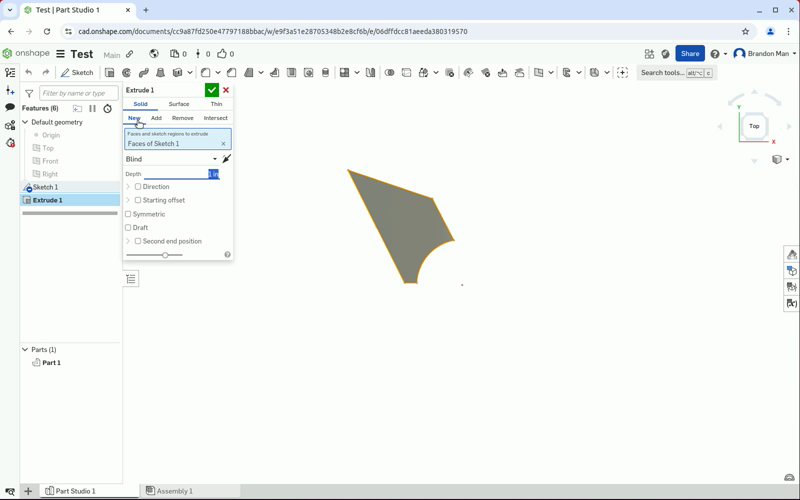
text(11.554)
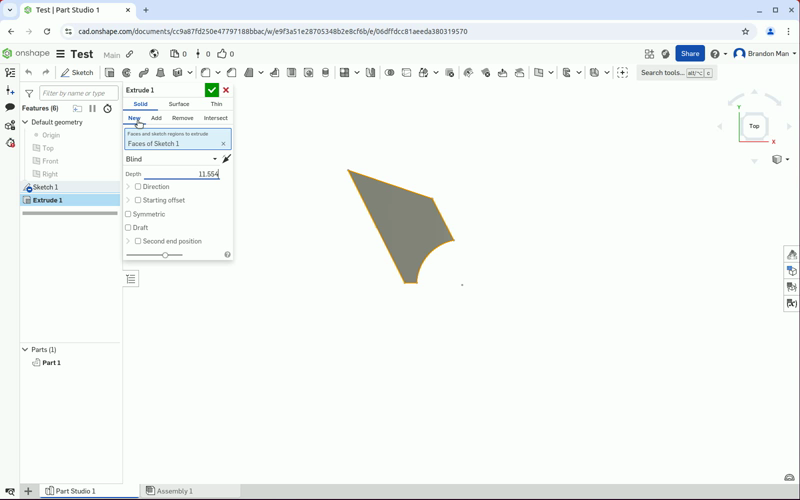
key(enter)
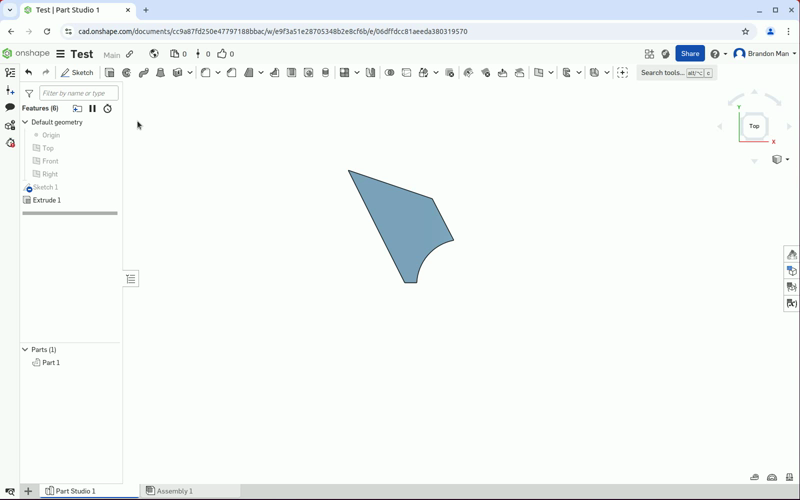
key(shift+h)
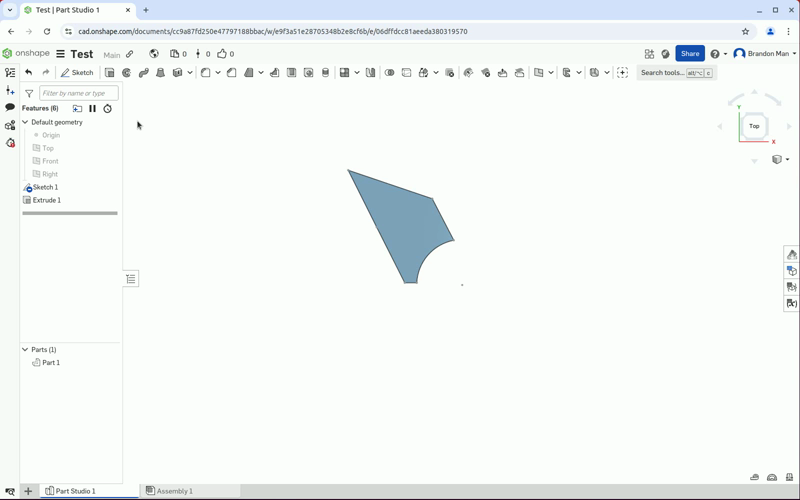
key(shift+h)
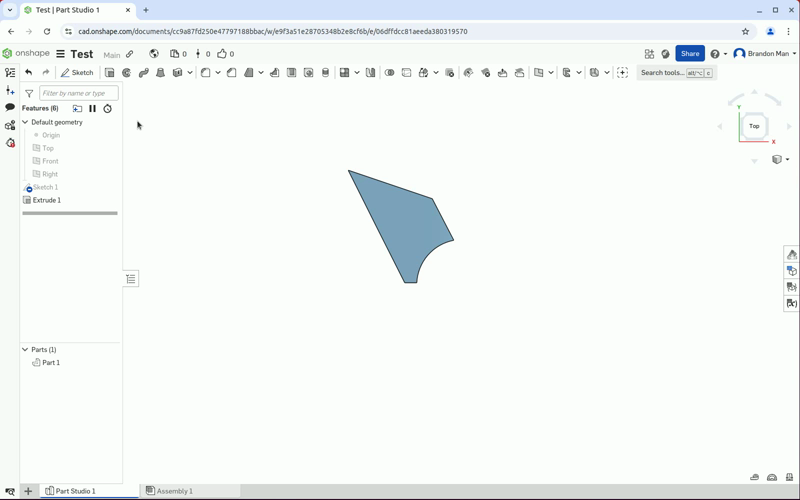
mouse_move(73, 189)
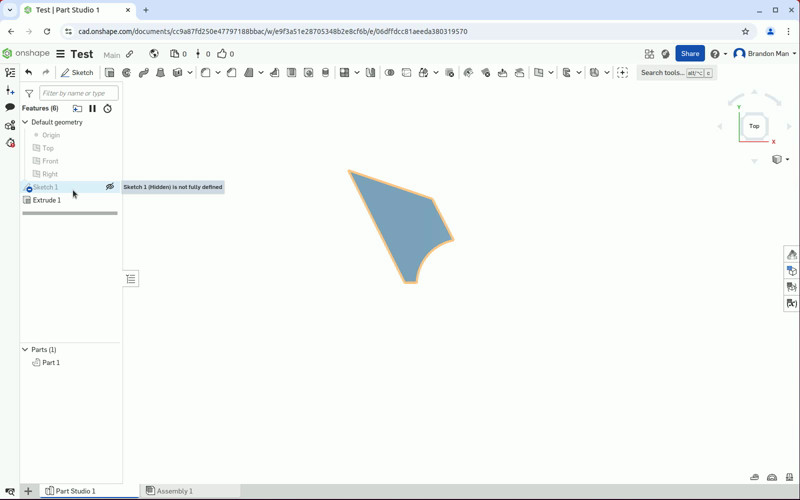
click(73, 189)
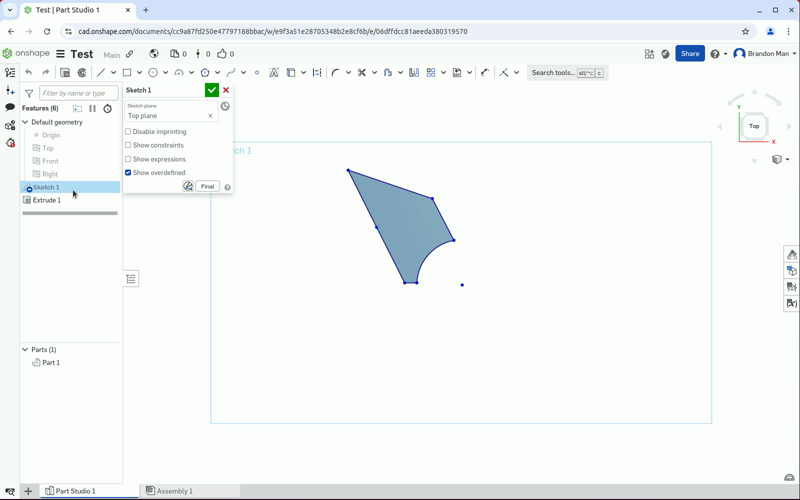
mouse_move(229, 92)
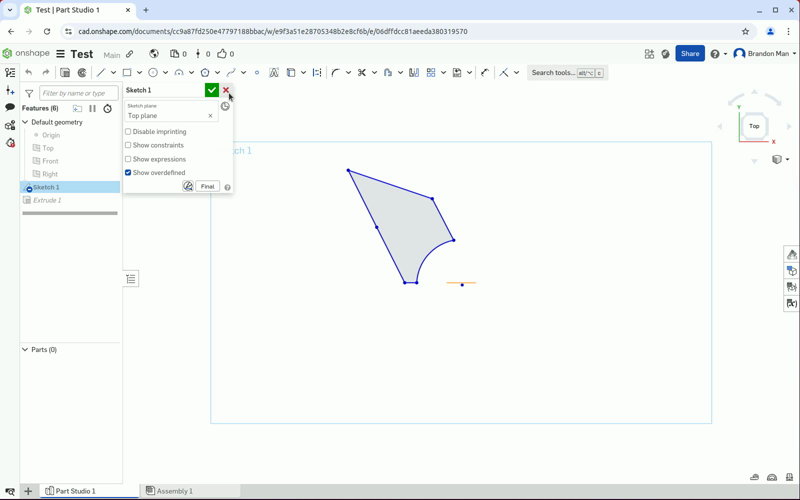
click(229, 92)
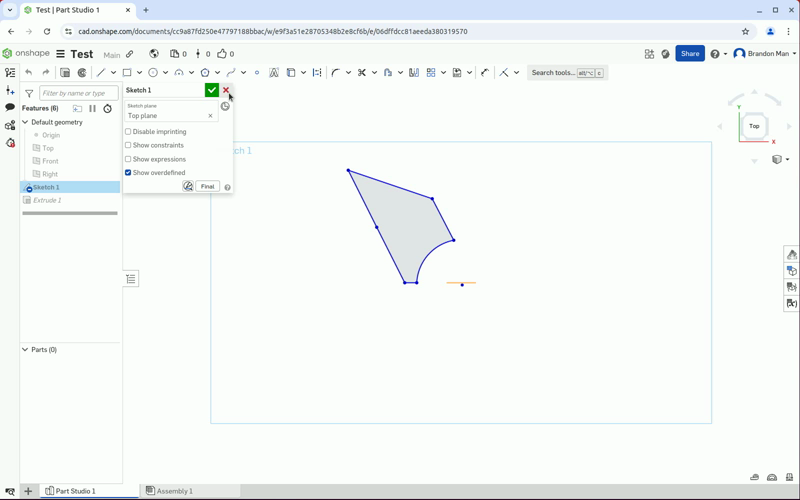
key(shift+s)
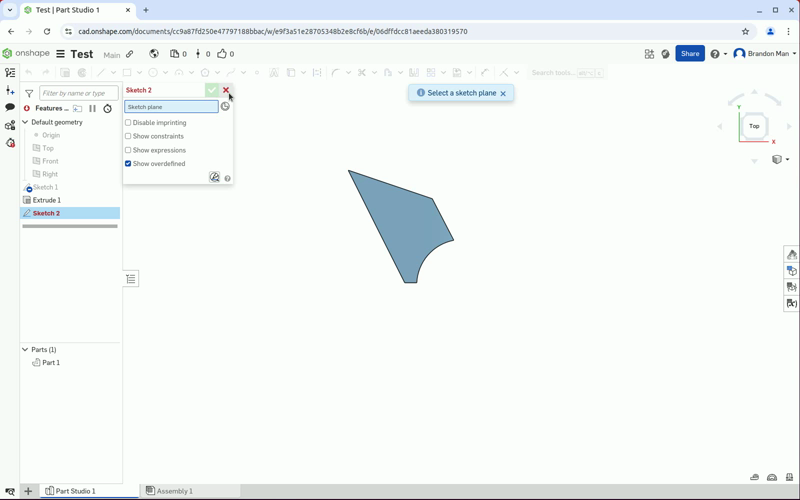
mouse_move(73, 150)
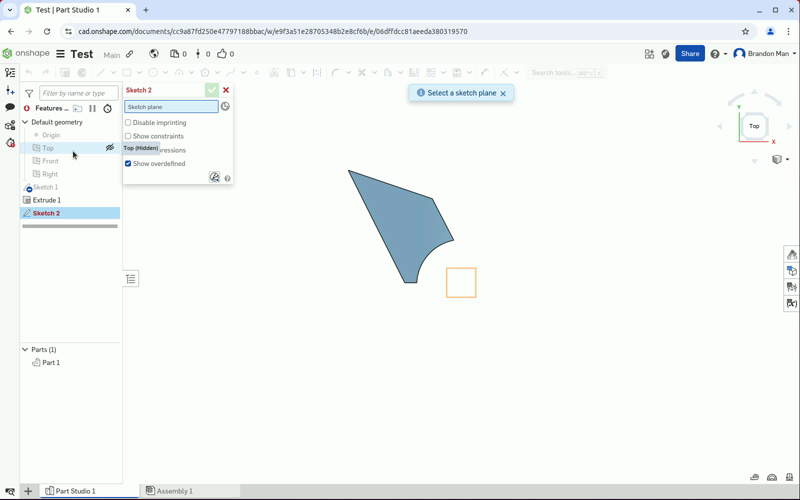
click(73, 150)
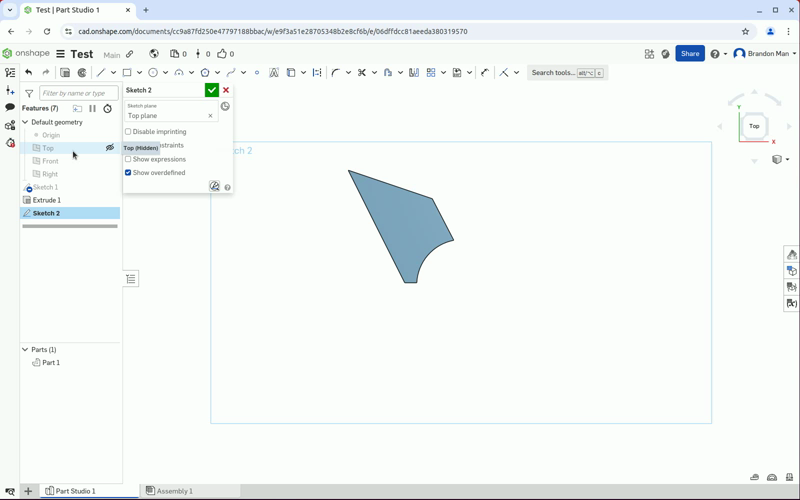
mouse_move(73, 352)
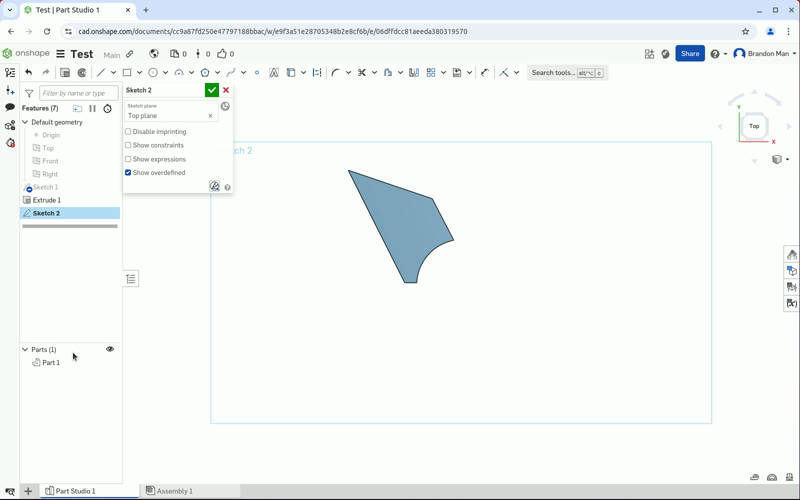
key(y)
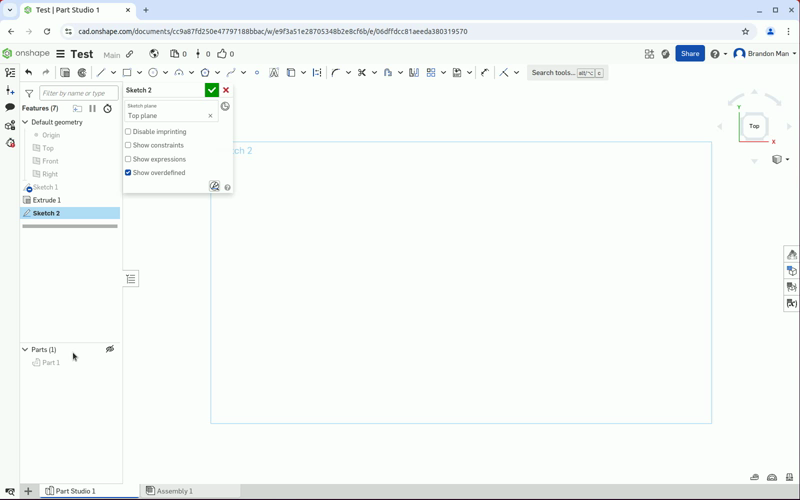
key(l)
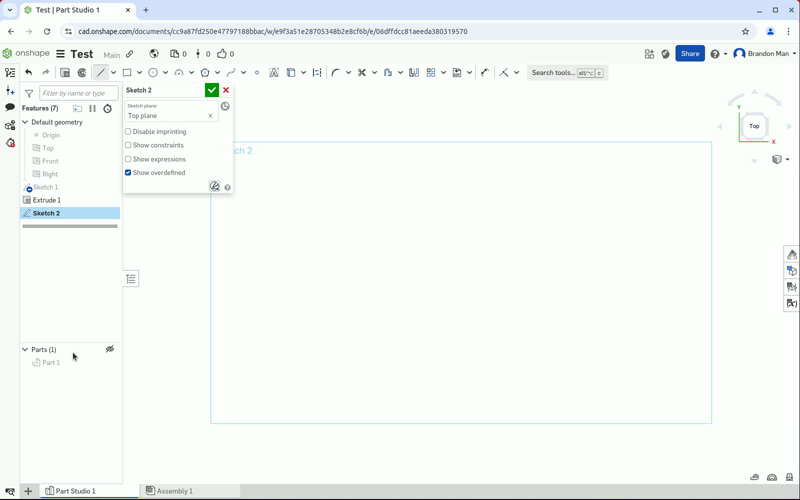
key_down(shift)
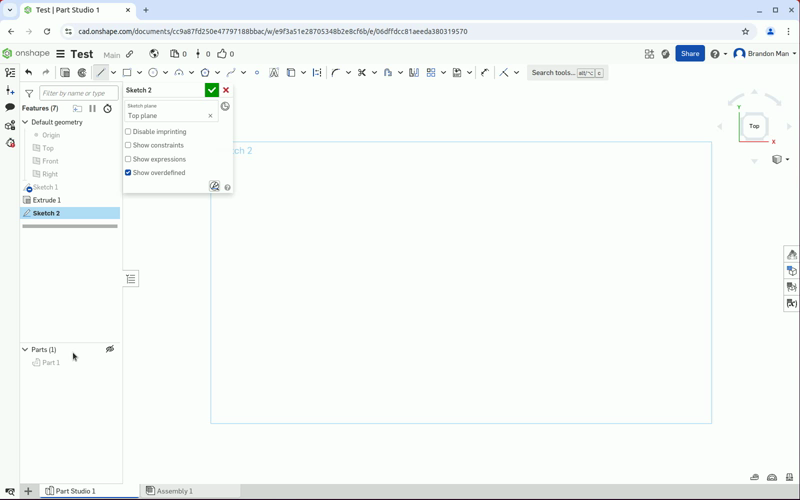
mouse_move(417, 282)
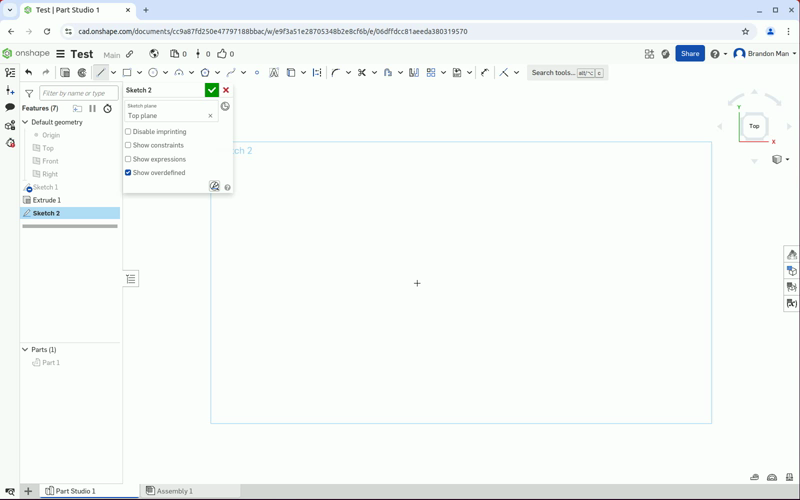
click(417, 282)
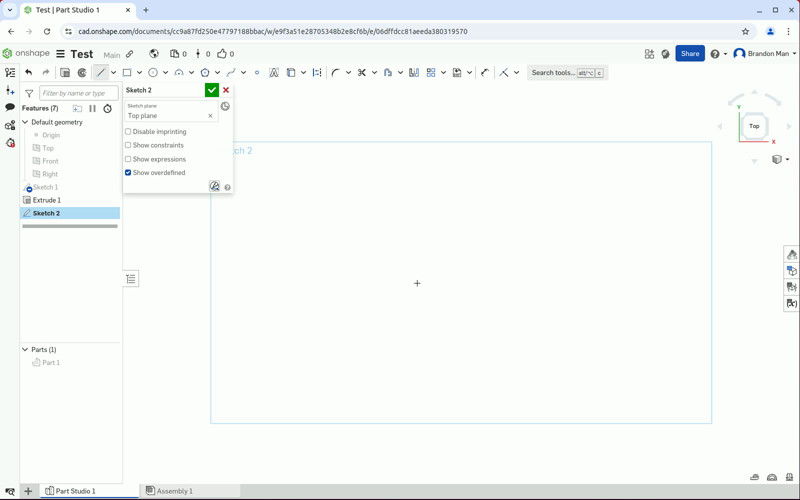
key_up(shift)
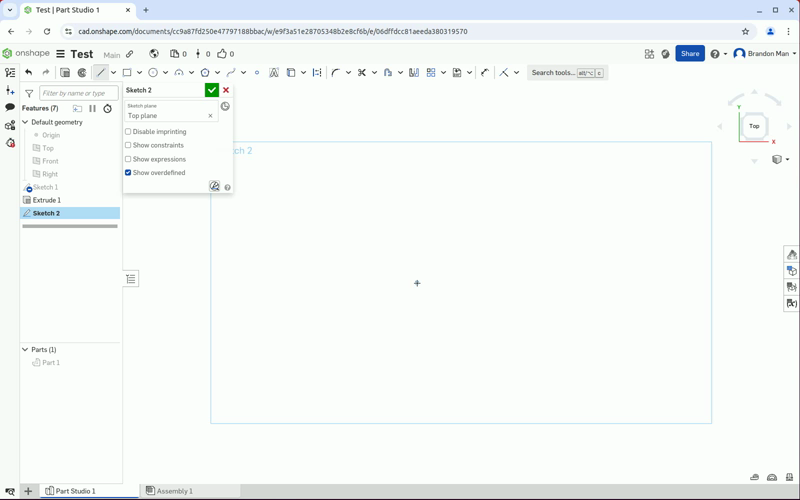
key_down(shift)
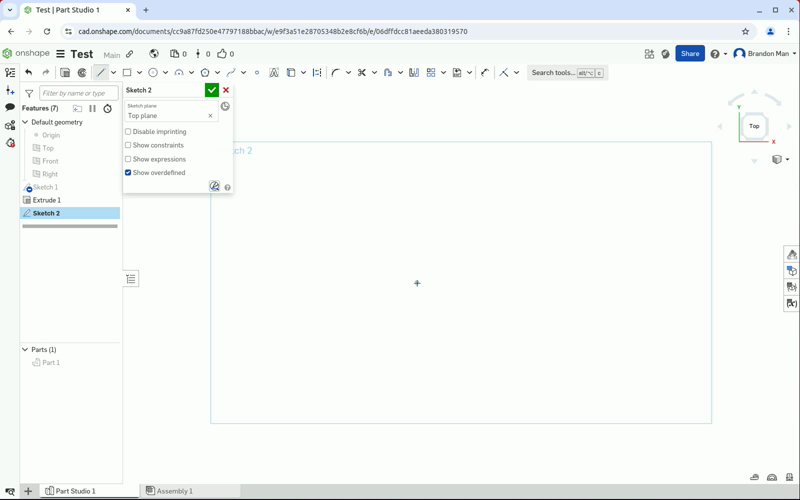
mouse_move(447, 282)
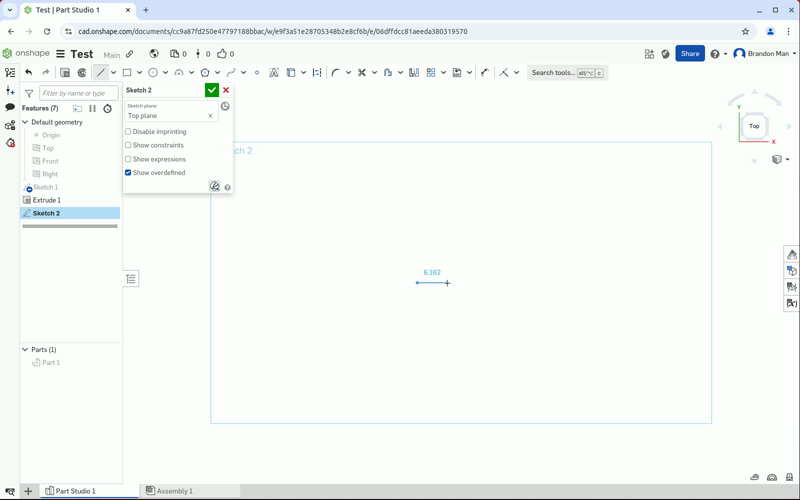
mouse_move(433, 282)
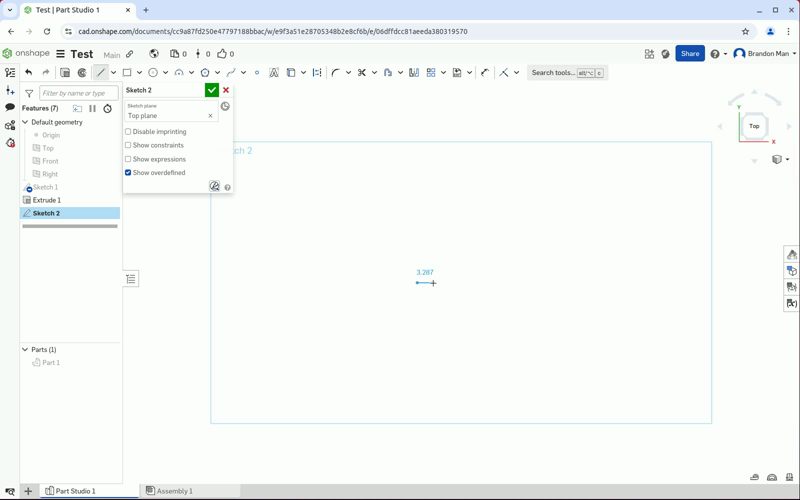
click(433, 282)
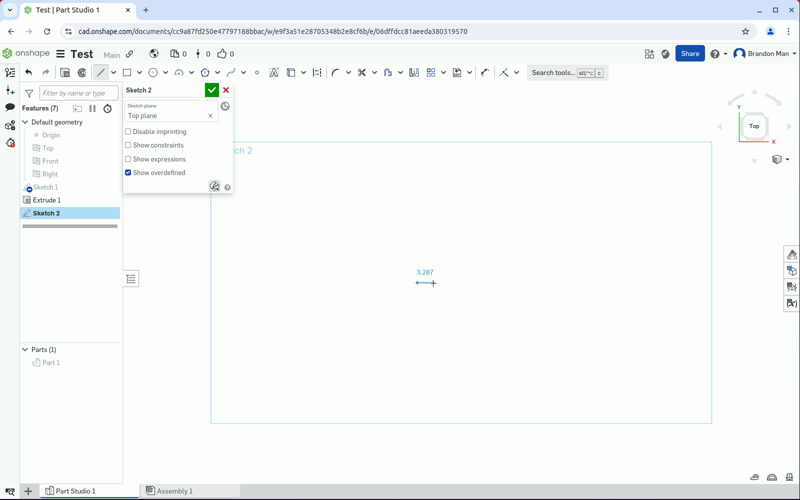
key_up(shift)
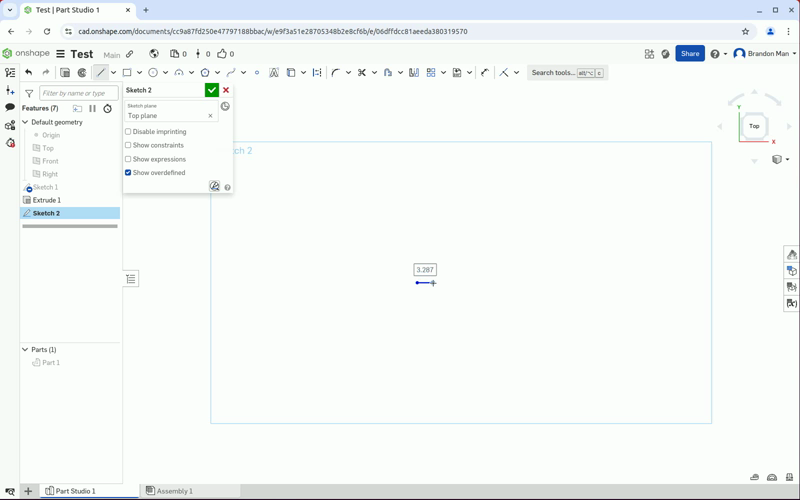
key(esc)
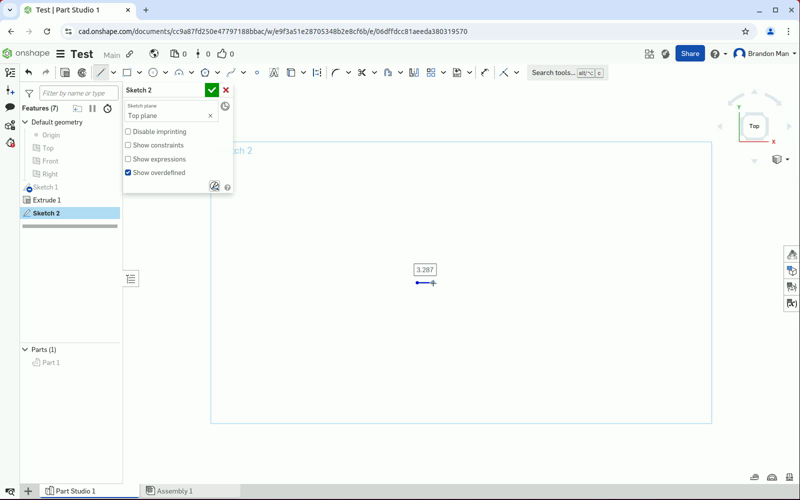
key(a)
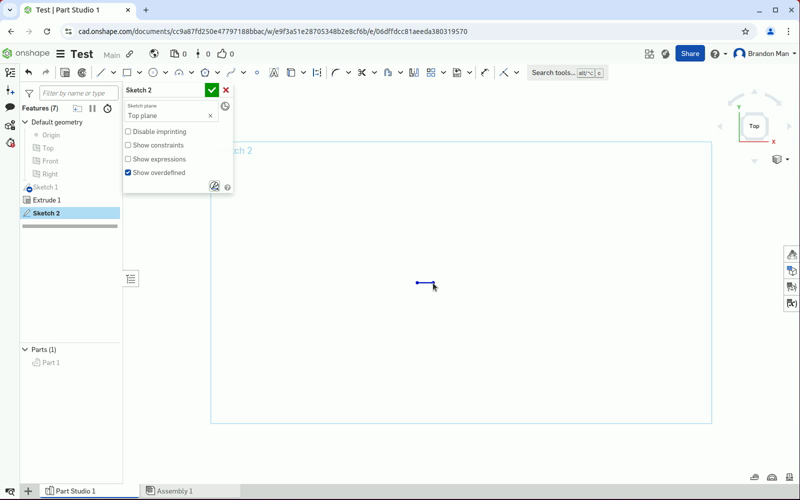
mouse_move(433, 282)
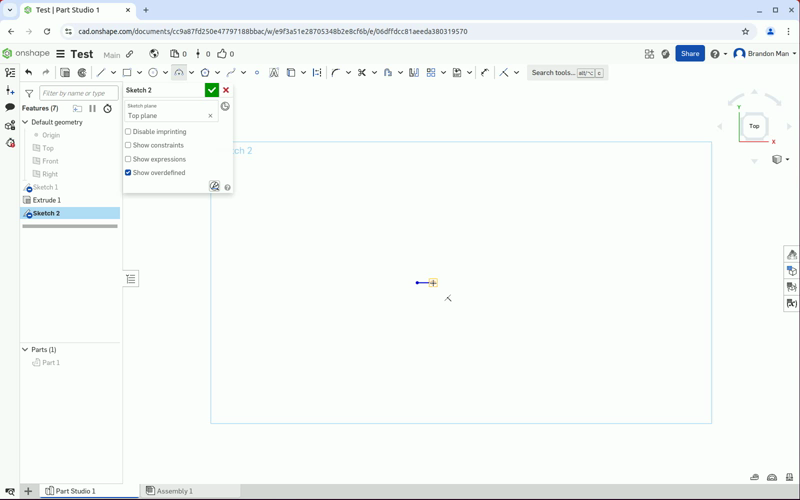
click(433, 282)
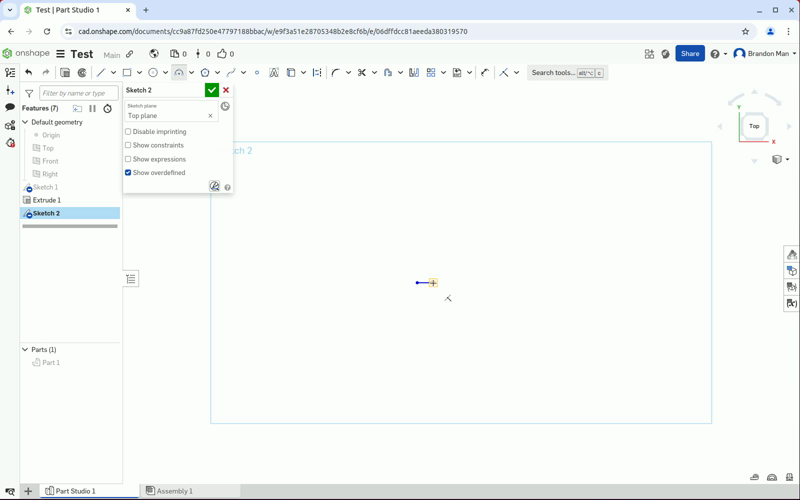
key_down(shift)
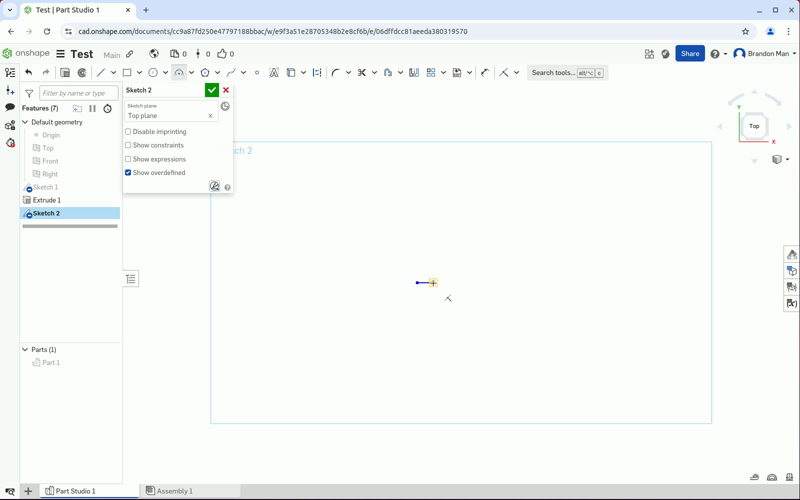
mouse_move(461, 254)
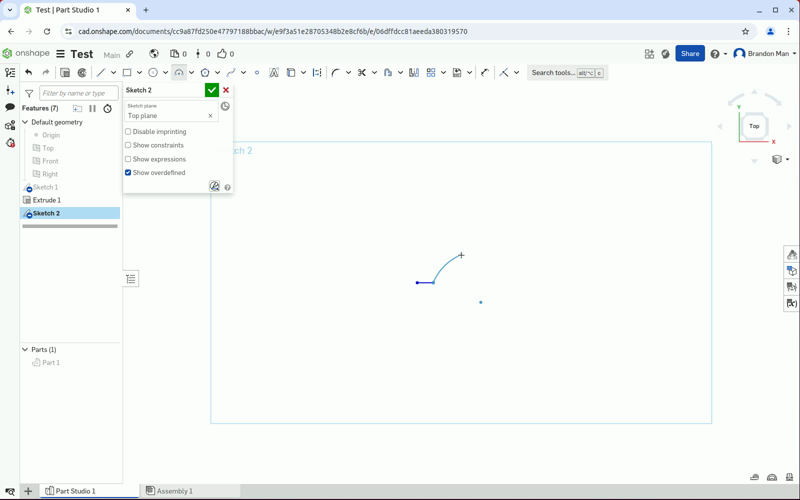
click(461, 254)
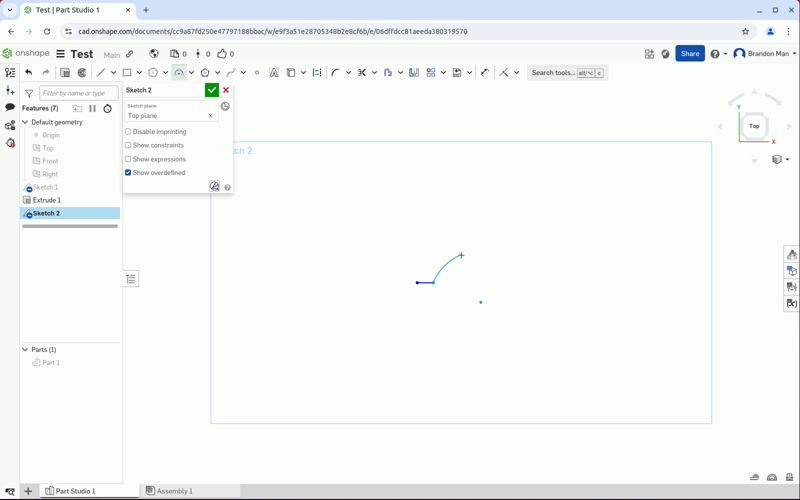
mouse_move(441, 262)
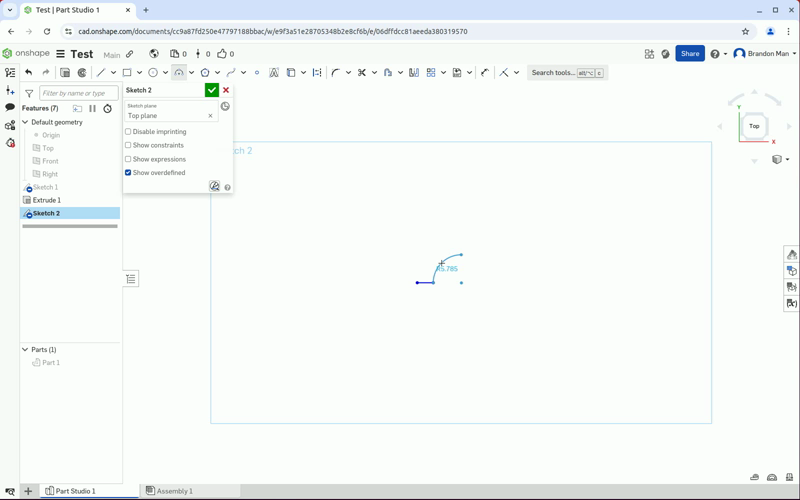
click(441, 262)
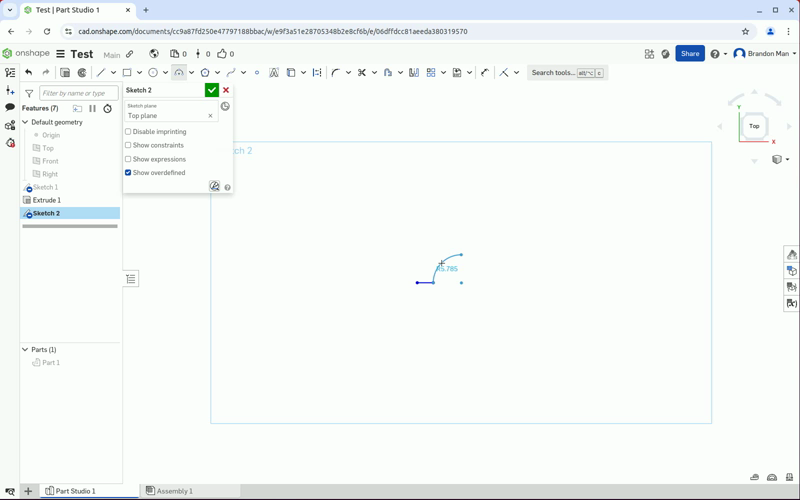
key_up(shift)
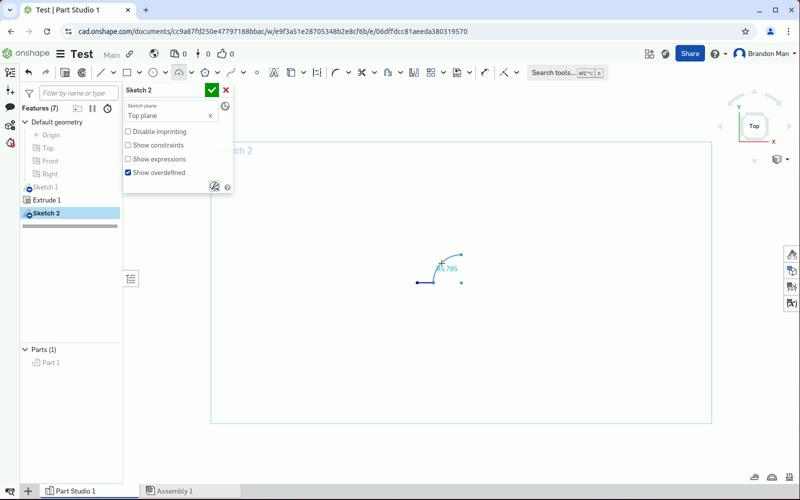
key(esc)
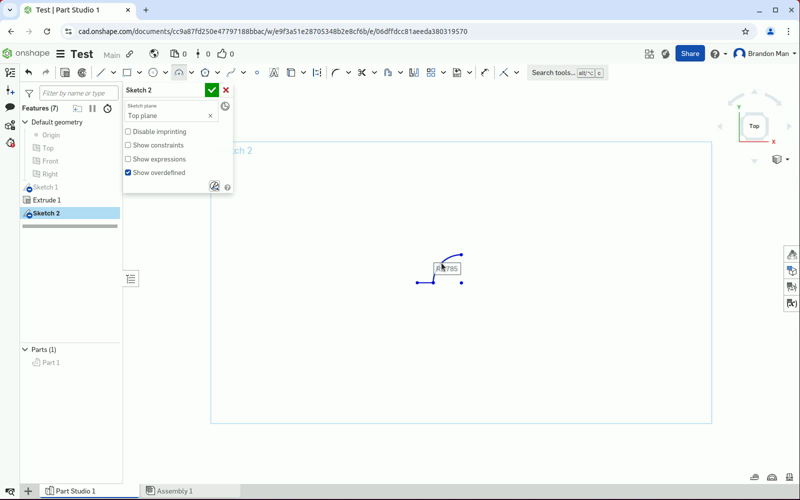
key(l)
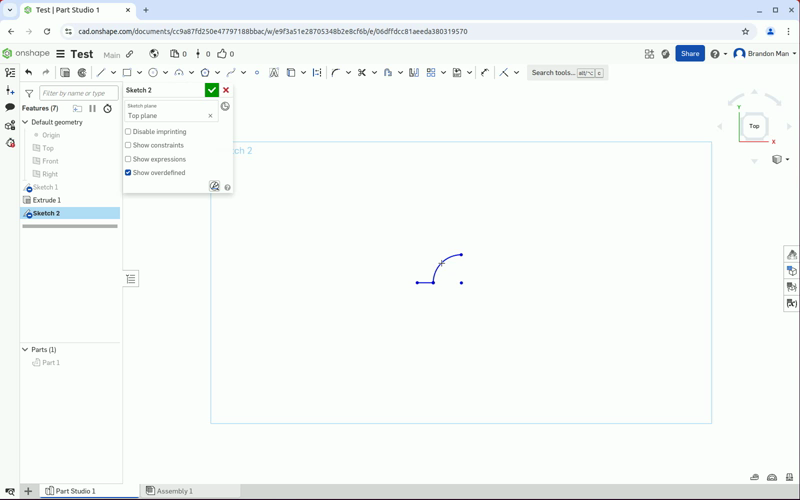
mouse_move(461, 254)
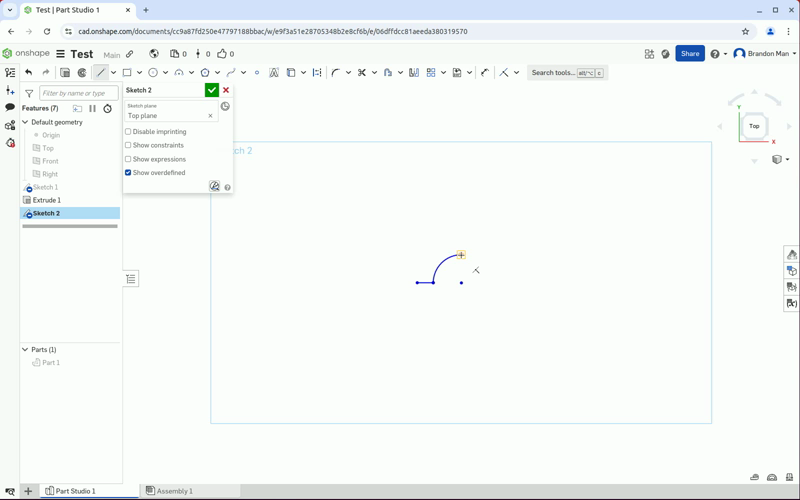
click(461, 254)
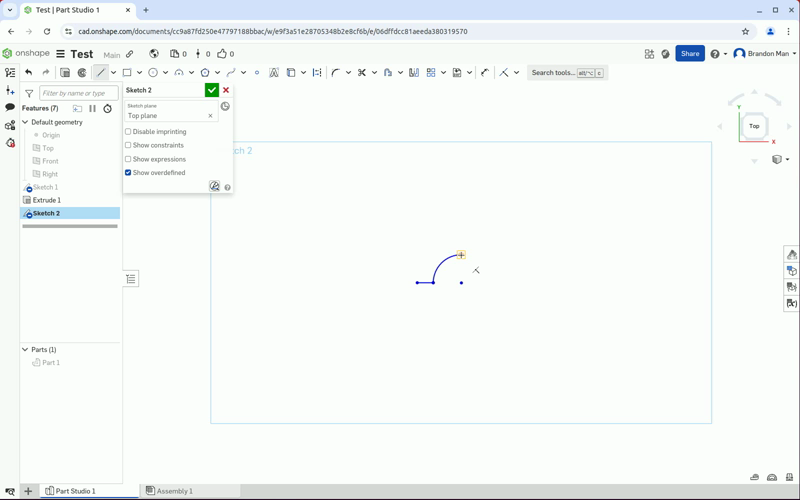
key_down(shift)
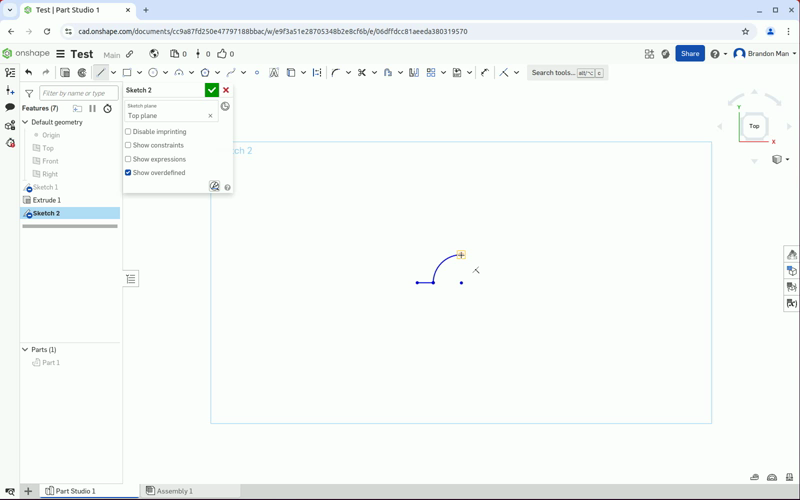
mouse_move(491, 254)
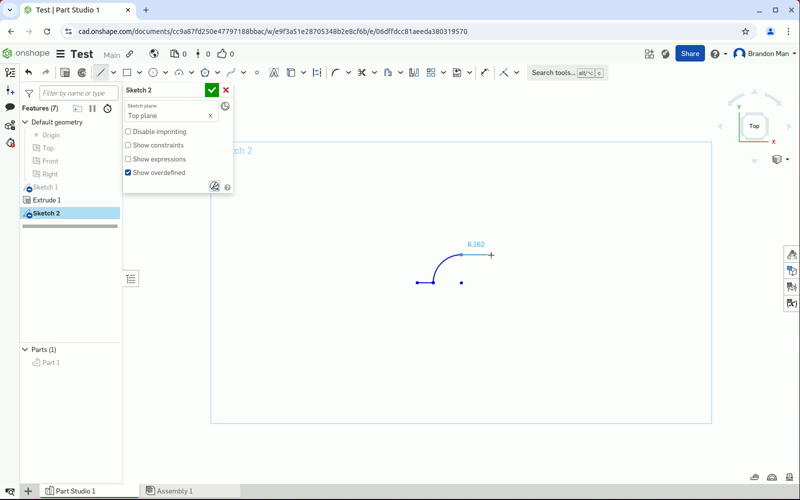
mouse_move(454, 239)
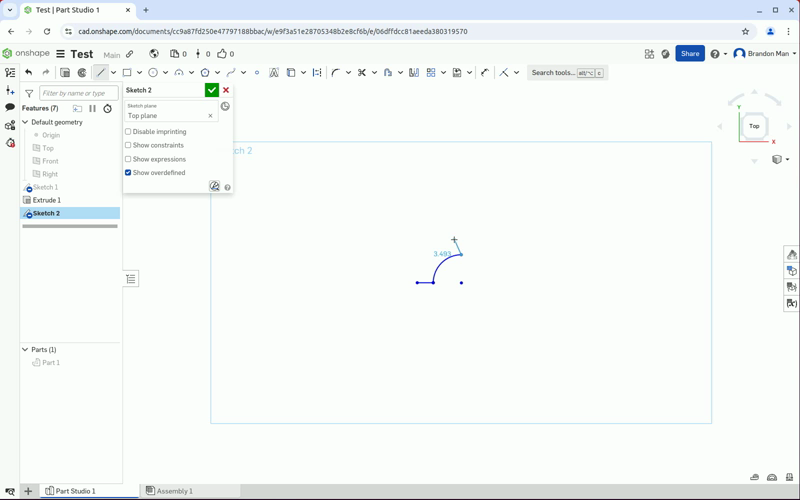
click(454, 239)
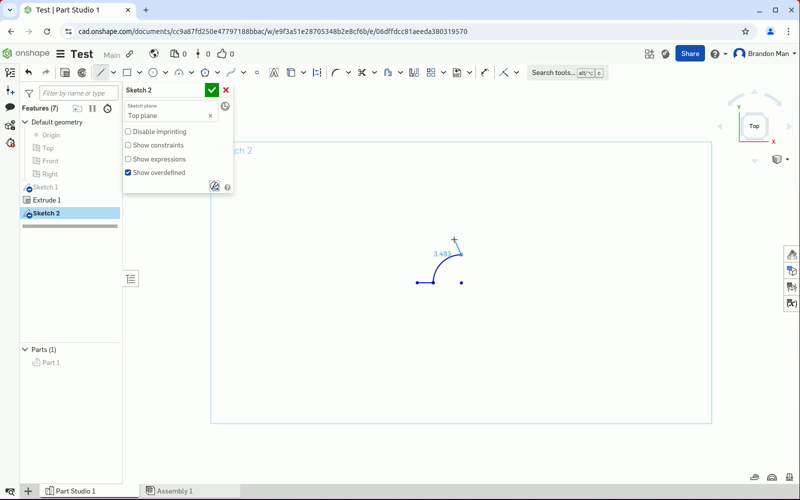
key_up(shift)
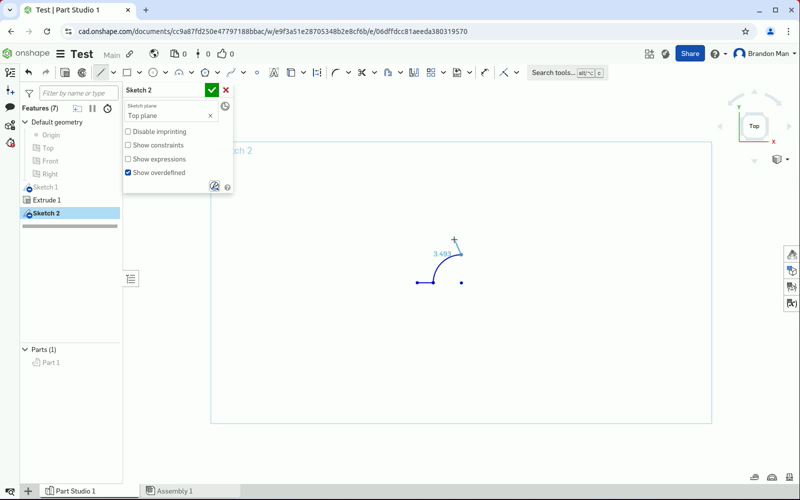
key(esc)
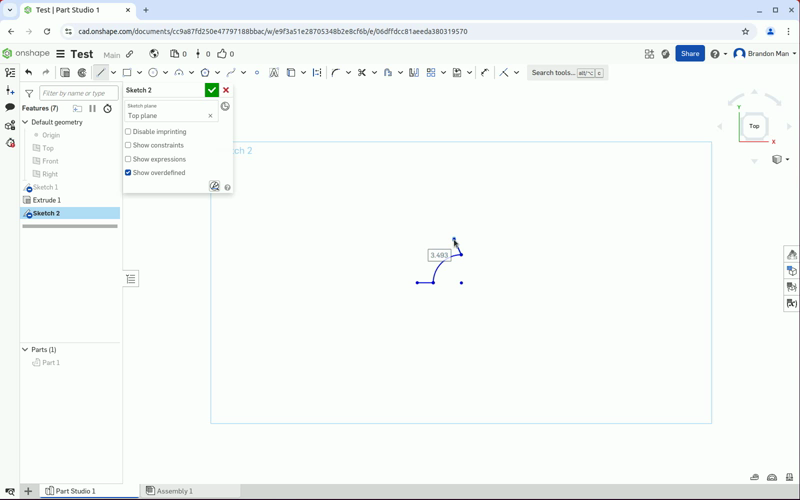
key(a)
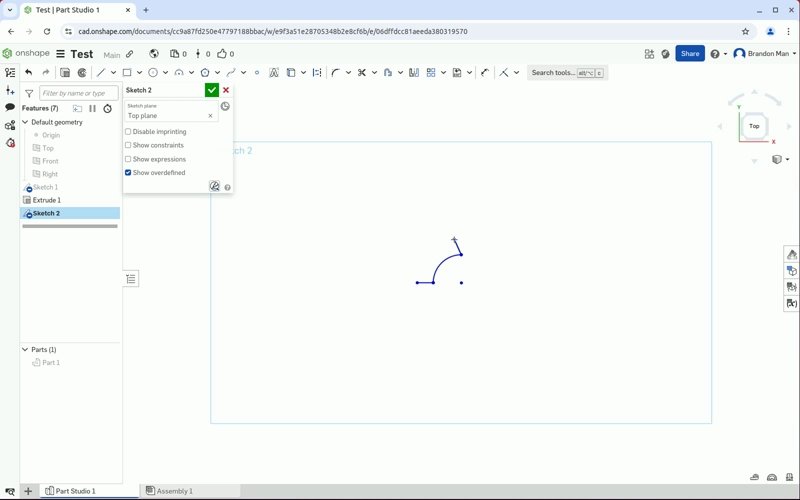
mouse_move(454, 239)
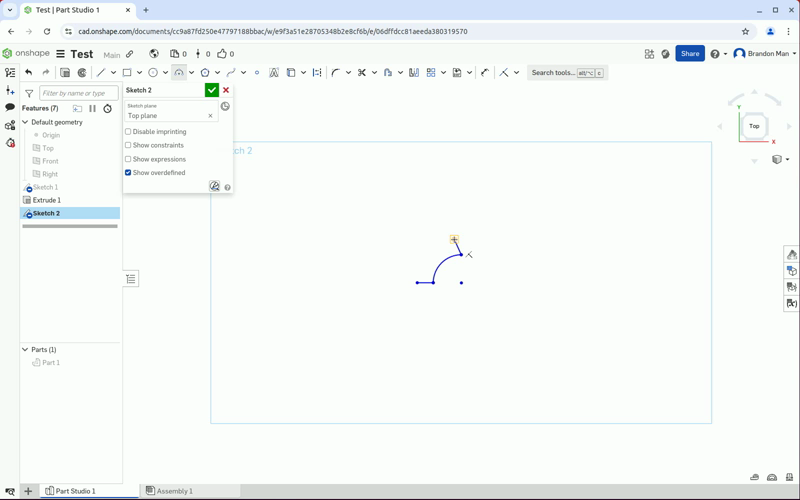
click(454, 239)
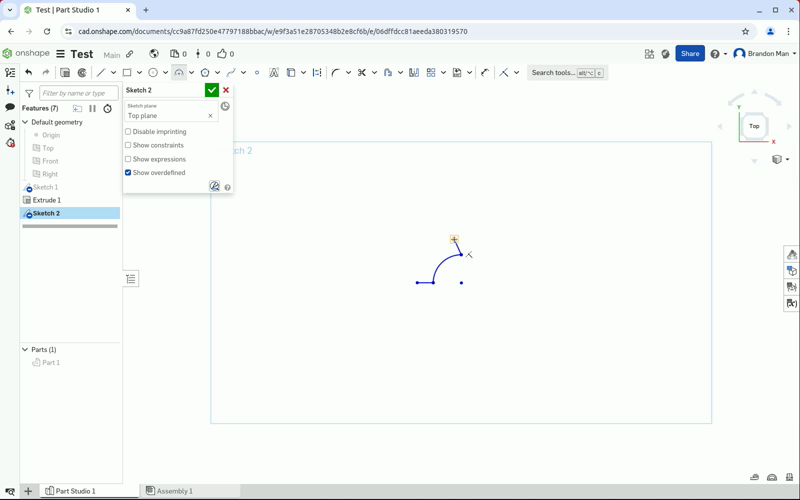
mouse_move(417, 282)
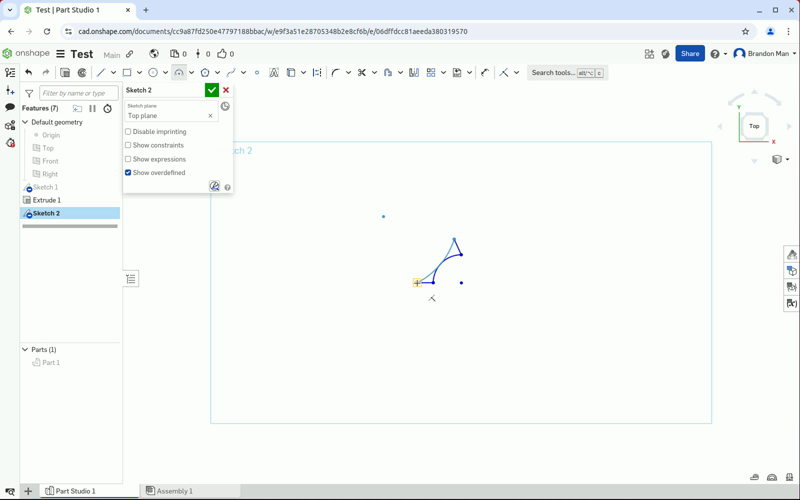
click(417, 282)
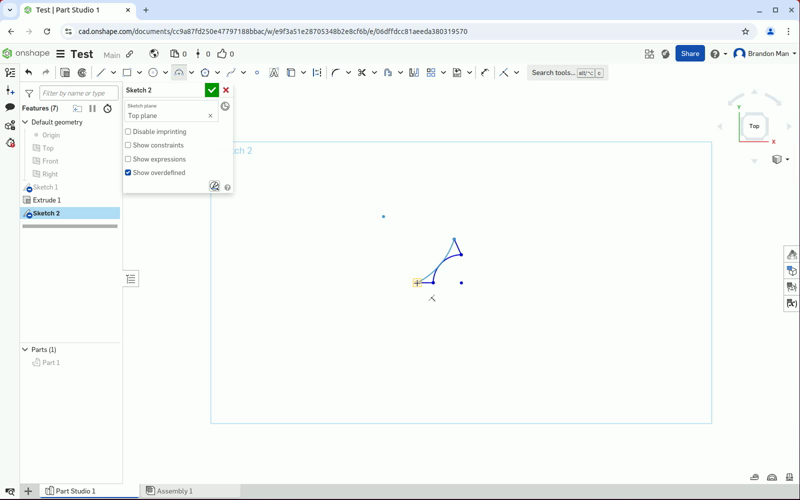
key_down(shift)
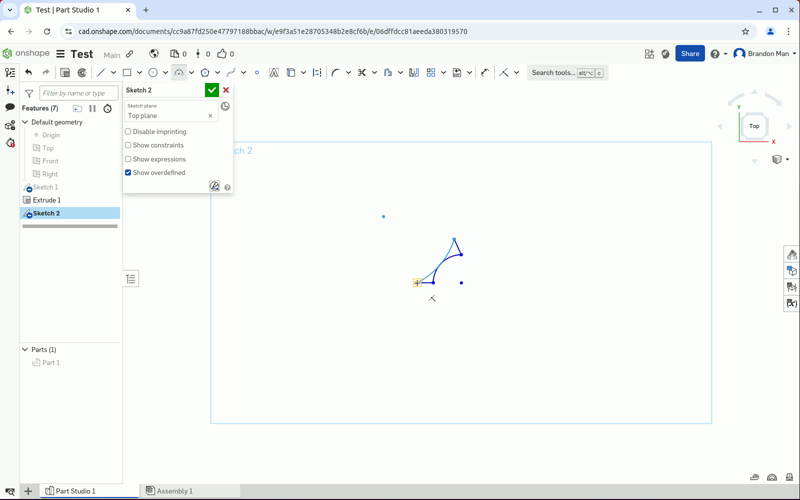
mouse_move(427, 254)
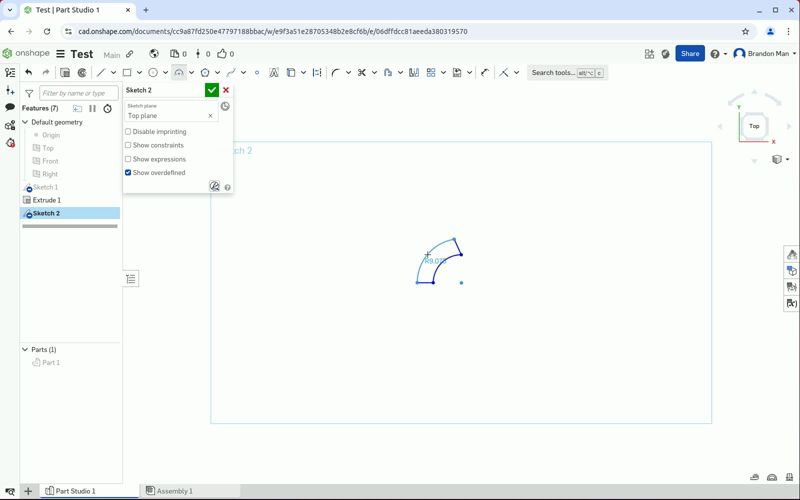
click(427, 254)
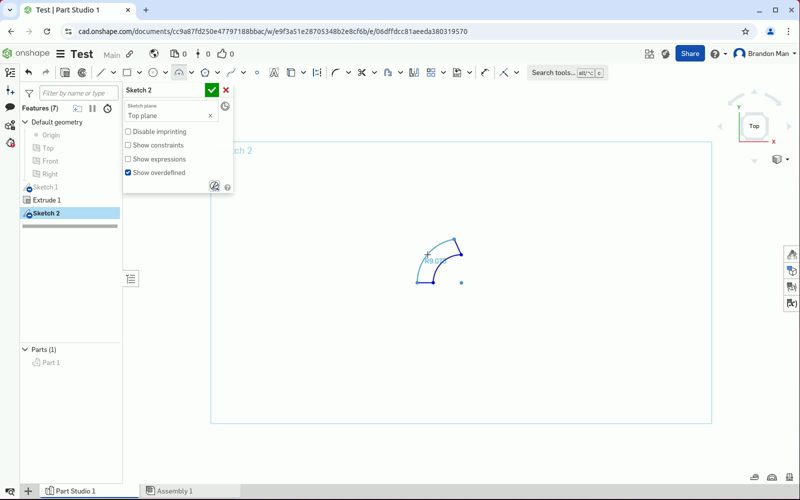
key_up(shift)
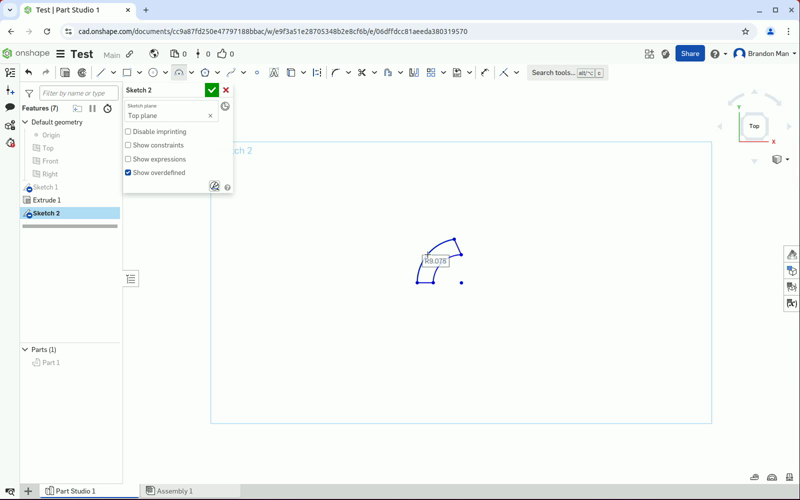
key(esc)
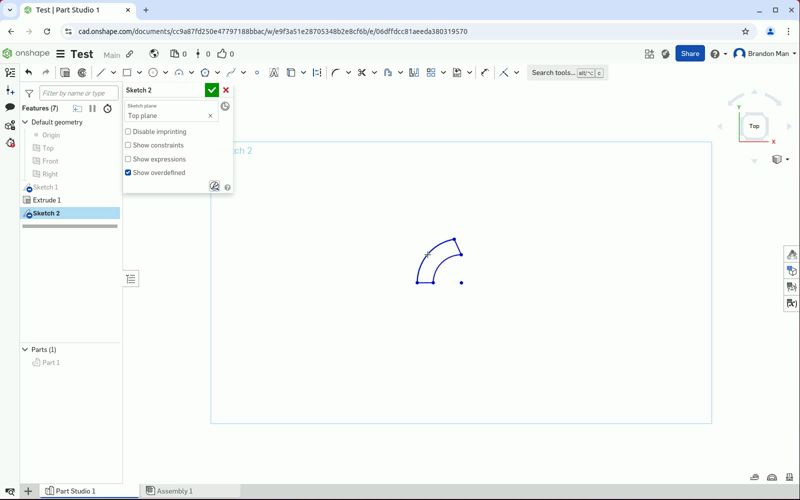
mouse_move(456, 246)
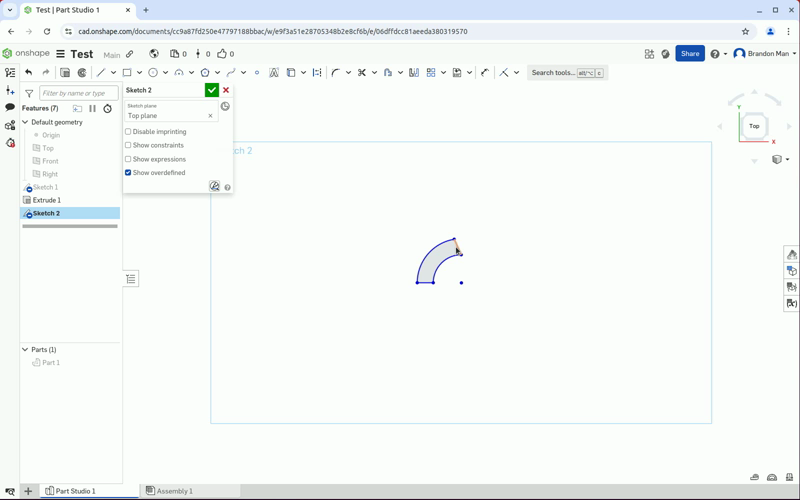
scroll(6)
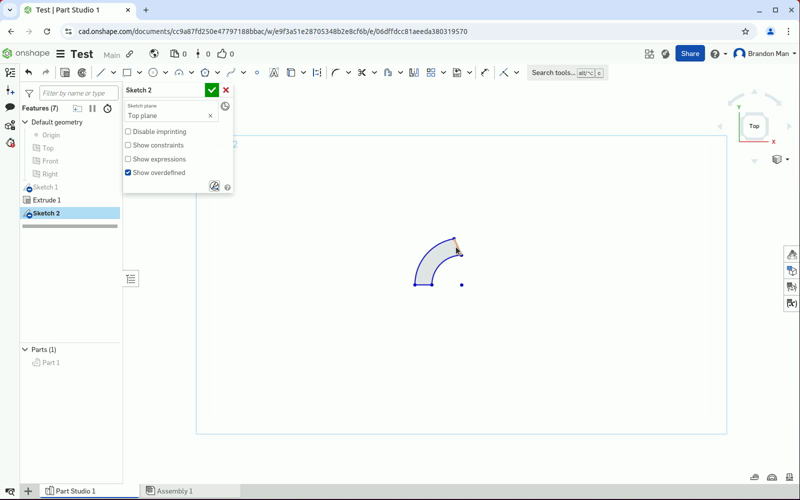
scroll(6)
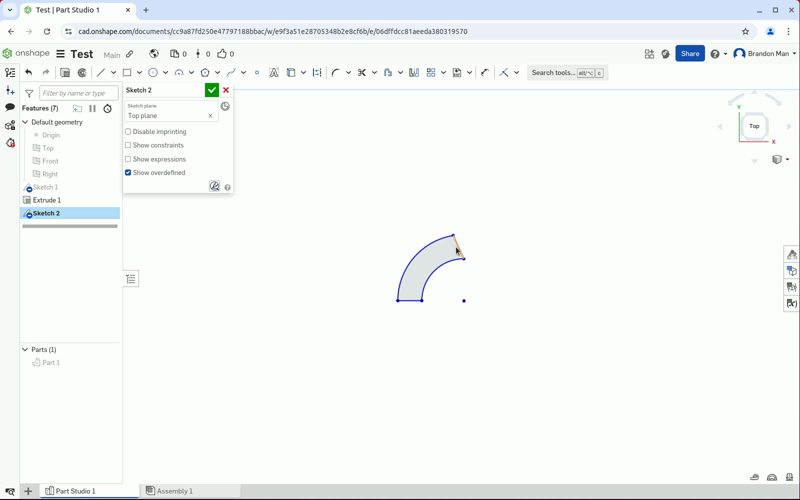
scroll(6)
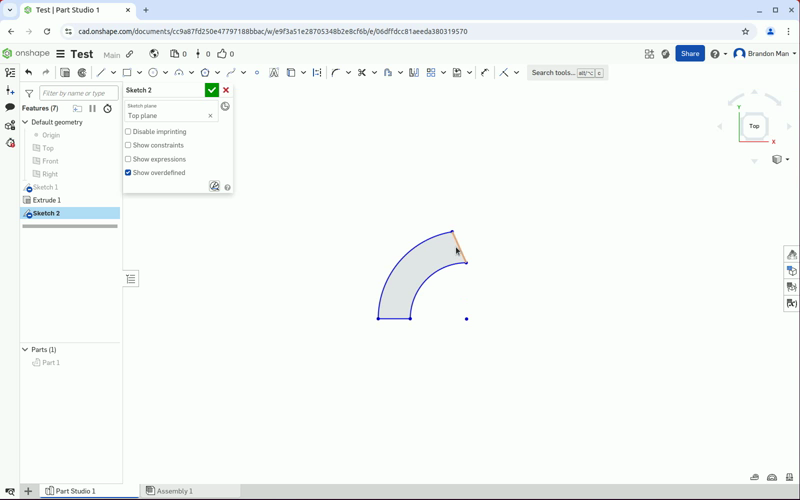
scroll(6)
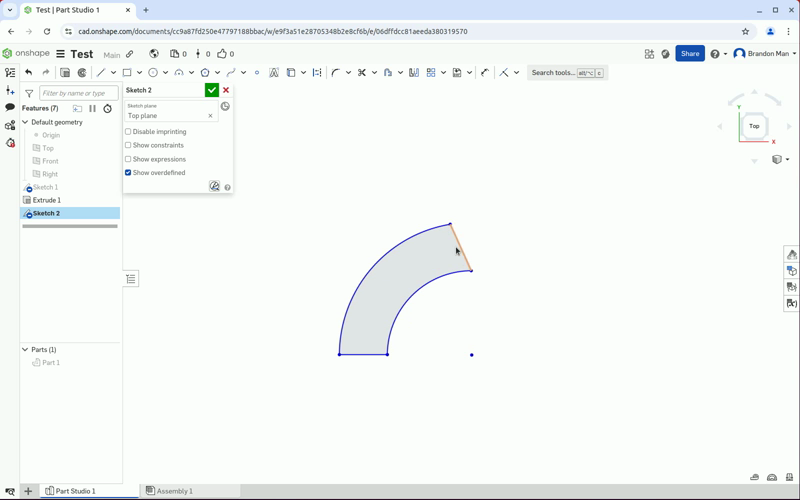
scroll(6)
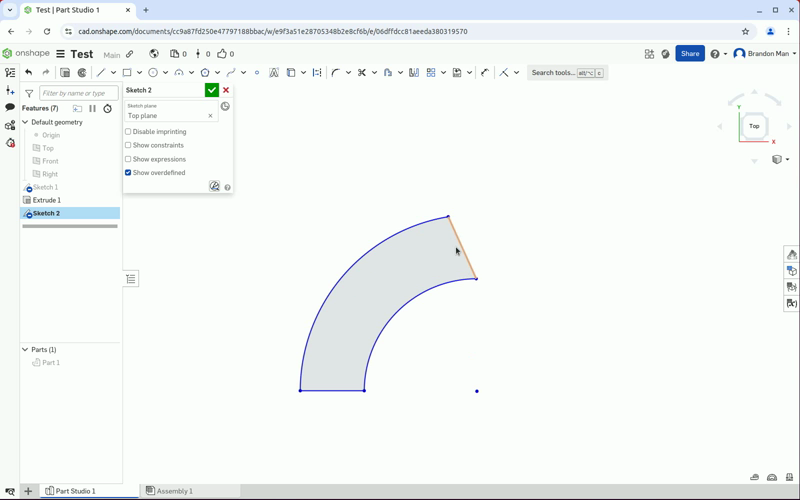
scroll(6)
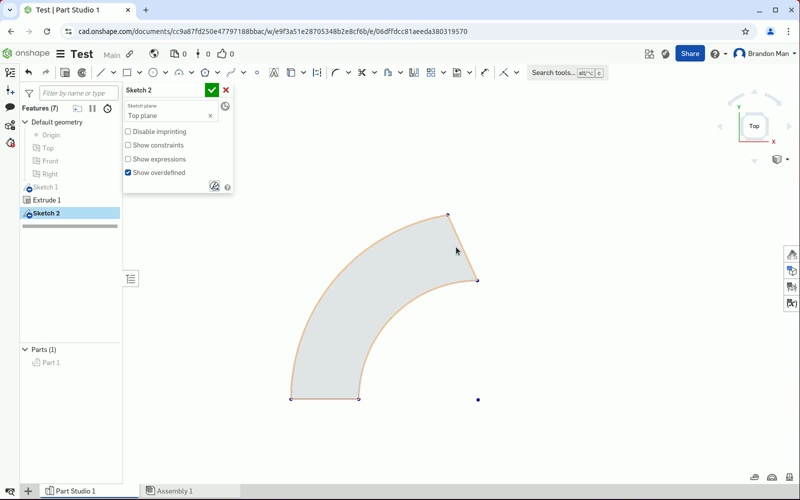
scroll(6)
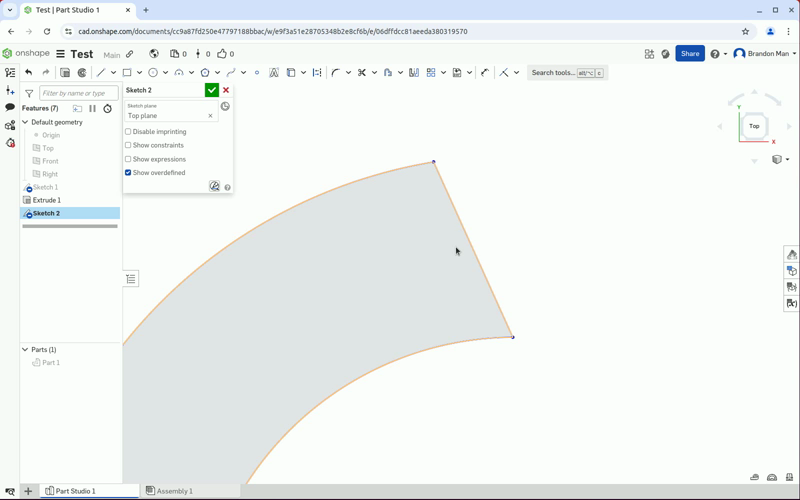
click(456, 246)
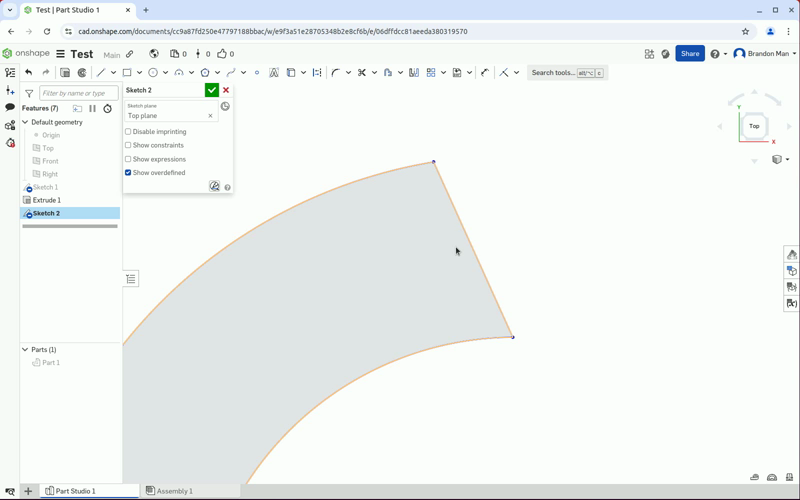
scroll(-6)
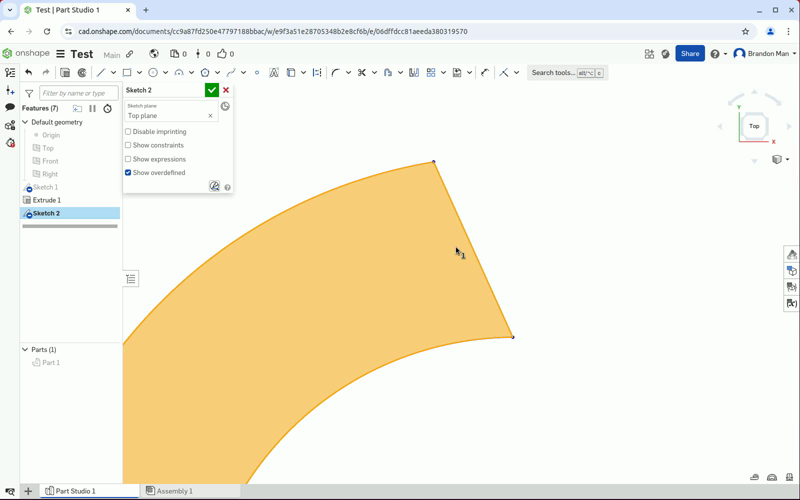
scroll(-6)
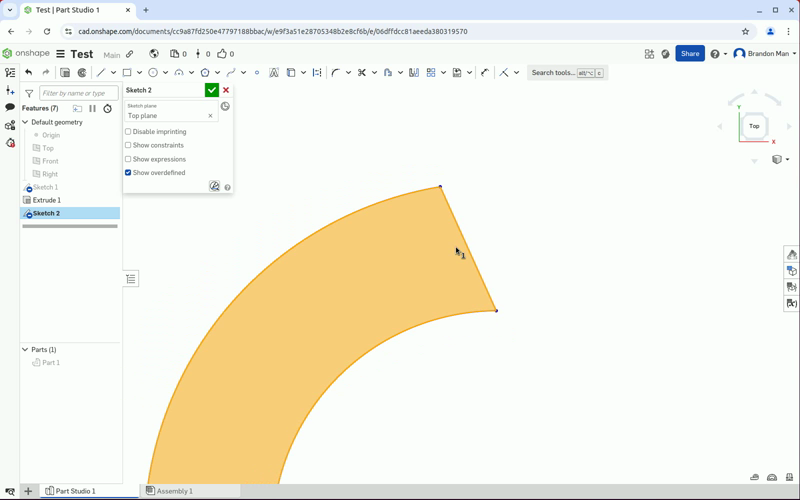
scroll(-6)
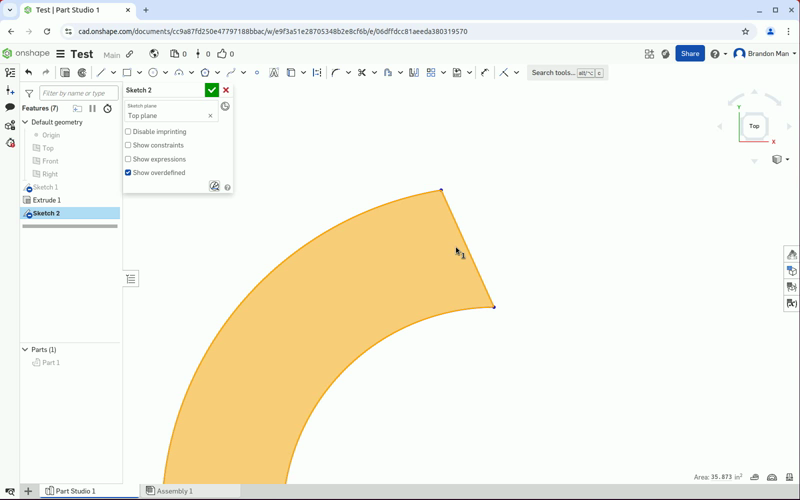
scroll(-6)
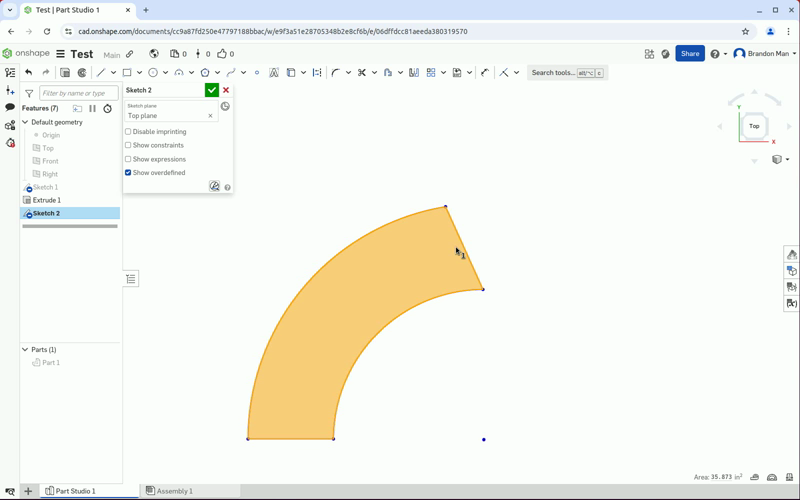
scroll(-6)
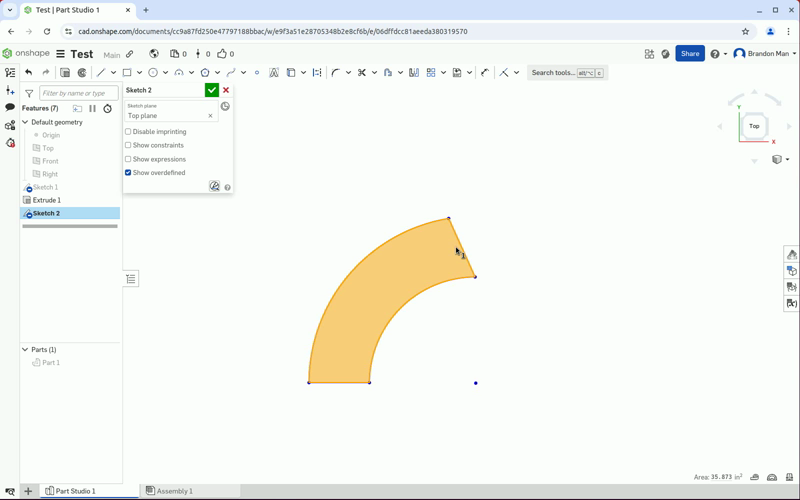
scroll(-6)
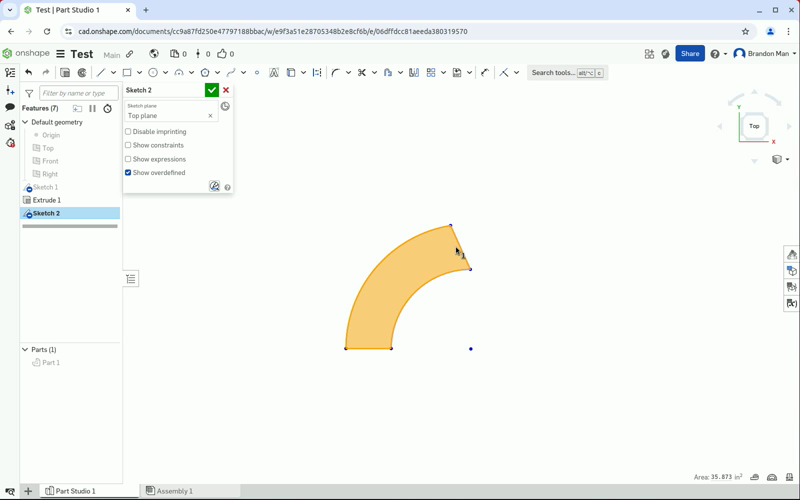
scroll(-6)
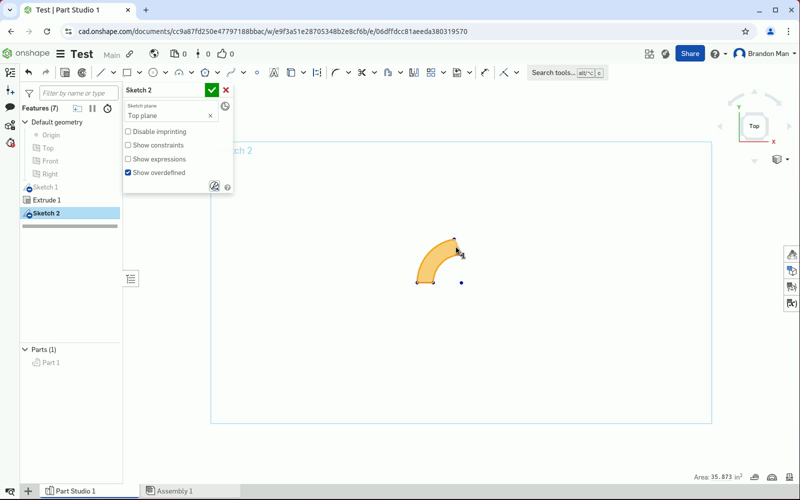
mouse_move(73, 352)
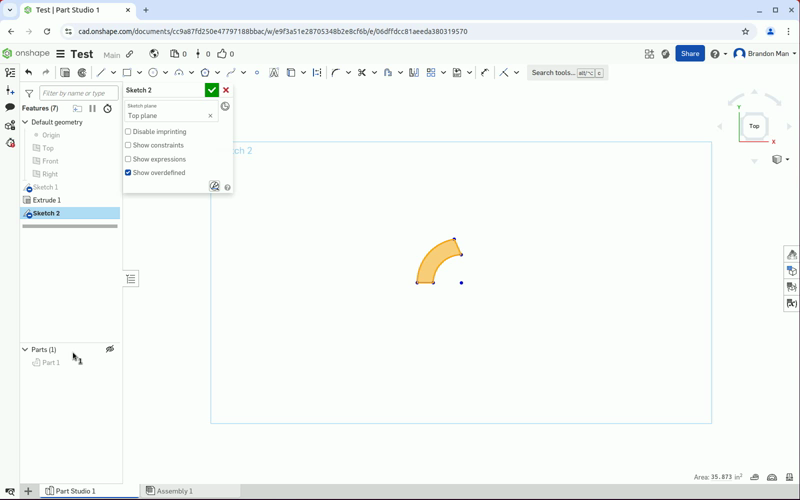
key(shift+y)
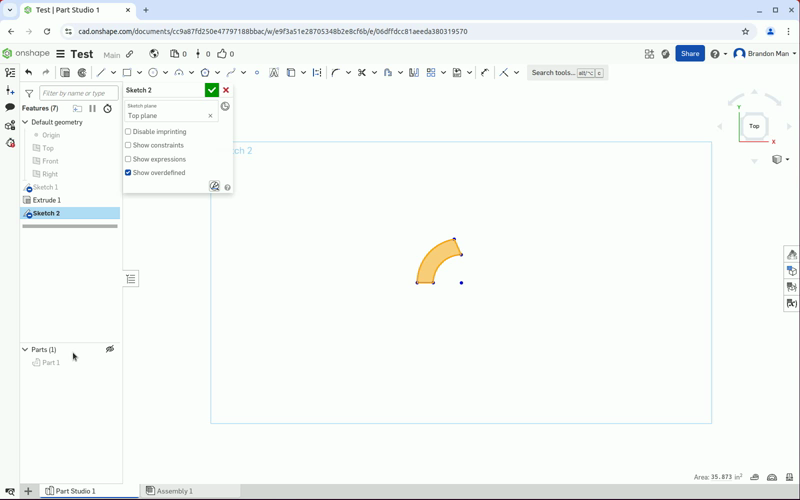
key(shift+e)
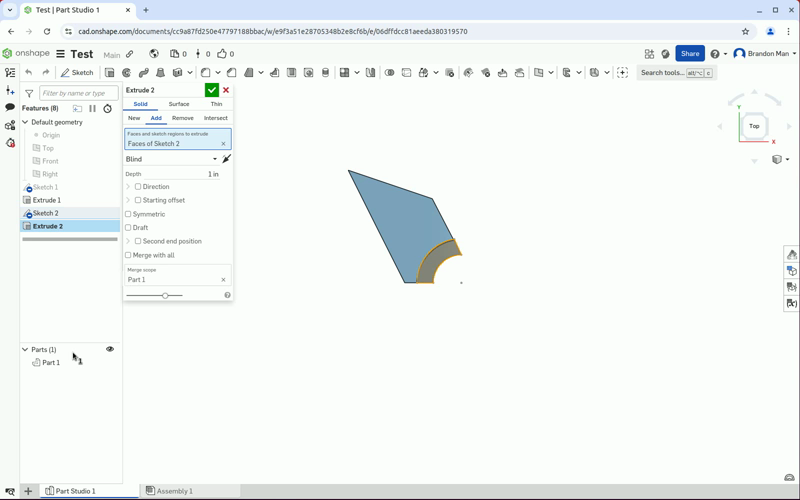
mouse_move(143, 106)
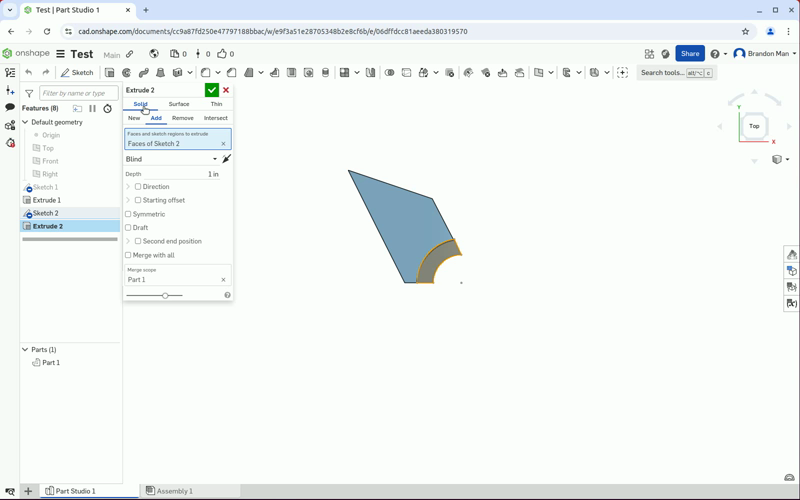
click(143, 106)
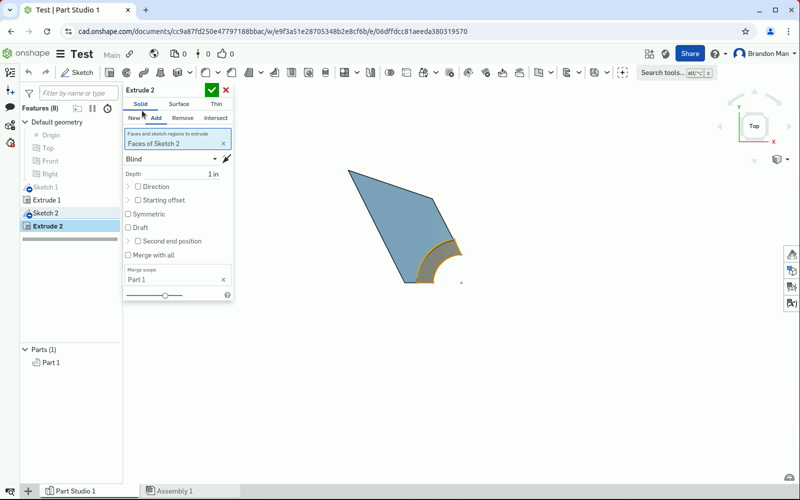
mouse_move(137, 120)
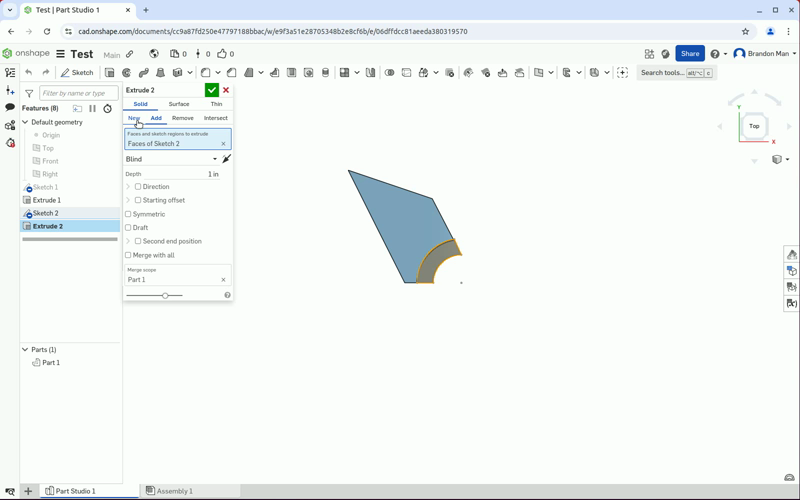
click(137, 120)
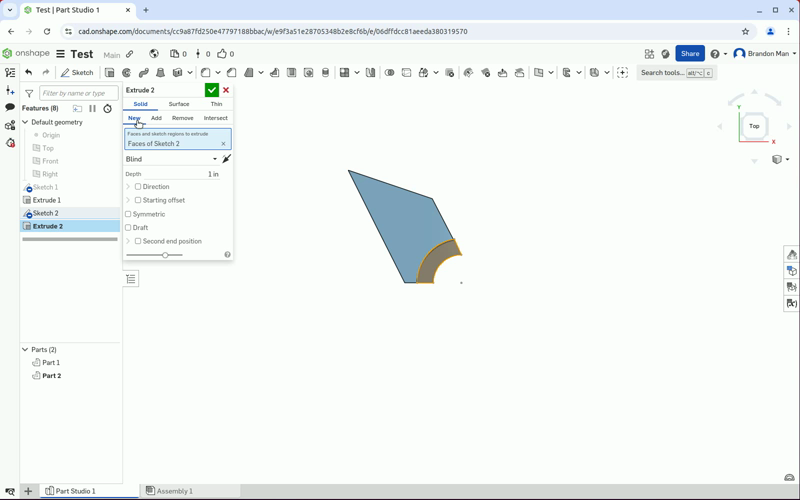
key(tab, 4)
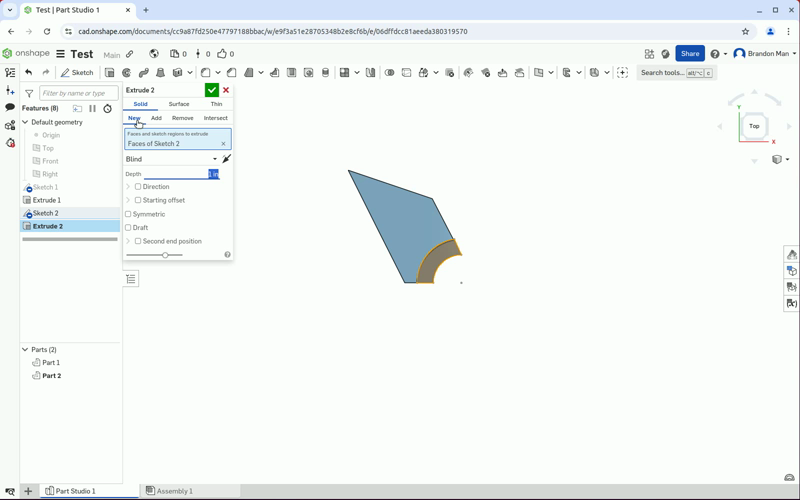
text(11.554)
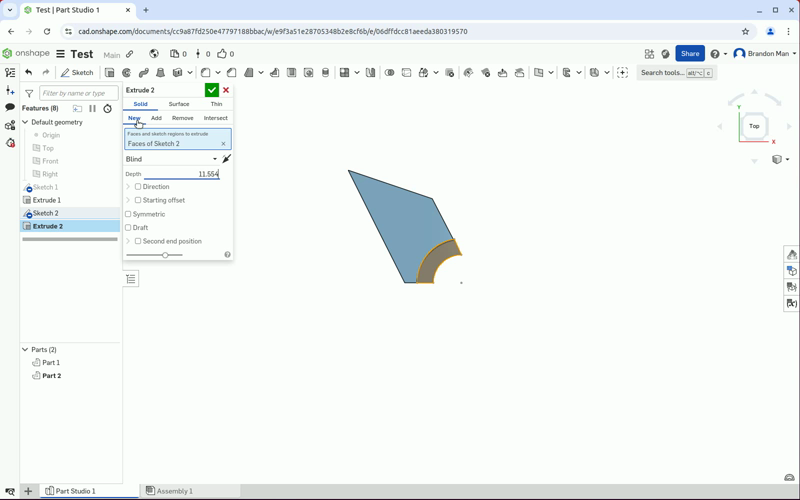
key(enter)
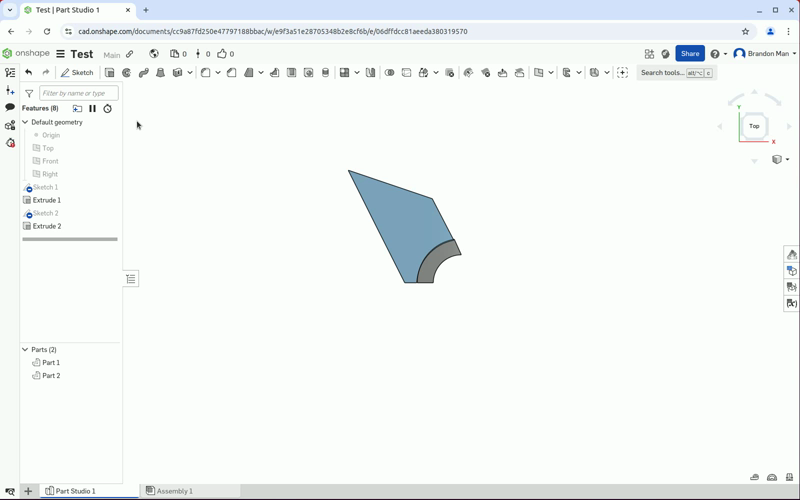
key(shift+h)
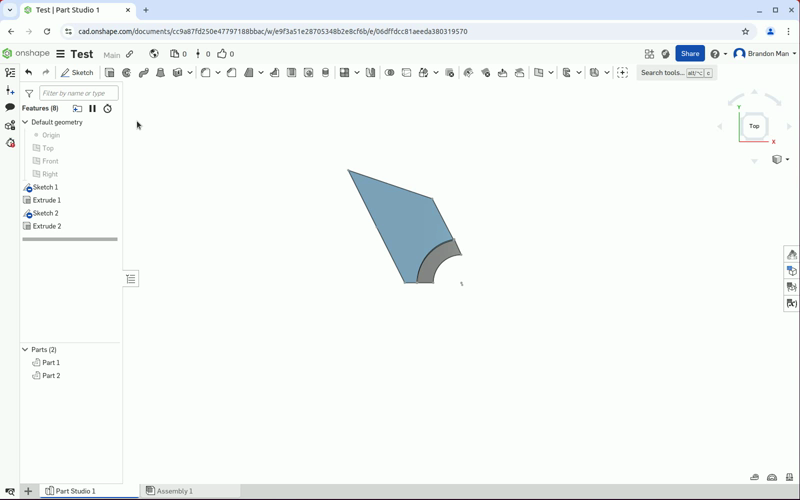
key(shift+h)
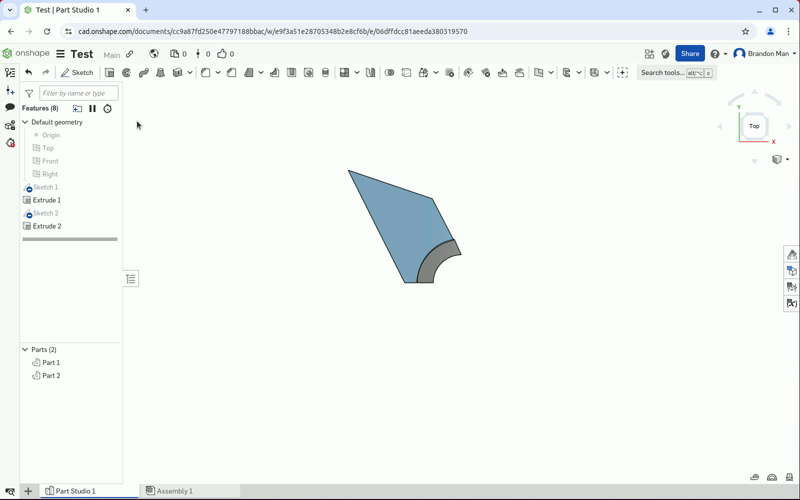
mouse_move(73, 189)
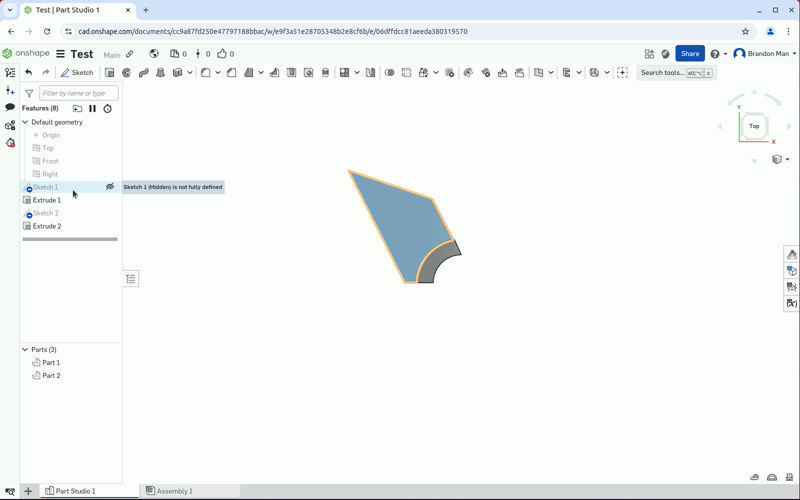
click(73, 189)
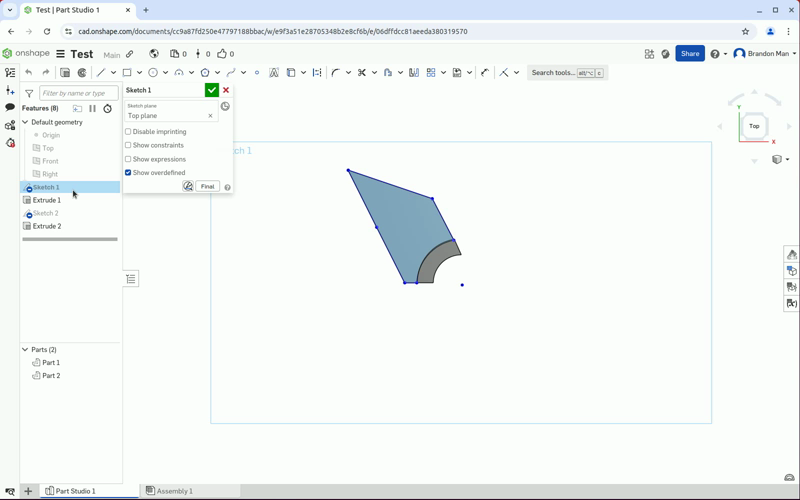
mouse_move(229, 92)
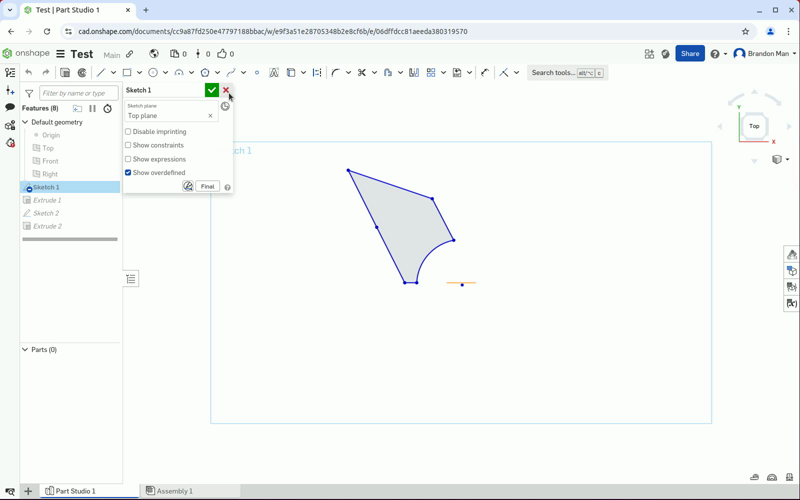
click(229, 92)
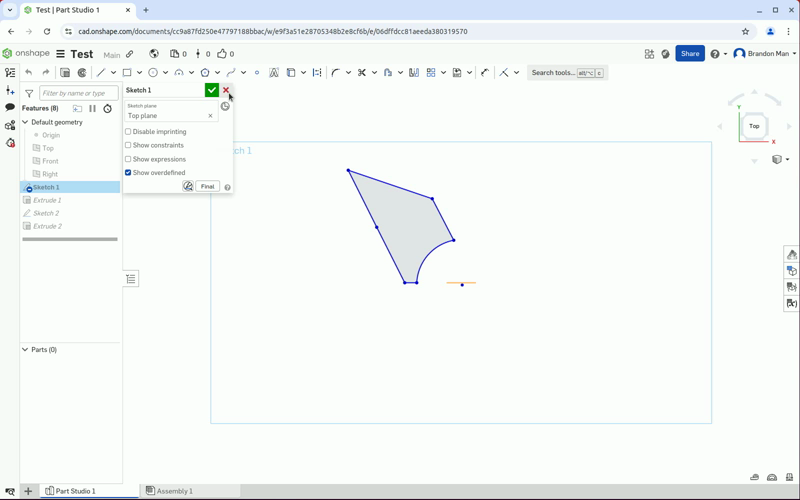
key(shift+s)
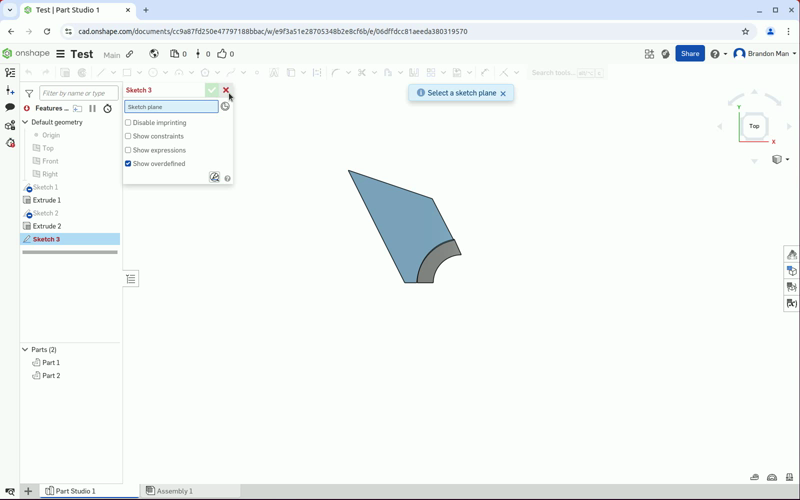
mouse_move(73, 150)
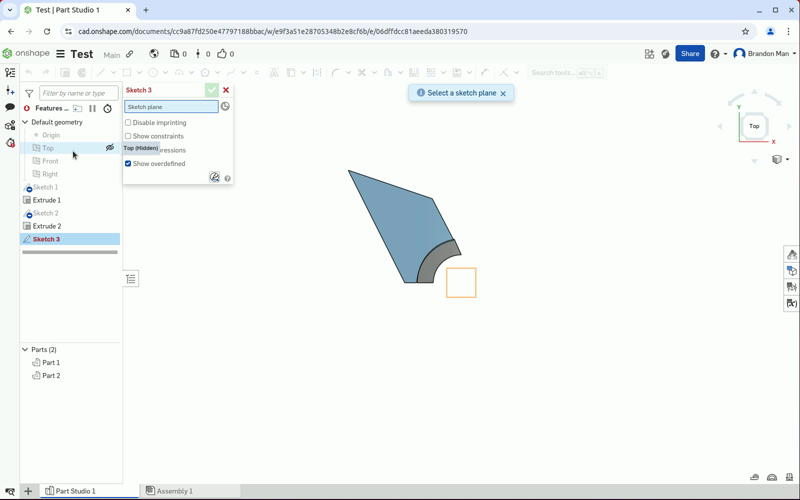
click(73, 150)
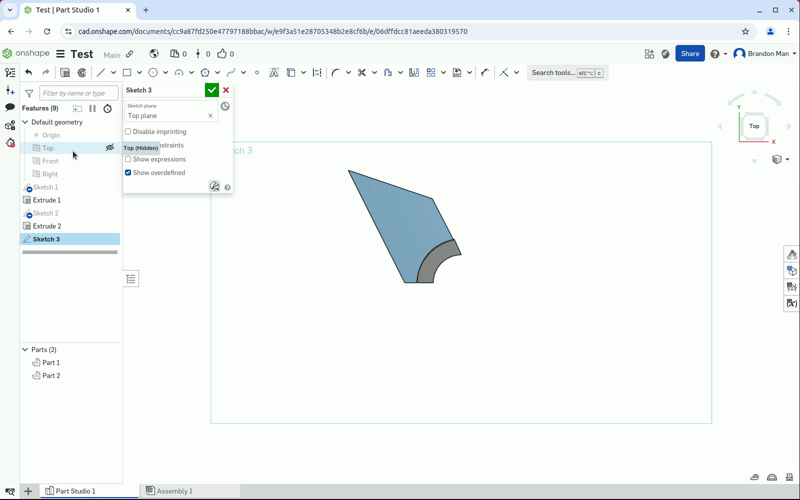
mouse_move(73, 352)
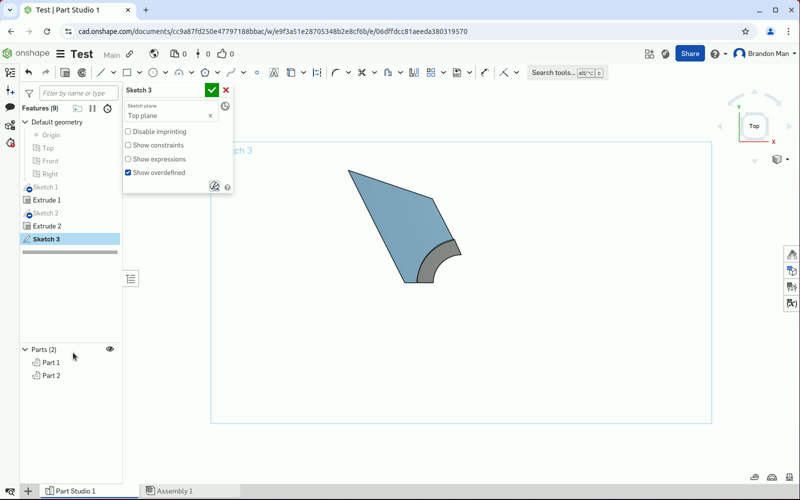
key(y)
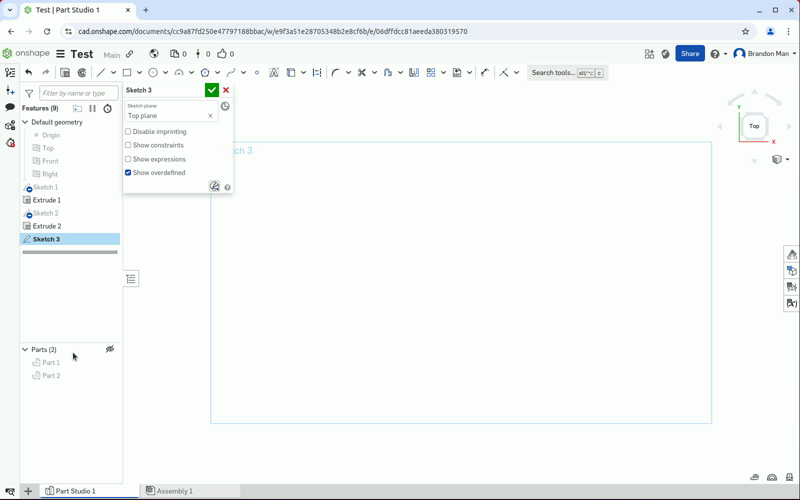
key(l)
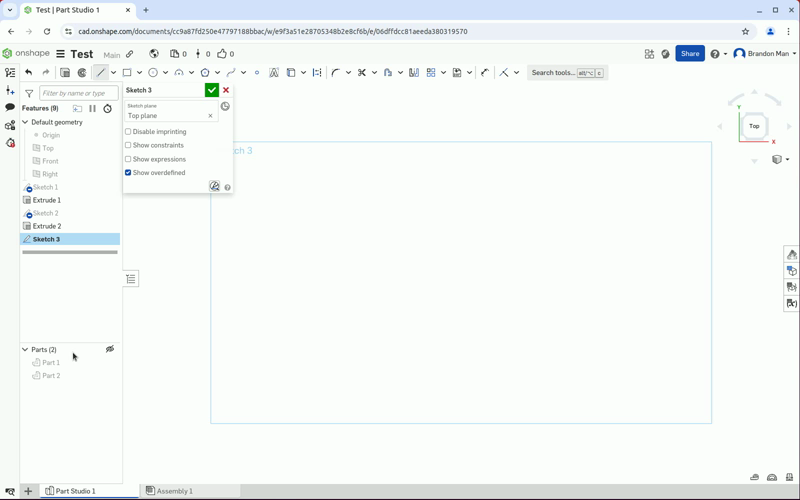
key_down(shift)
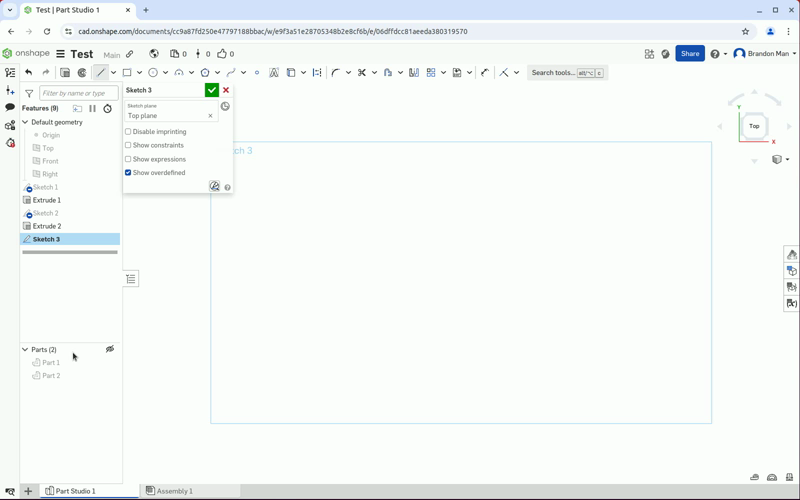
mouse_move(453, 239)
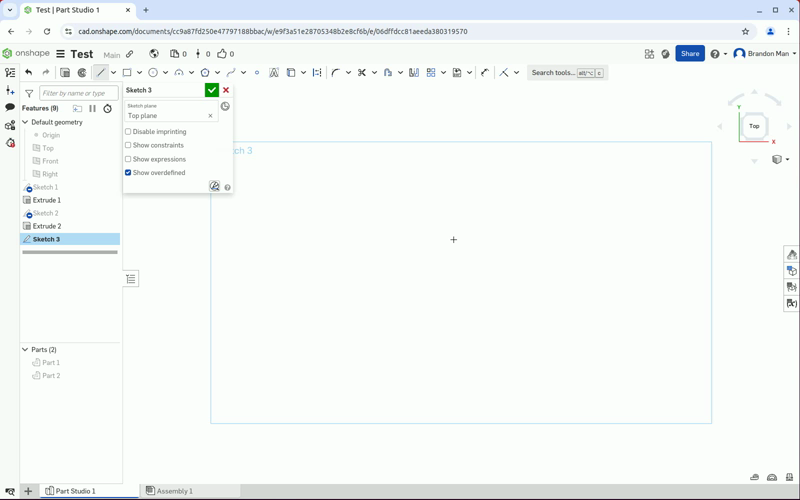
click(453, 239)
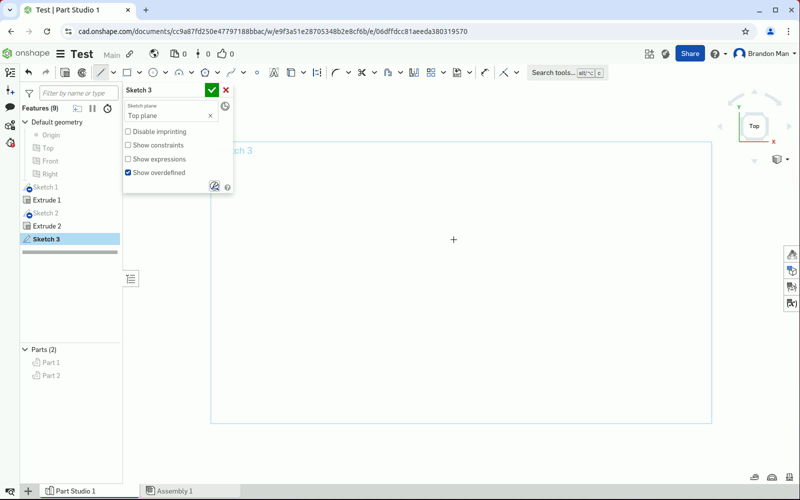
key_up(shift)
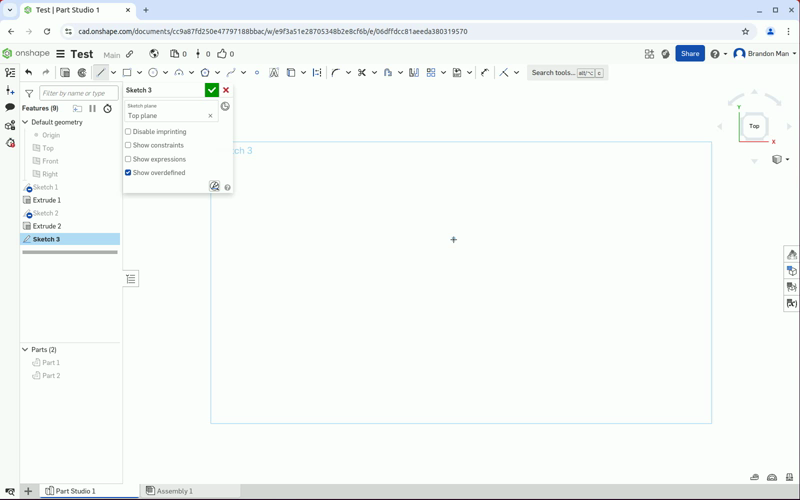
key_down(shift)
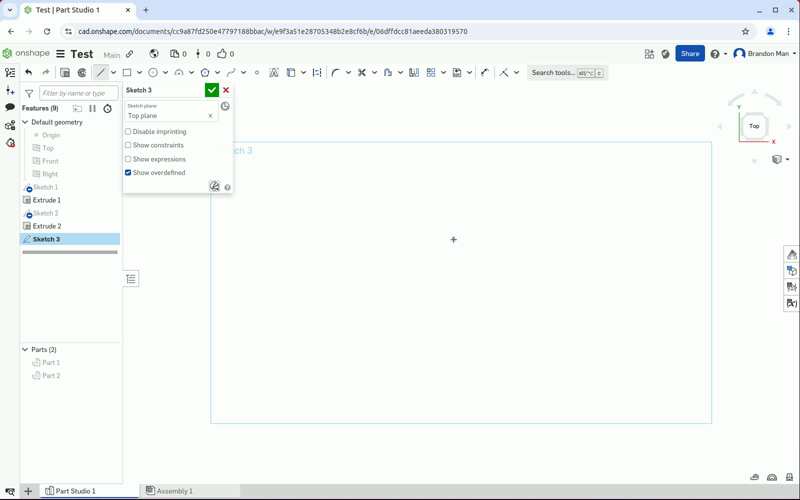
mouse_move(483, 239)
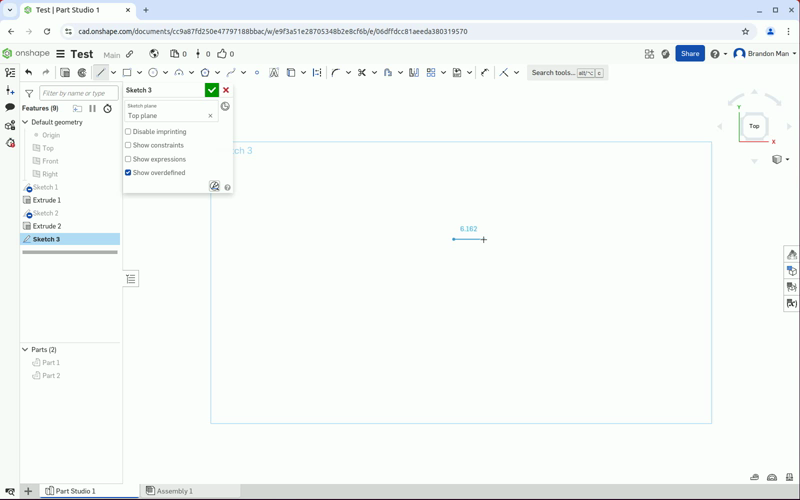
mouse_move(461, 254)
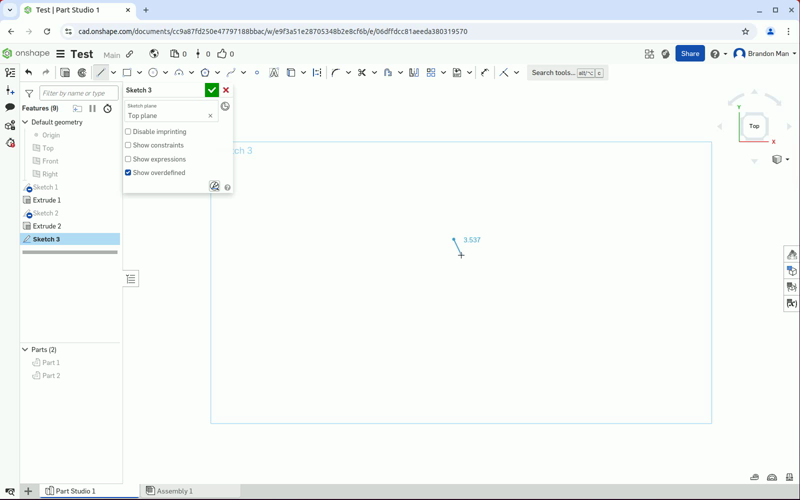
click(461, 254)
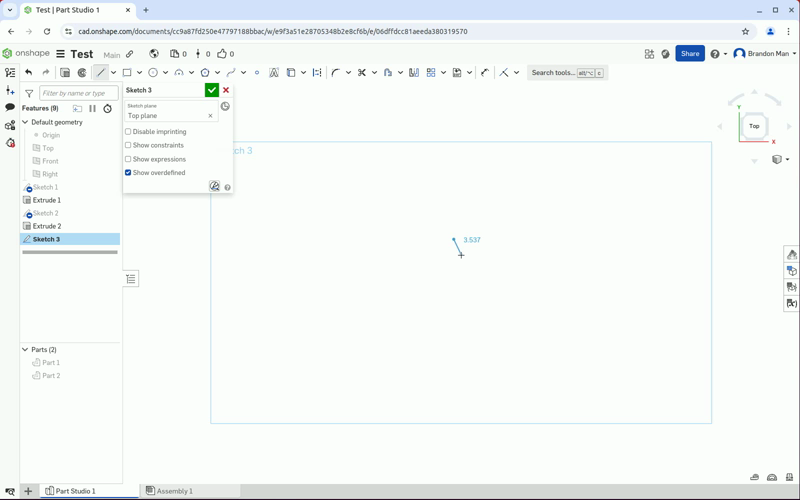
key_up(shift)
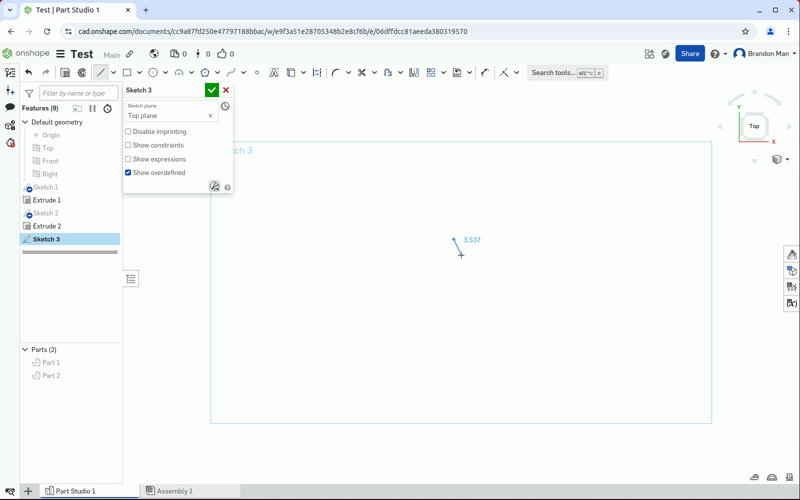
key(esc)
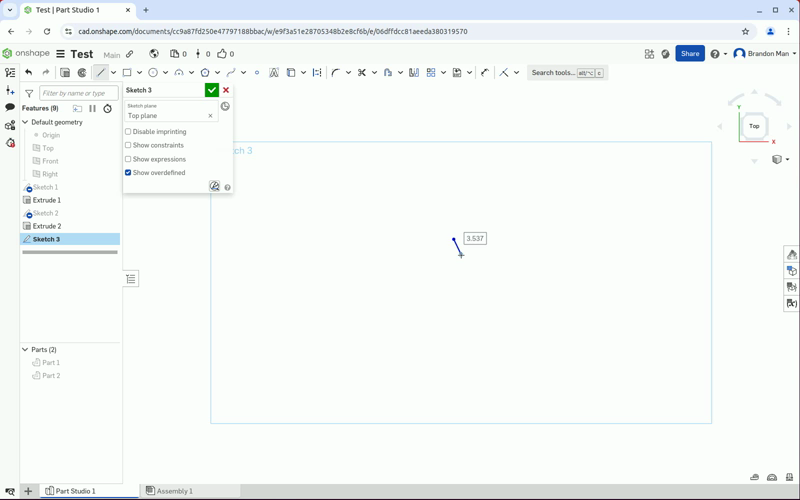
key(a)
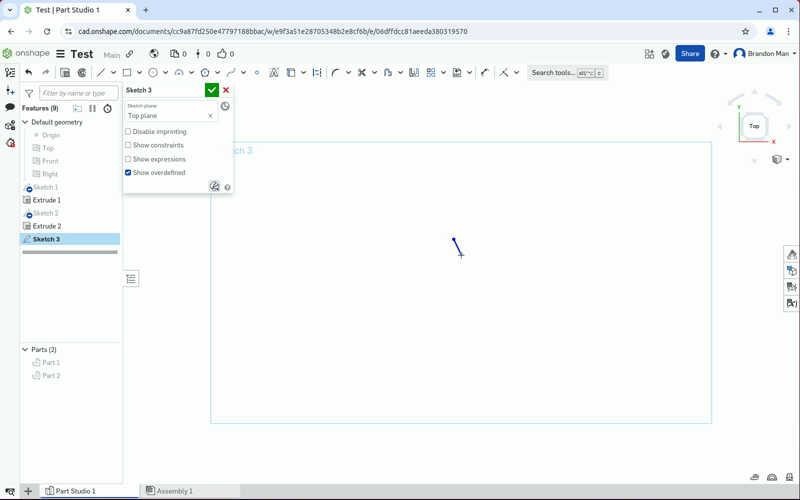
mouse_move(461, 254)
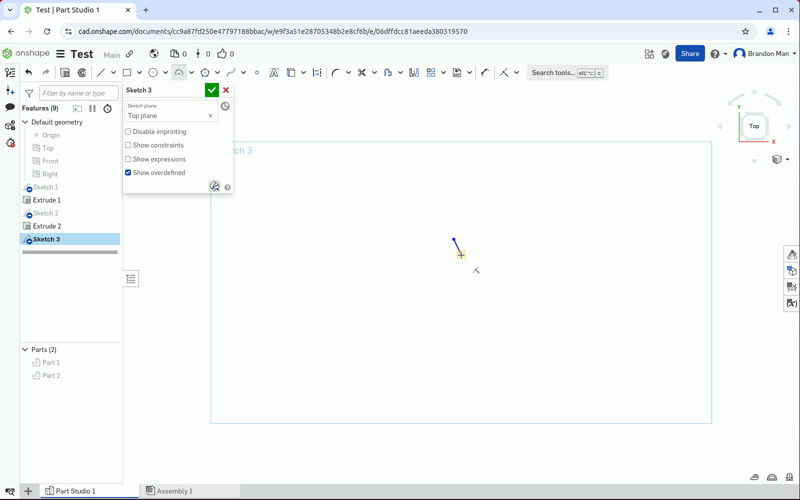
click(461, 254)
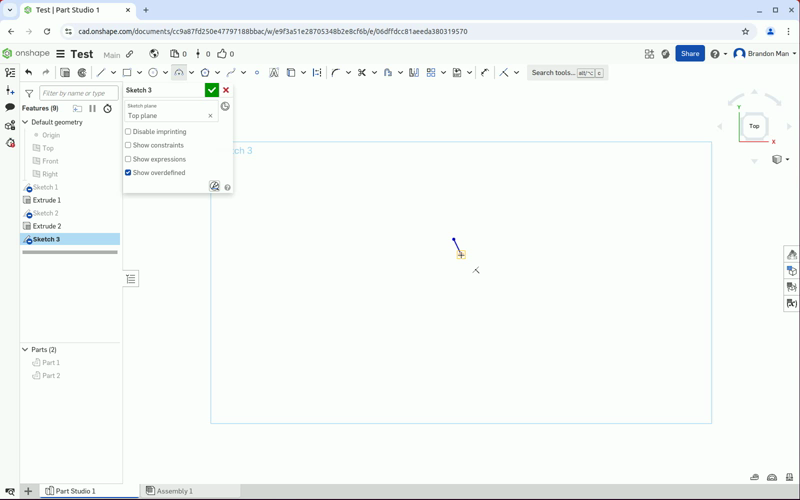
key_down(shift)
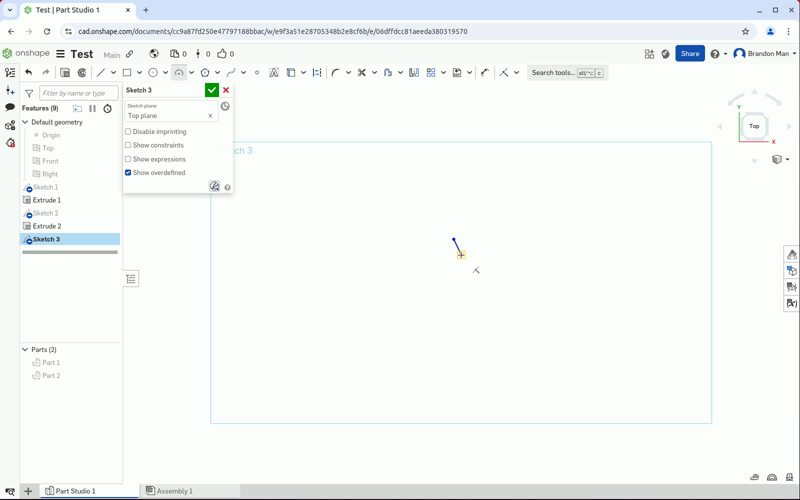
mouse_move(489, 282)
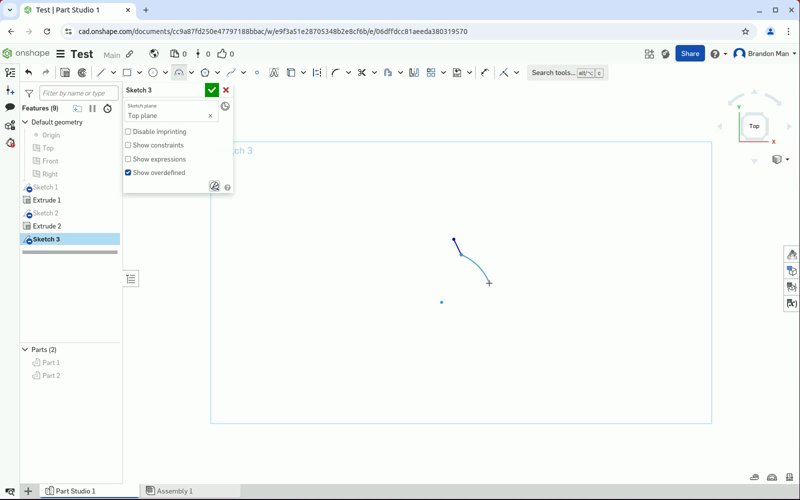
click(489, 282)
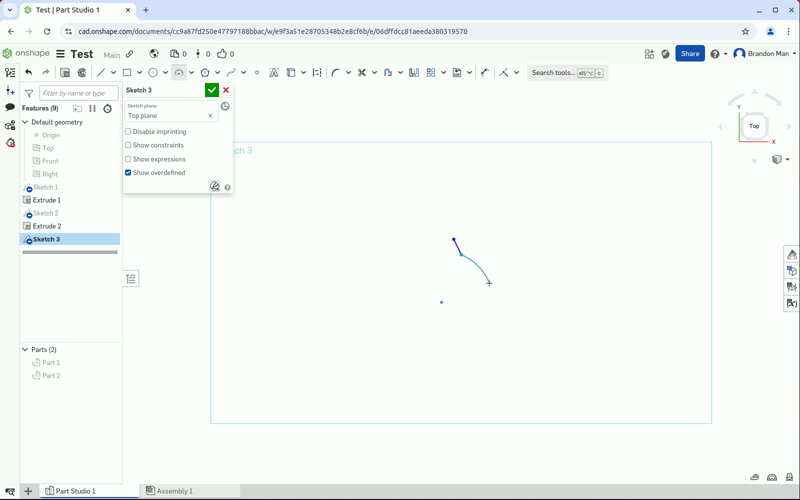
mouse_move(480, 262)
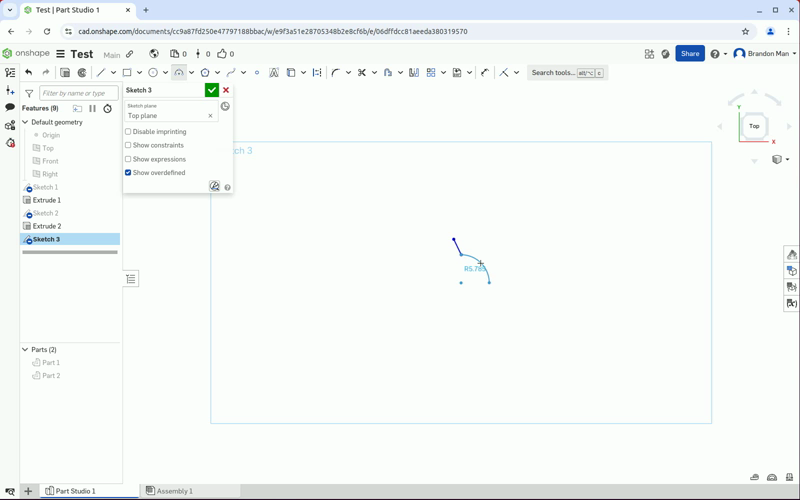
click(480, 262)
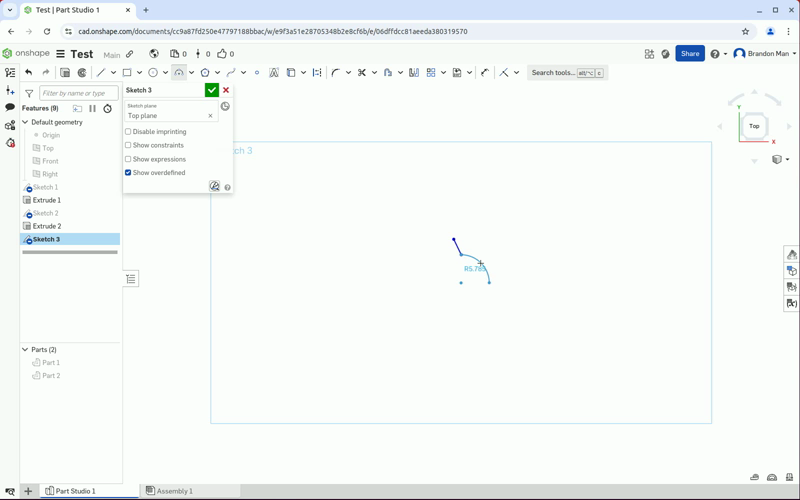
key_up(shift)
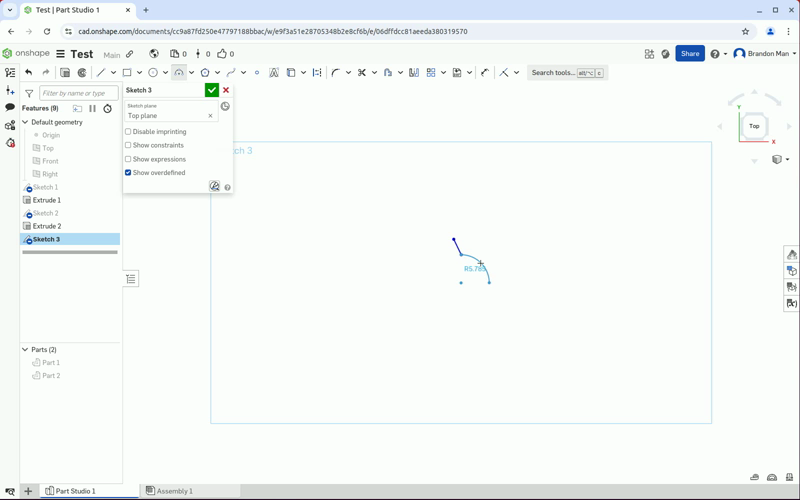
key(esc)
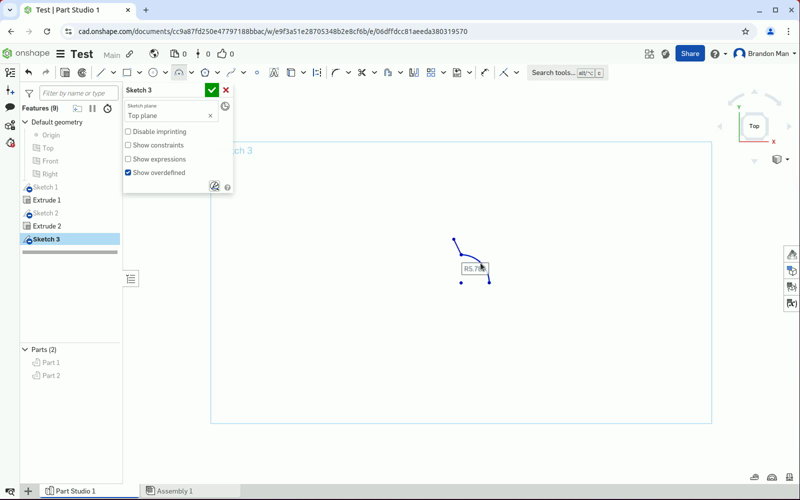
key(l)
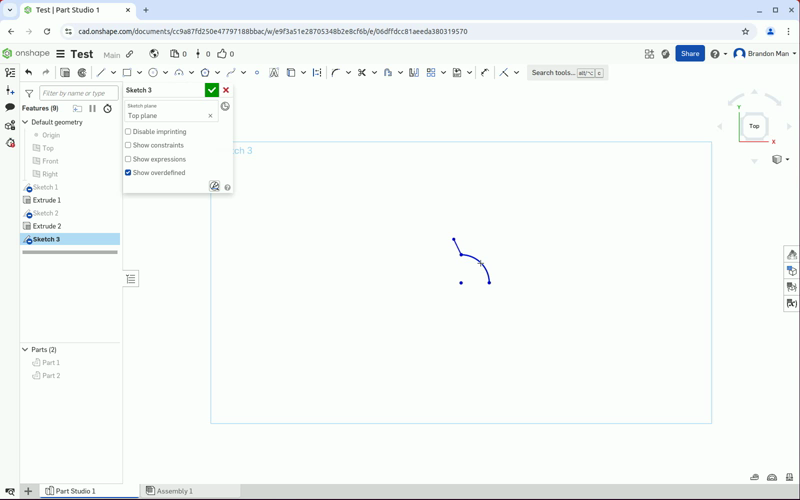
mouse_move(489, 282)
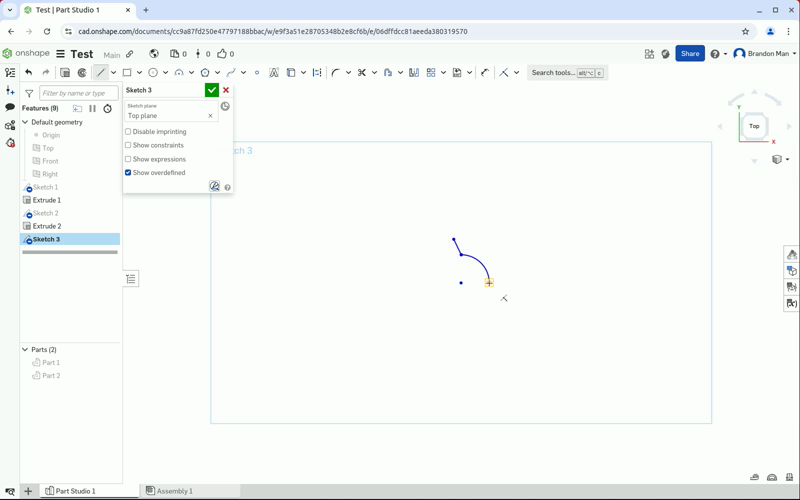
click(489, 282)
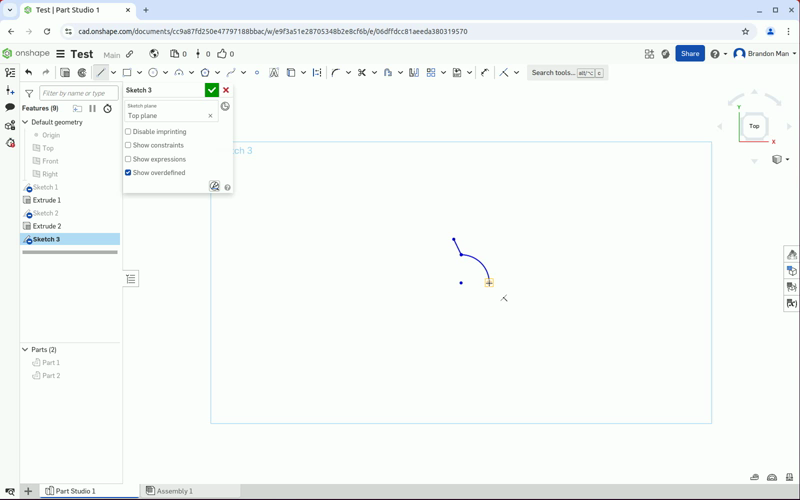
key_down(shift)
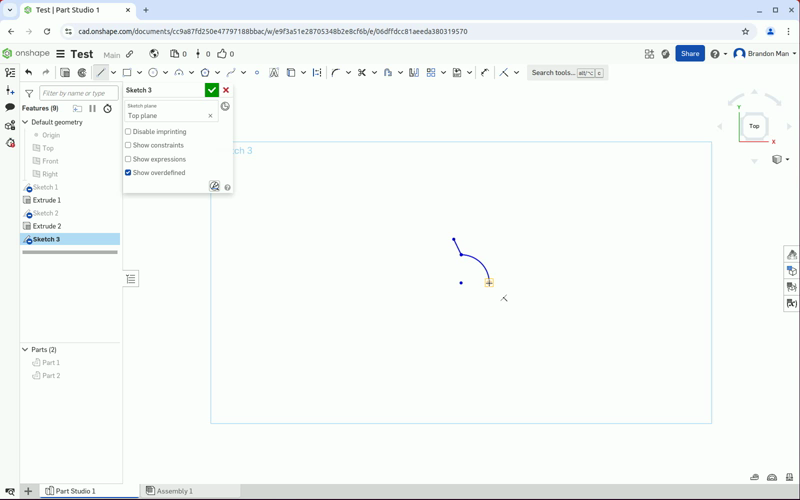
mouse_move(519, 282)
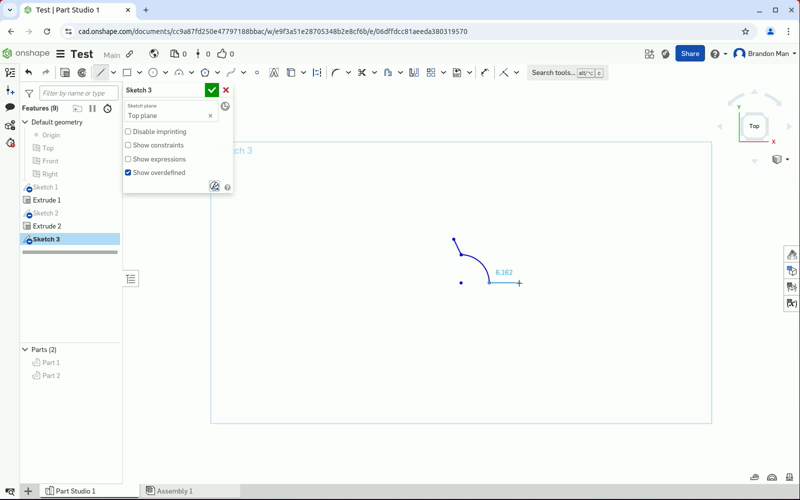
mouse_move(504, 282)
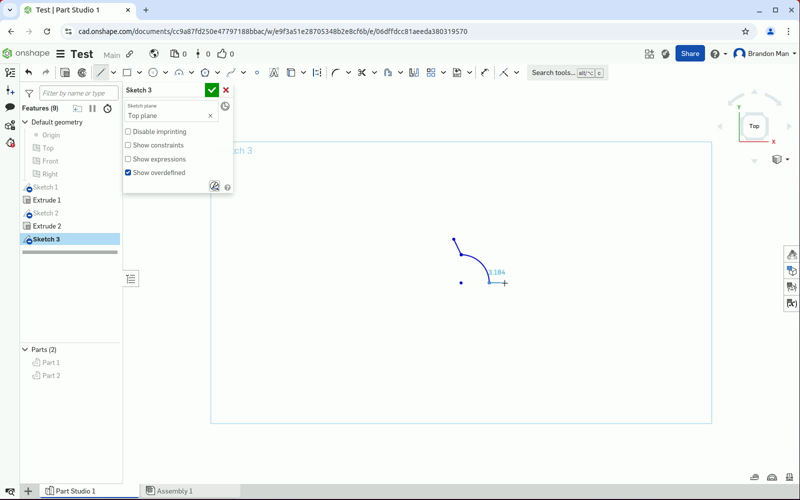
click(504, 282)
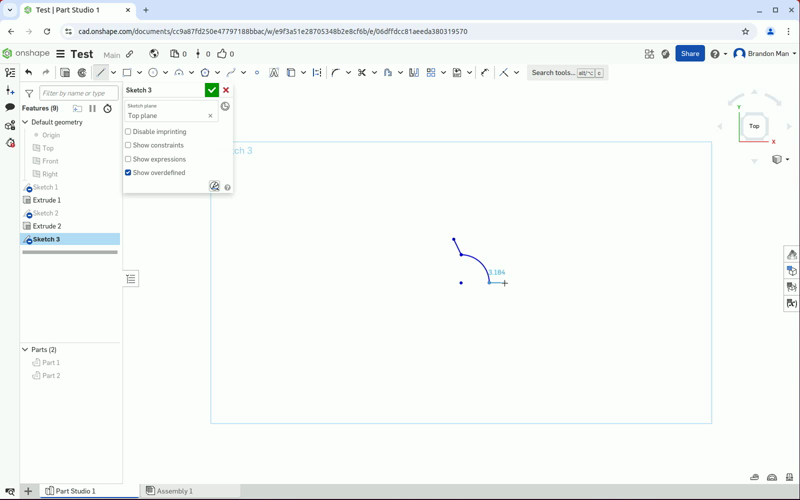
key_up(shift)
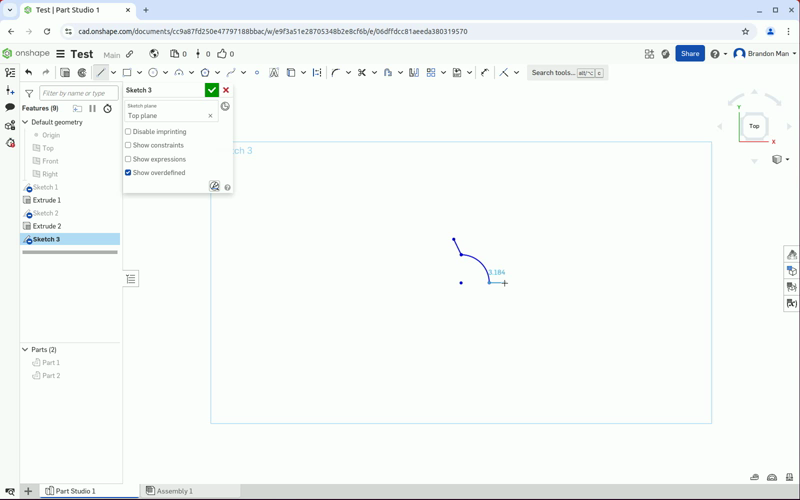
key(esc)
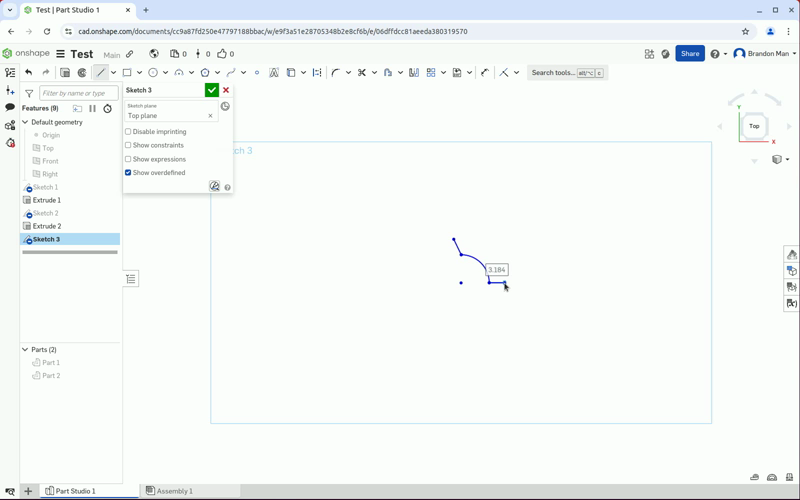
key(a)
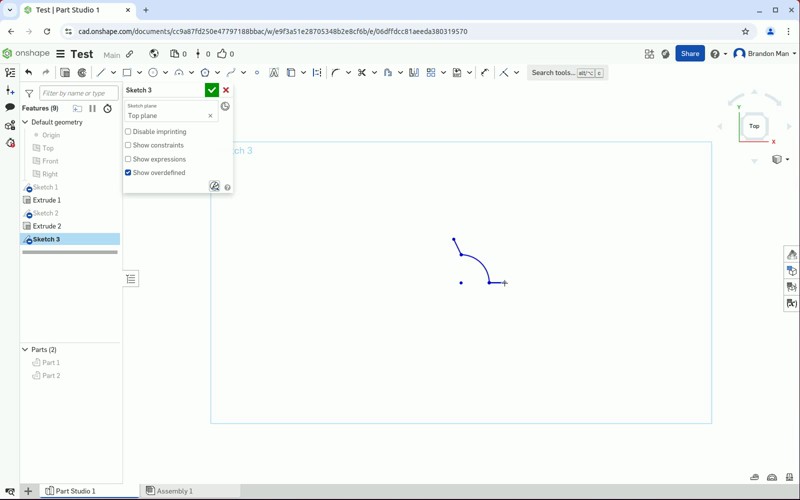
mouse_move(504, 282)
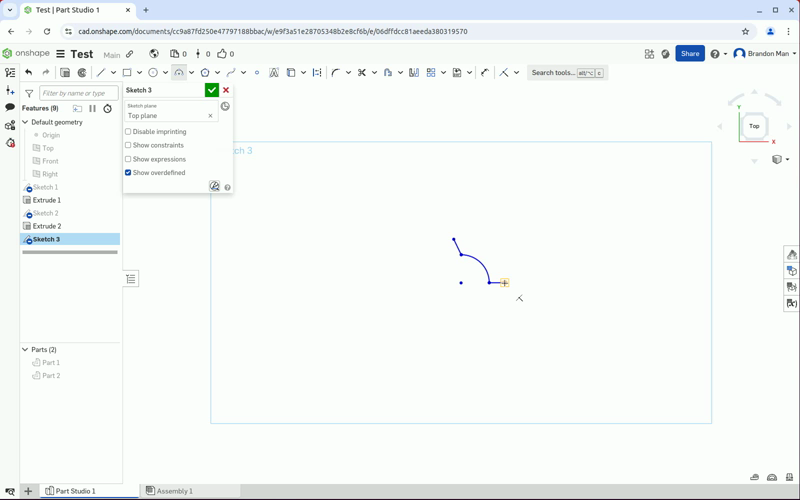
click(504, 282)
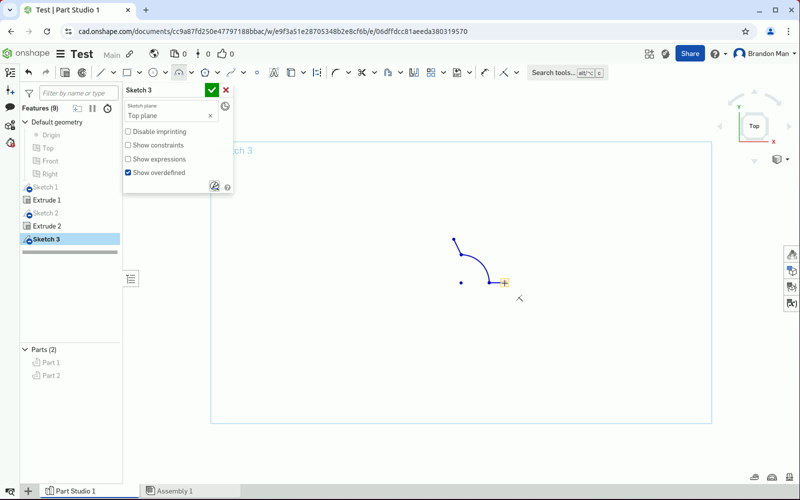
mouse_move(453, 239)
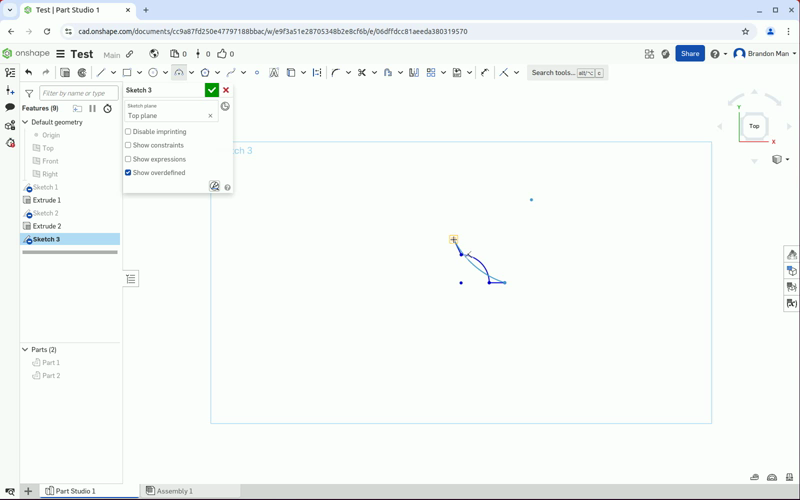
click(453, 239)
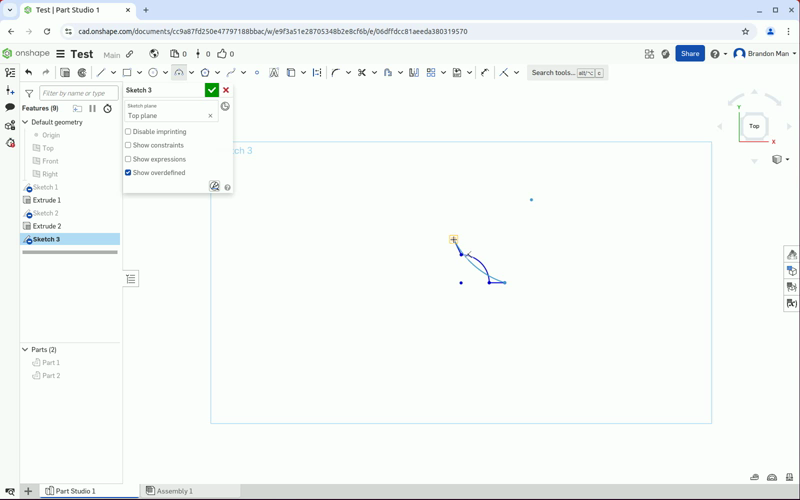
key_down(shift)
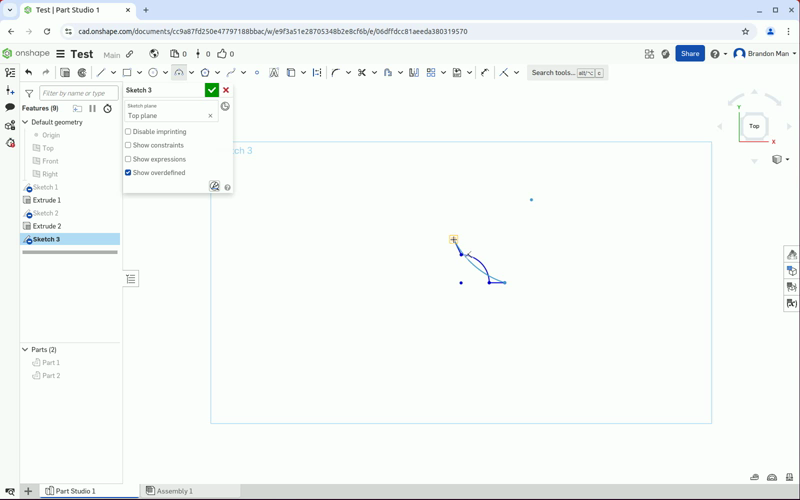
mouse_move(489, 249)
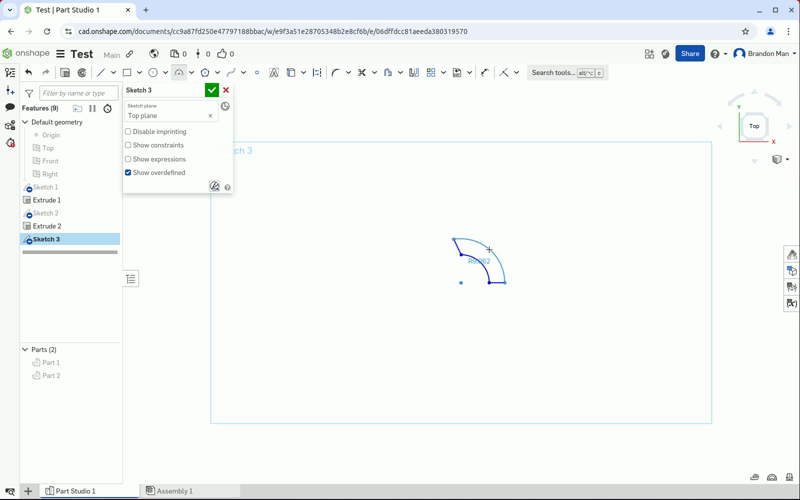
click(489, 249)
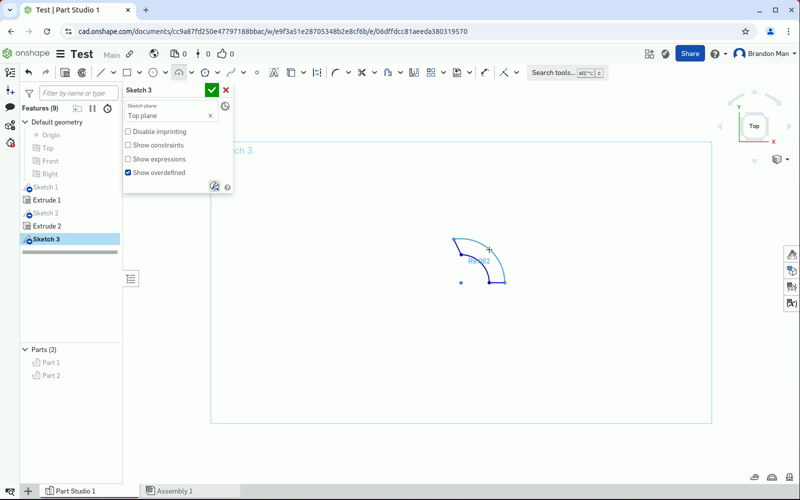
key_up(shift)
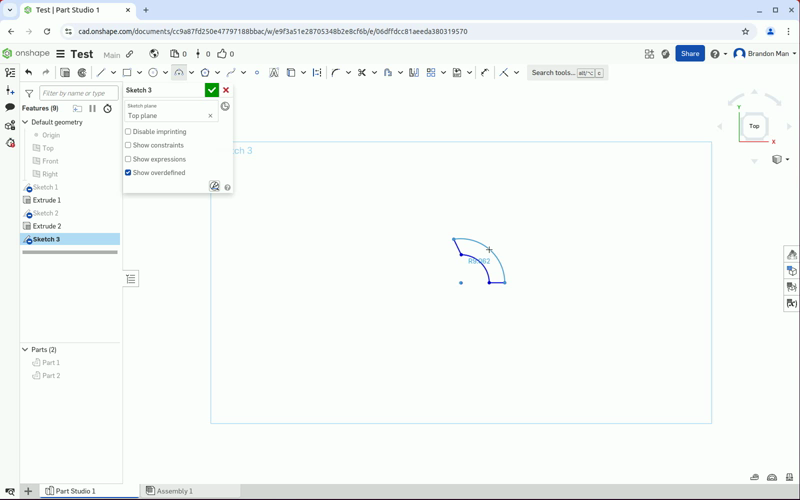
key(esc)
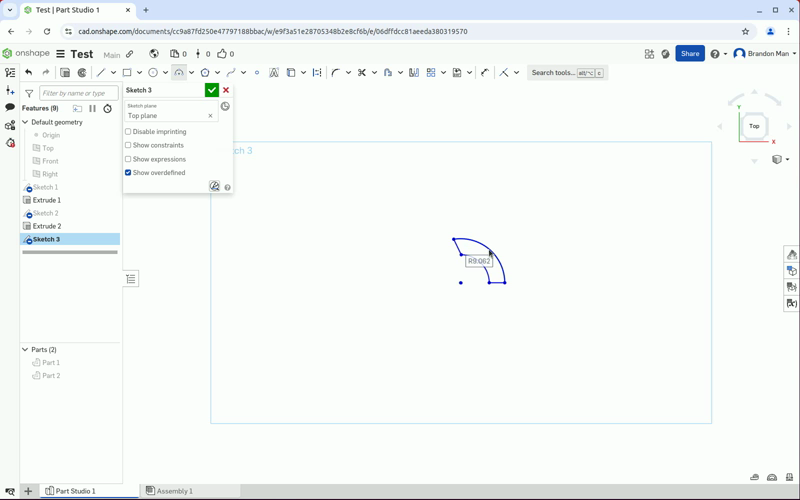
mouse_move(501, 269)
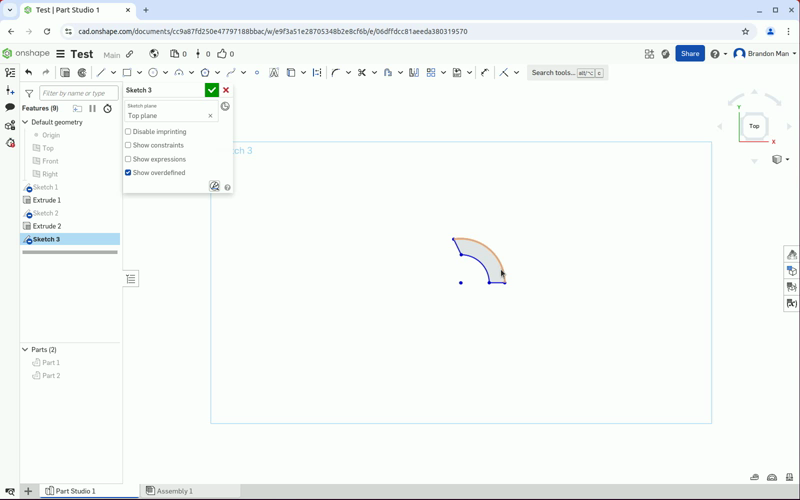
scroll(6)
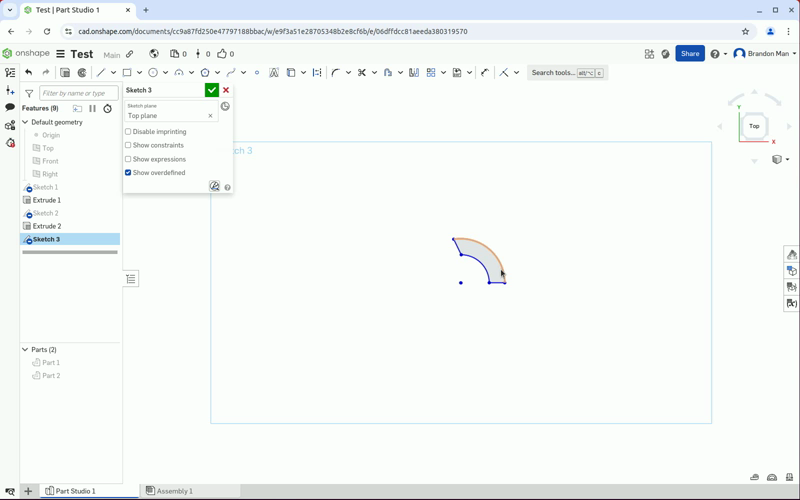
scroll(6)
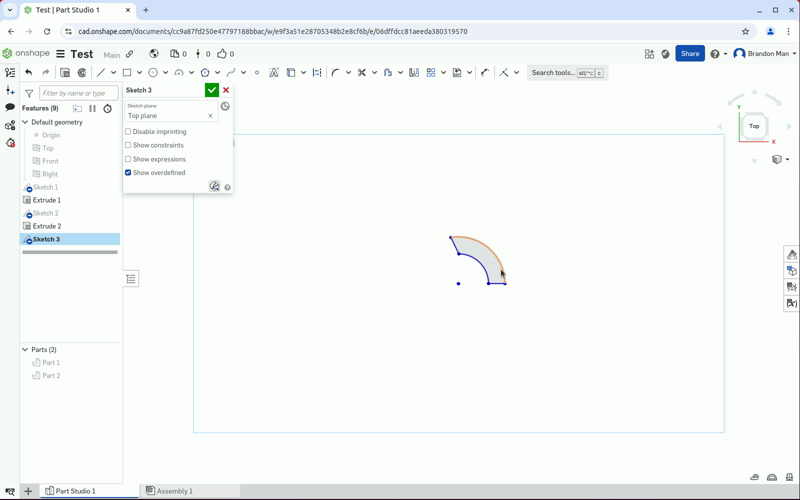
scroll(6)
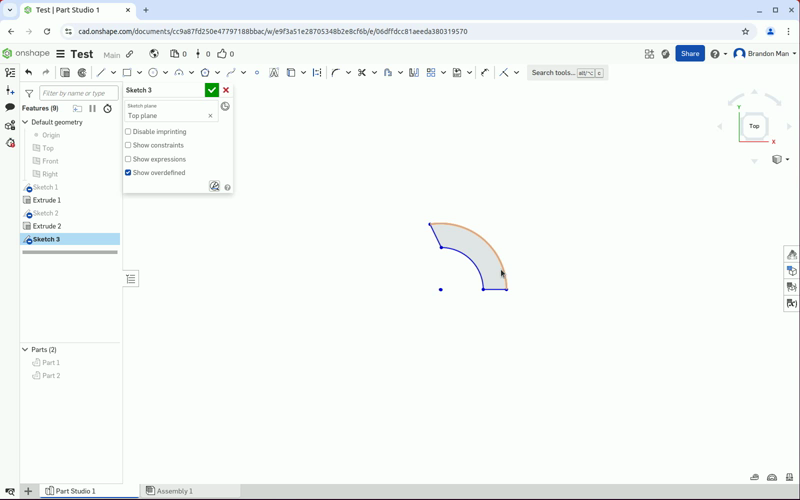
scroll(6)
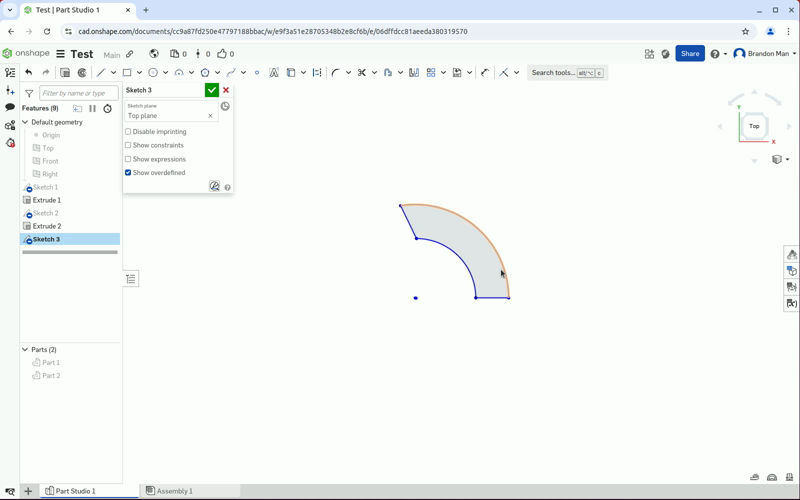
scroll(6)
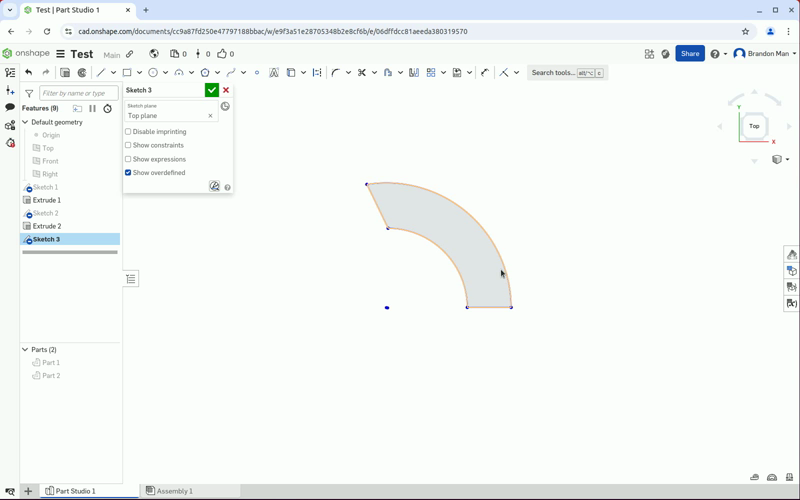
scroll(6)
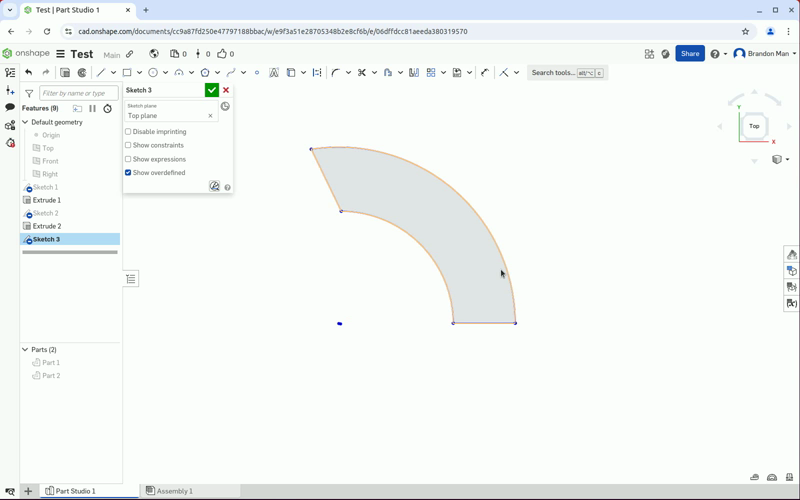
scroll(6)
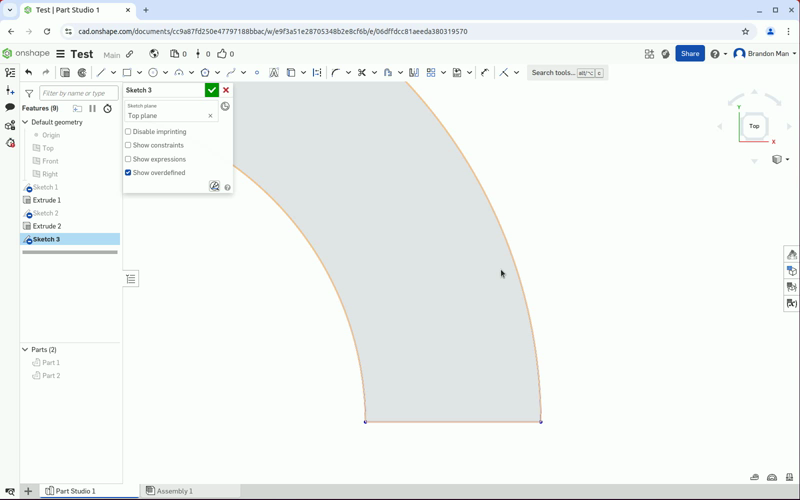
click(501, 269)
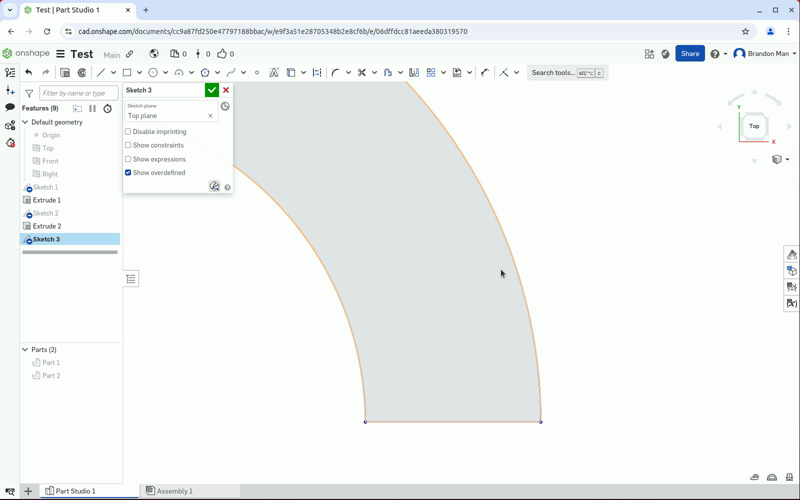
scroll(-6)
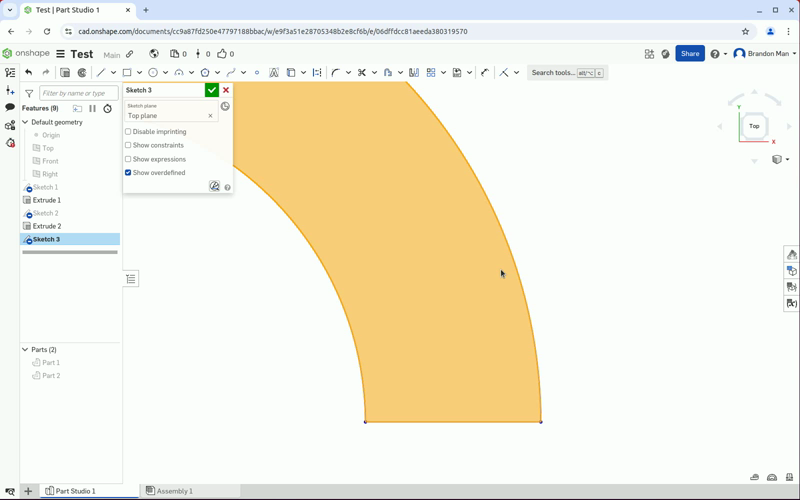
scroll(-6)
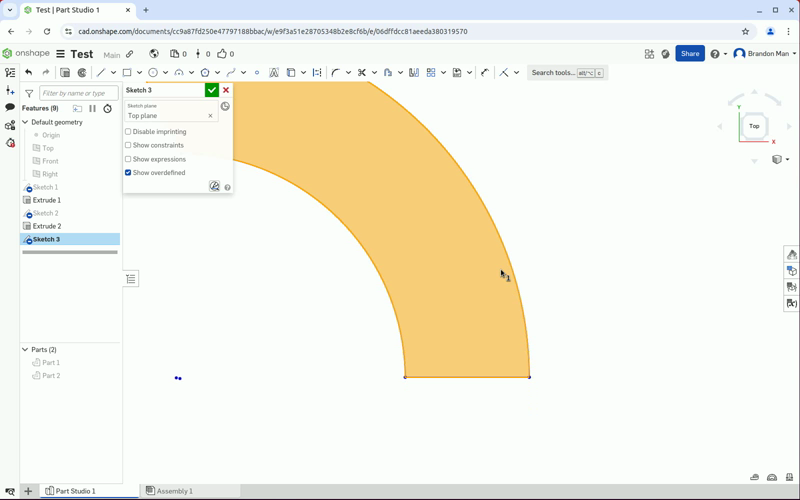
scroll(-6)
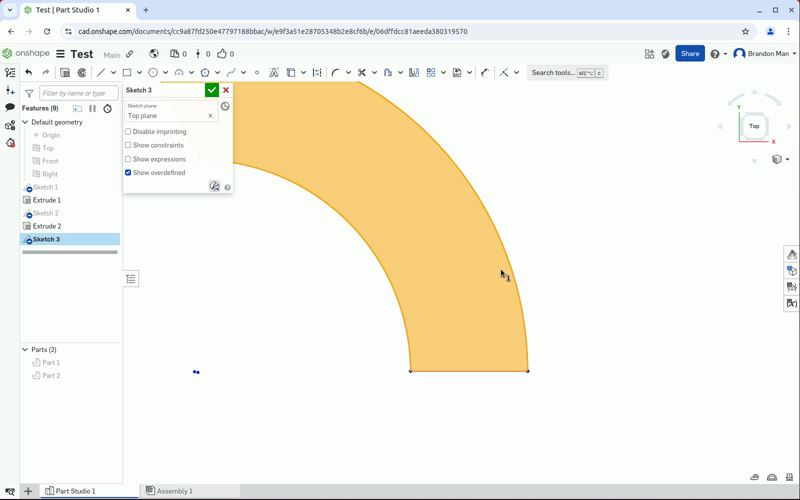
scroll(-6)
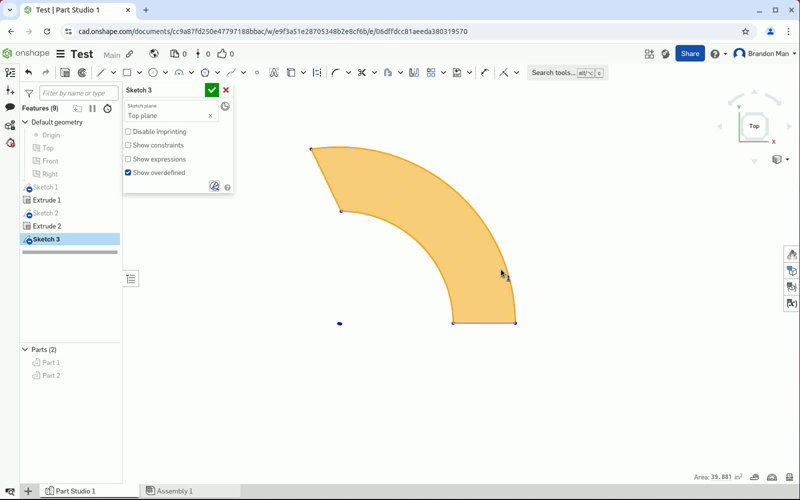
scroll(-6)
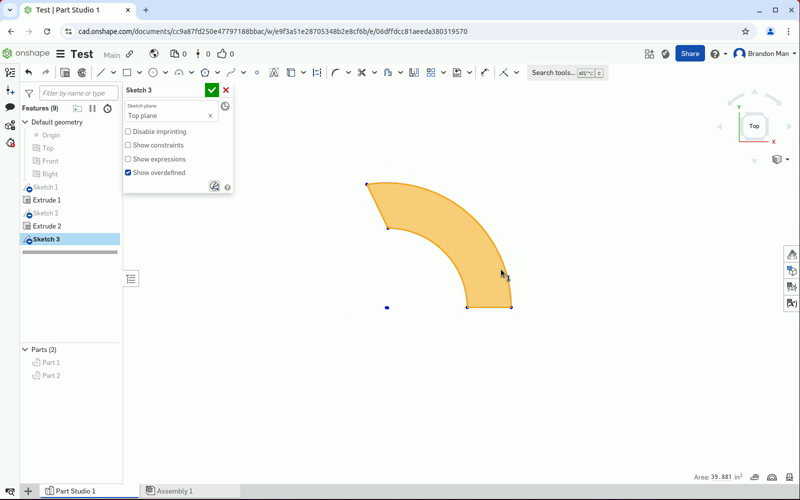
scroll(-6)
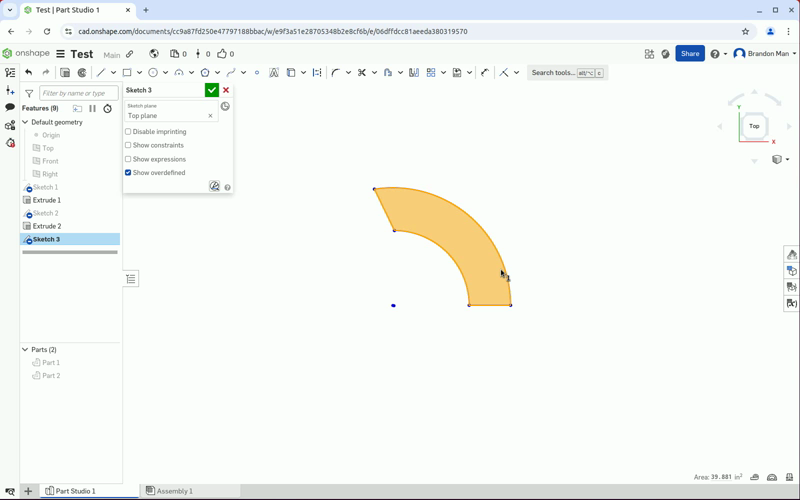
scroll(-6)
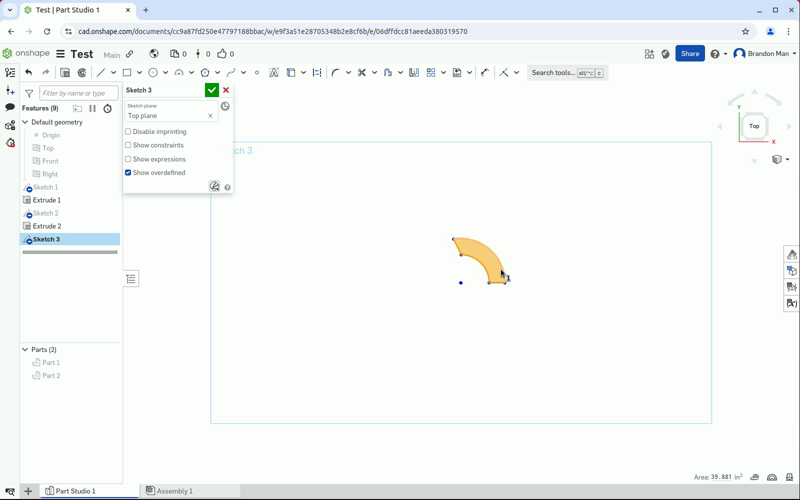
mouse_move(73, 352)
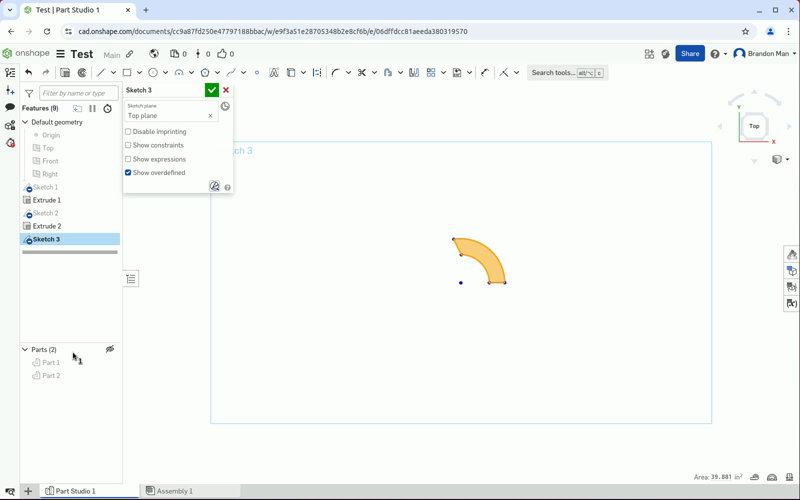
key(shift+y)
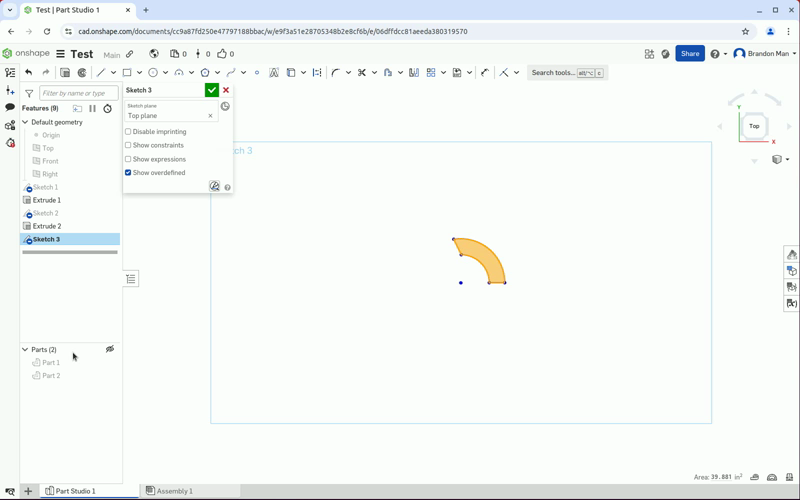
key(shift+e)
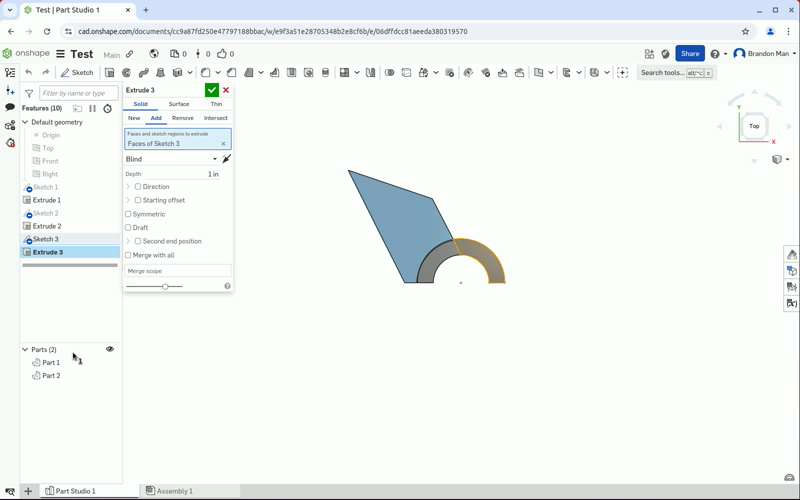
mouse_move(143, 106)
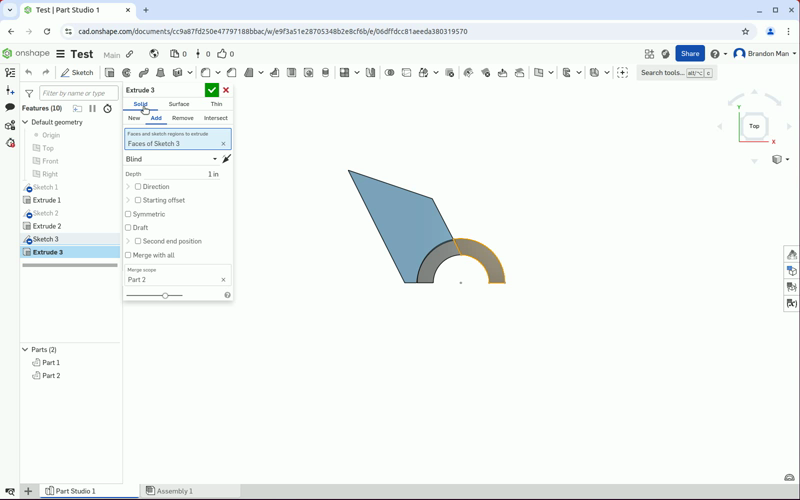
click(143, 106)
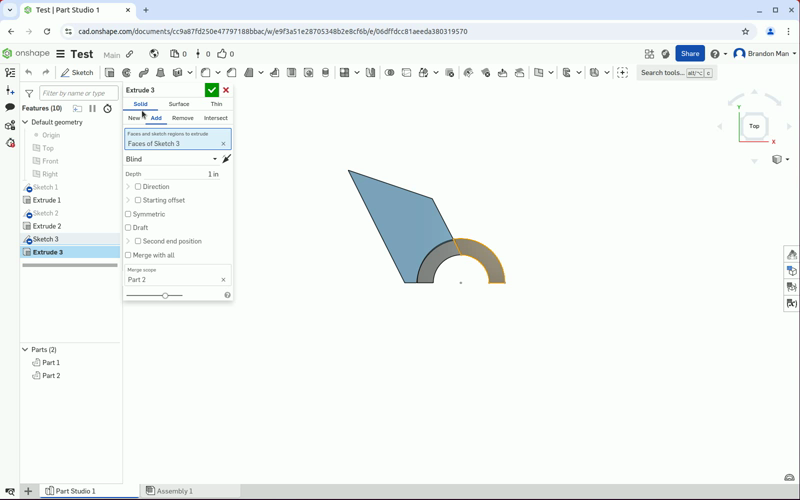
mouse_move(137, 120)
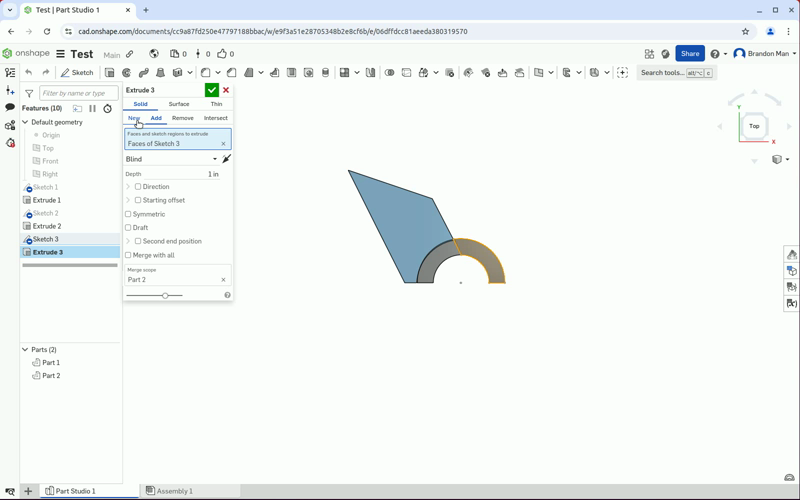
click(137, 120)
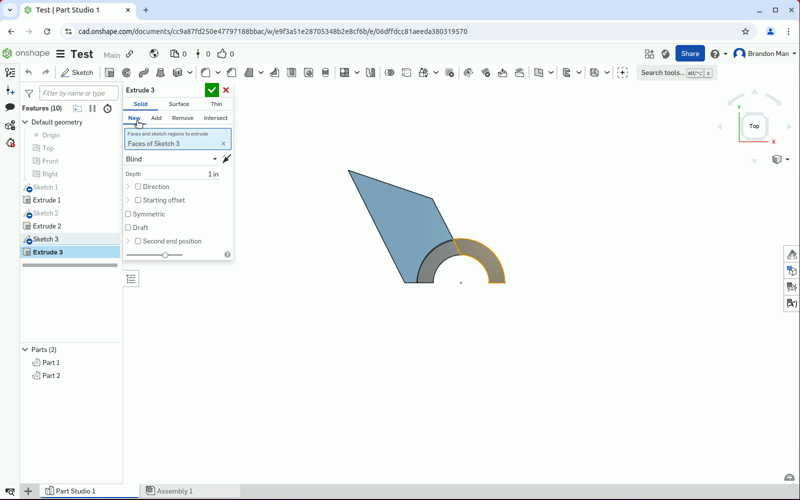
key(tab, 4)
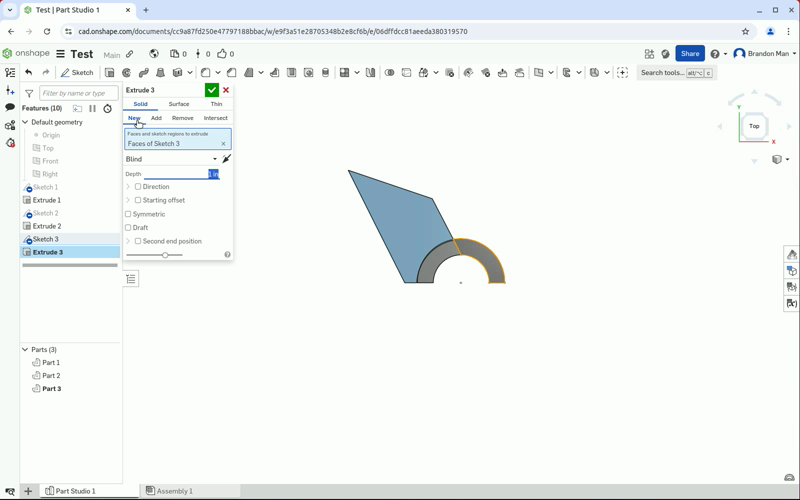
text(11.554)
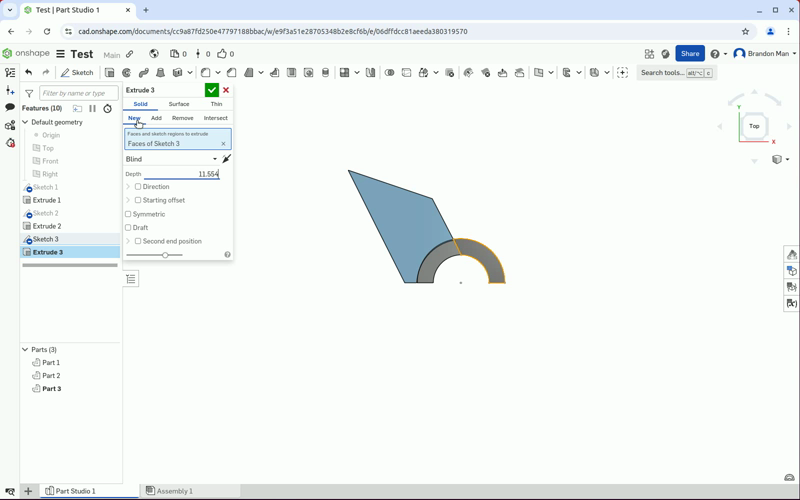
key(enter)
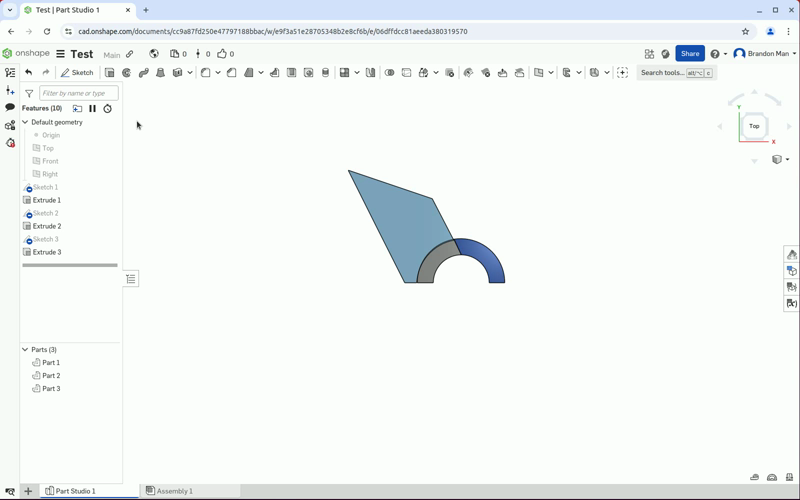
key(shift+h)
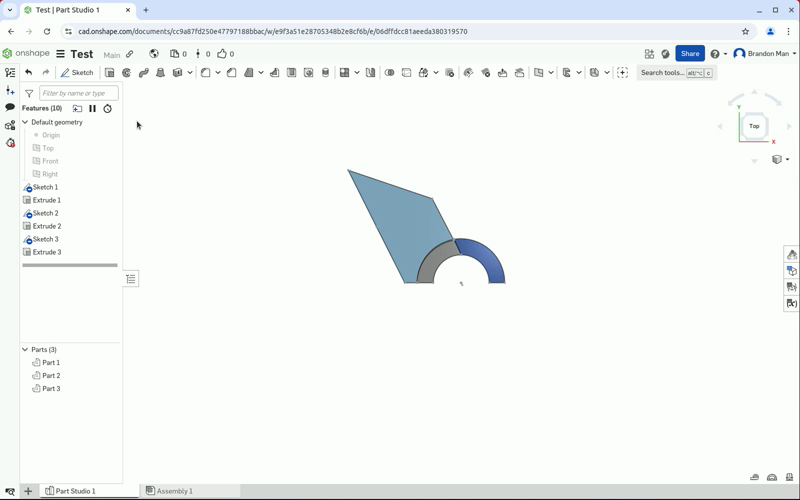
key(shift+h)
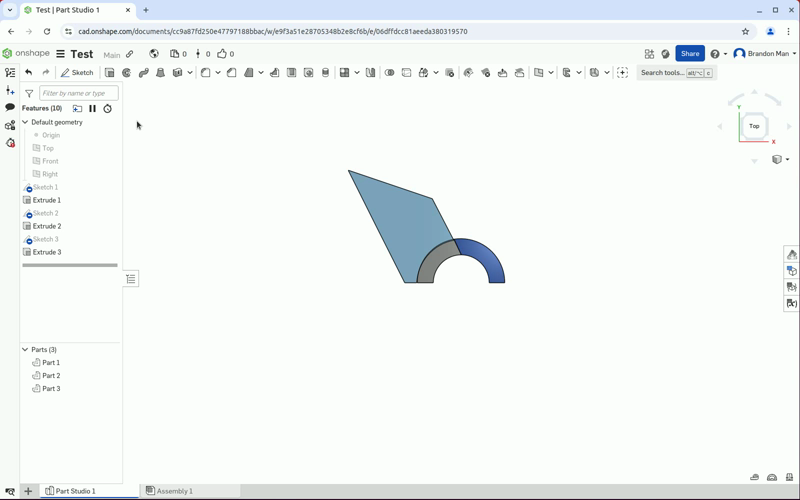
mouse_move(73, 189)
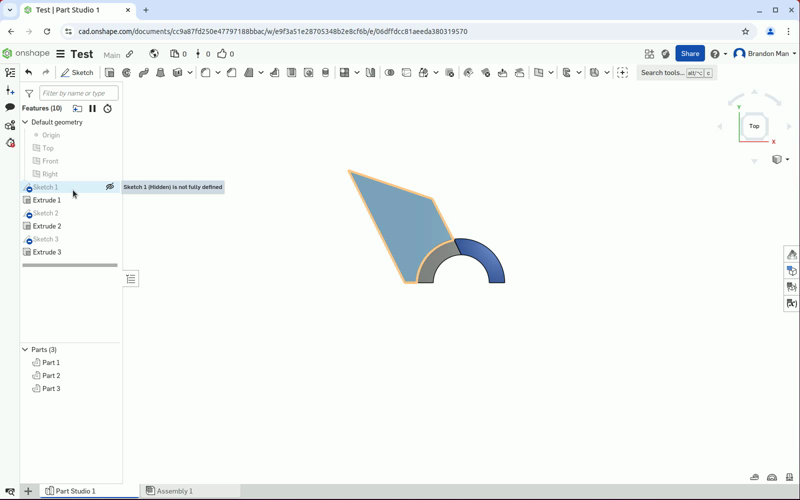
click(73, 189)
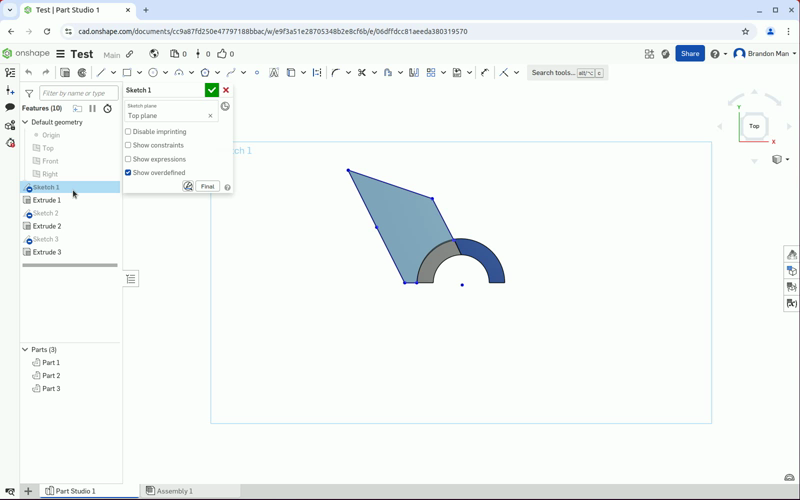
mouse_move(229, 92)
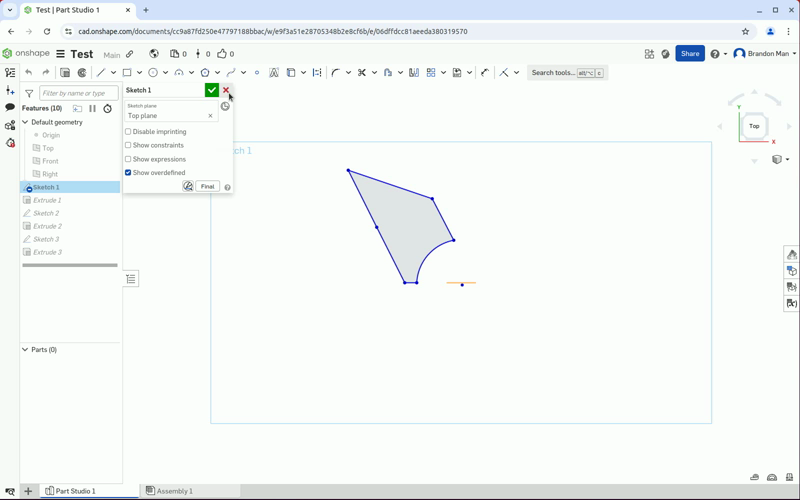
click(229, 92)
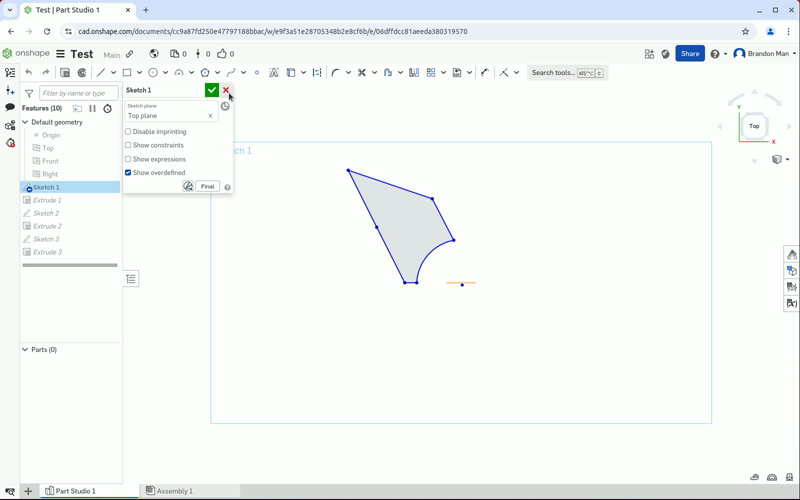
key(shift+s)
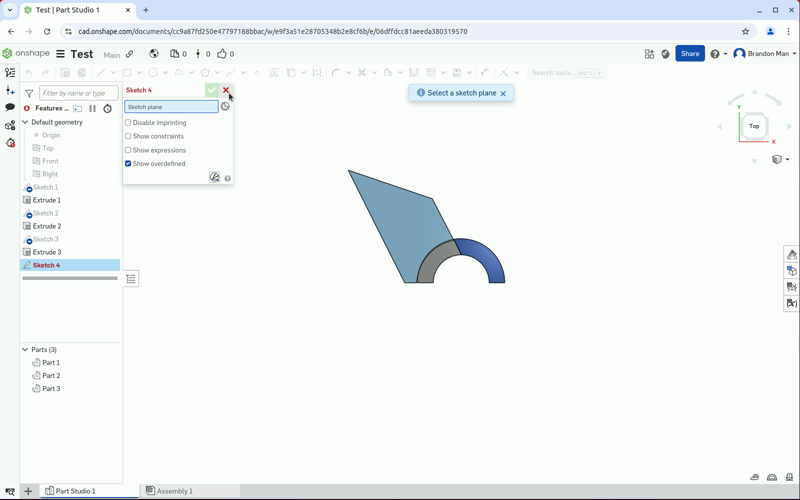
mouse_move(73, 150)
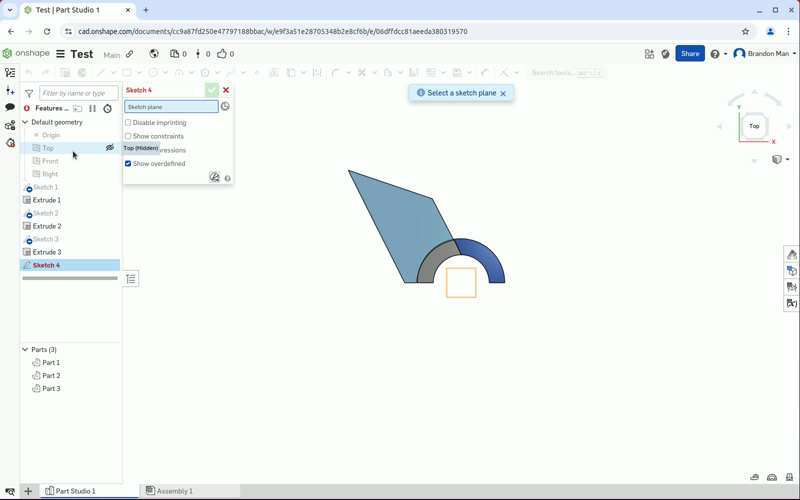
click(73, 150)
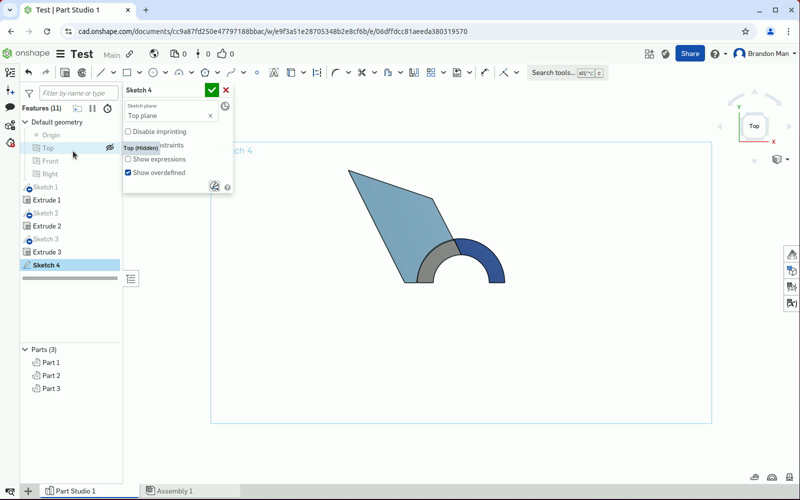
mouse_move(73, 352)
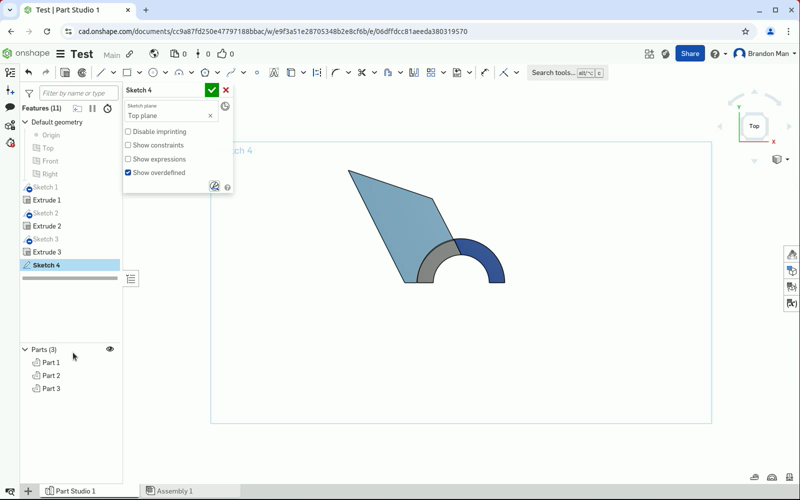
key(y)
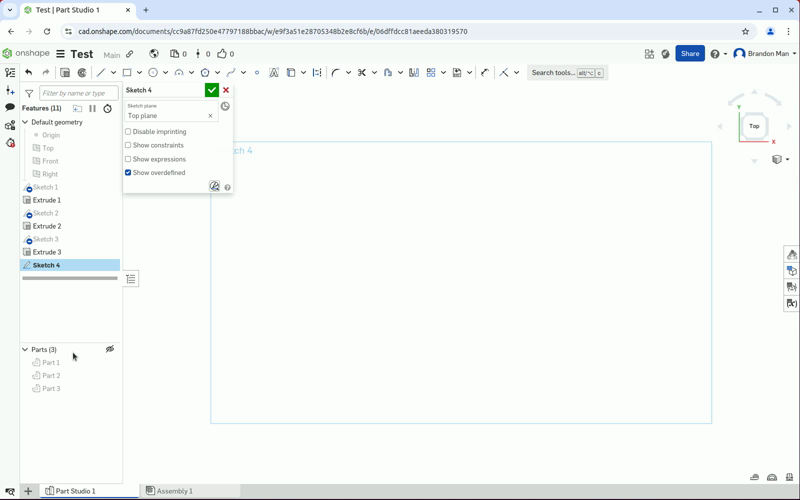
key(a)
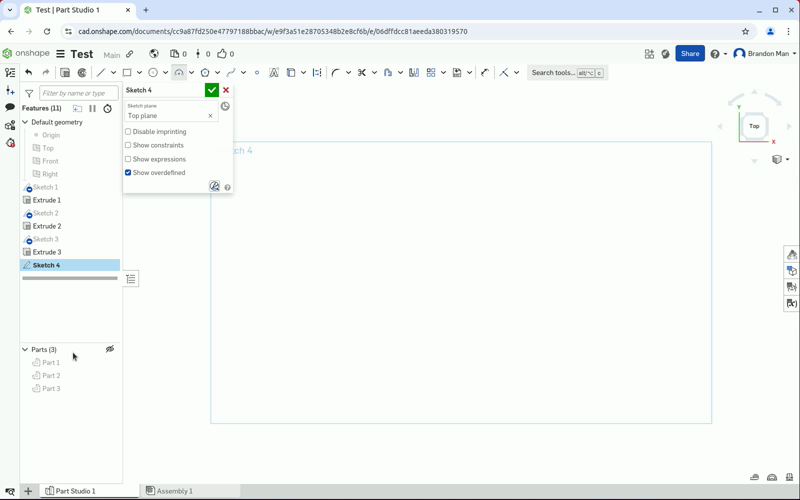
key_down(shift)
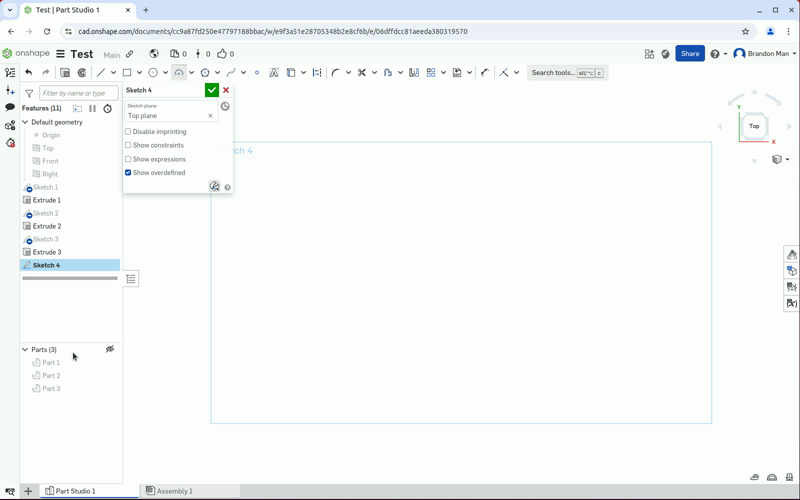
mouse_move(417, 282)
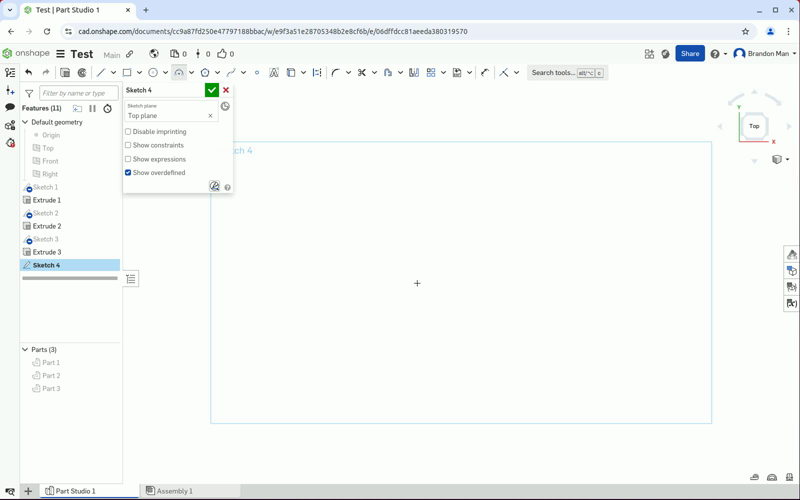
click(417, 282)
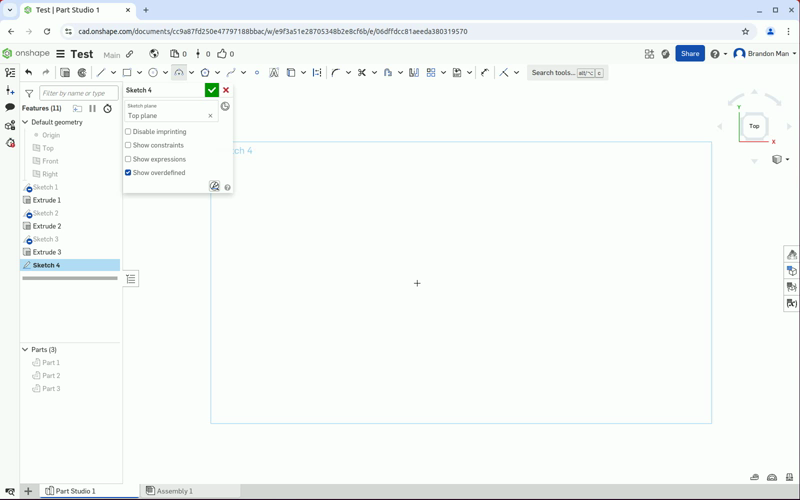
key_up(shift)
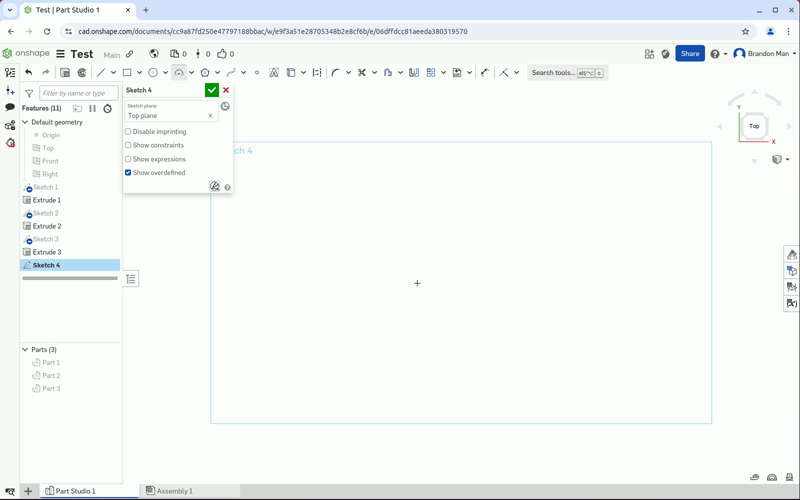
key_down(shift)
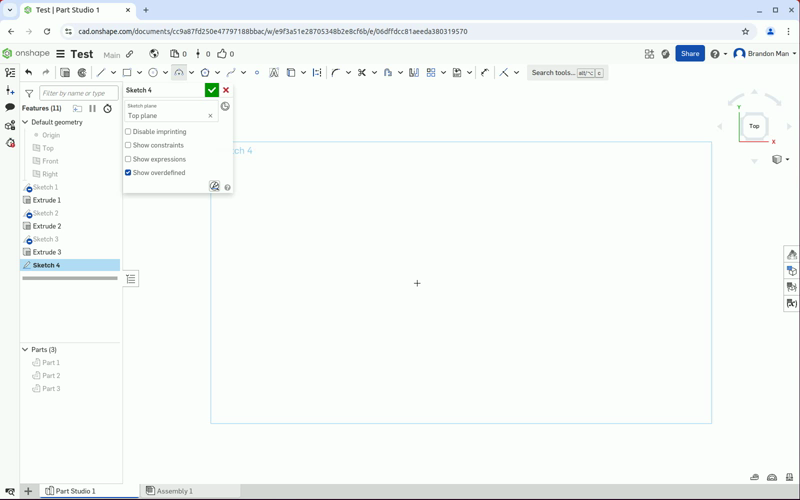
mouse_move(504, 282)
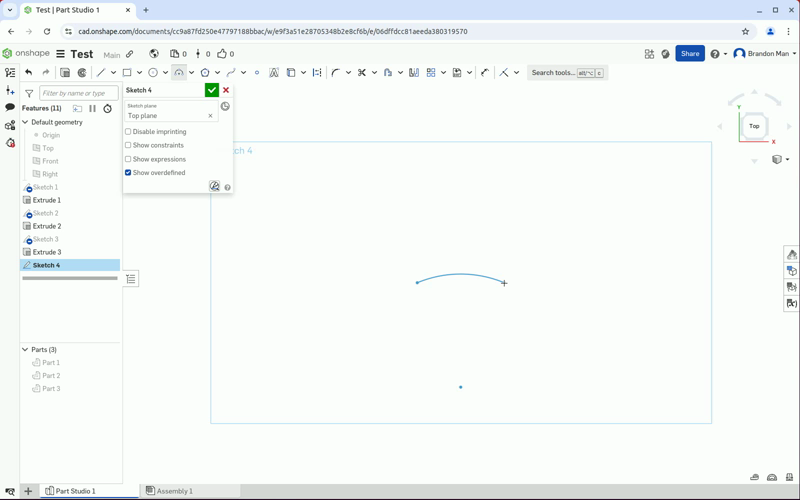
click(504, 282)
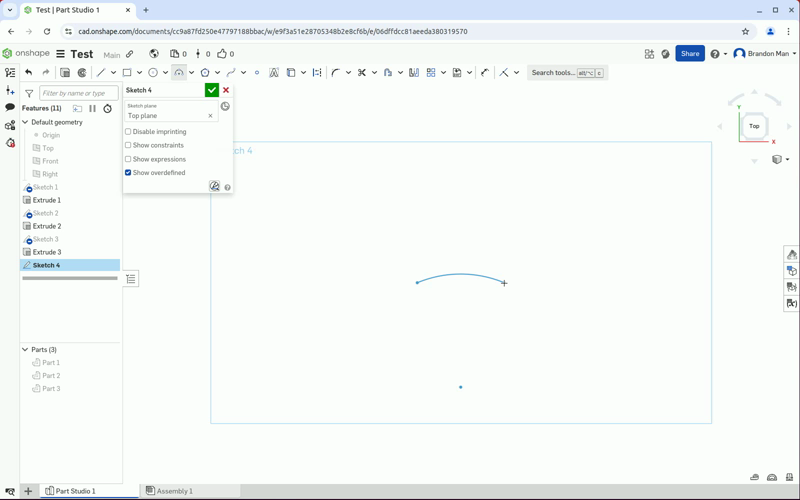
mouse_move(460, 326)
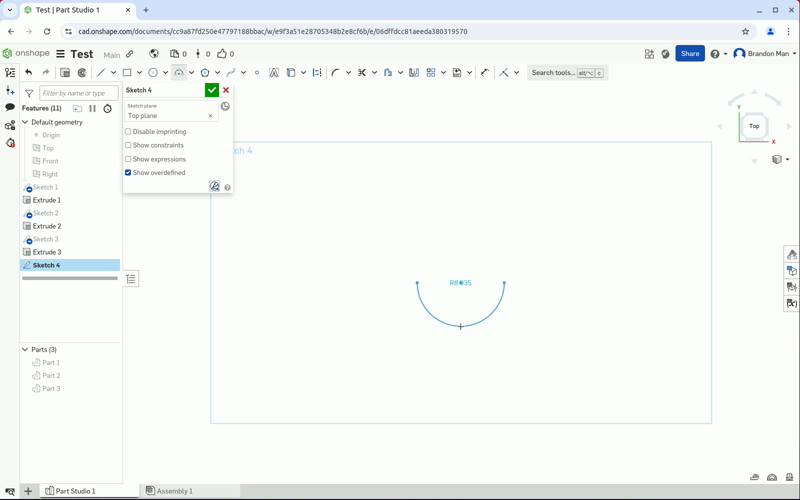
click(460, 326)
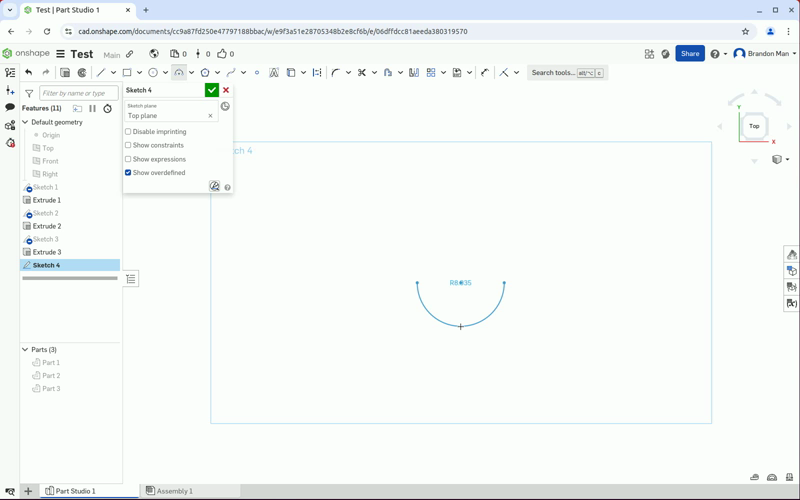
key_up(shift)
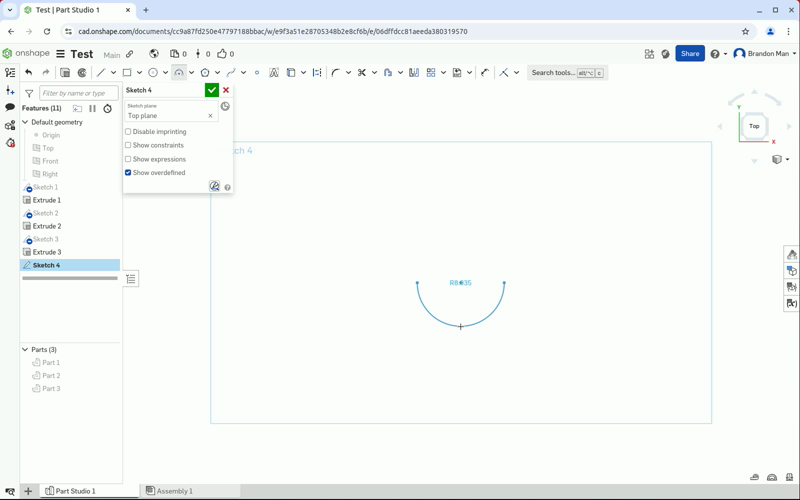
key(esc)
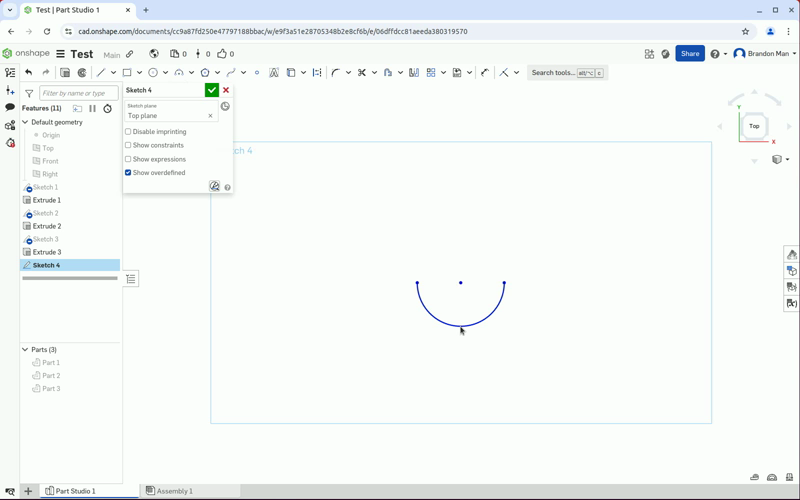
key(l)
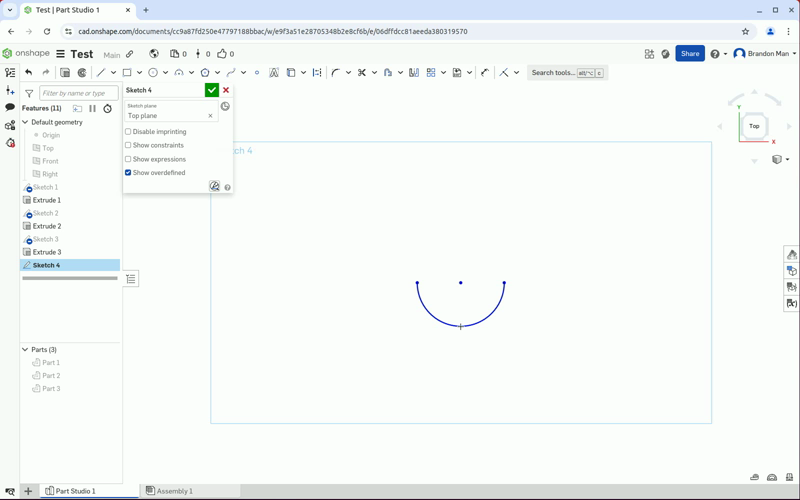
mouse_move(504, 282)
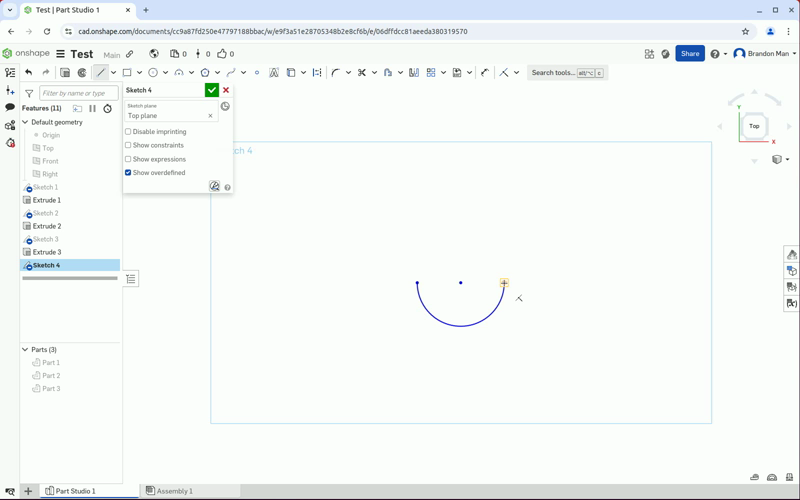
click(504, 282)
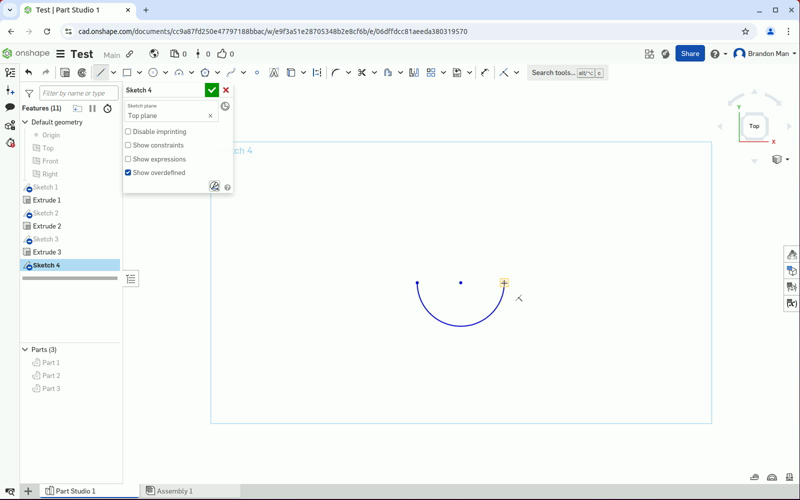
key_down(shift)
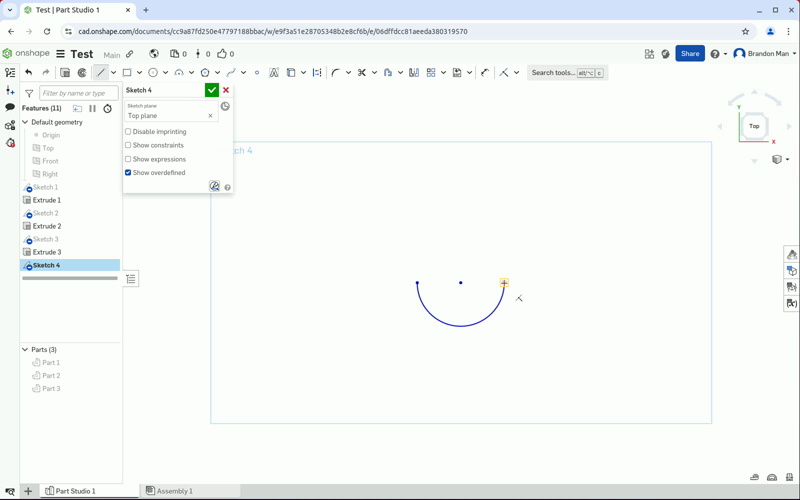
mouse_move(534, 282)
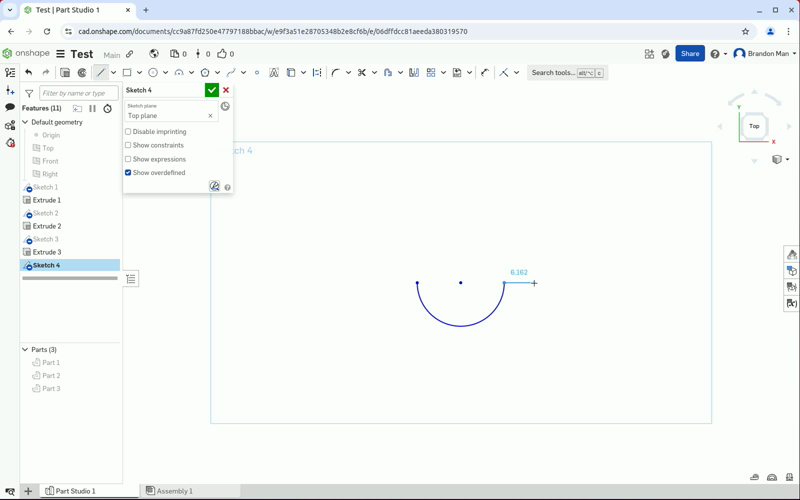
mouse_move(489, 282)
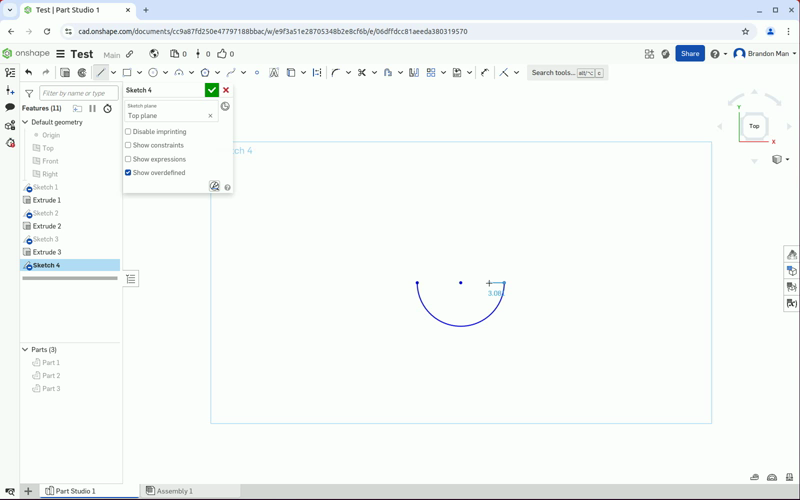
click(489, 282)
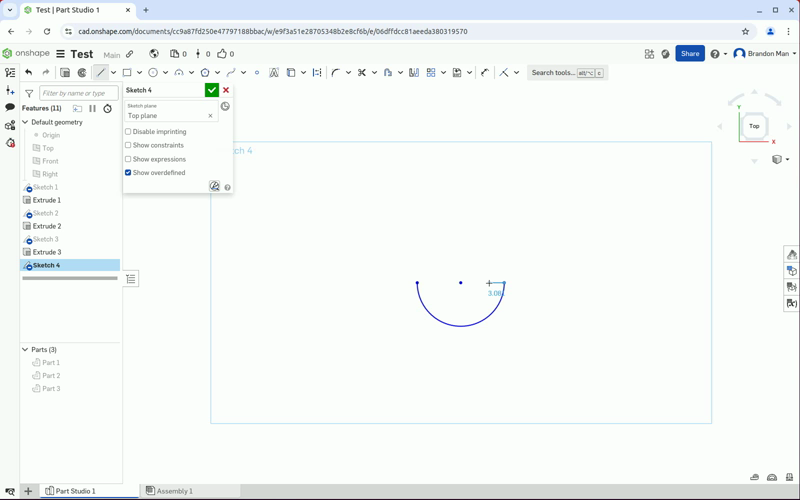
key_up(shift)
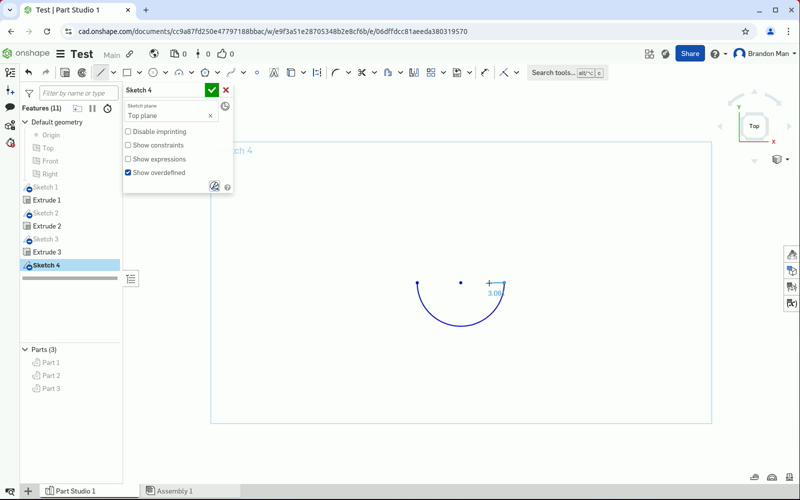
key(esc)
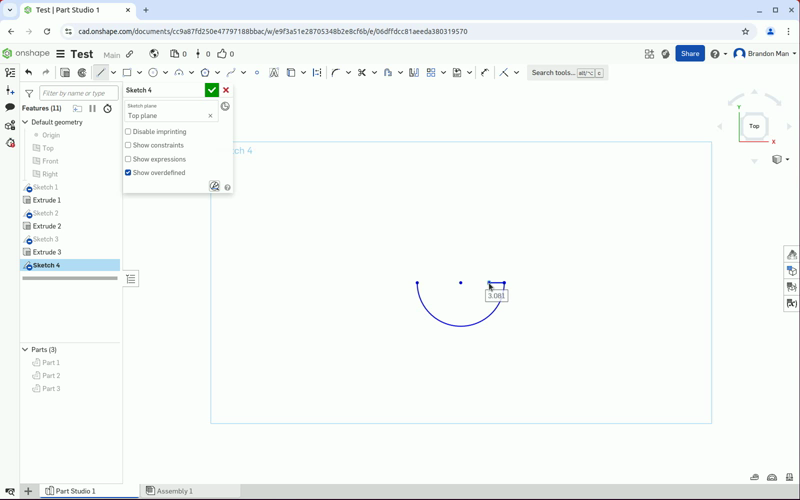
key(a)
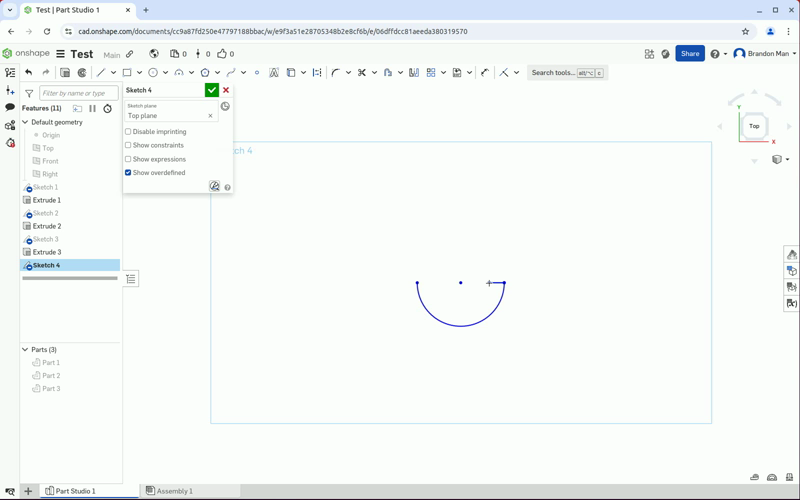
mouse_move(489, 282)
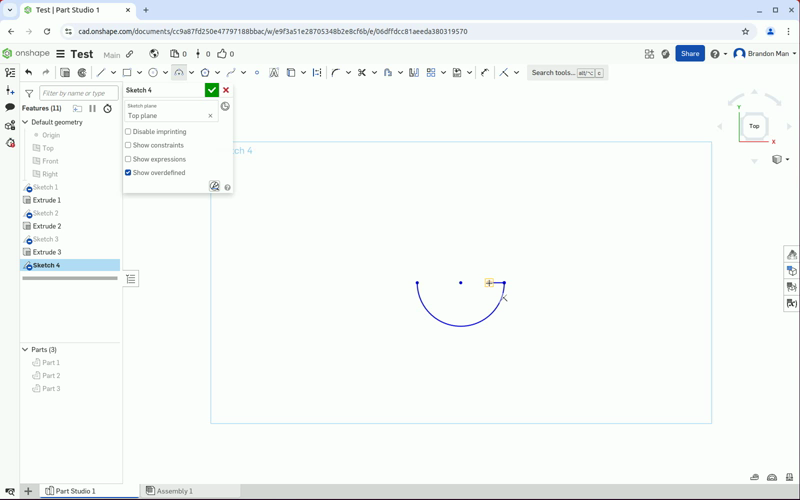
click(489, 282)
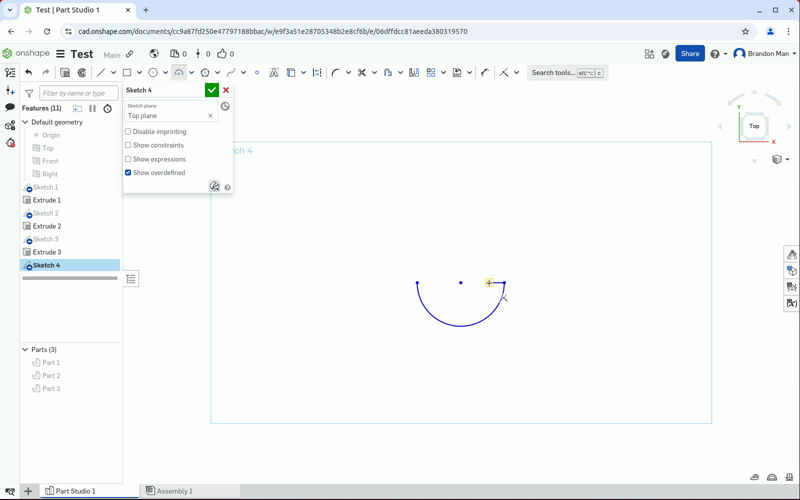
key_down(shift)
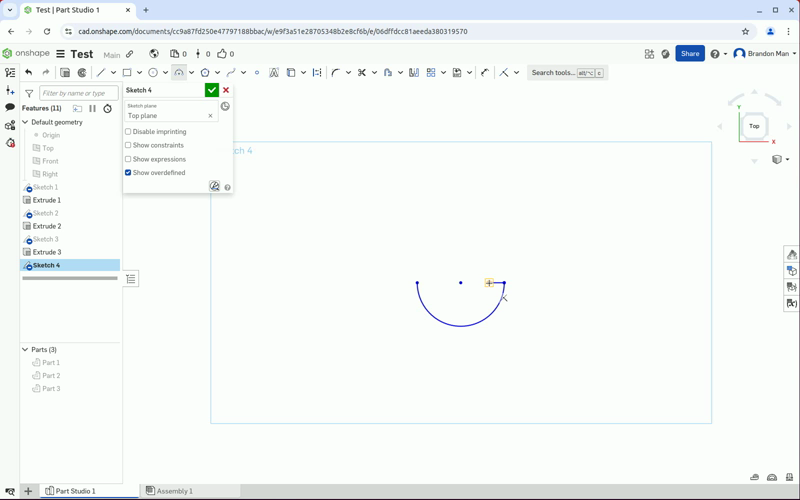
mouse_move(432, 282)
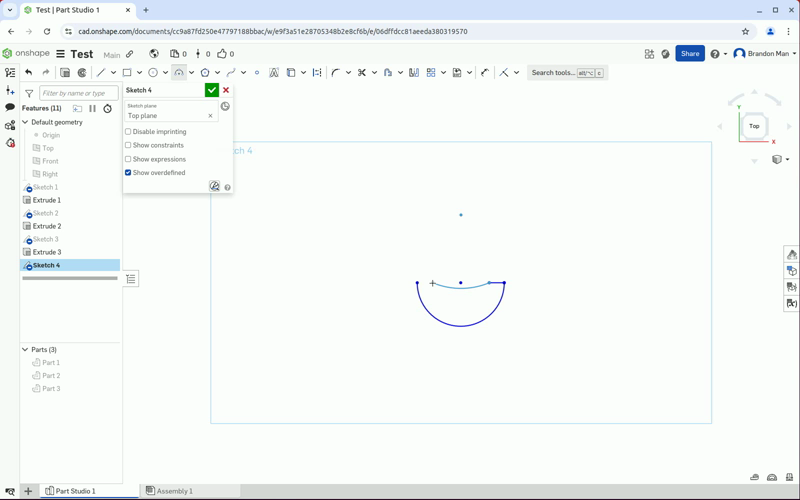
click(432, 282)
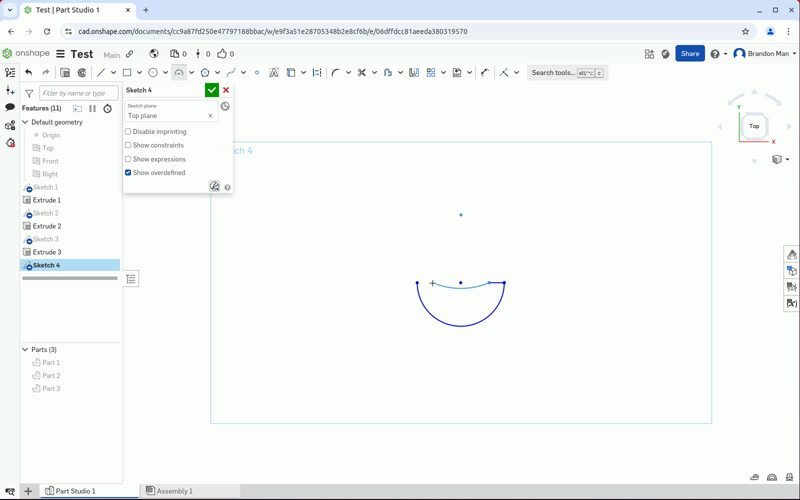
mouse_move(460, 310)
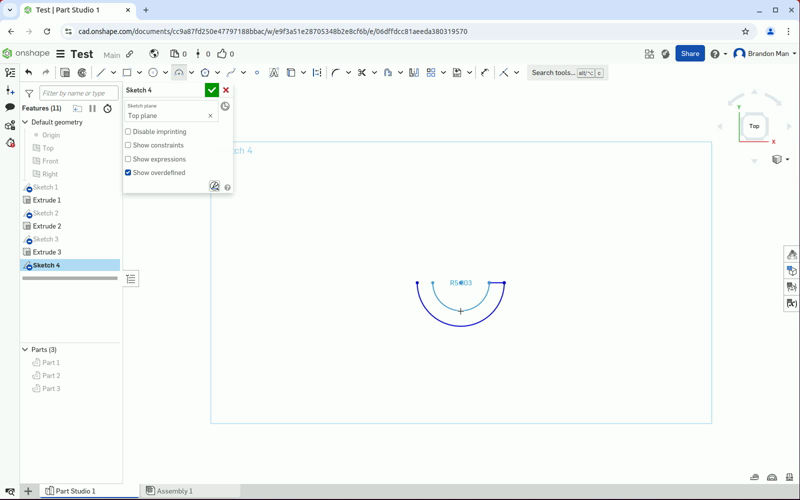
click(460, 310)
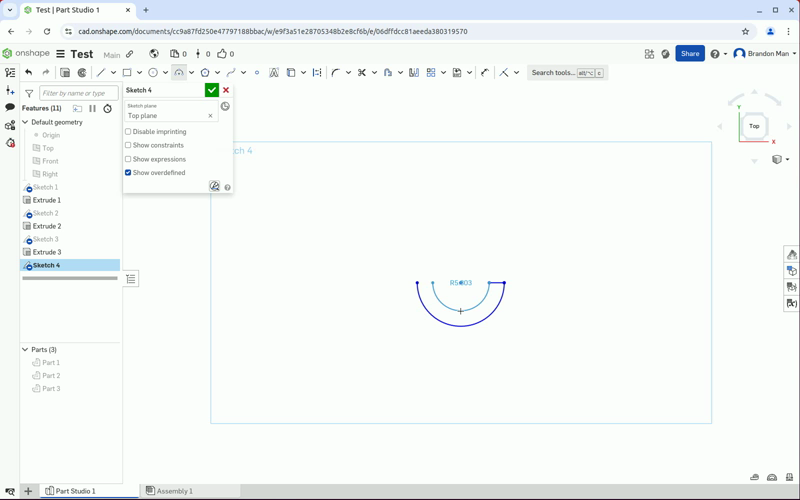
key_up(shift)
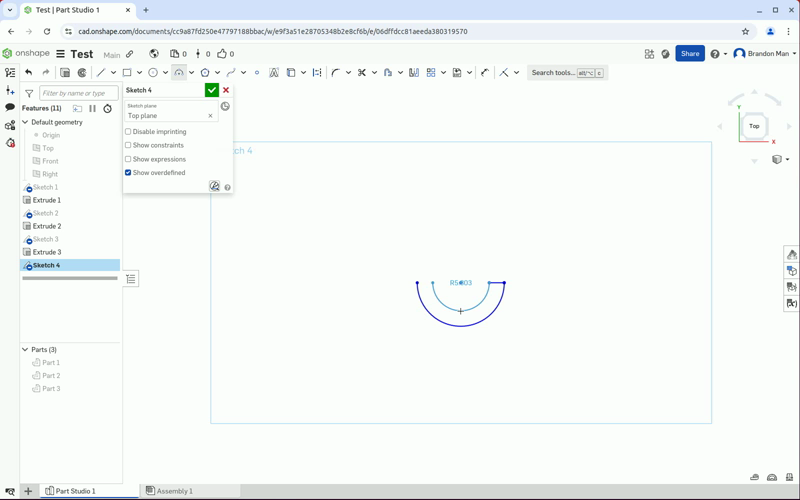
key(esc)
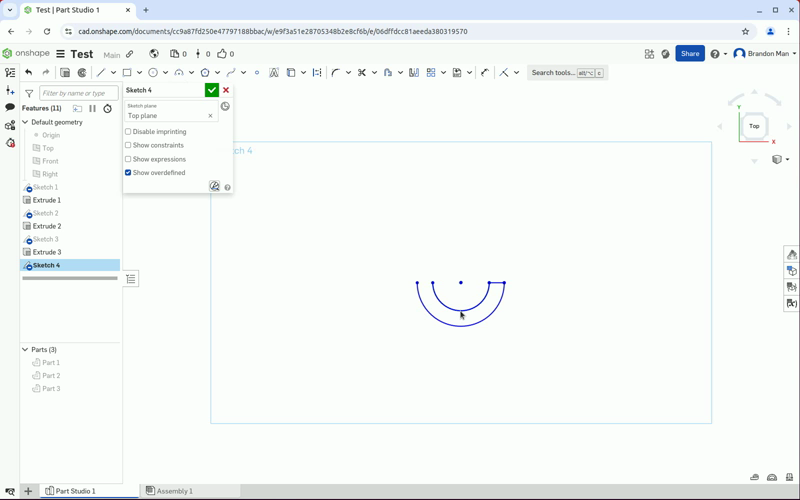
key(l)
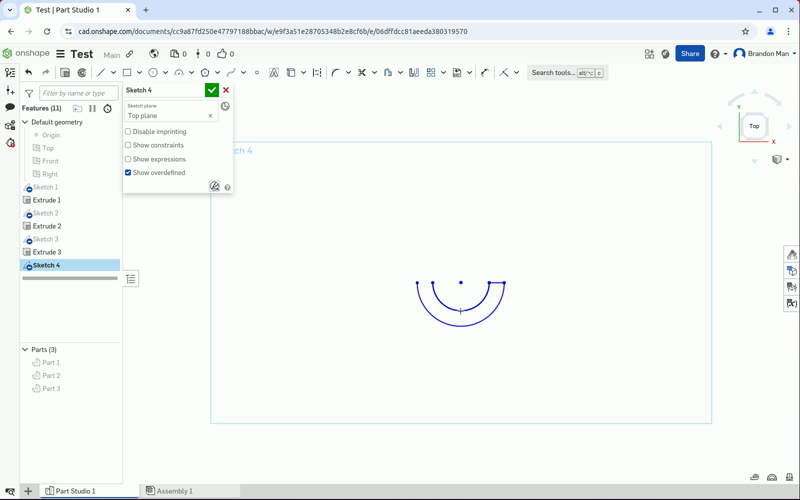
mouse_move(432, 282)
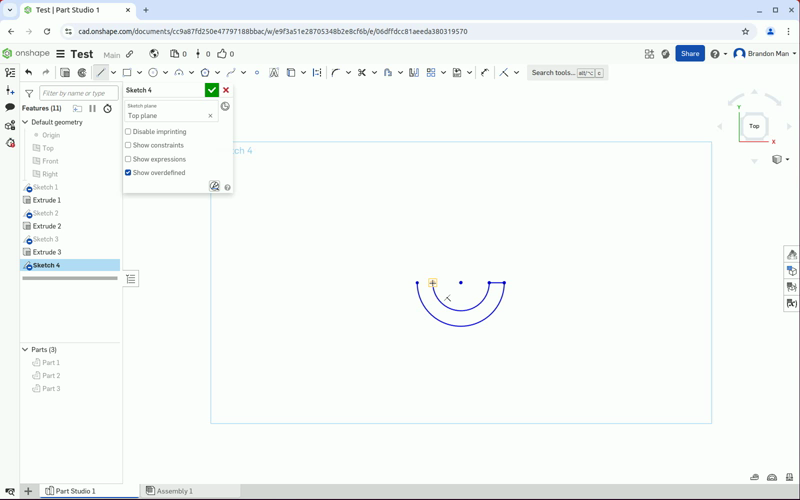
click(432, 282)
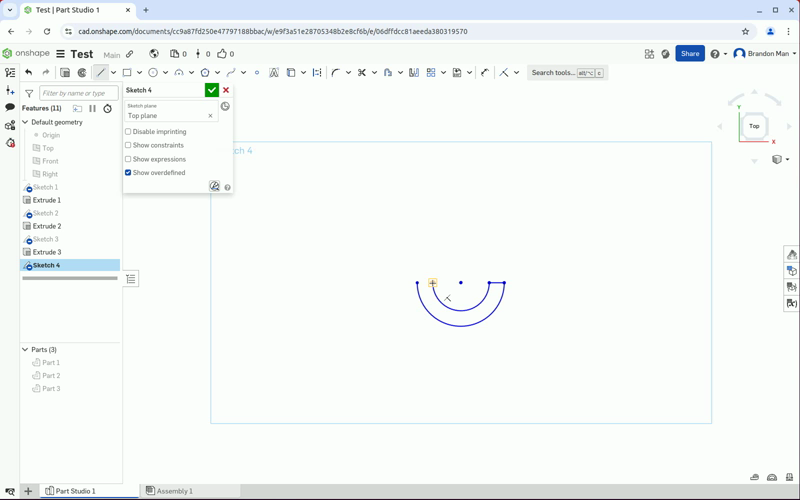
mouse_move(462, 282)
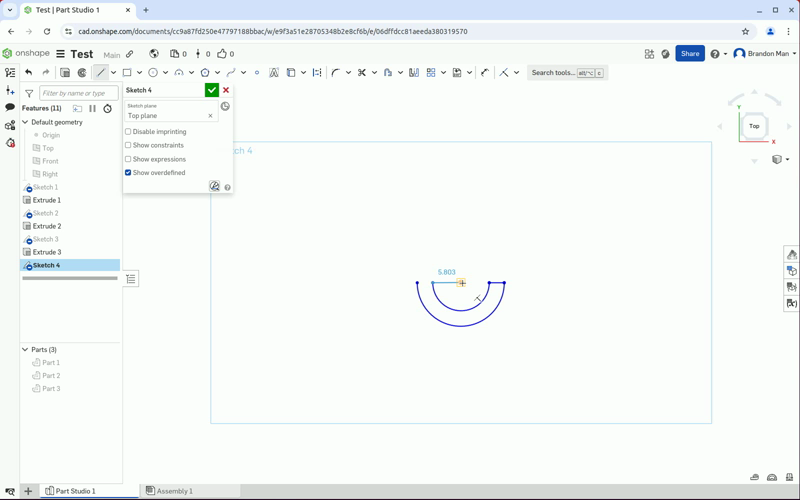
key_down(shift)
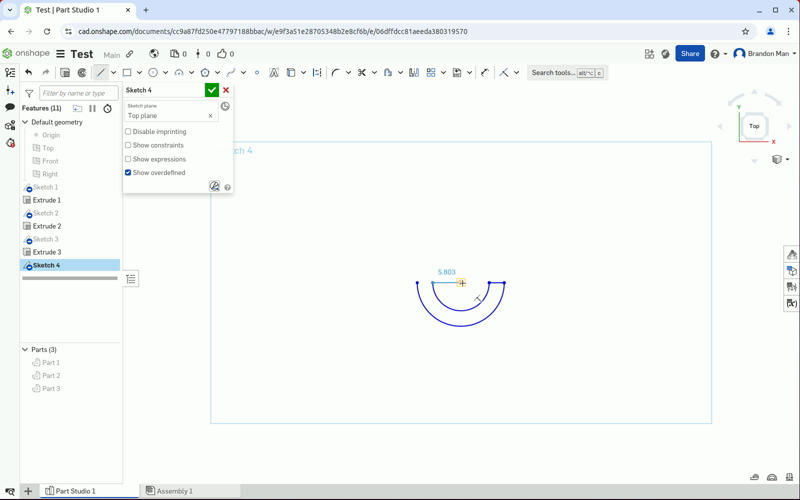
mouse_move(417, 282)
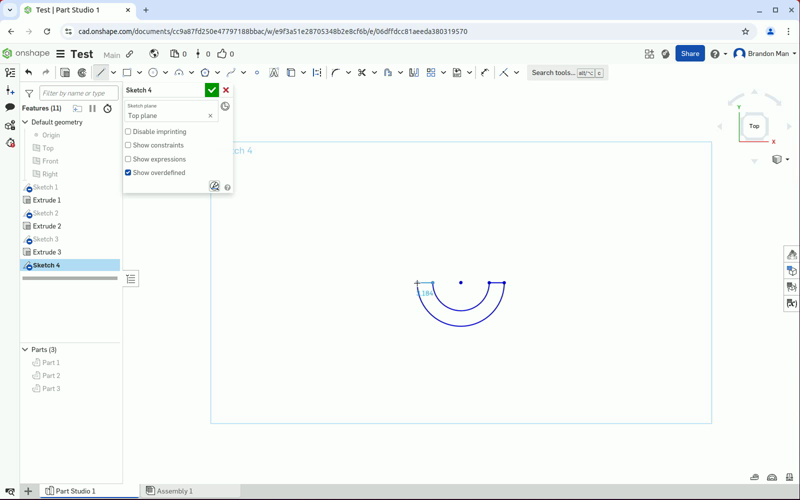
key_up(shift)
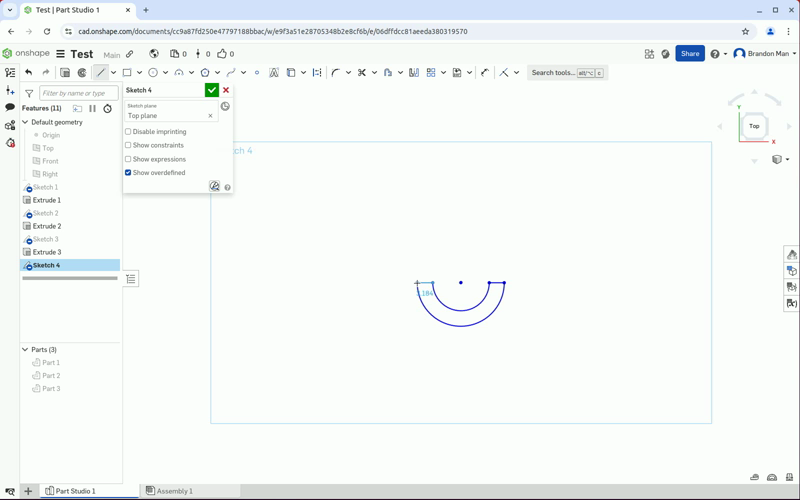
click(417, 282)
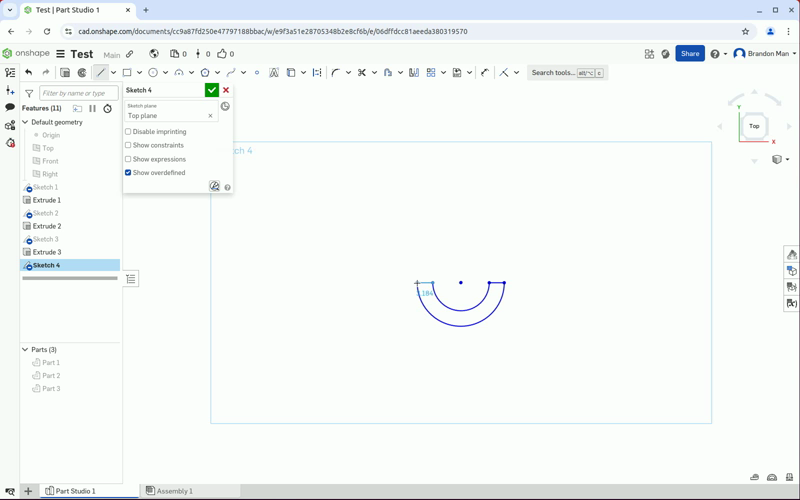
key(esc)
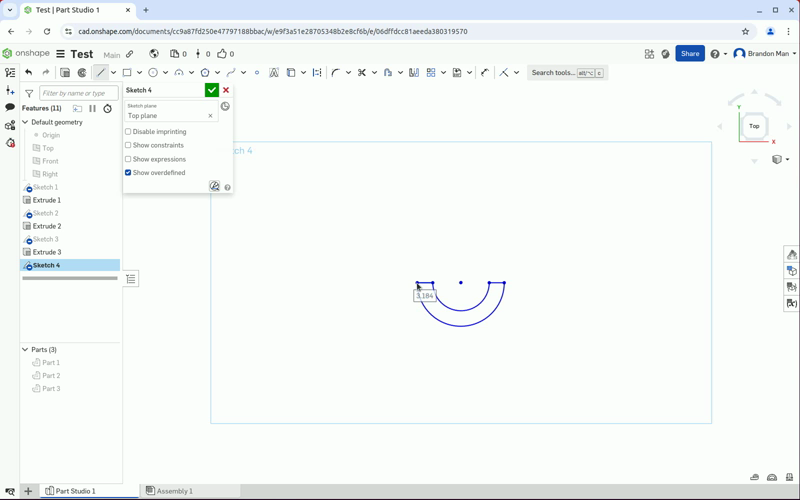
mouse_move(500, 292)
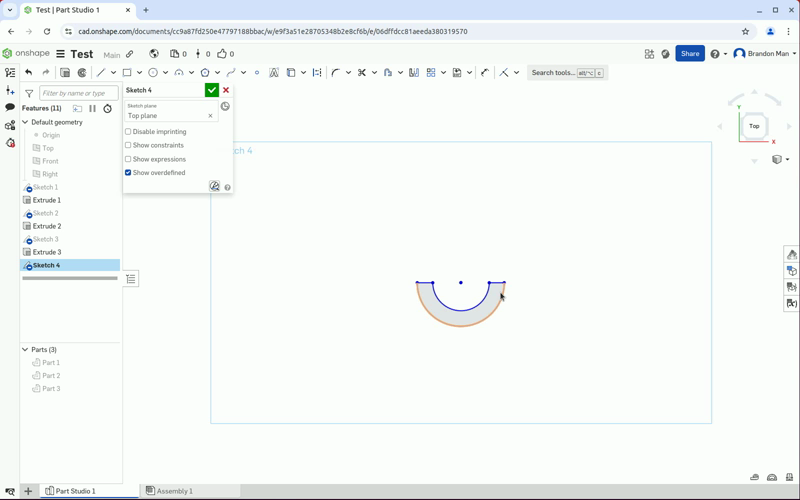
scroll(6)
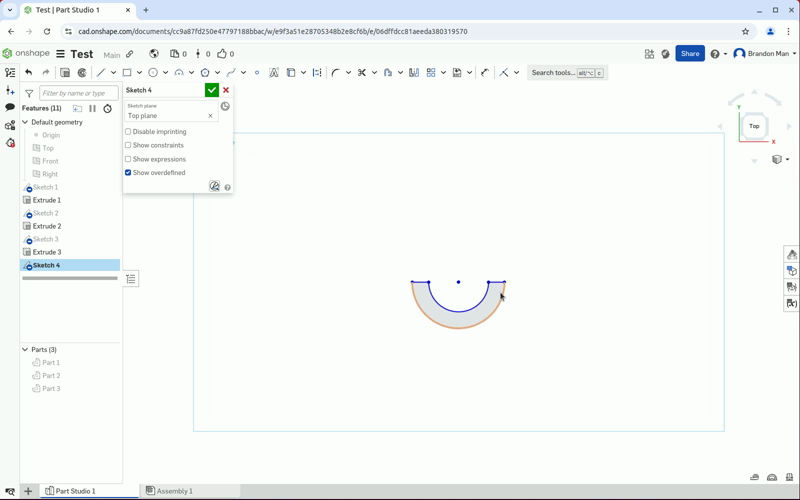
scroll(6)
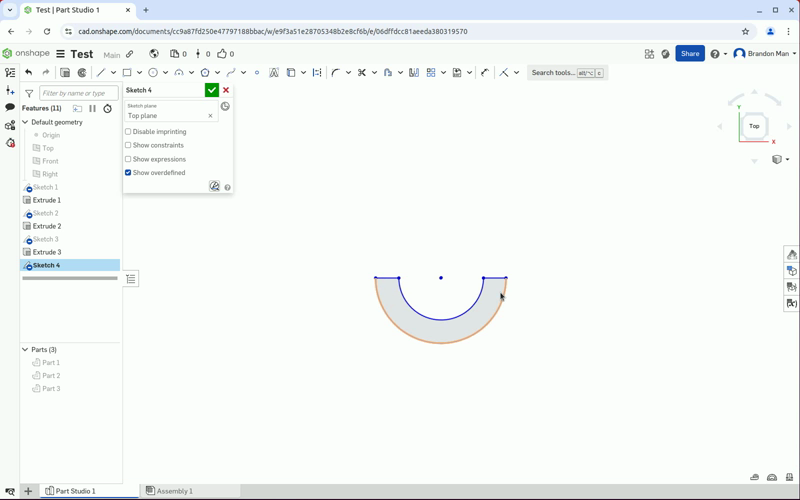
scroll(6)
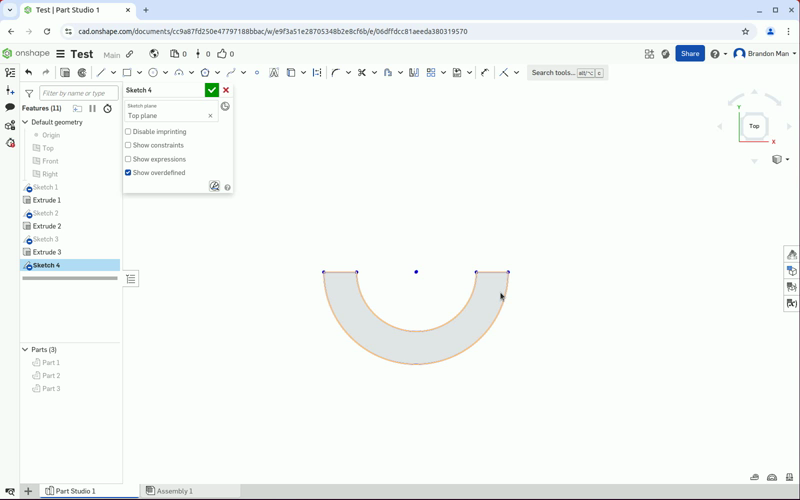
scroll(6)
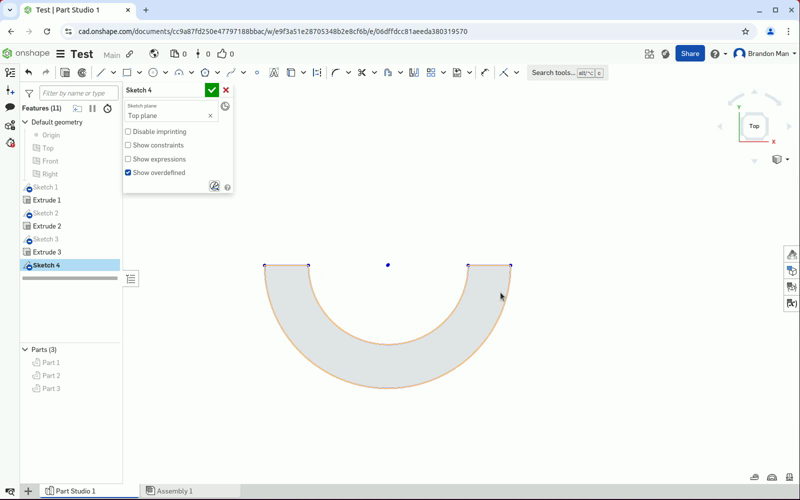
scroll(6)
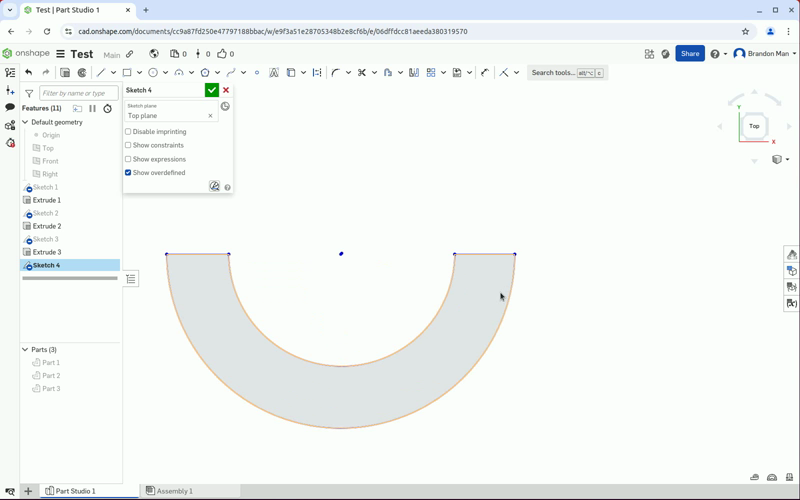
scroll(6)
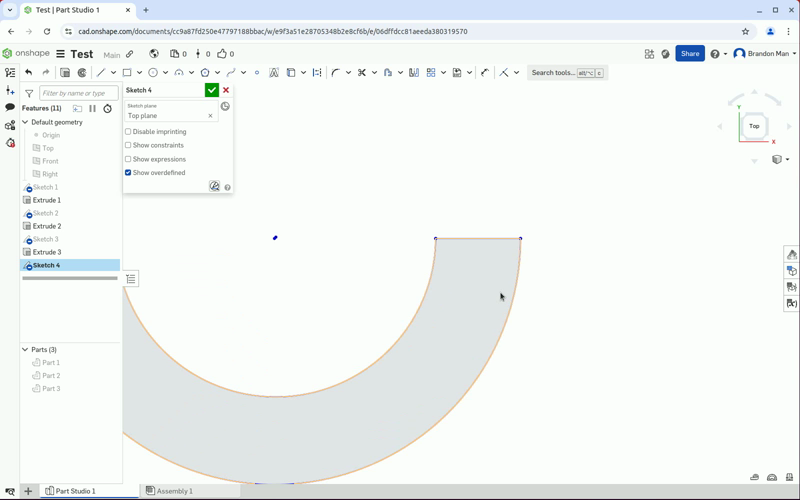
scroll(6)
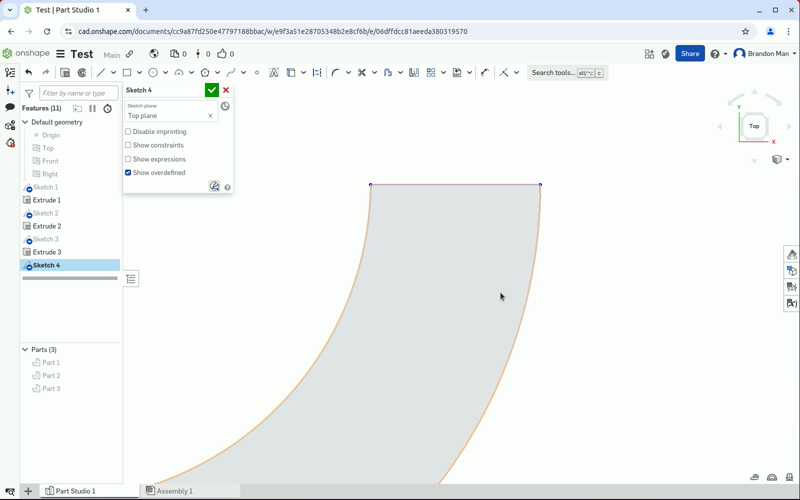
click(500, 292)
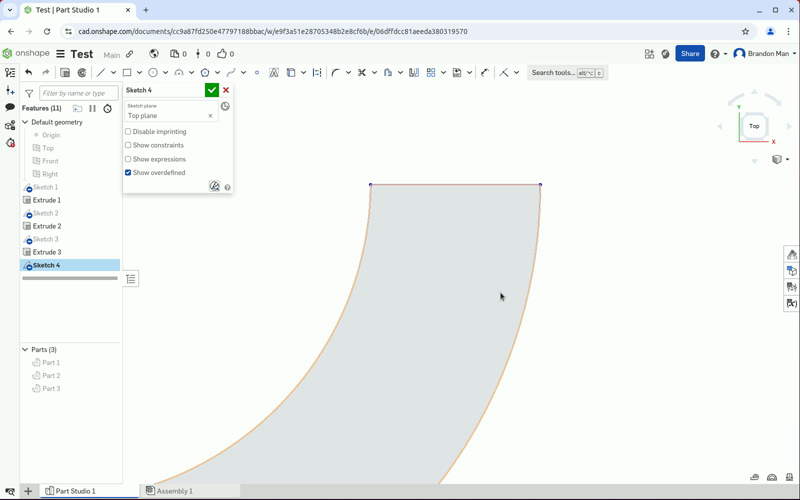
scroll(-6)
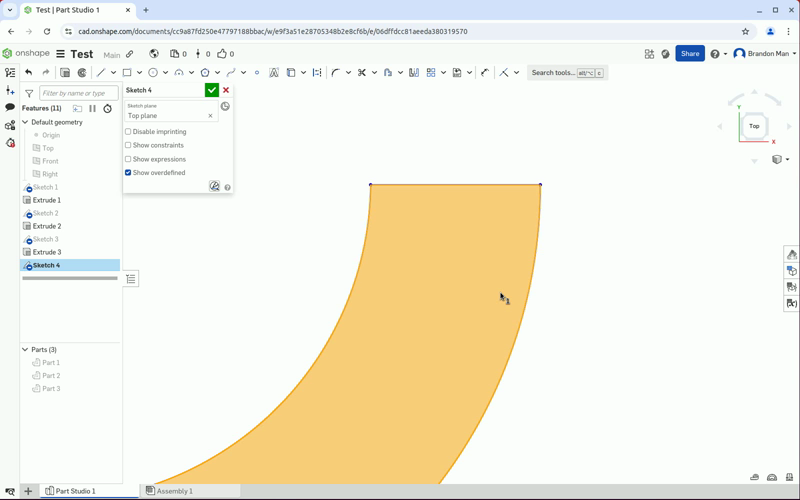
scroll(-6)
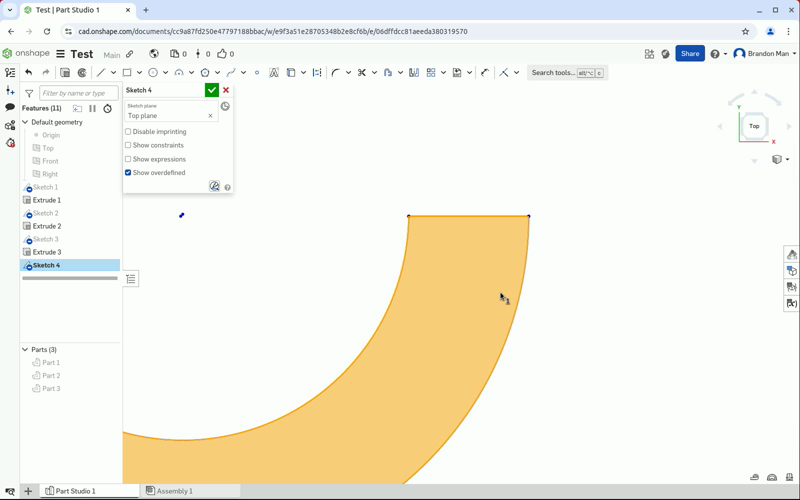
scroll(-6)
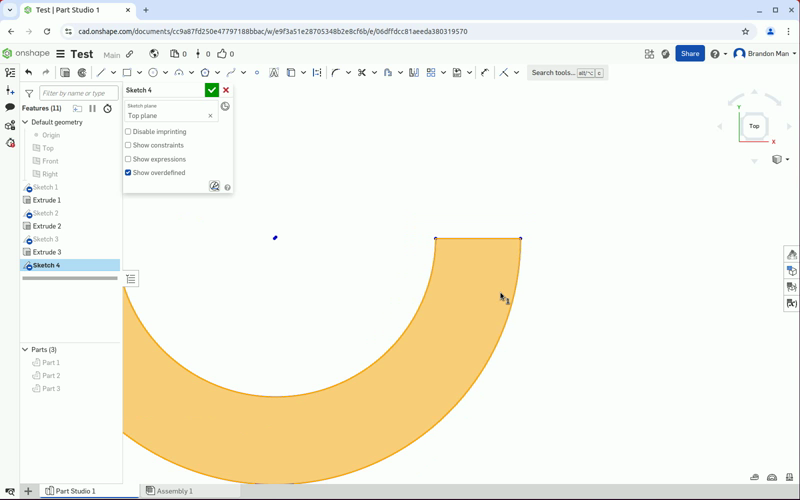
scroll(-6)
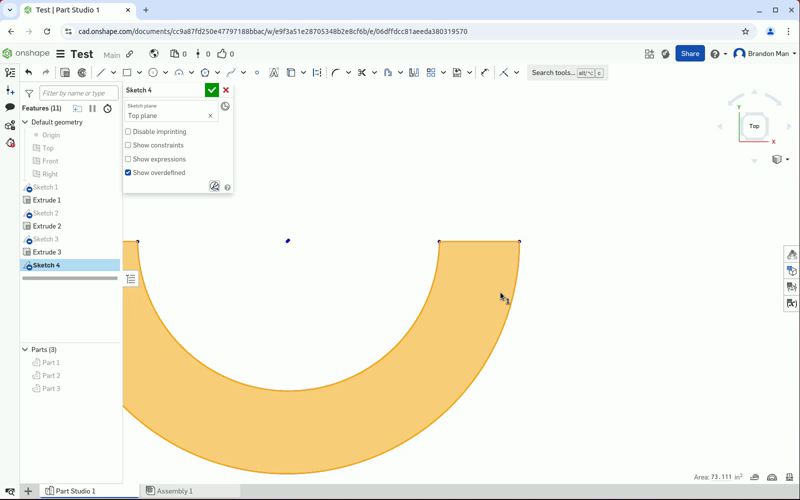
scroll(-6)
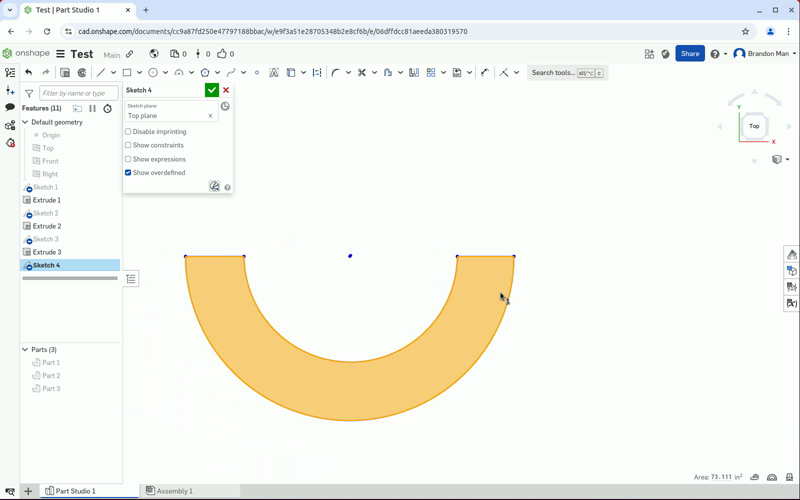
scroll(-6)
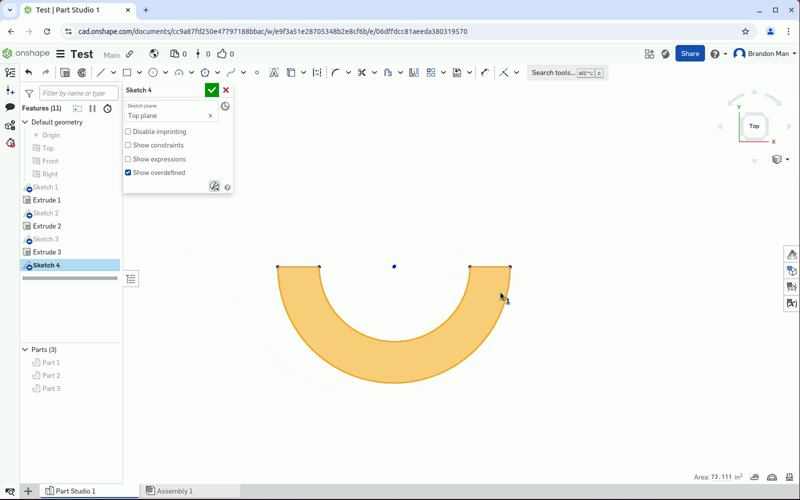
scroll(-6)
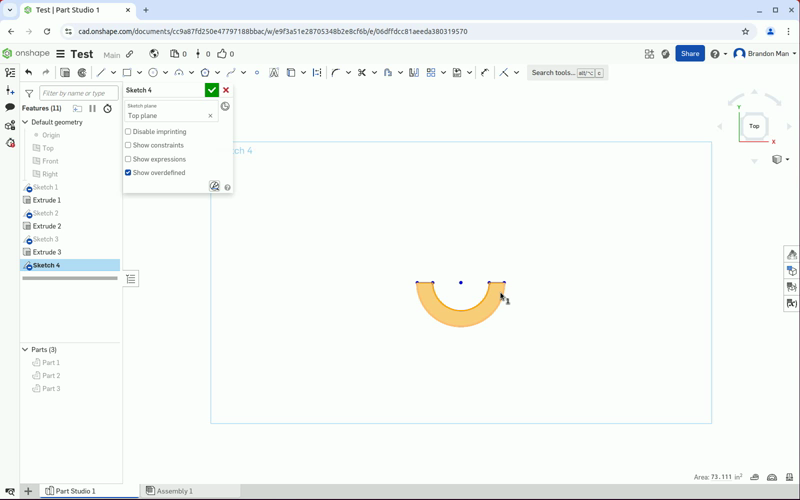
mouse_move(73, 352)
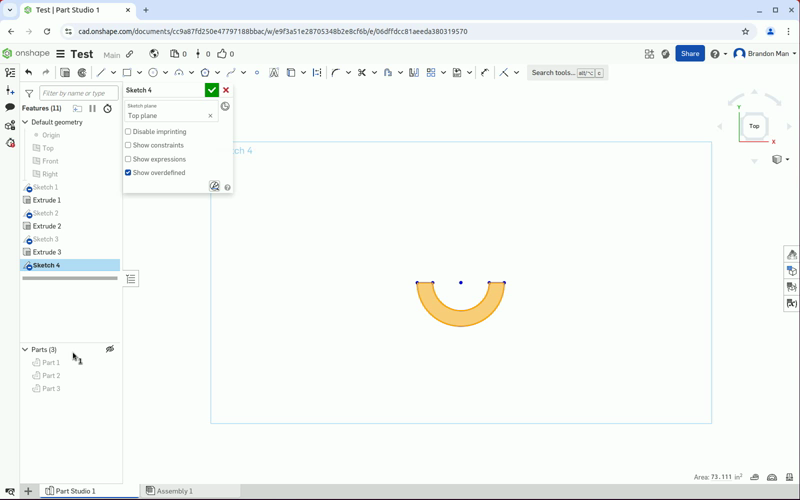
key(shift+y)
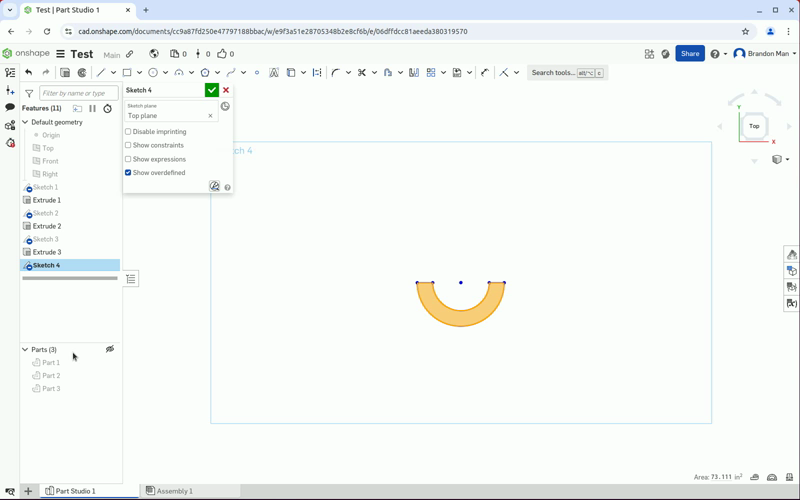
key(shift+e)
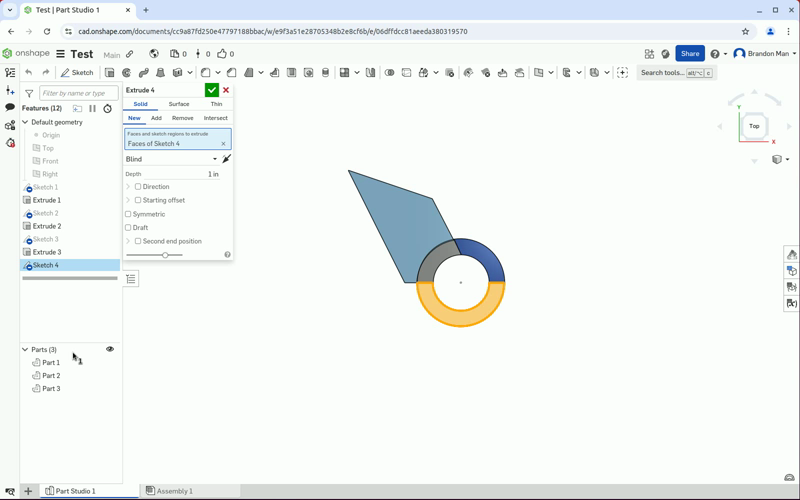
mouse_move(143, 106)
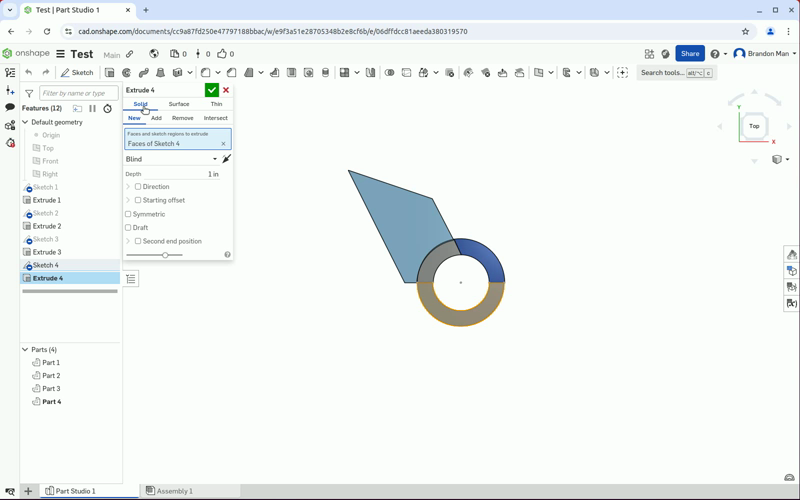
click(143, 106)
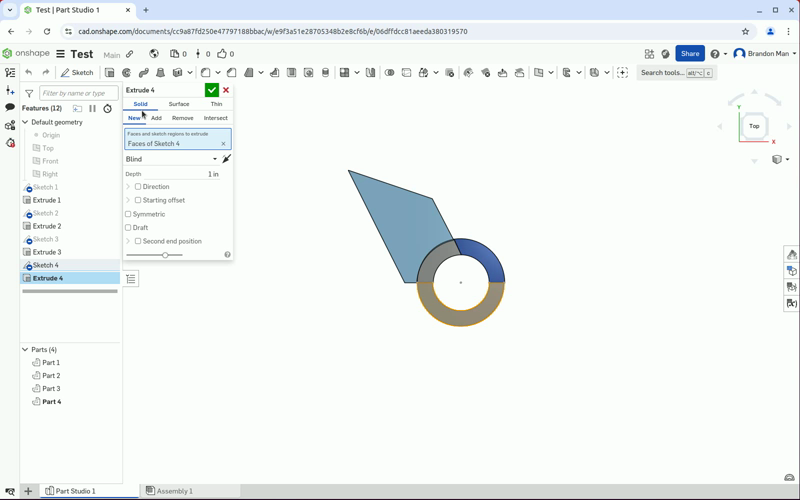
mouse_move(137, 120)
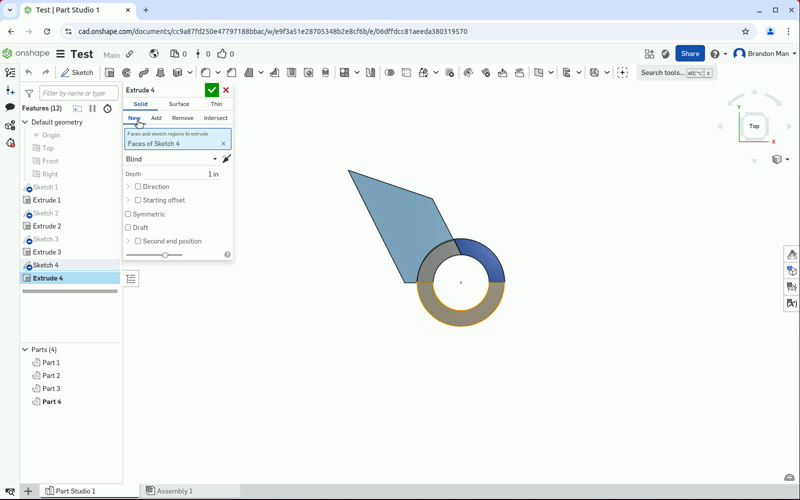
click(137, 120)
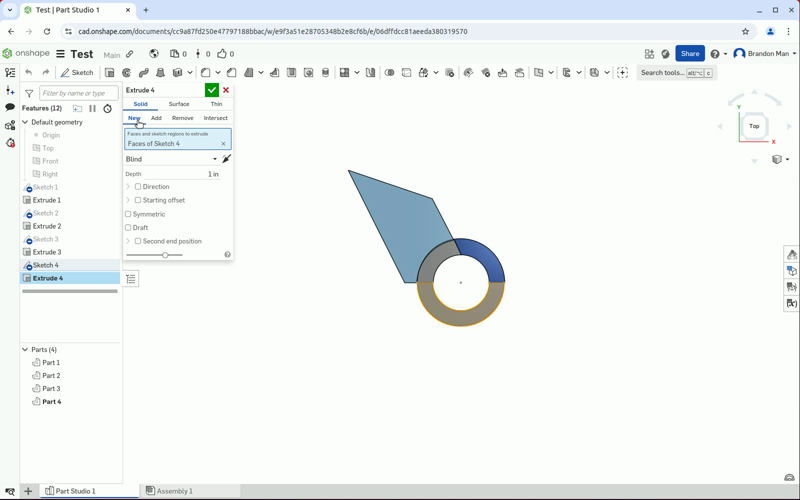
key(tab, 4)
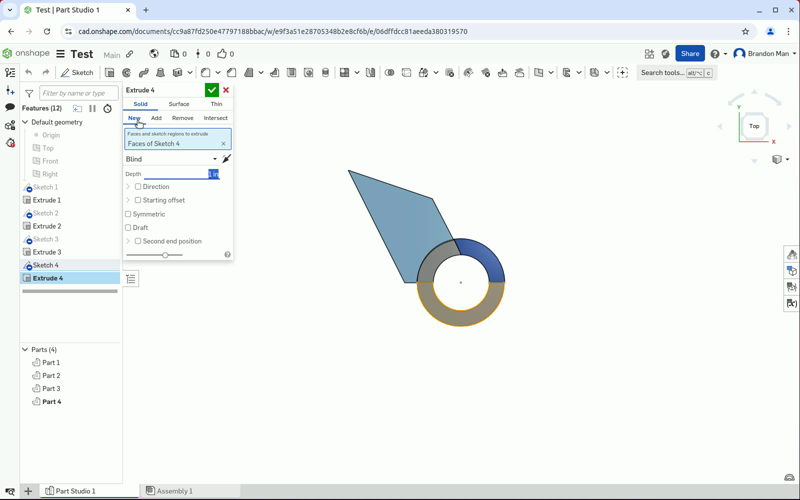
text(11.554)
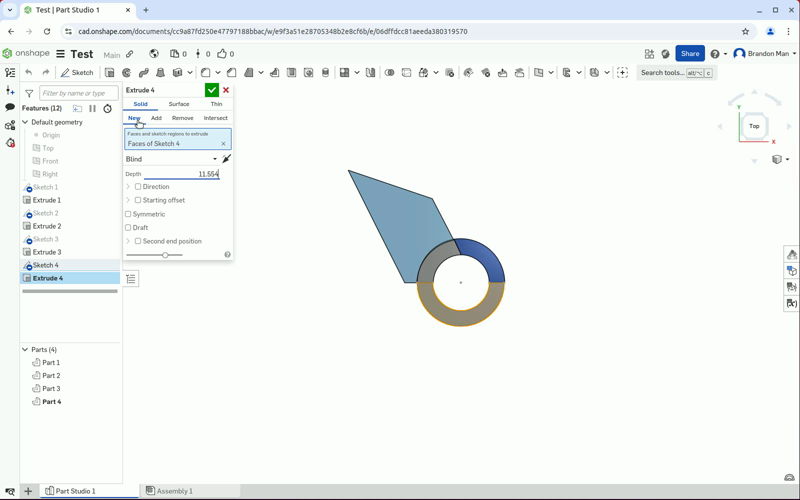
key(enter)
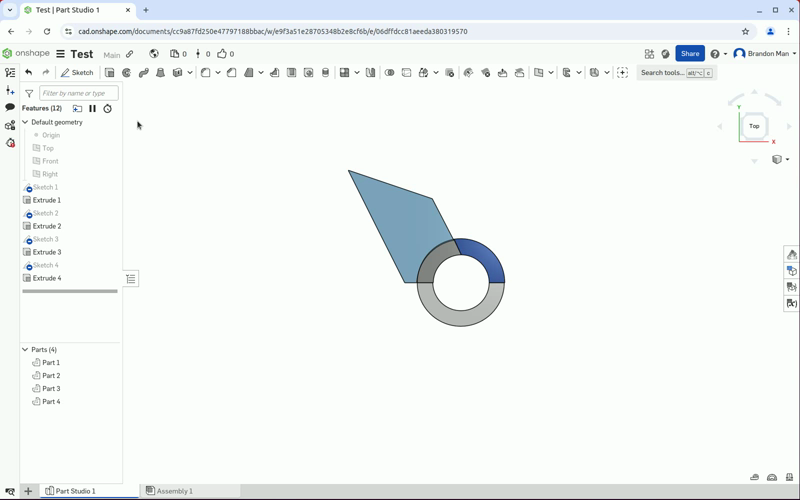
key(shift+h)
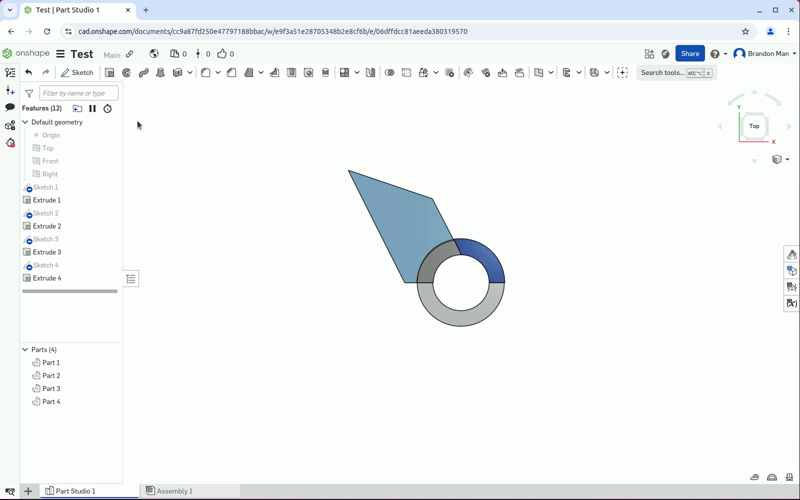
key(shift+h)
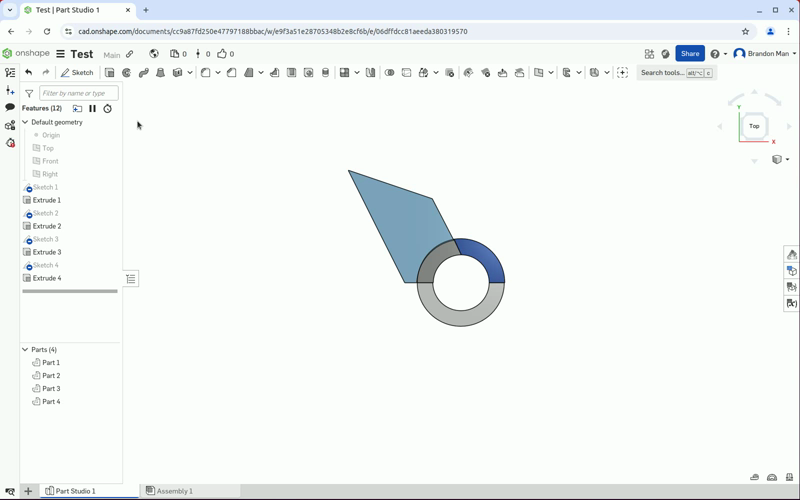
mouse_move(73, 189)
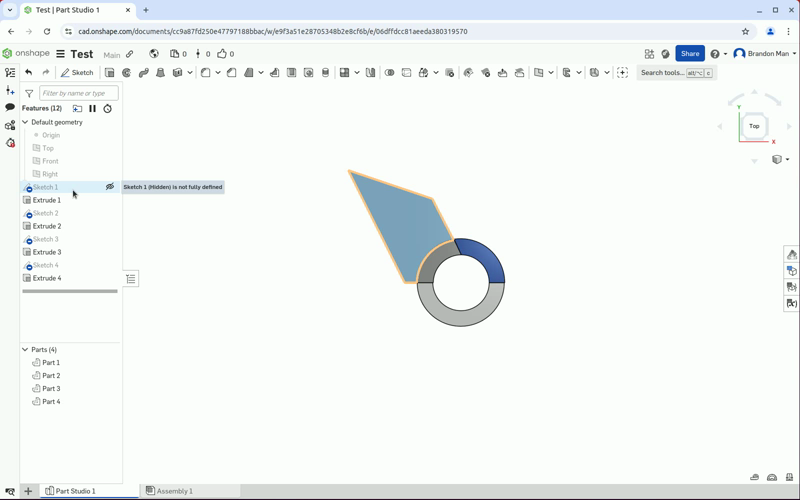
click(73, 189)
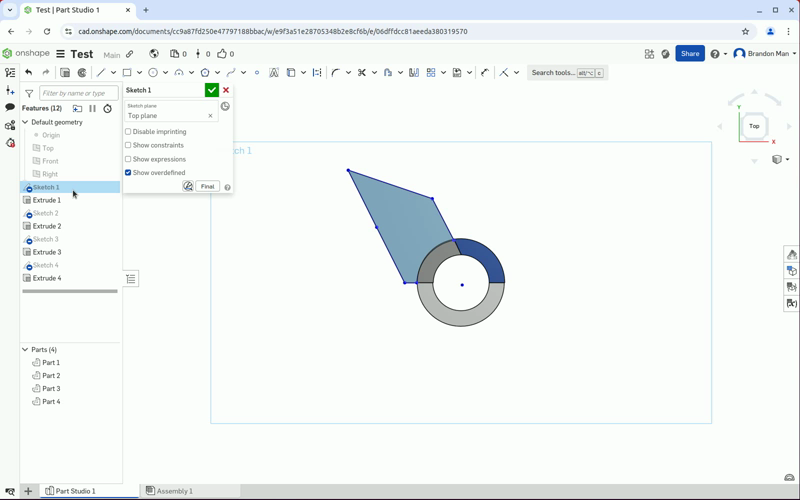
mouse_move(229, 92)
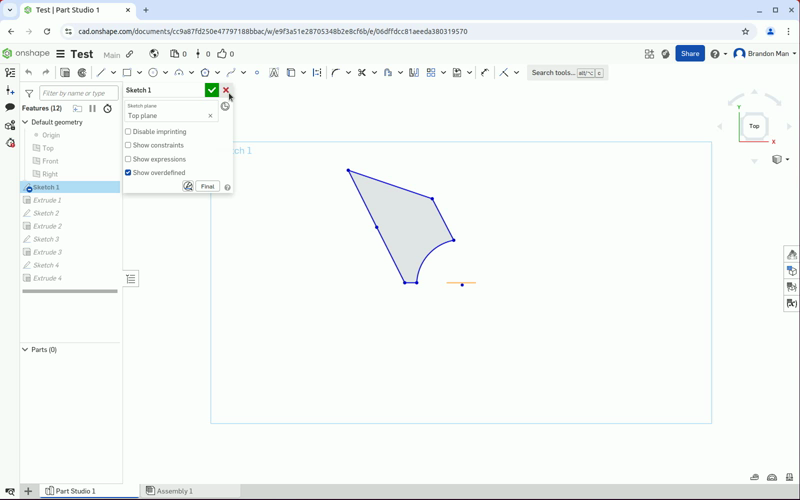
click(229, 92)
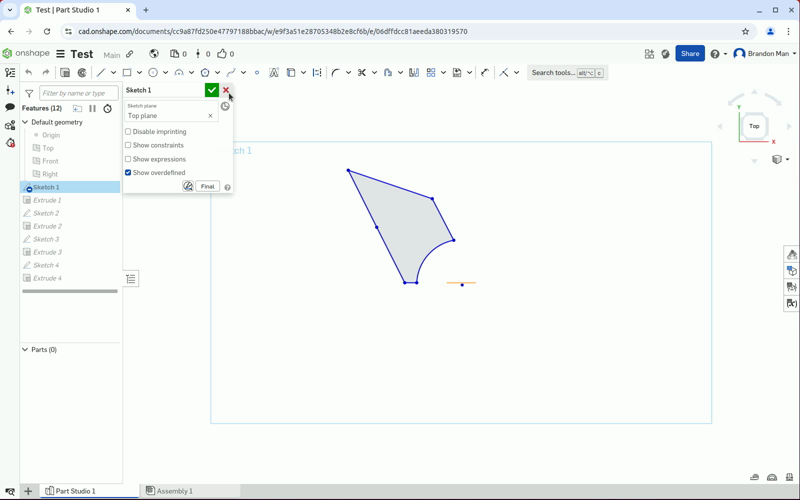
key(shift+s)
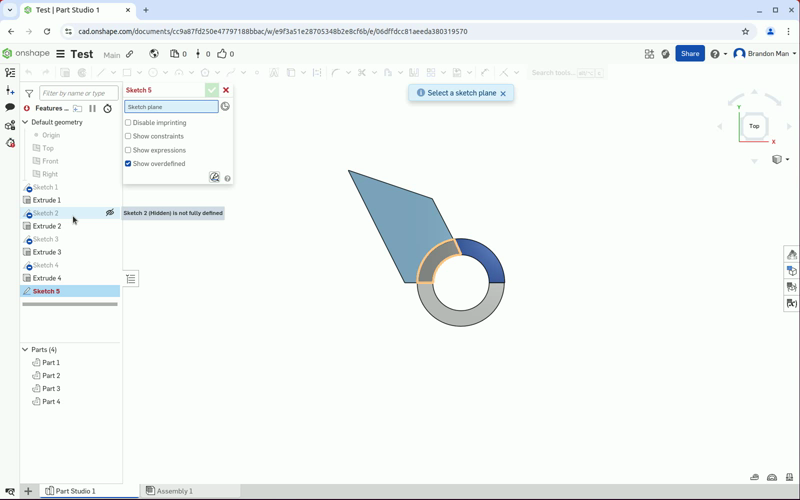
scroll(3)
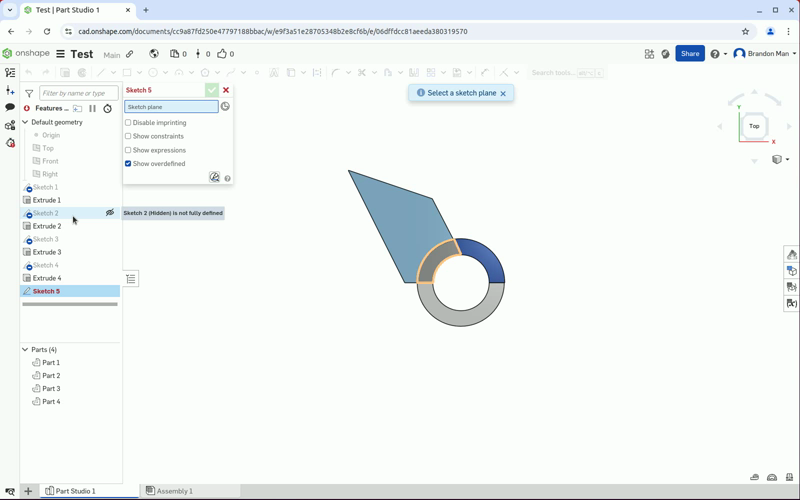
mouse_move(73, 150)
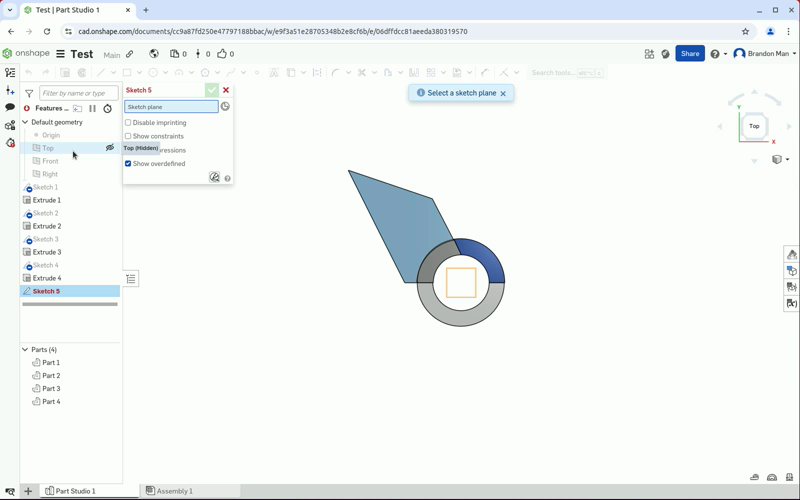
click(73, 150)
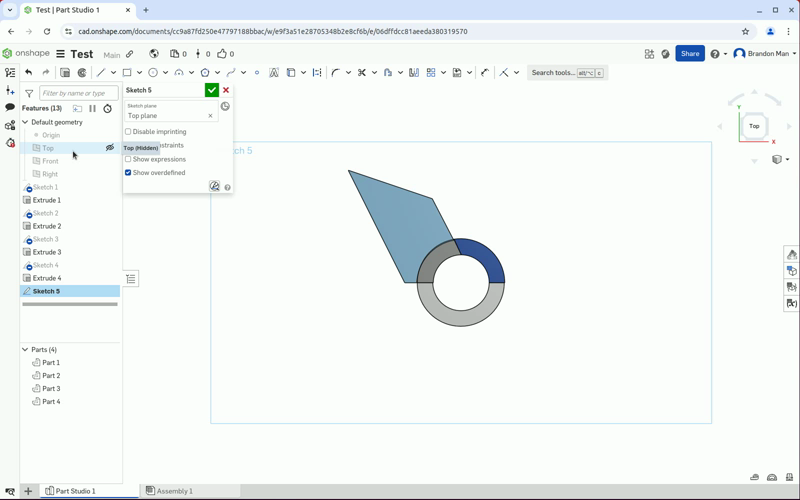
mouse_move(73, 352)
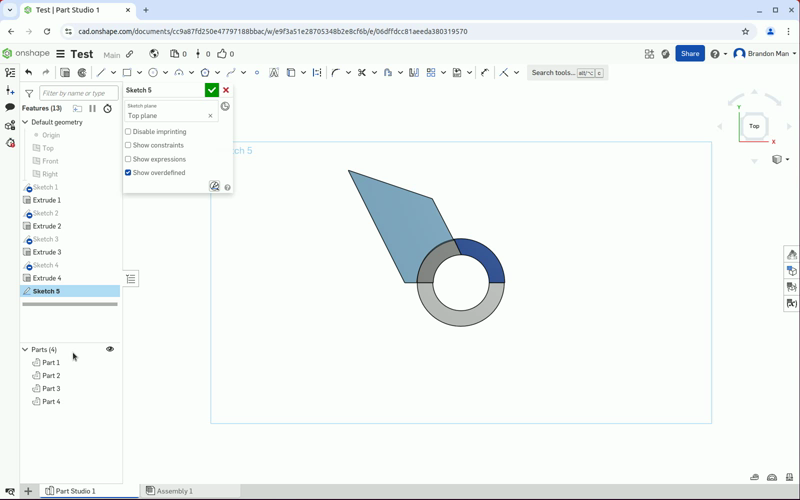
key(y)
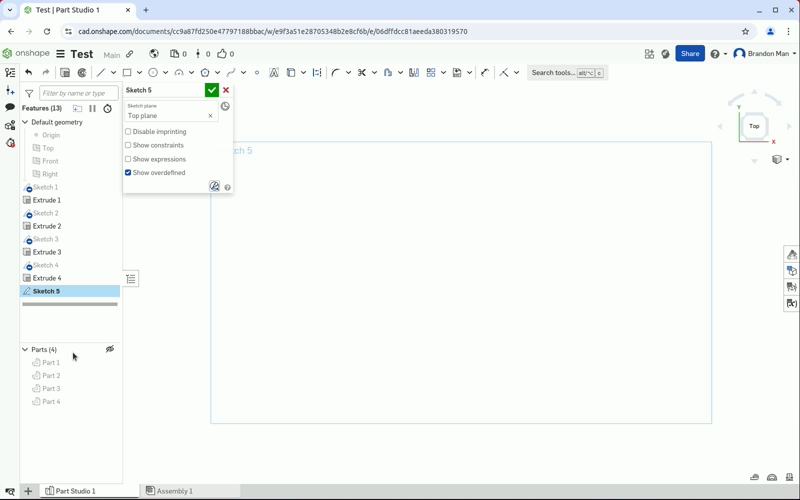
key(l)
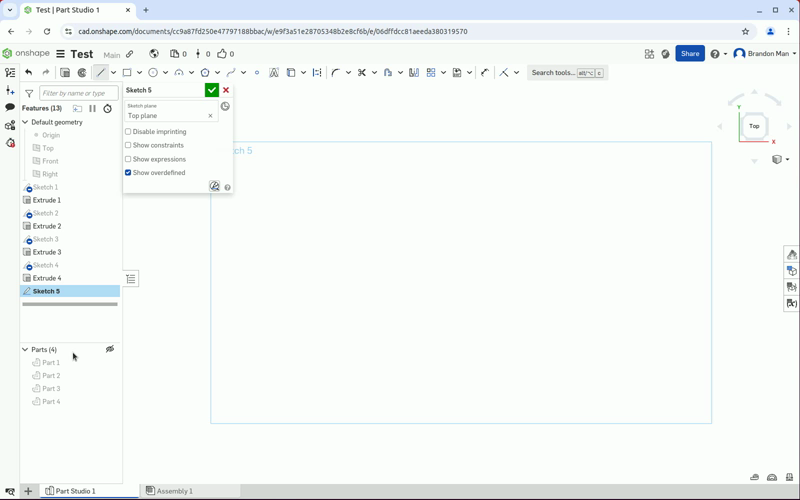
key_down(shift)
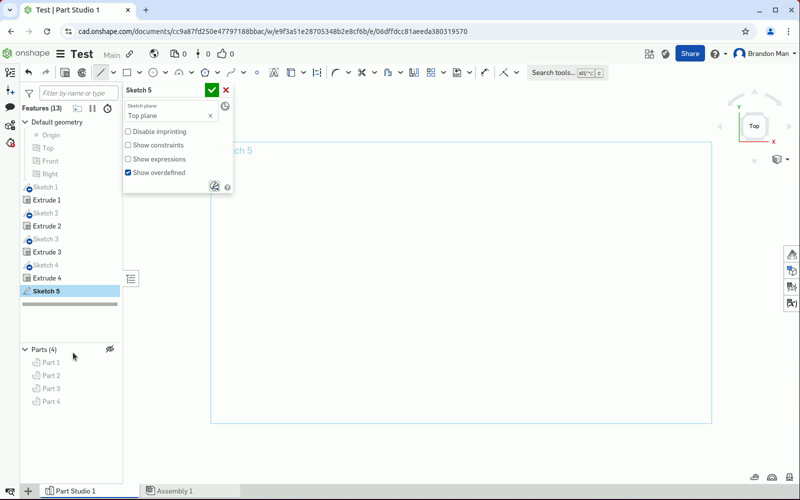
mouse_move(404, 327)
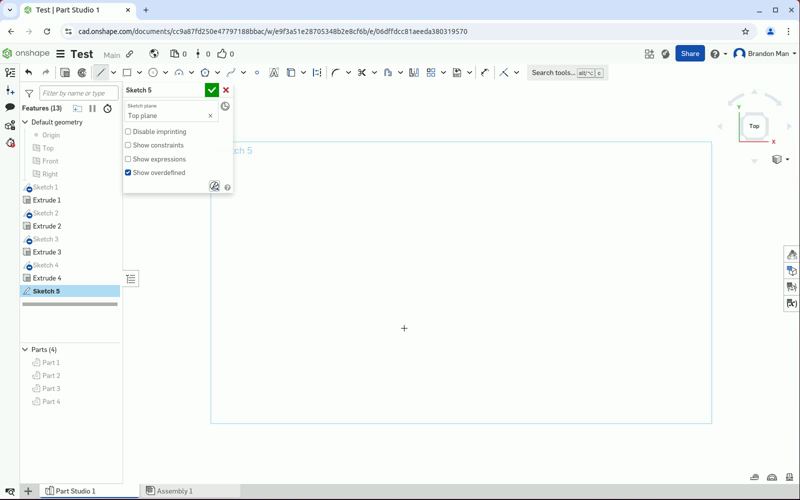
click(404, 327)
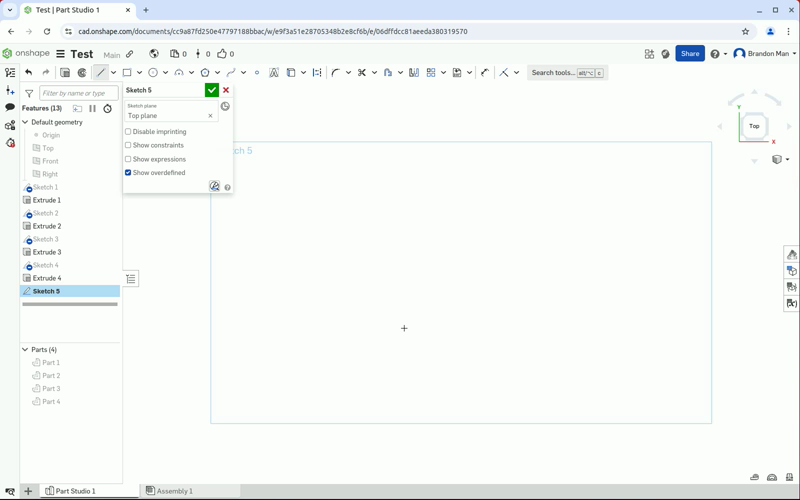
key_up(shift)
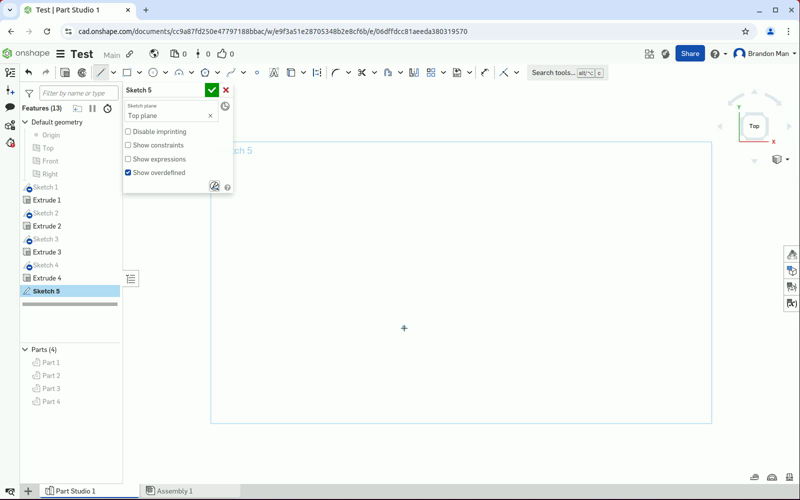
key_down(shift)
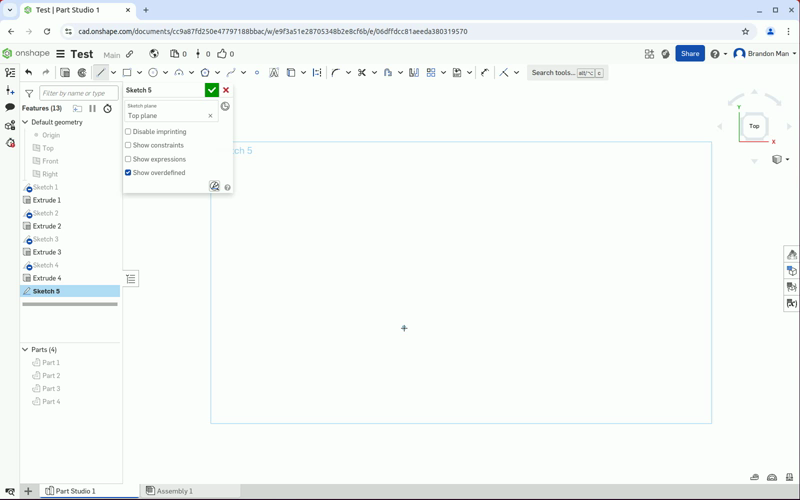
mouse_move(558, 327)
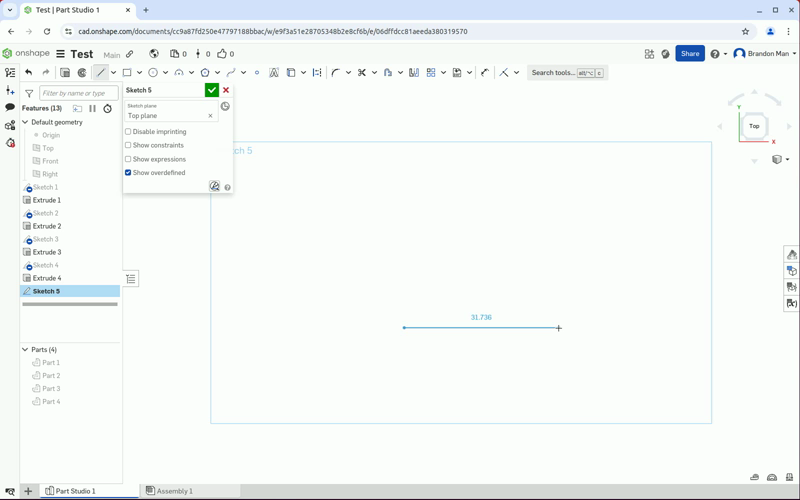
click(558, 327)
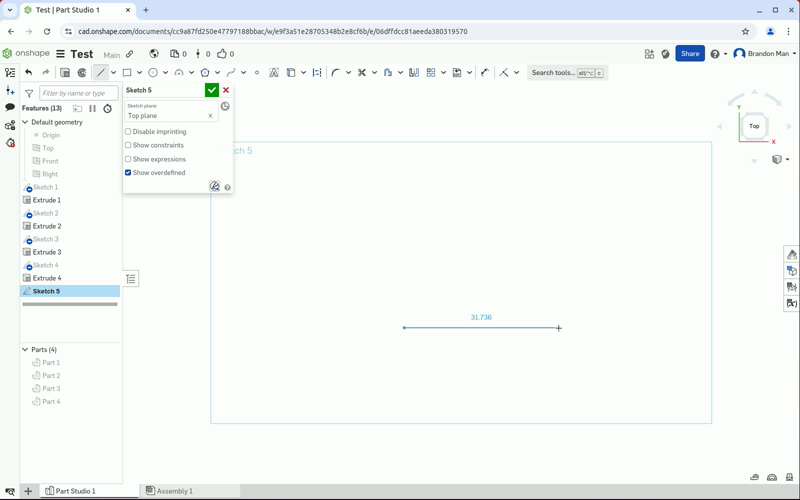
key_up(shift)
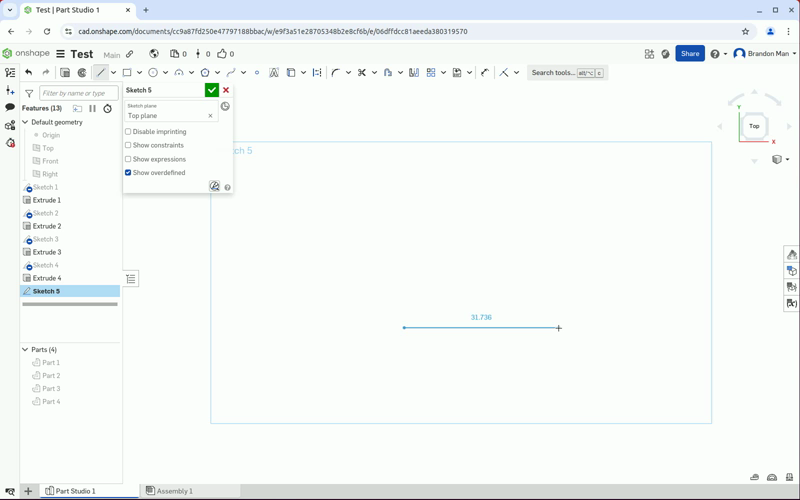
key_down(shift)
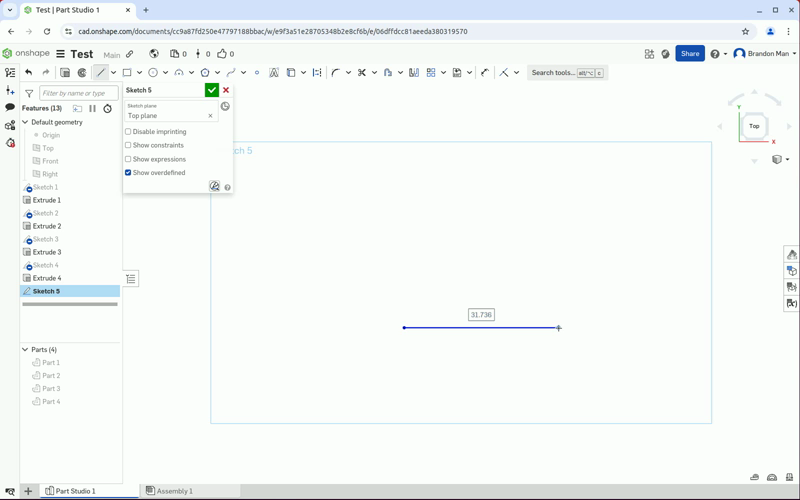
mouse_move(588, 327)
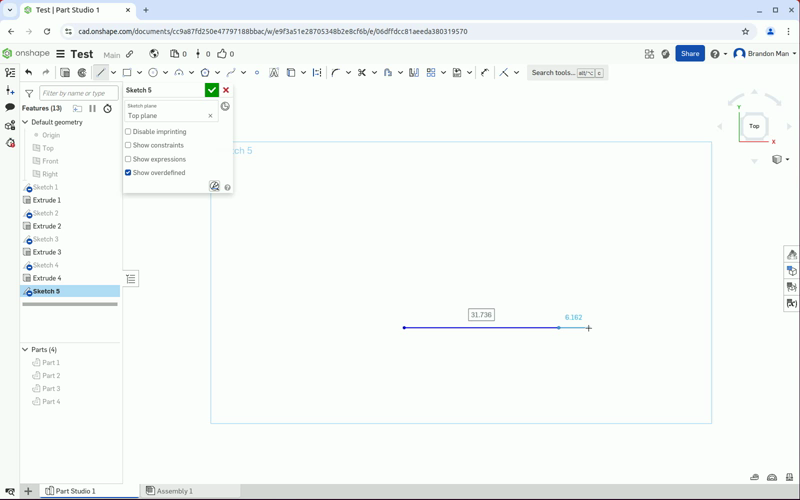
mouse_move(558, 282)
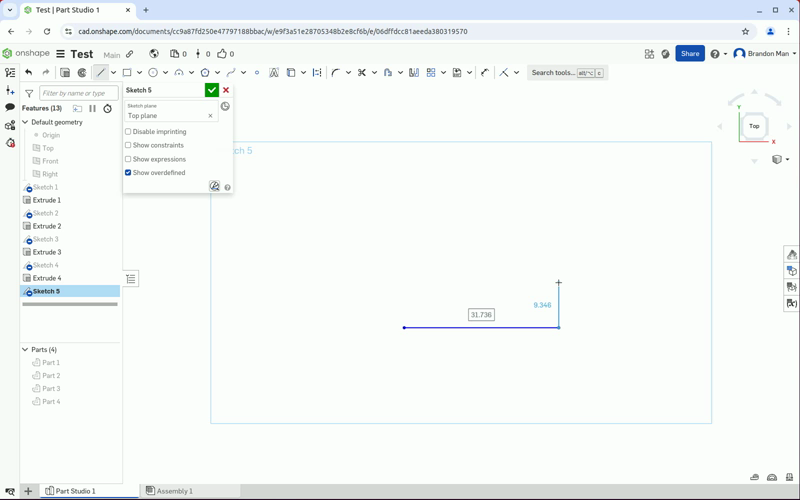
click(558, 282)
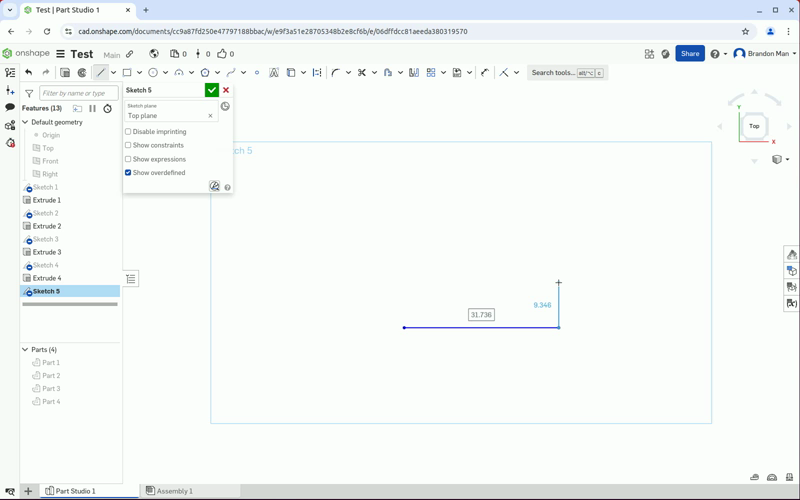
key_up(shift)
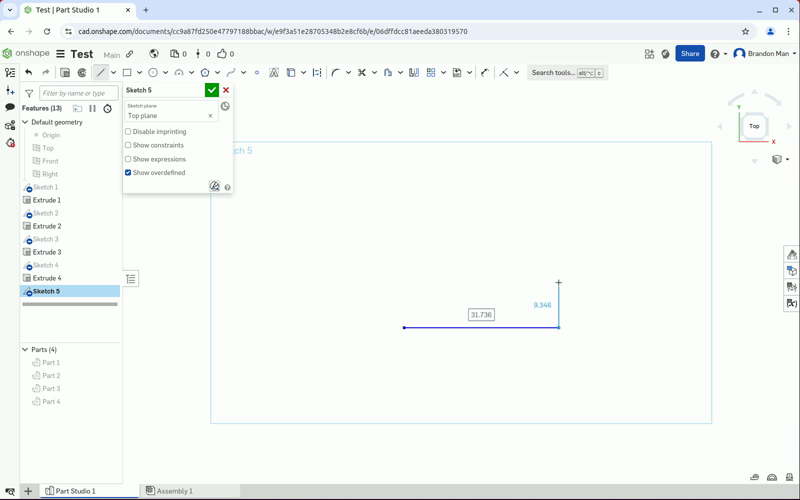
key_down(shift)
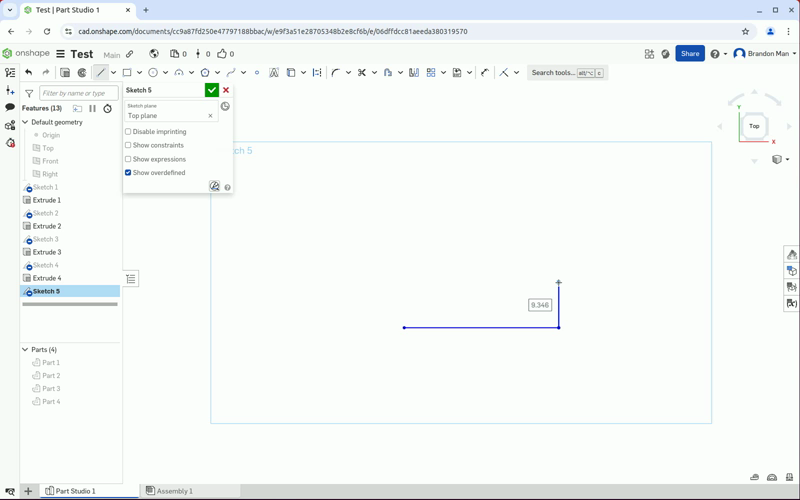
mouse_move(588, 282)
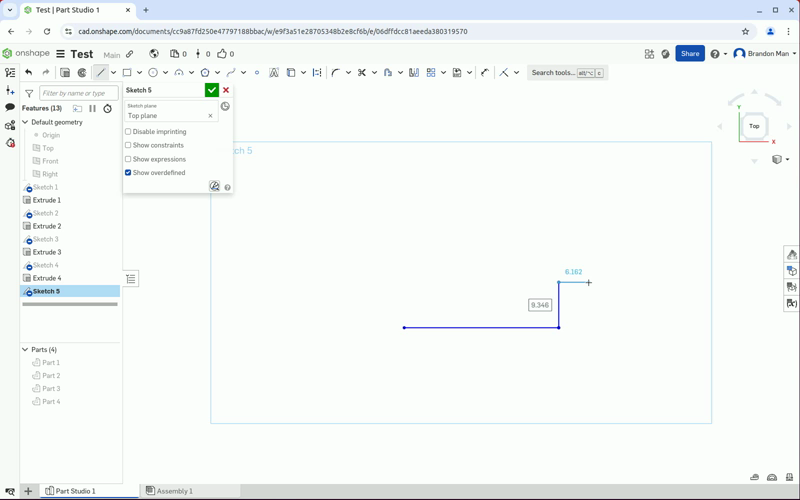
mouse_move(503, 282)
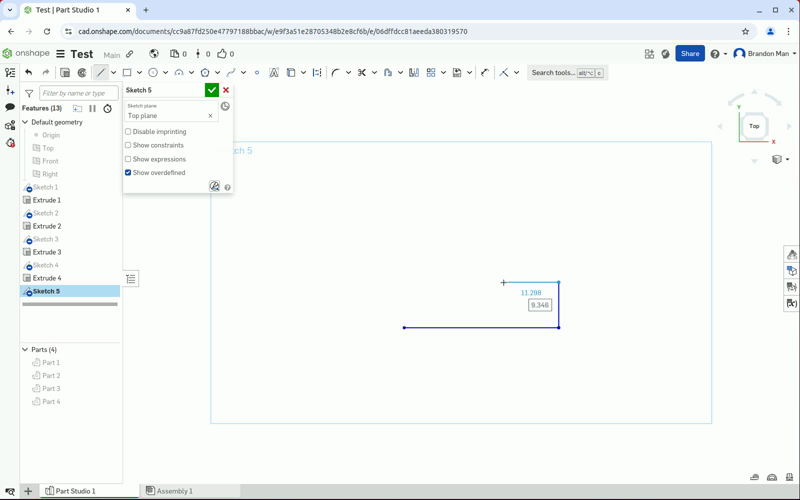
click(503, 282)
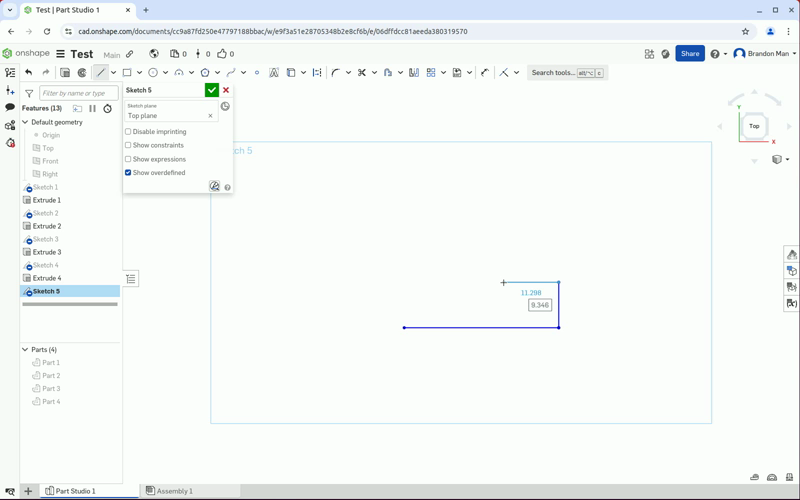
key_up(shift)
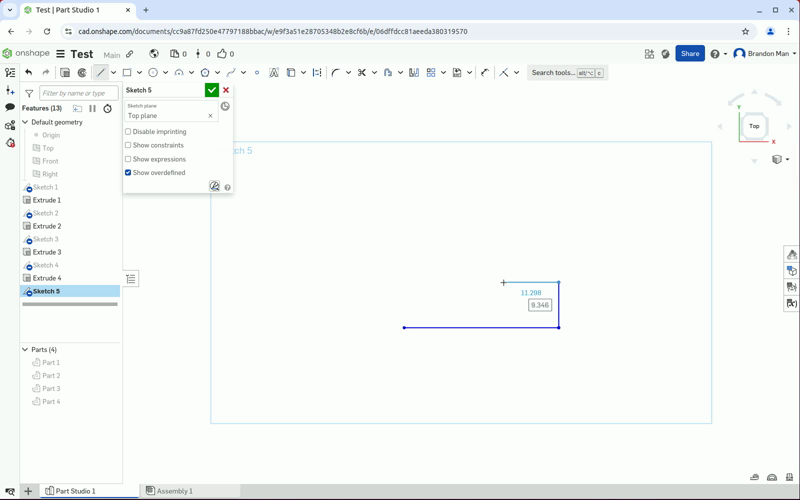
key(esc)
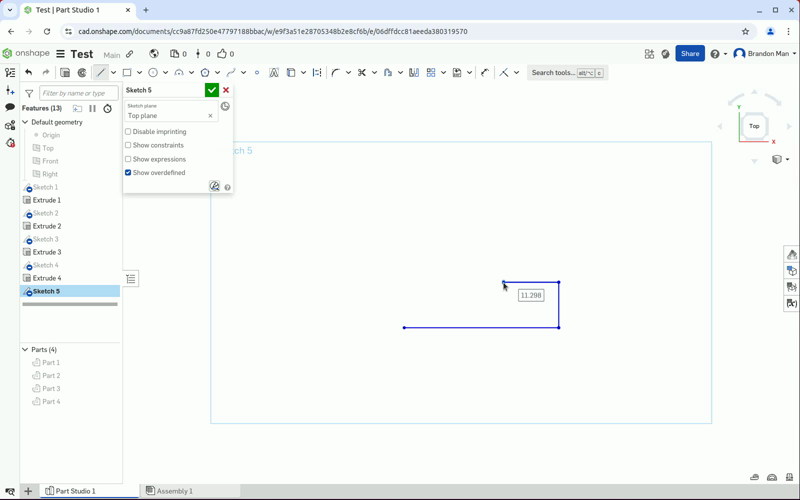
key(a)
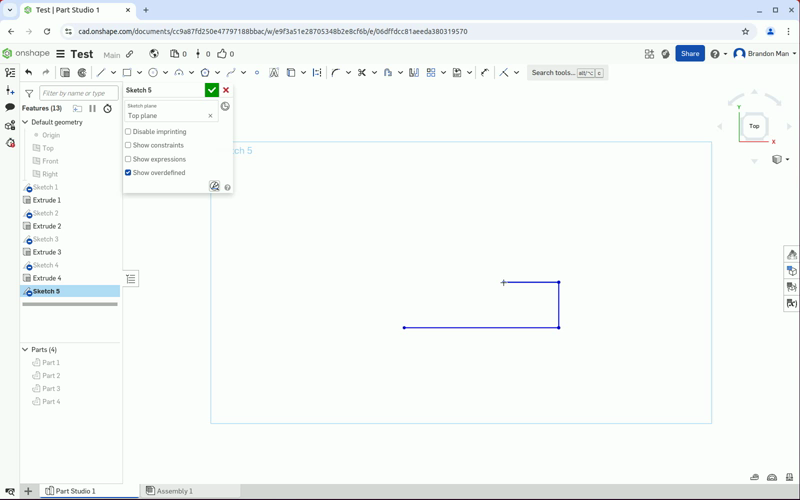
mouse_move(503, 282)
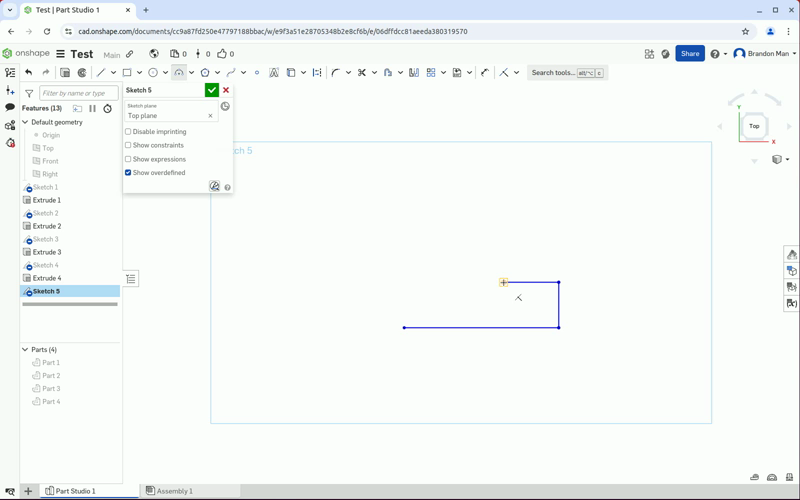
click(503, 282)
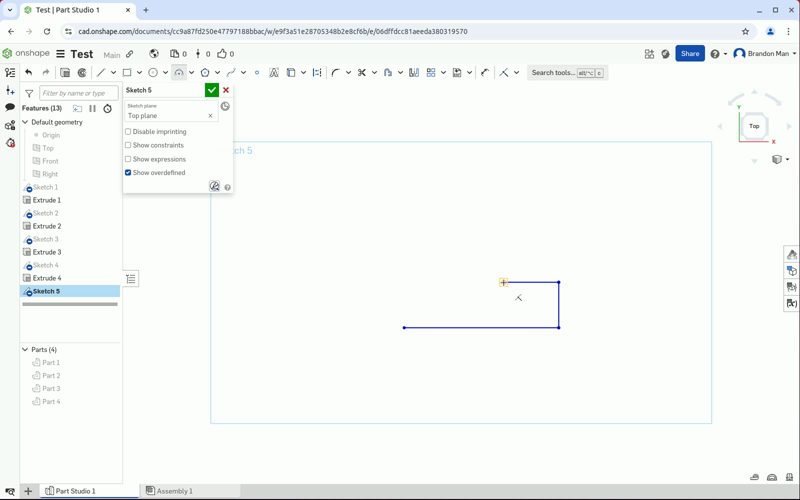
key_down(shift)
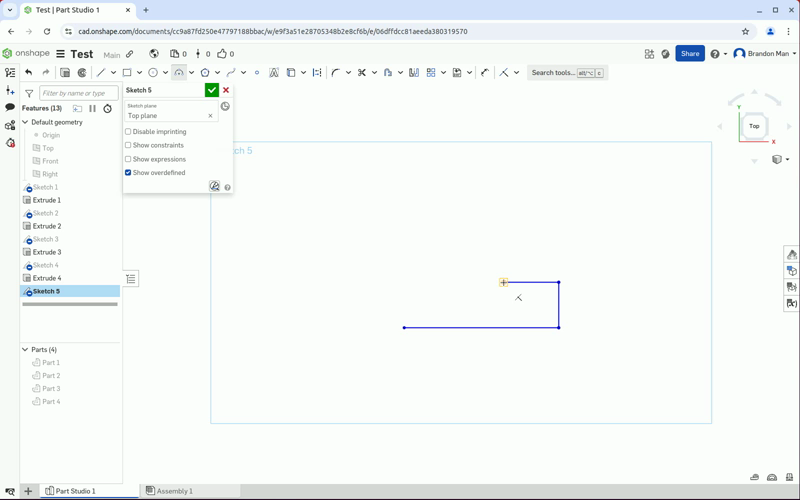
mouse_move(417, 282)
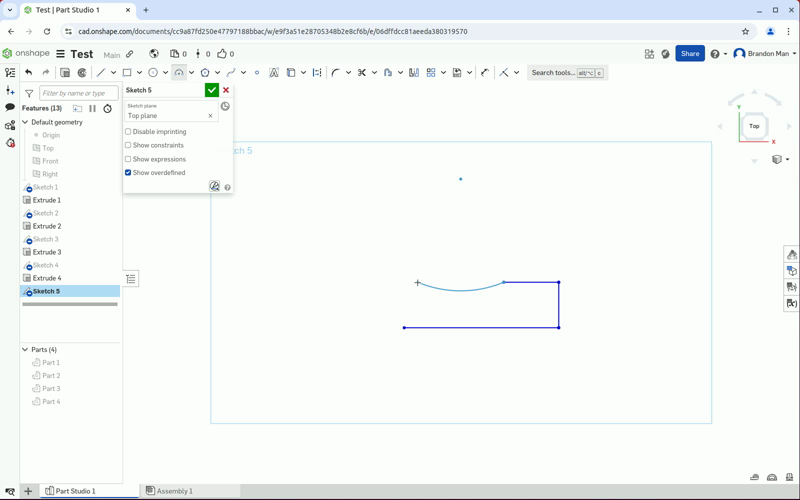
click(417, 282)
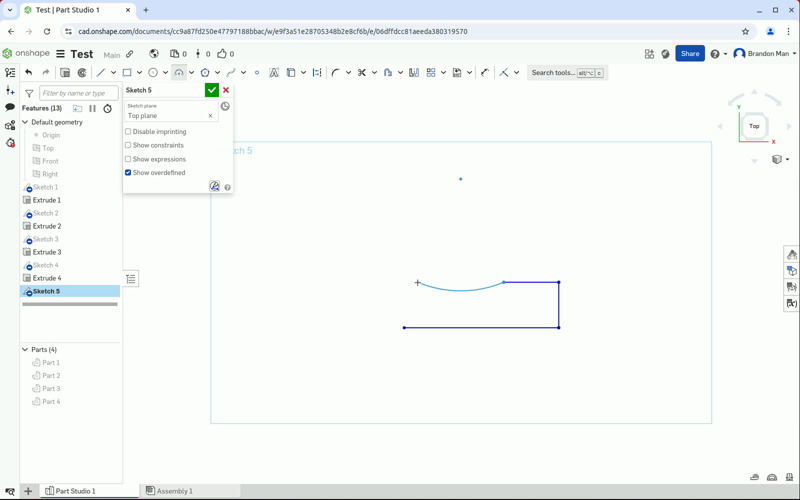
mouse_move(460, 324)
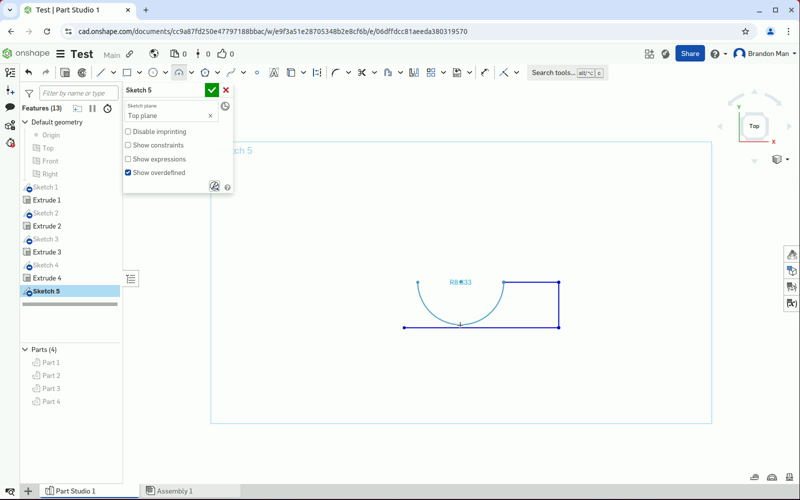
click(460, 324)
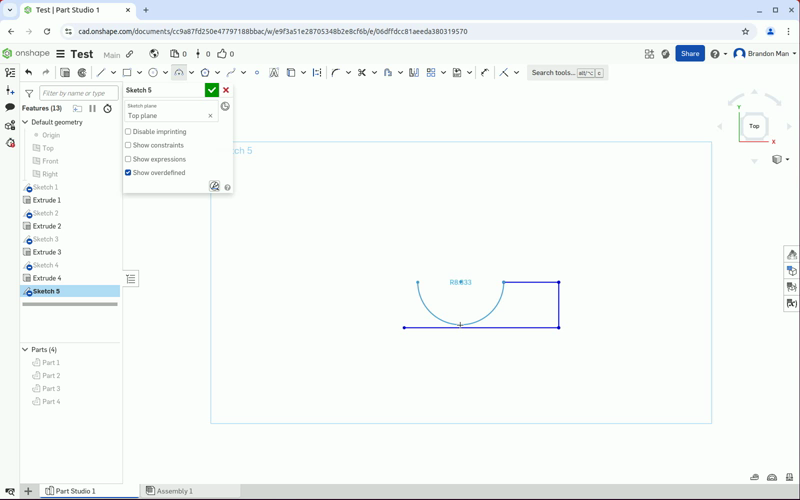
key_up(shift)
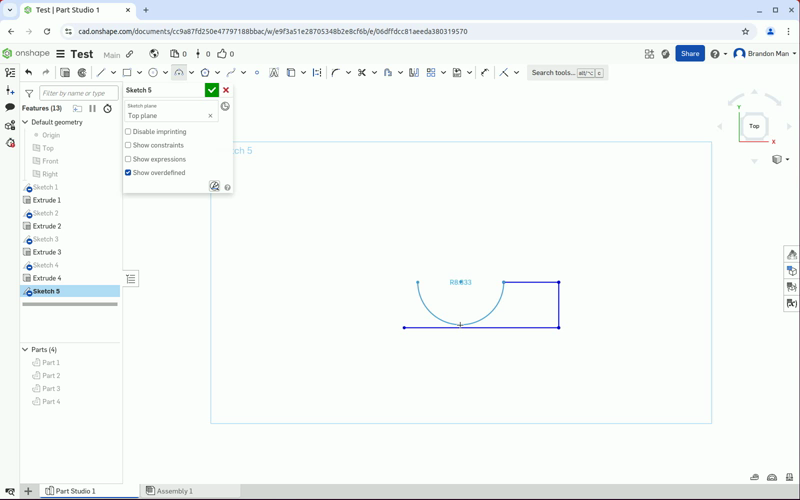
key(esc)
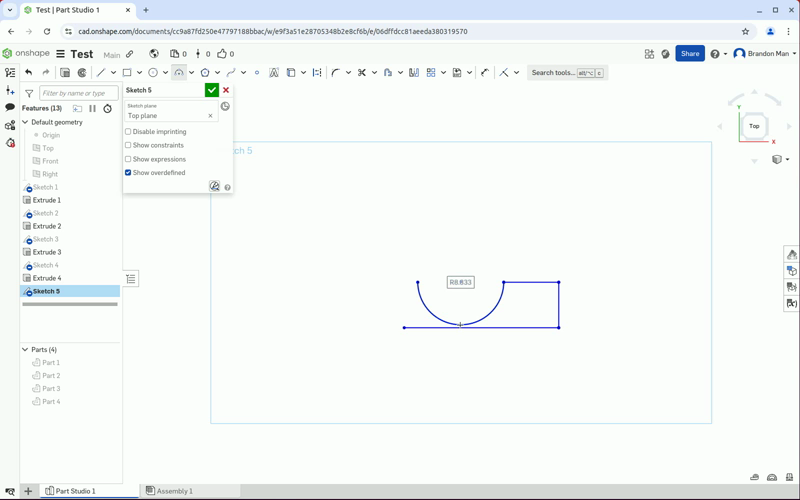
key(l)
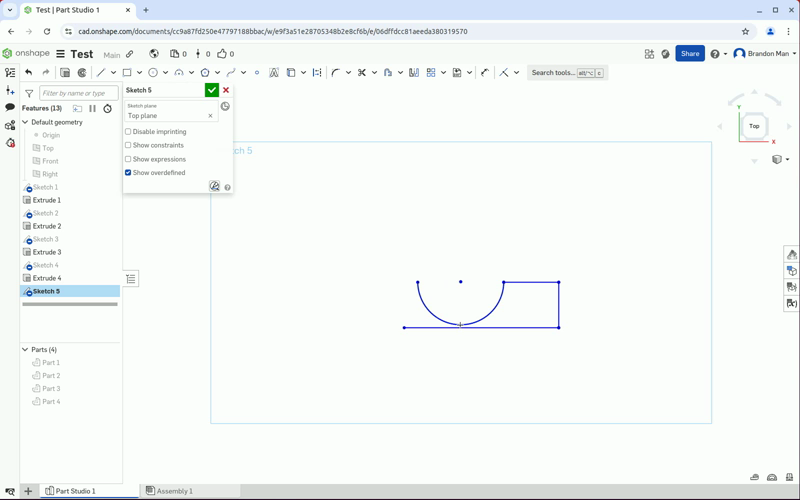
mouse_move(417, 282)
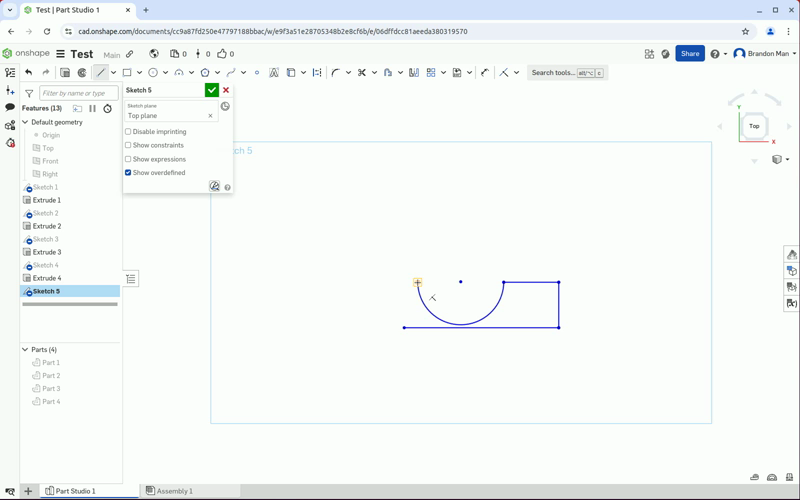
click(417, 282)
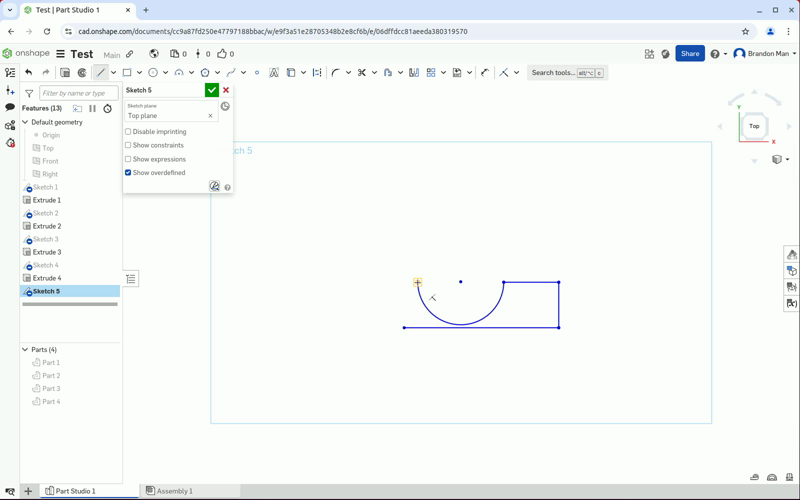
key_down(shift)
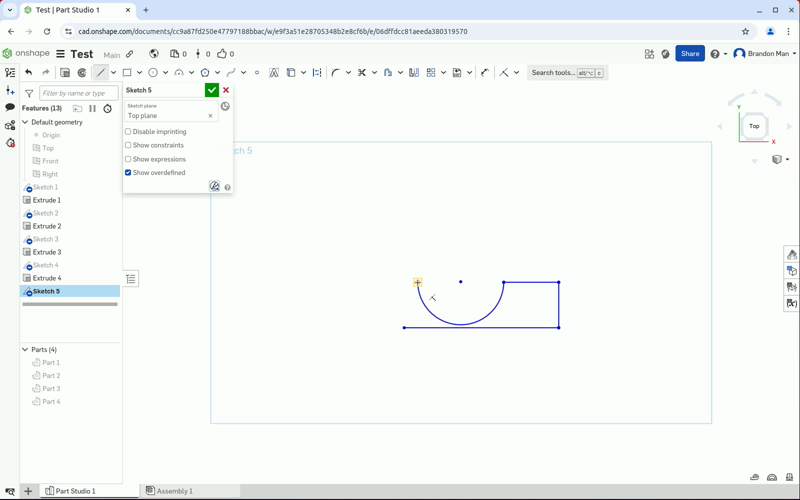
mouse_move(447, 282)
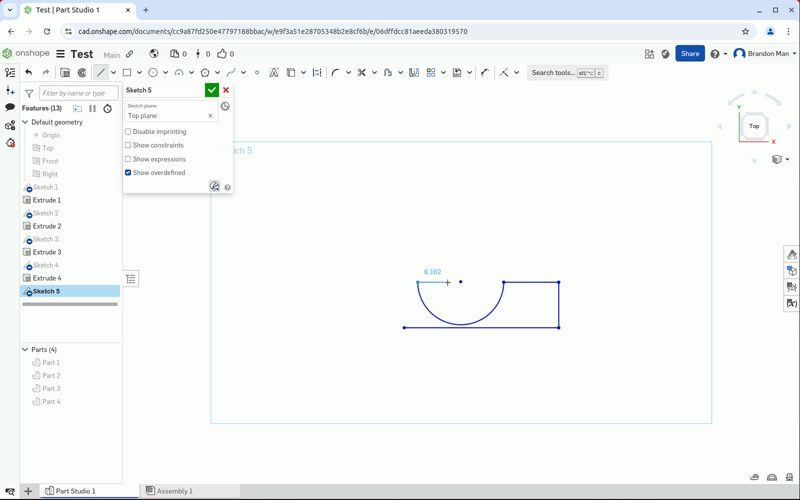
mouse_move(404, 282)
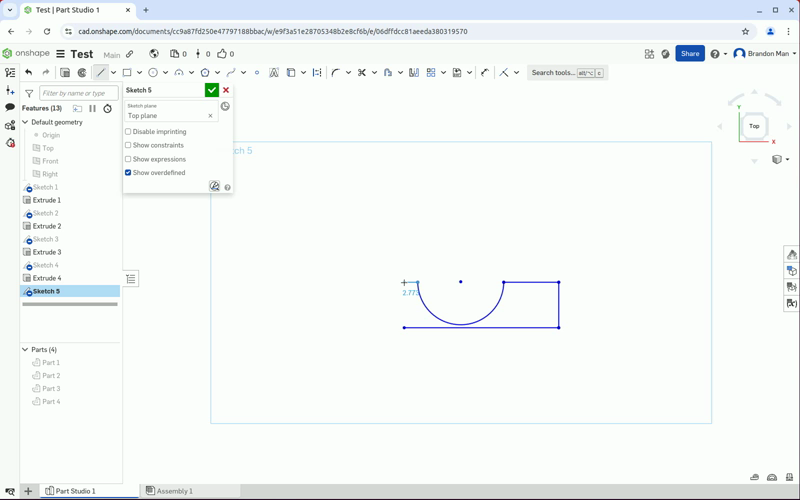
click(404, 282)
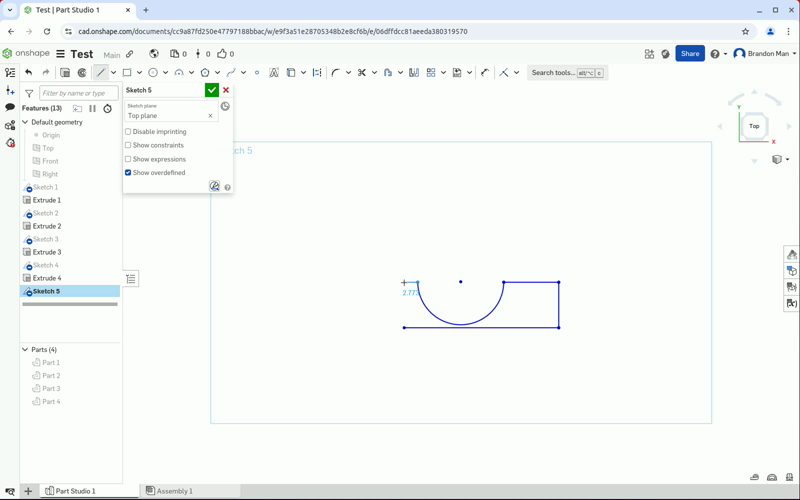
key_up(shift)
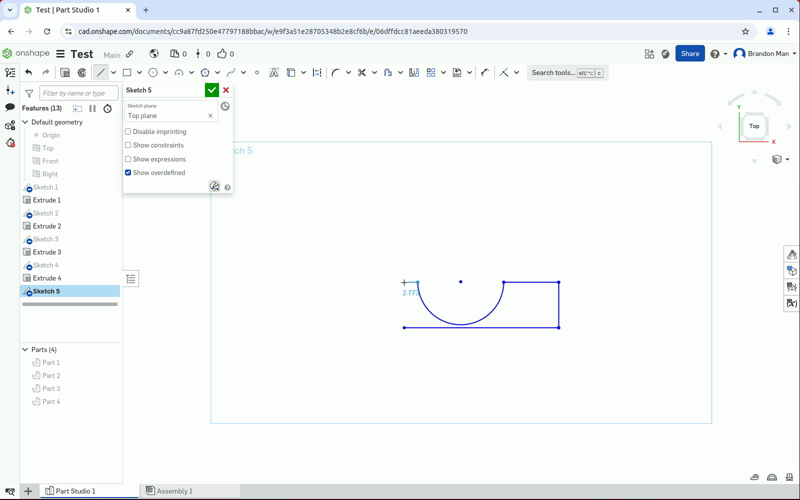
mouse_move(434, 282)
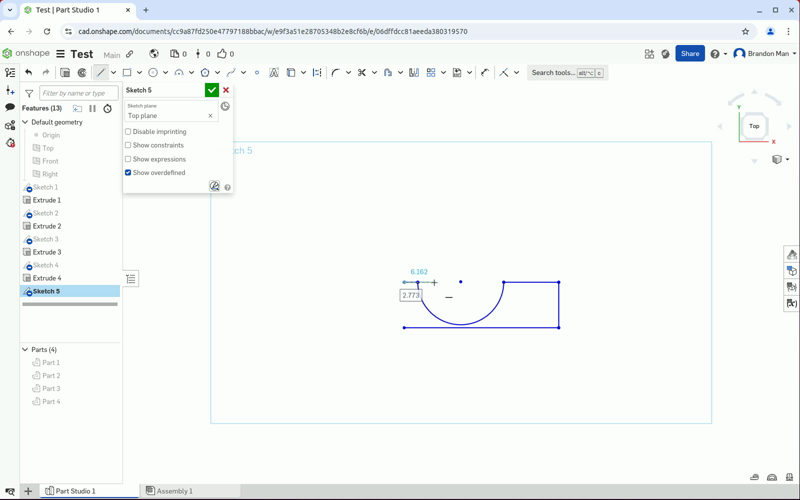
key_down(shift)
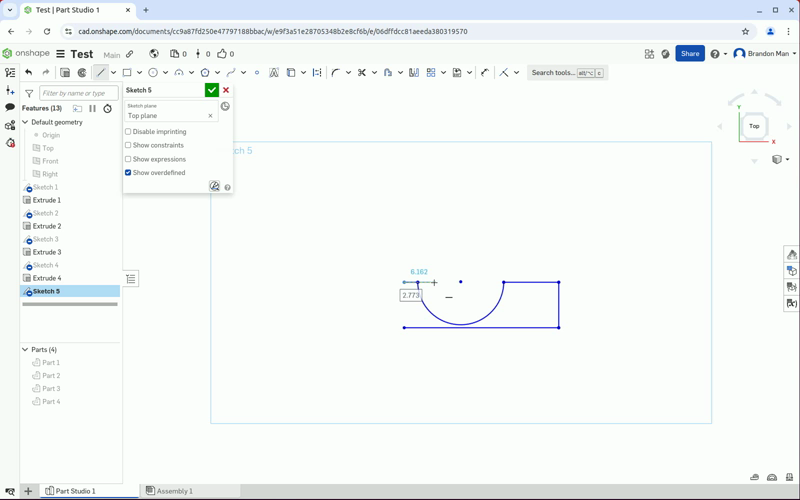
mouse_move(404, 327)
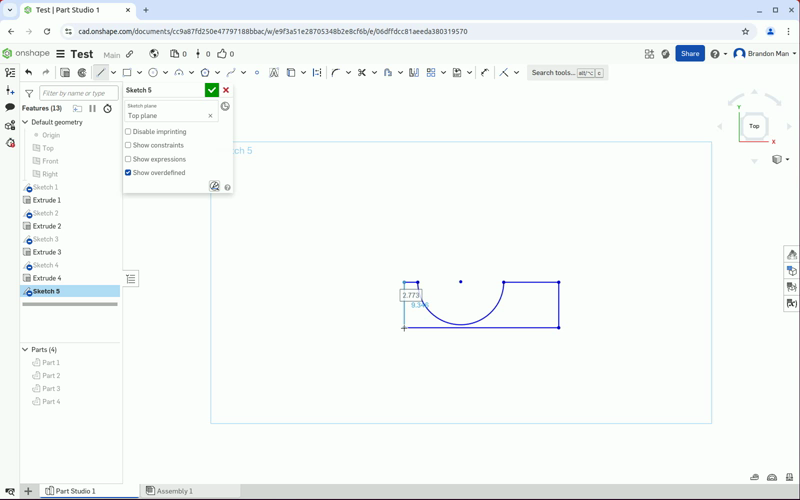
key_up(shift)
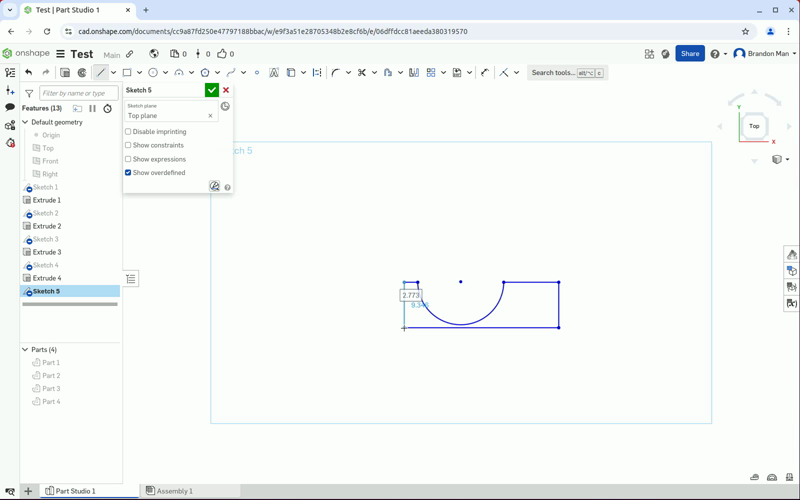
click(404, 327)
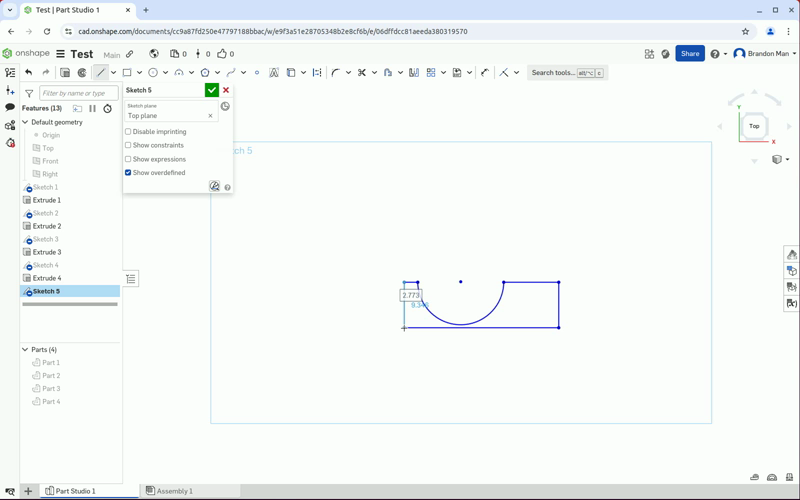
key(esc)
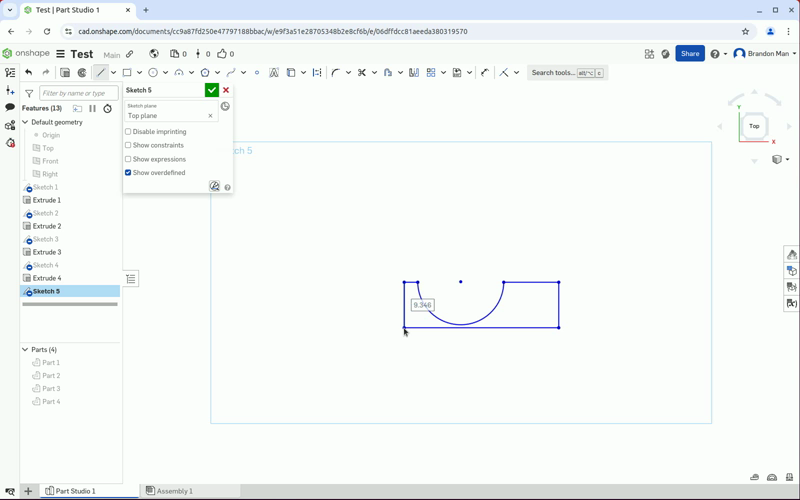
mouse_move(434, 317)
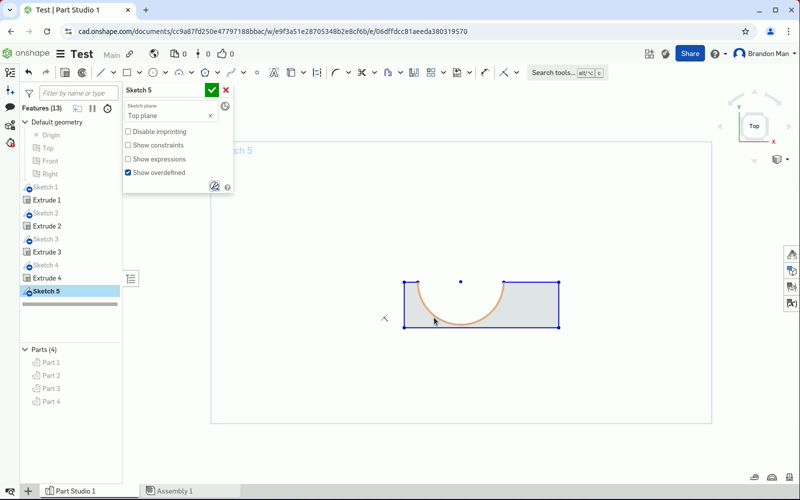
scroll(6)
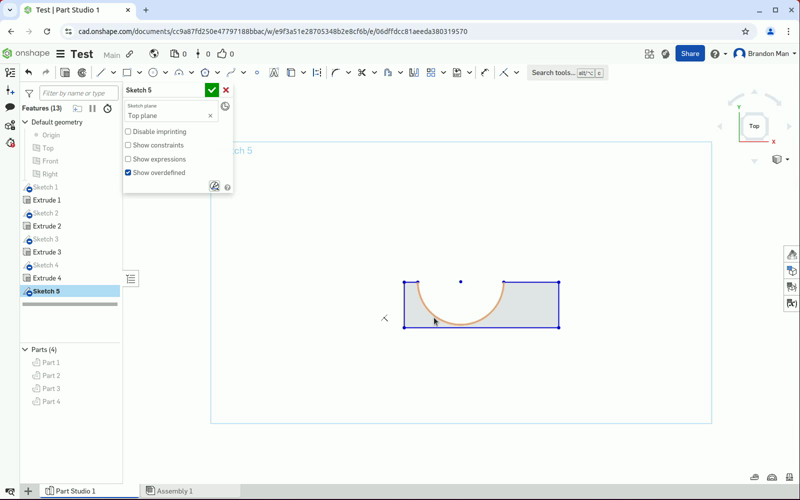
scroll(6)
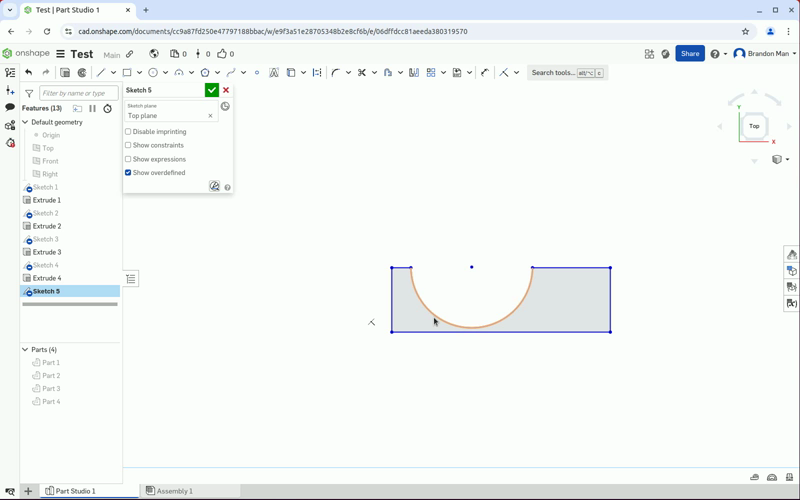
scroll(6)
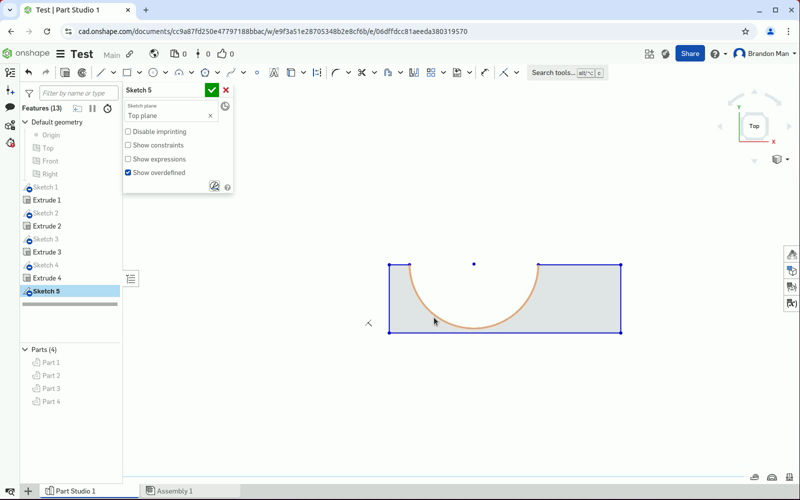
scroll(6)
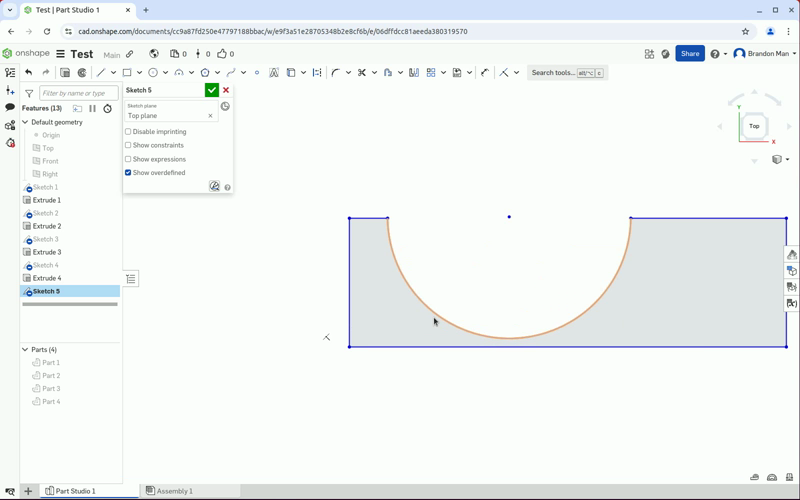
scroll(6)
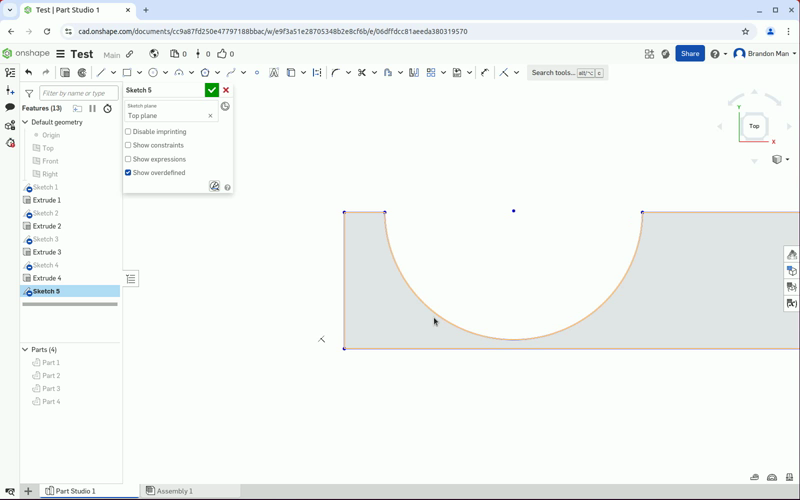
scroll(6)
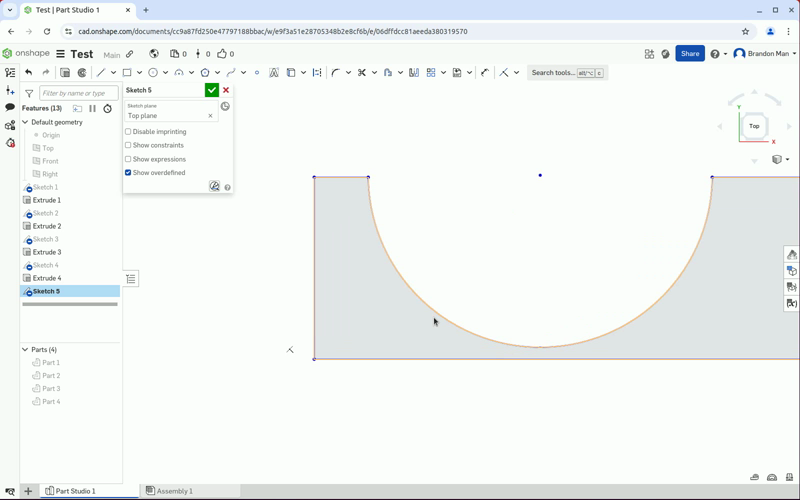
scroll(6)
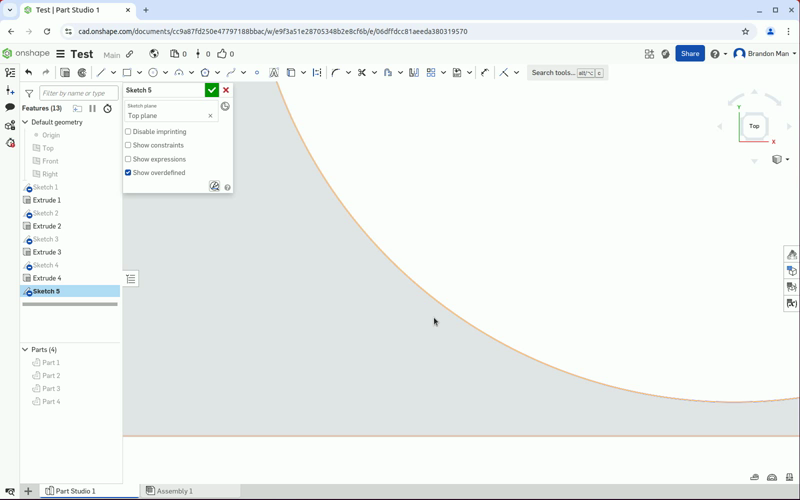
click(434, 317)
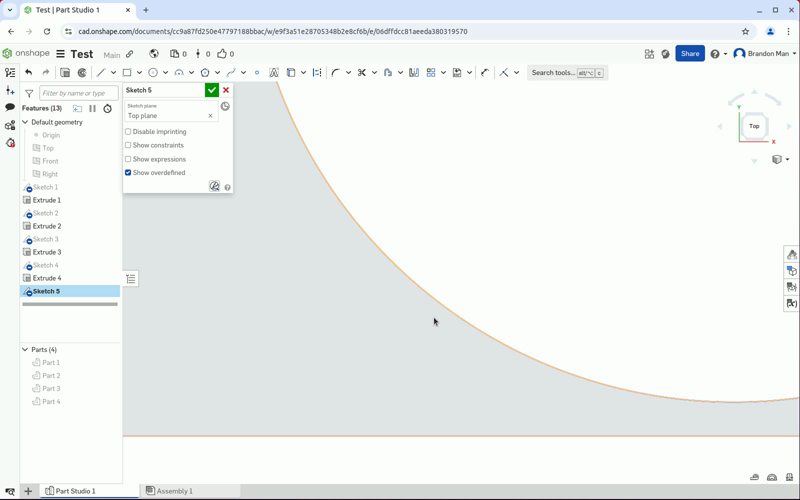
scroll(-6)
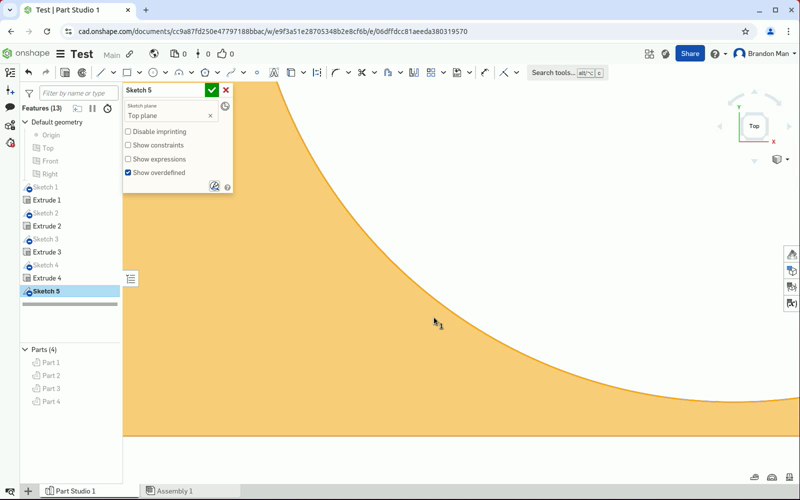
scroll(-6)
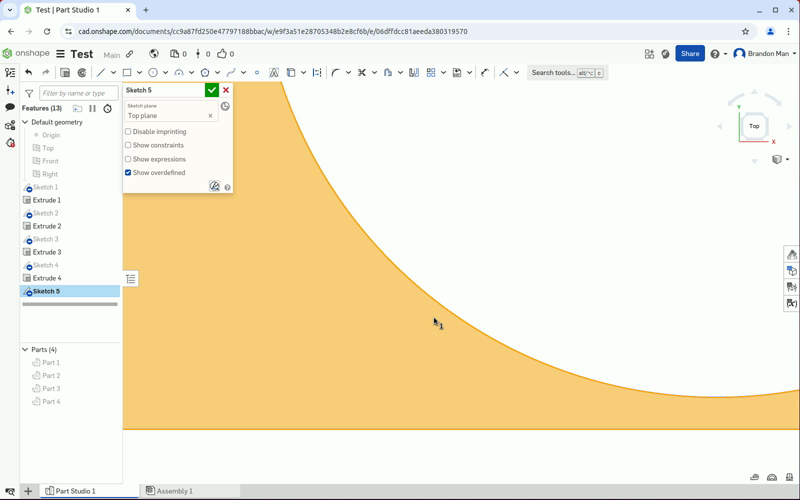
scroll(-6)
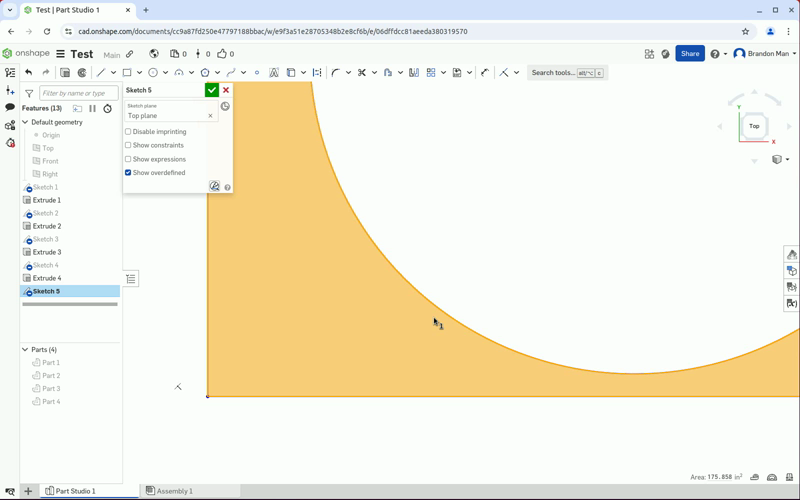
scroll(-6)
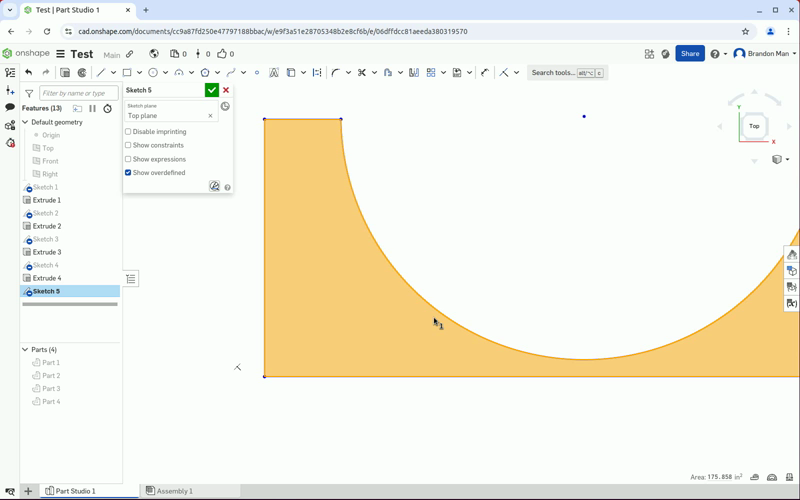
scroll(-6)
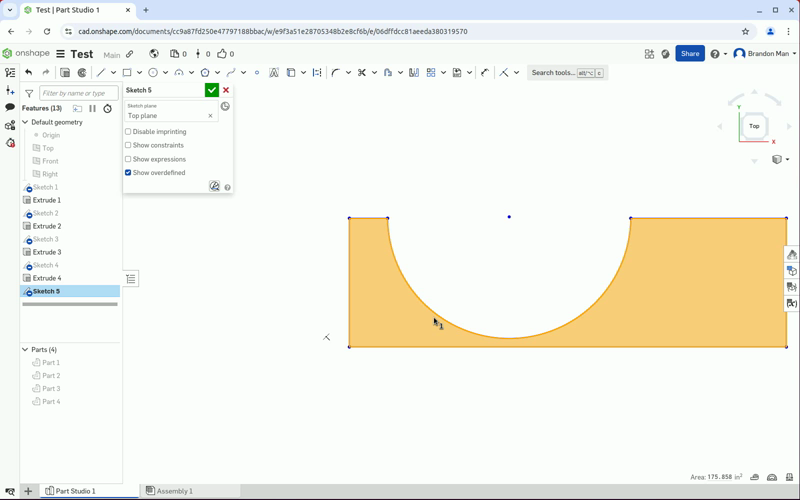
scroll(-6)
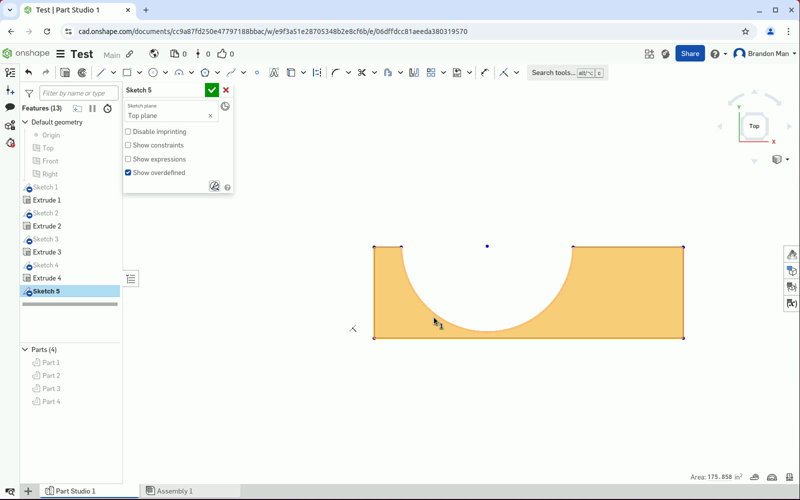
scroll(-6)
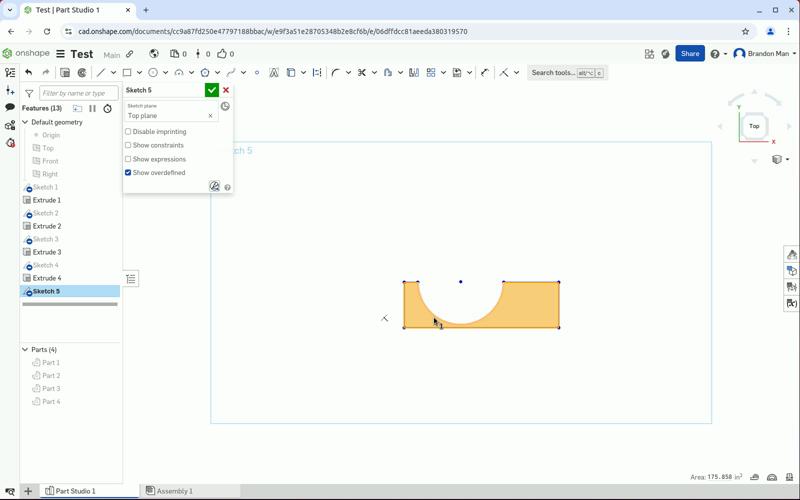
mouse_move(73, 352)
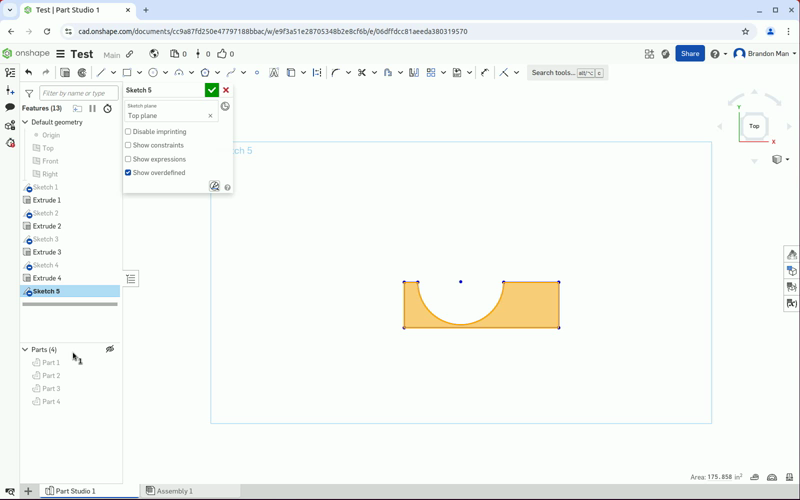
key(shift+y)
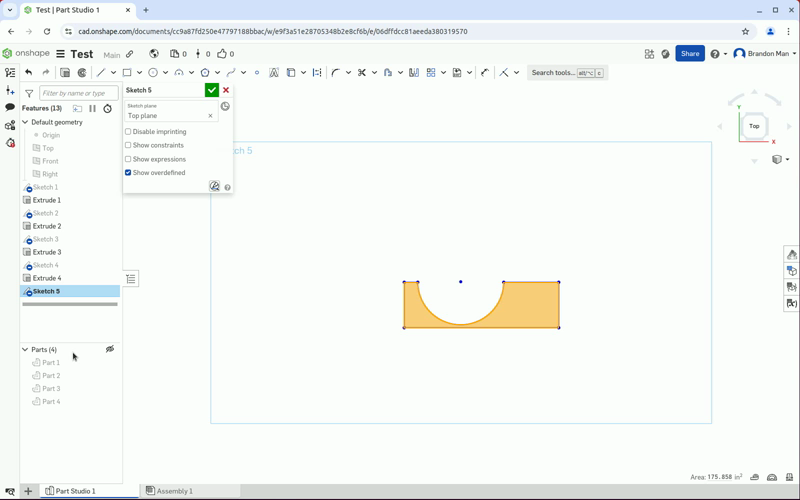
key(shift+e)
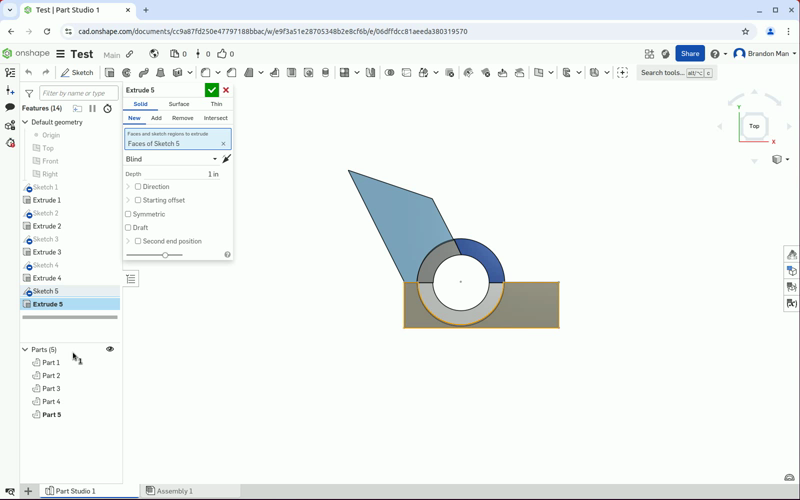
mouse_move(143, 106)
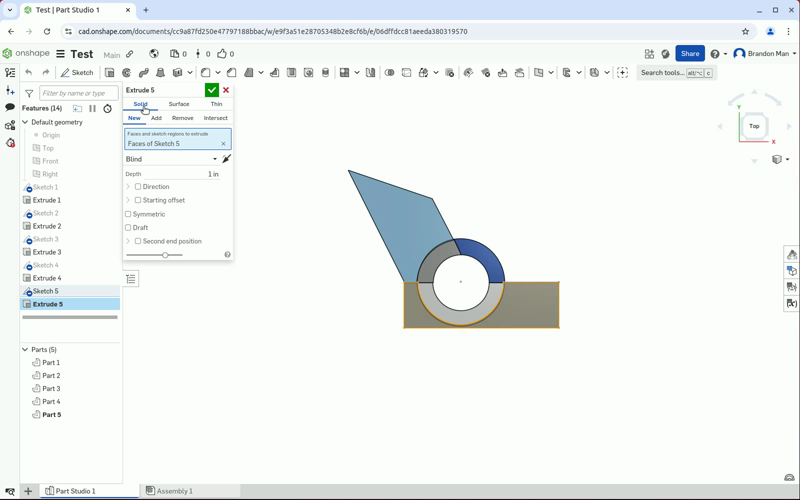
click(143, 106)
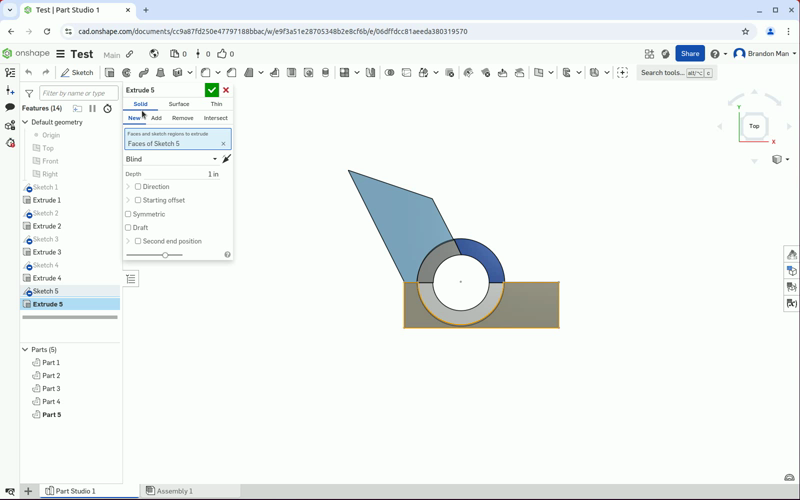
mouse_move(137, 120)
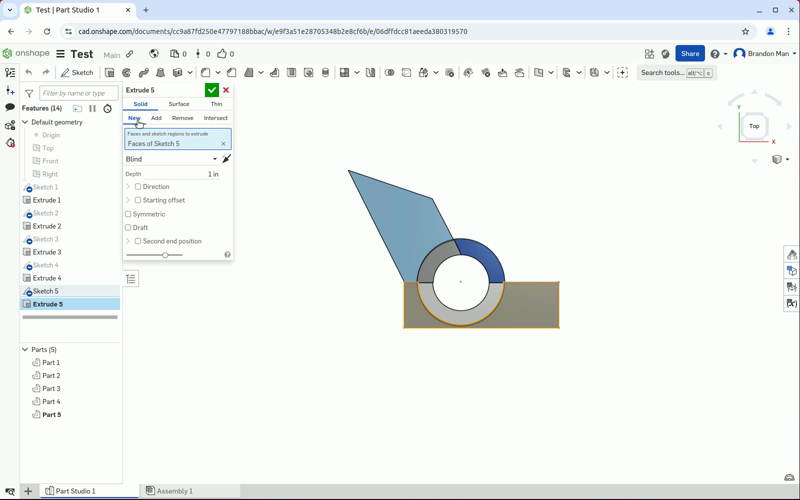
click(137, 120)
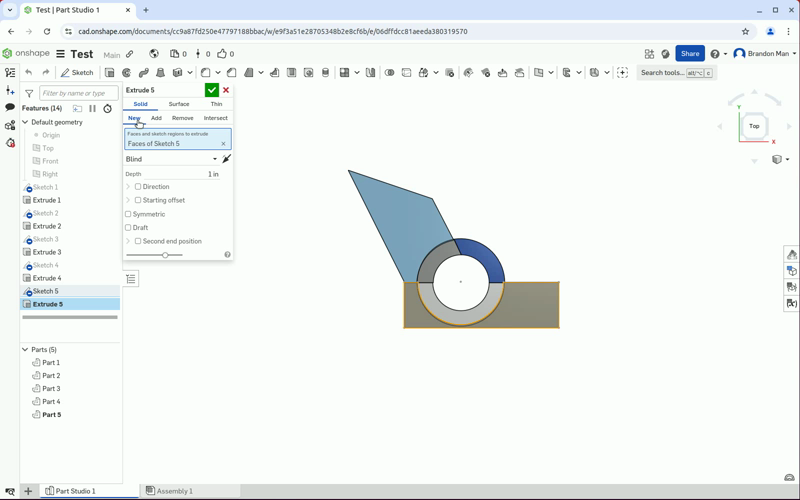
key(tab, 4)
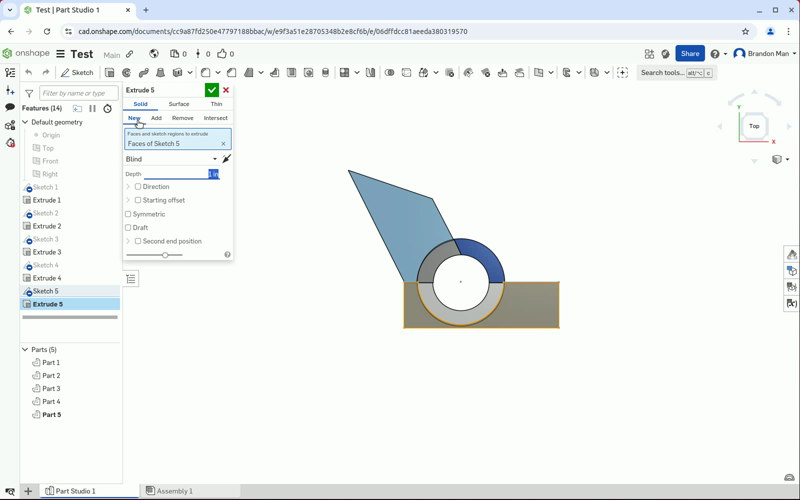
text(11.554)
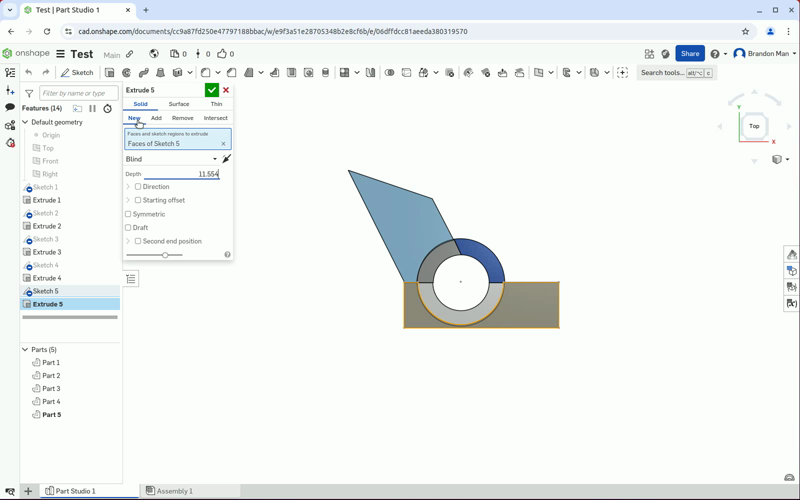
key(enter)
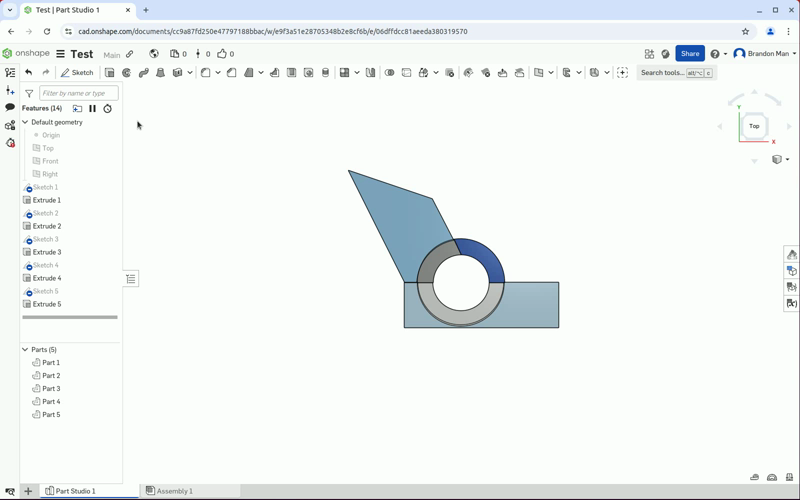
key(shift+h)
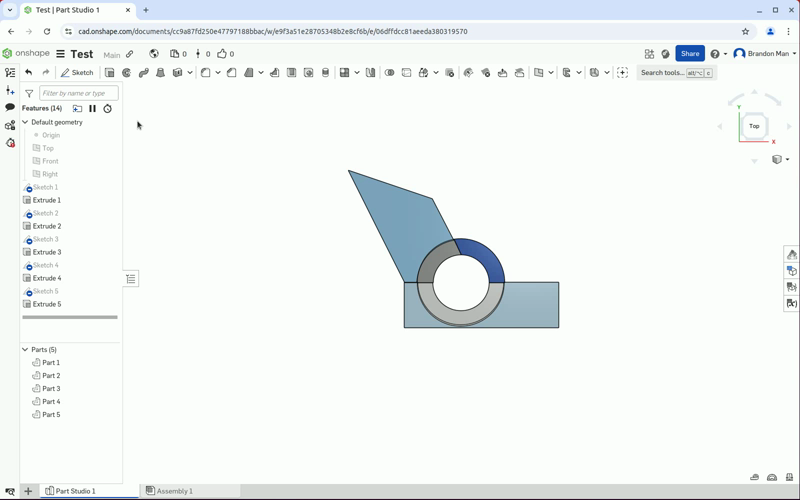
key(shift+h)
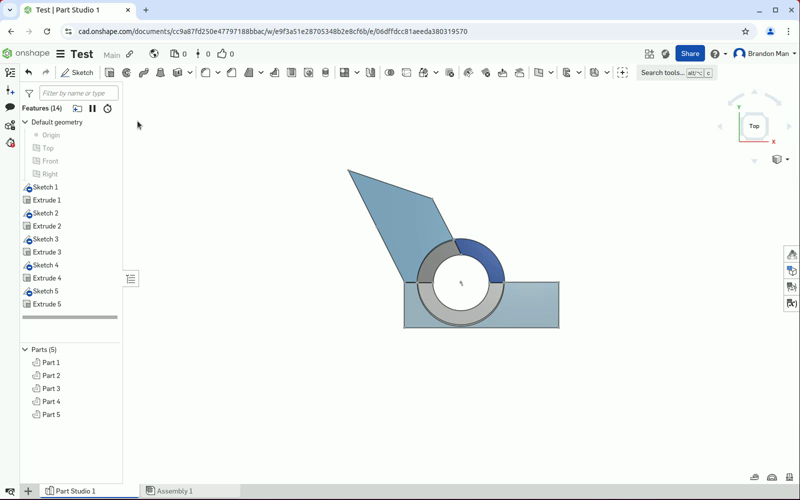
key(shift+7)
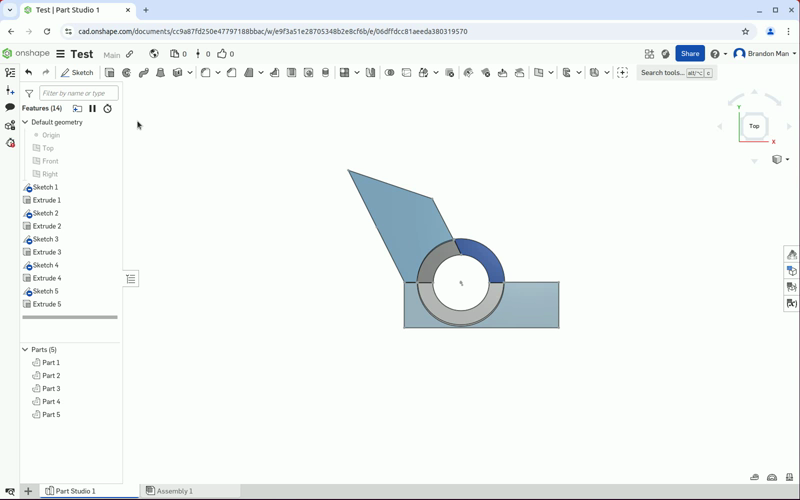
key(up, 3)
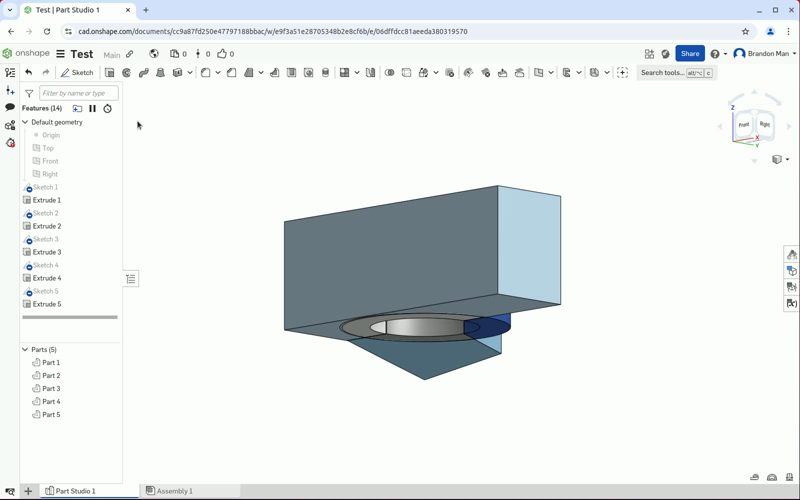
key(left, 3)
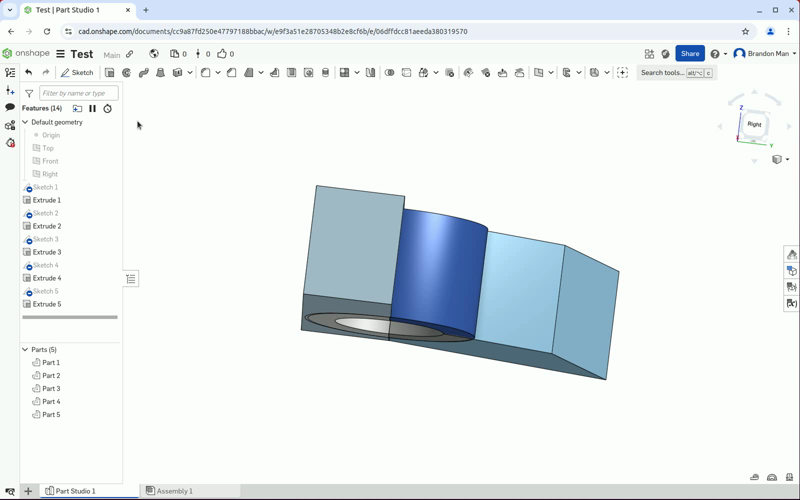
key(right, 3)
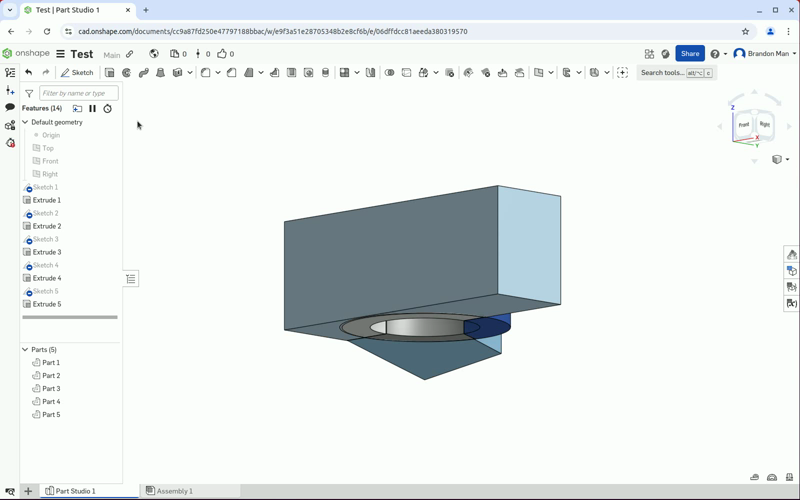
key(down, 3)
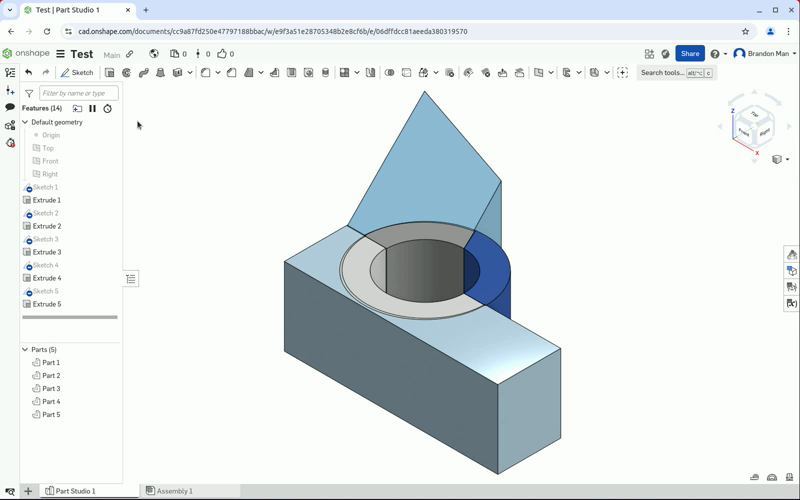
mouse_move(73, 189)
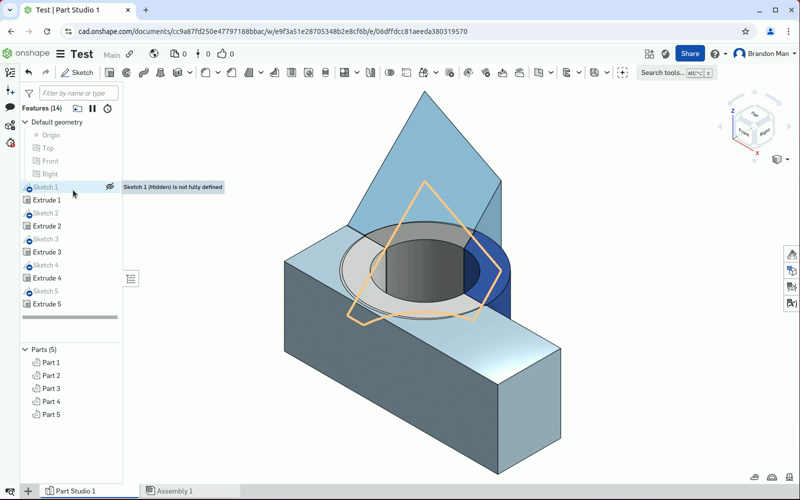
click(73, 189)